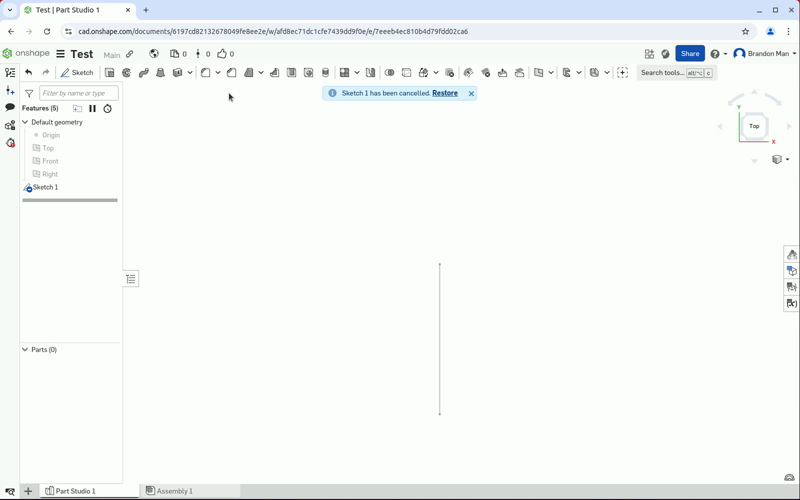
key(shift+h)
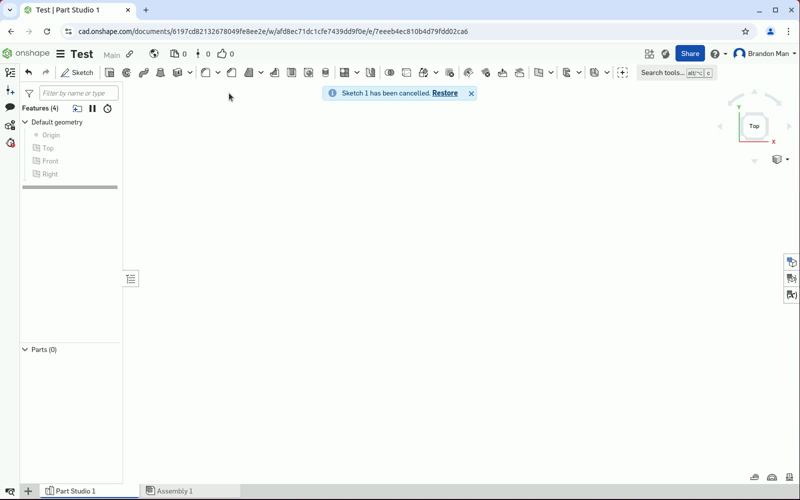
mouse_move(73, 352)
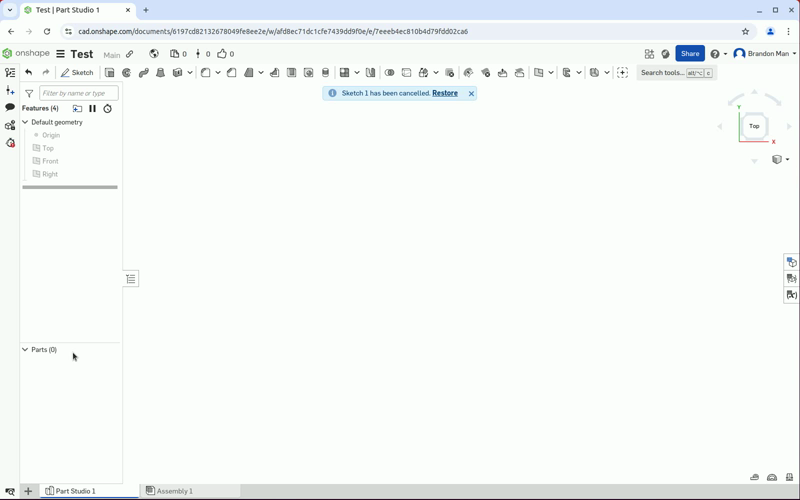
key(y)
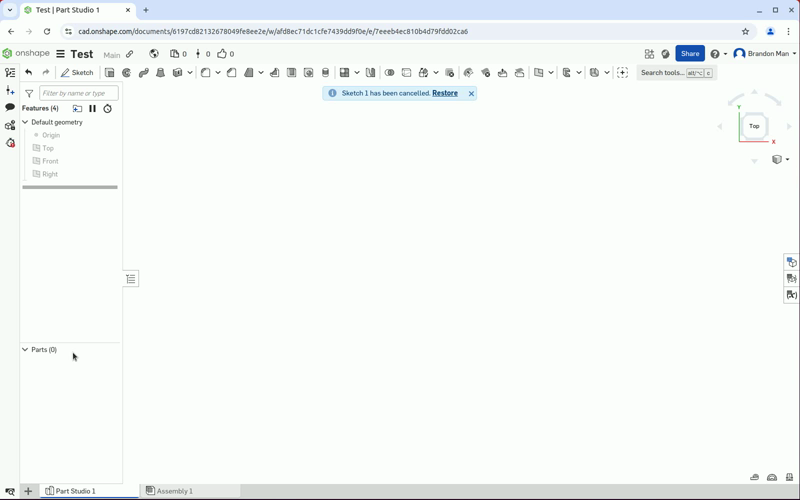
key(shift+p)
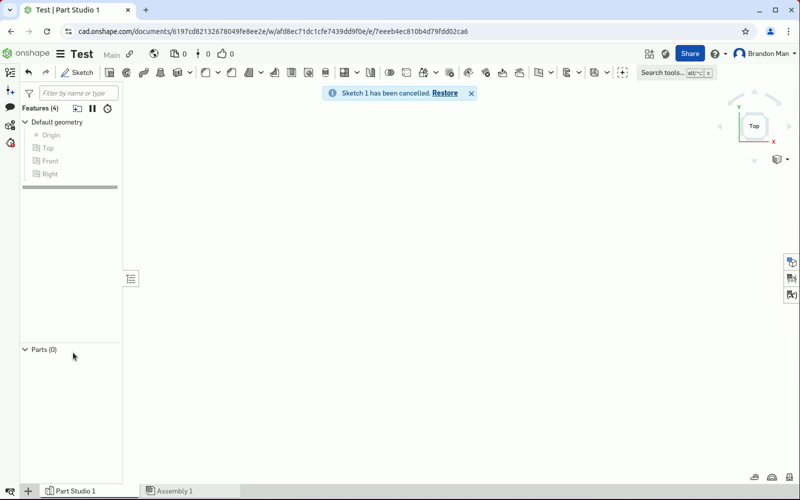
key(space)
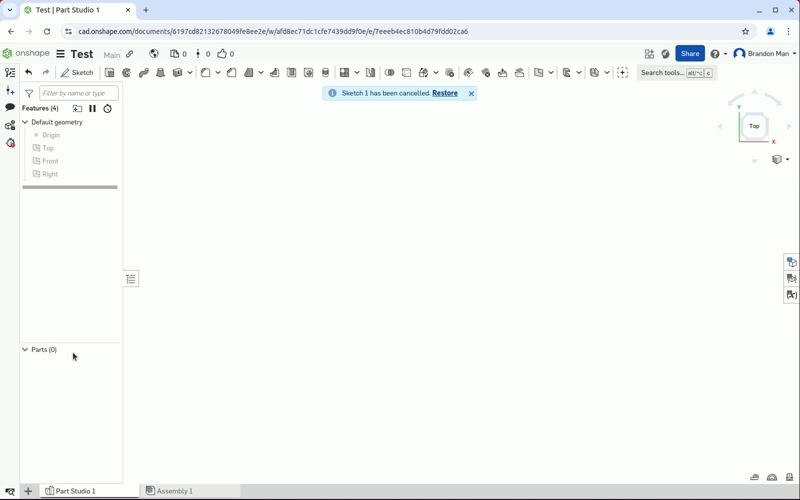
key_down(shift)
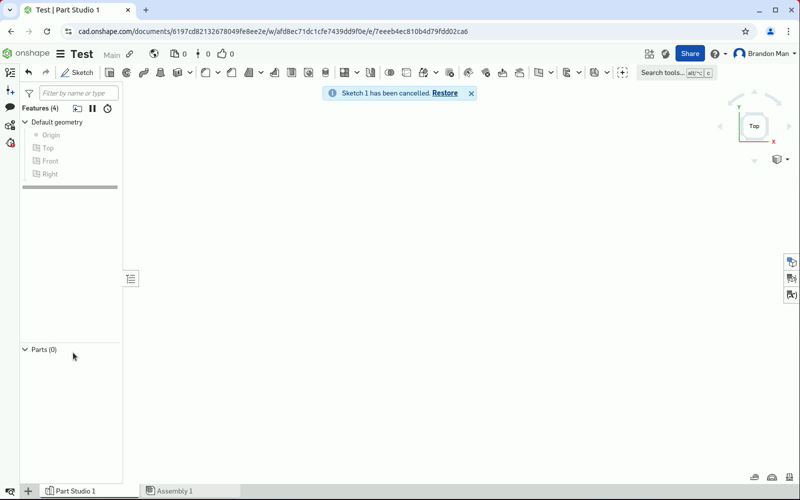
key(up)
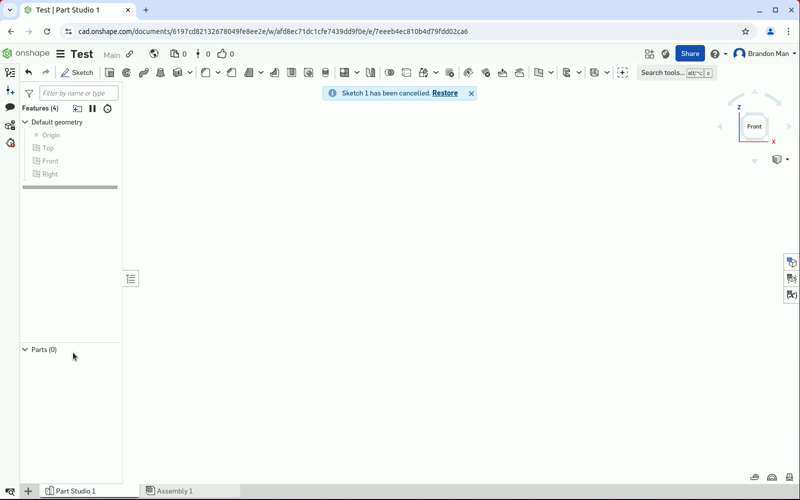
key_up(shift)
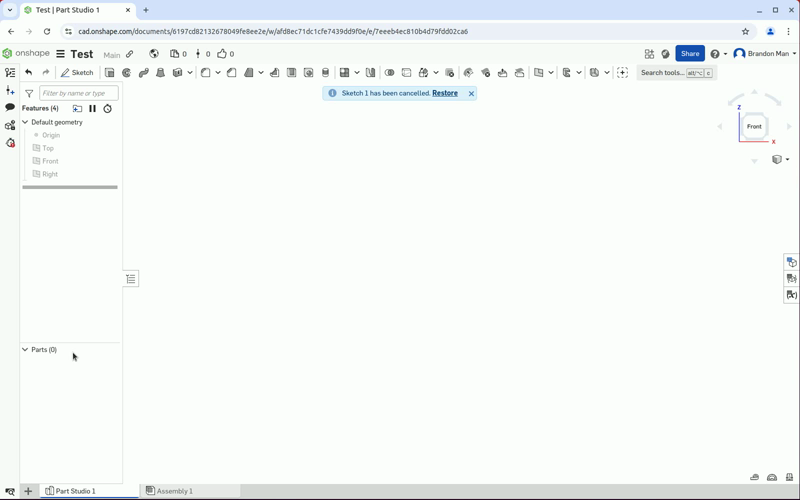
key(space)
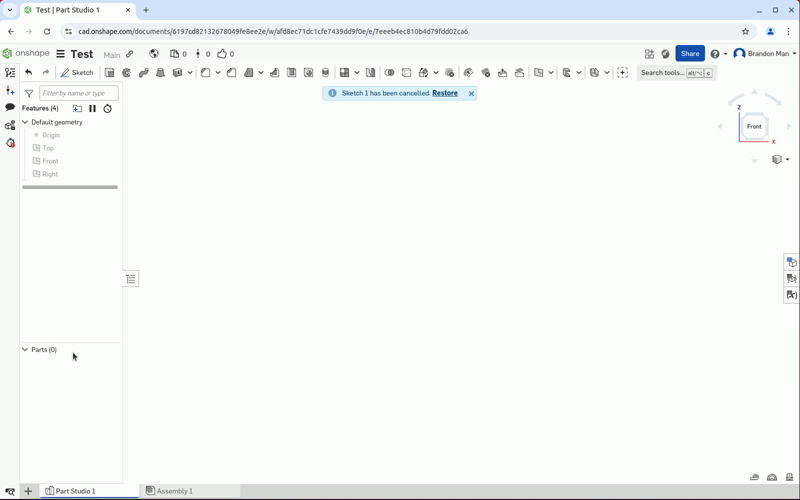
key_down(shift)
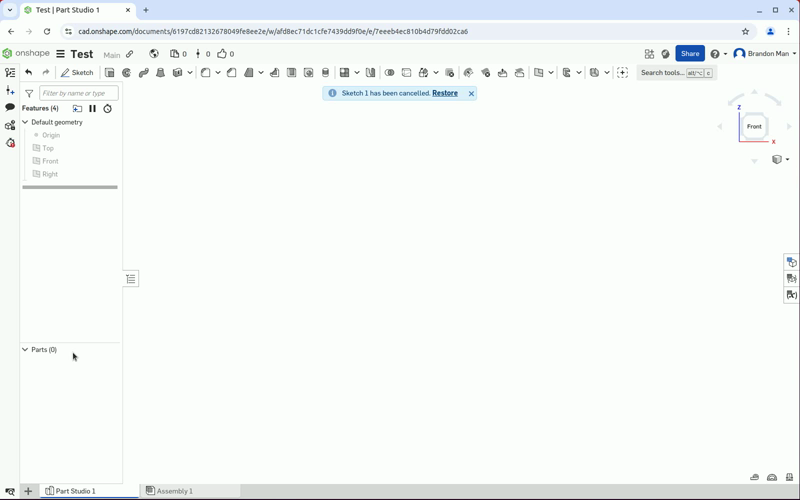
key(left)
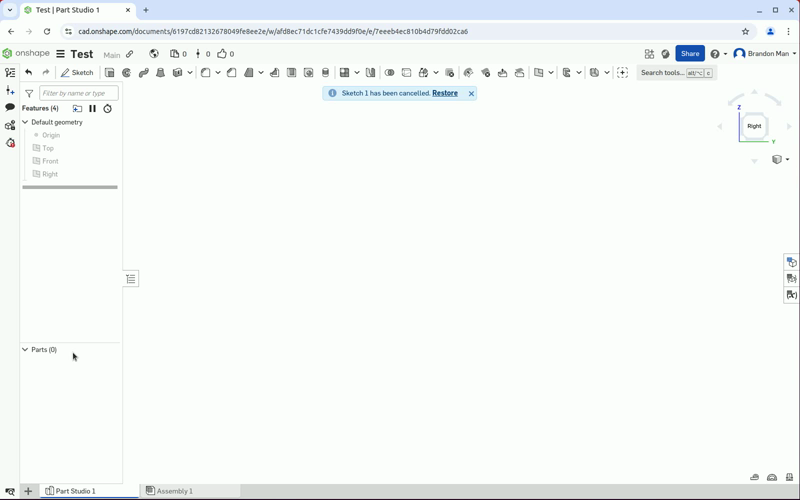
key_up(shift)
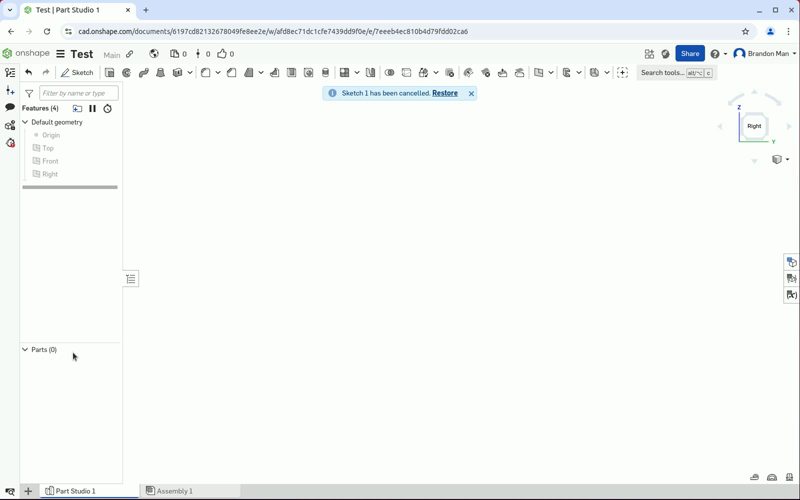
mouse_move(73, 352)
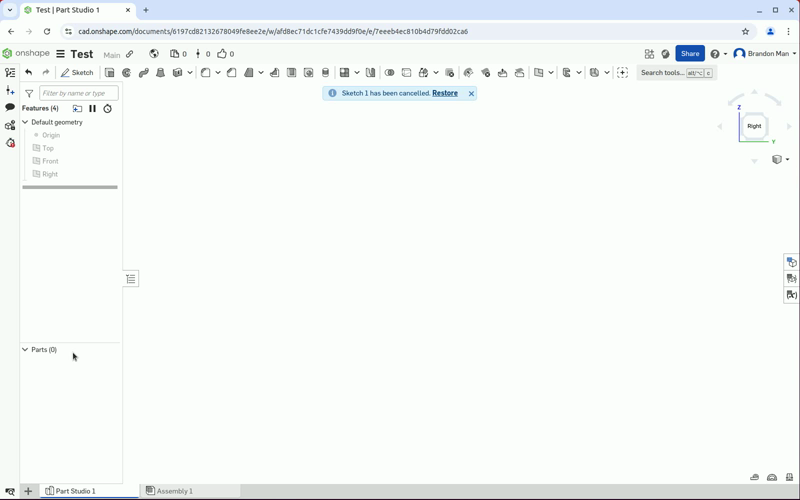
key(shift+y)
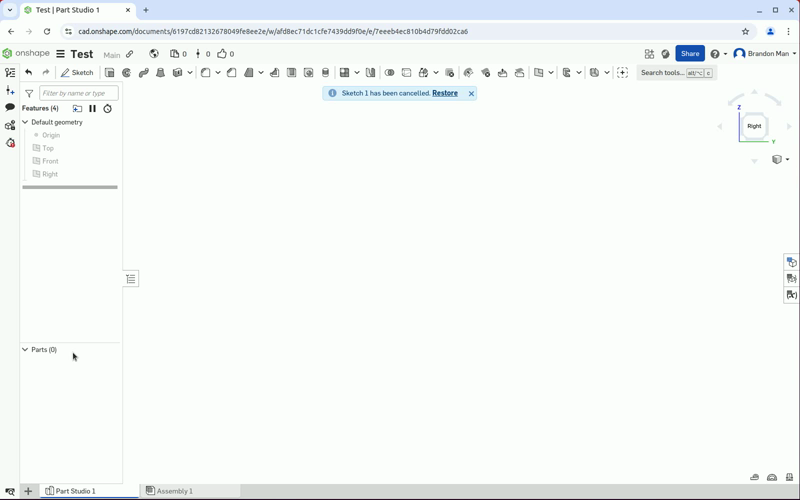
key(shift+s)
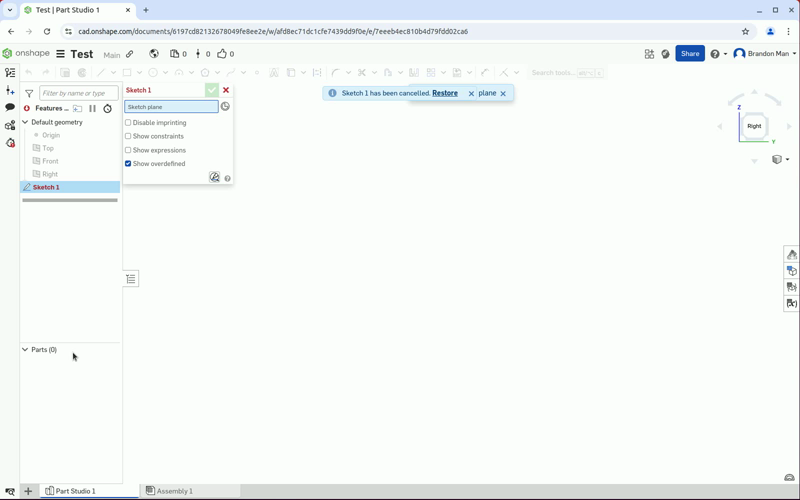
mouse_move(73, 176)
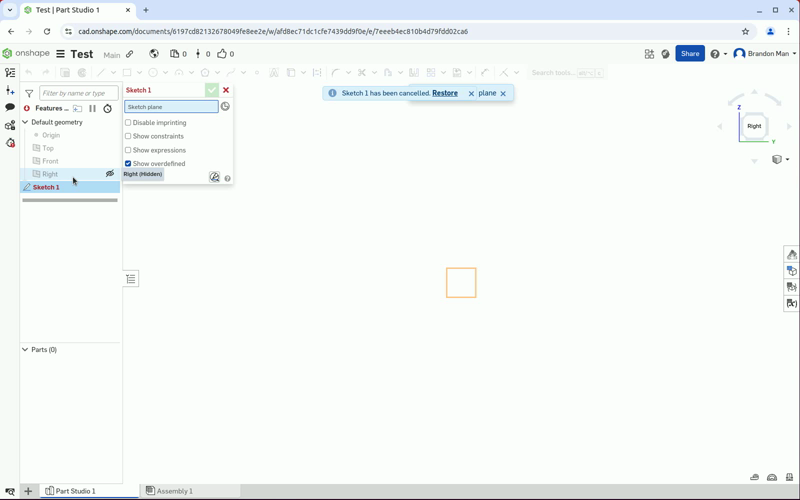
click(73, 176)
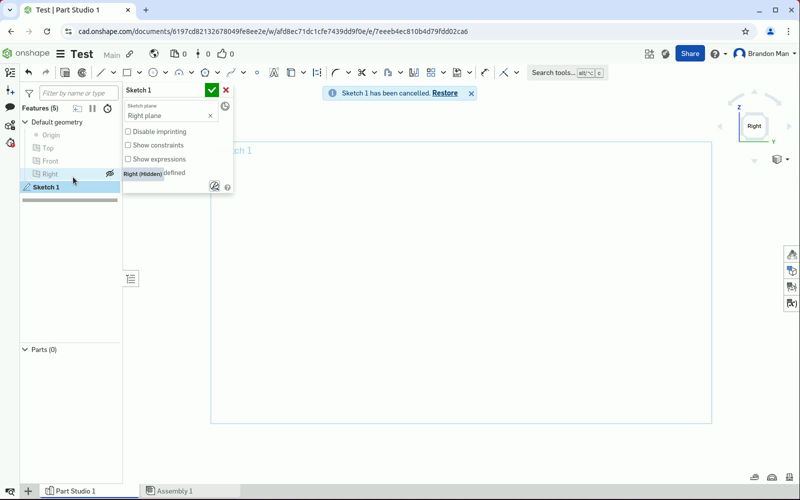
mouse_move(73, 352)
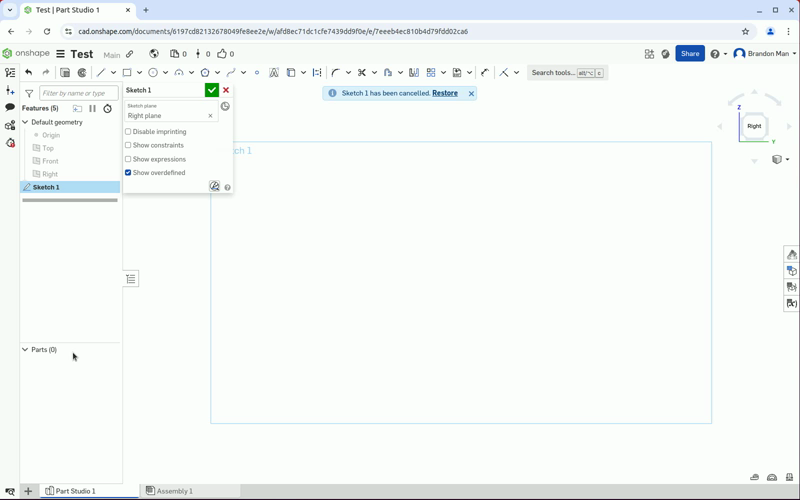
key(y)
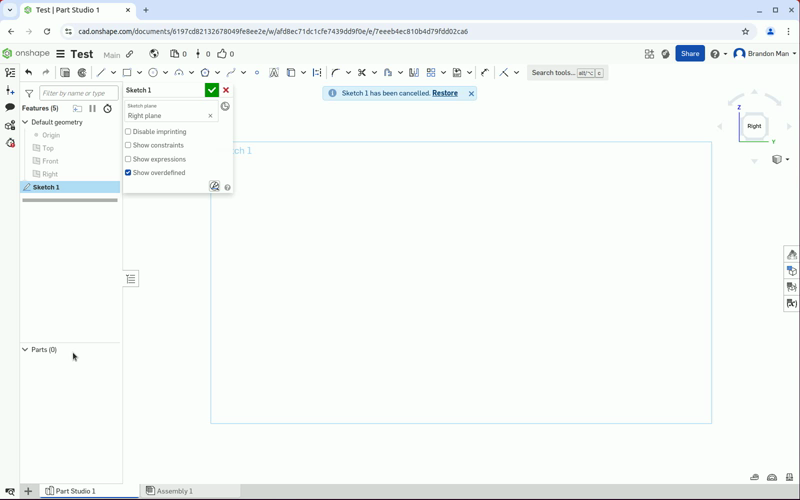
key(l)
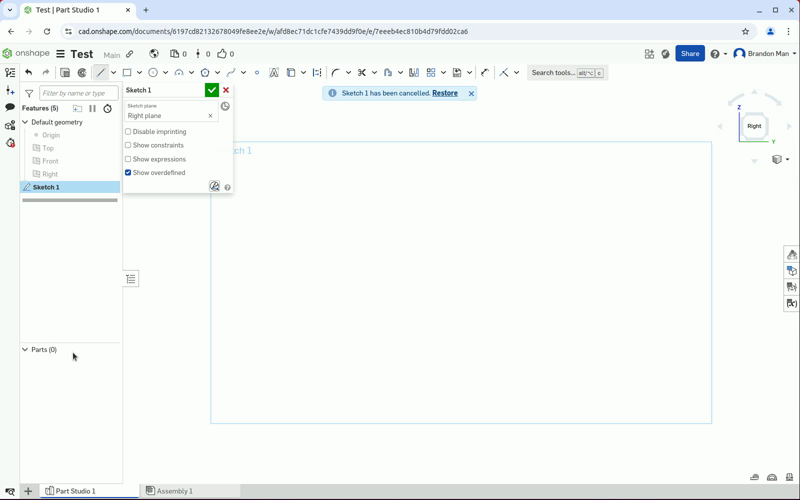
key_down(shift)
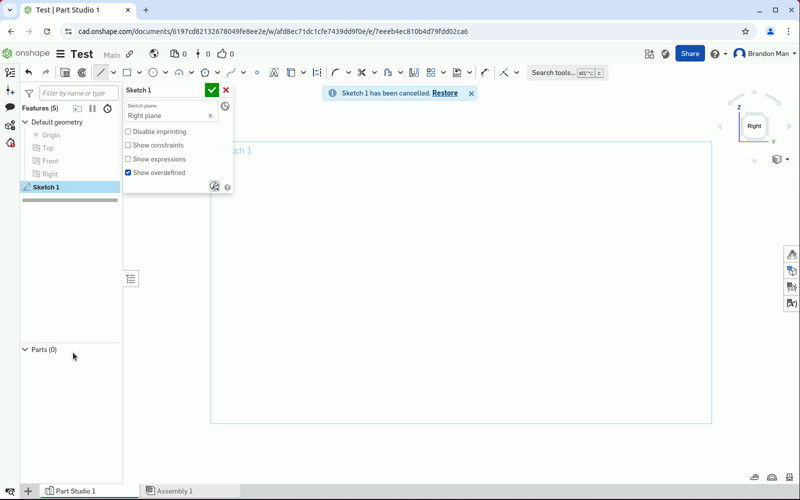
mouse_move(348, 245)
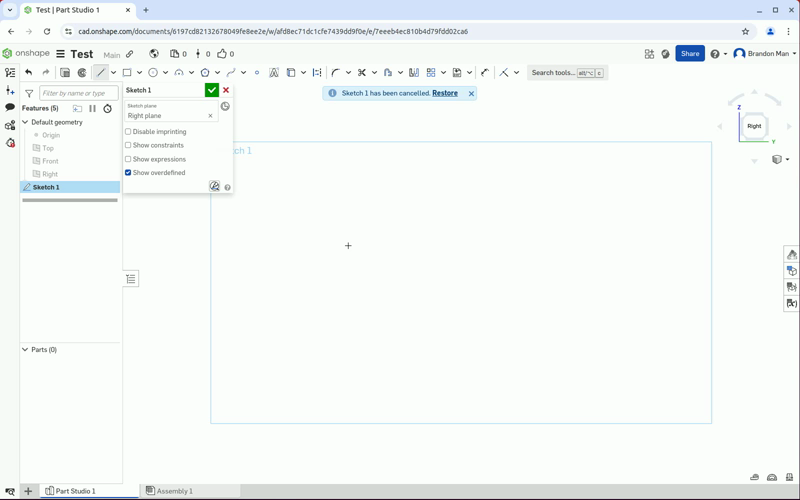
click(348, 245)
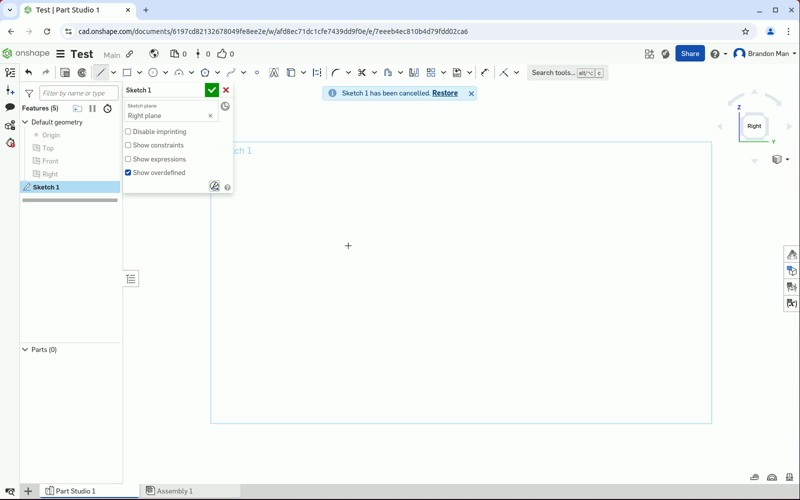
key_up(shift)
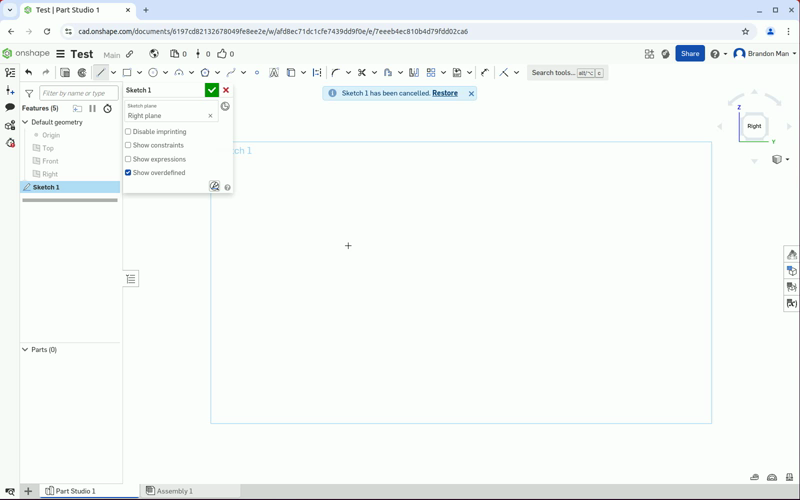
key_down(shift)
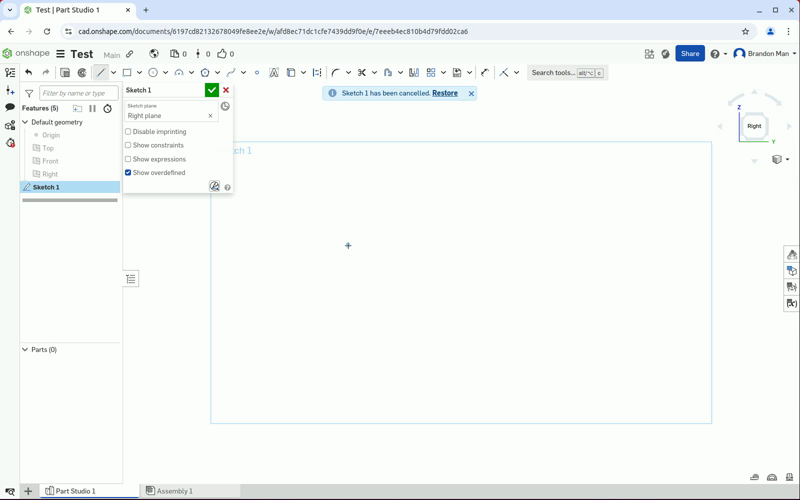
mouse_move(378, 245)
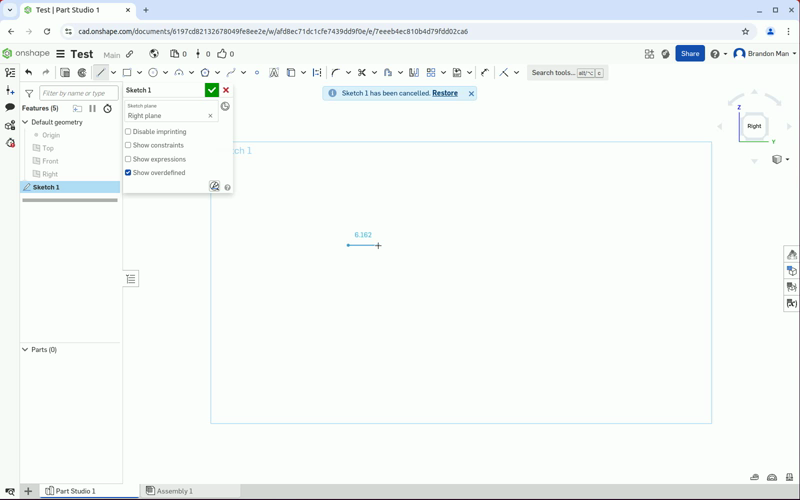
mouse_move(356, 245)
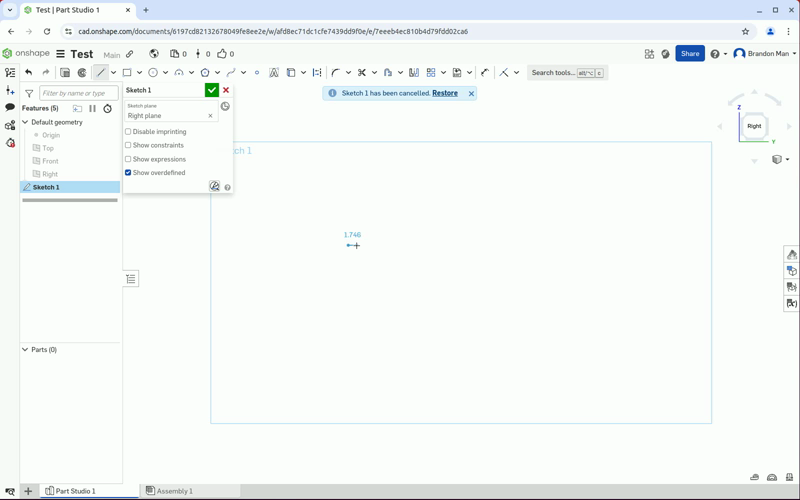
click(356, 245)
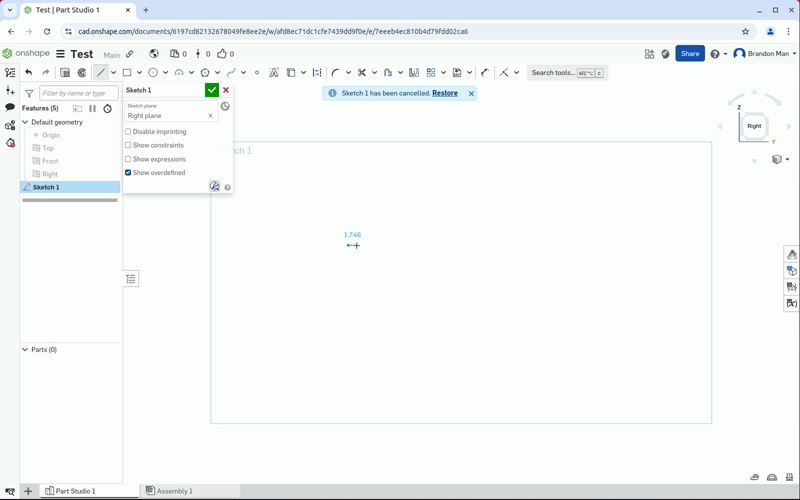
key_up(shift)
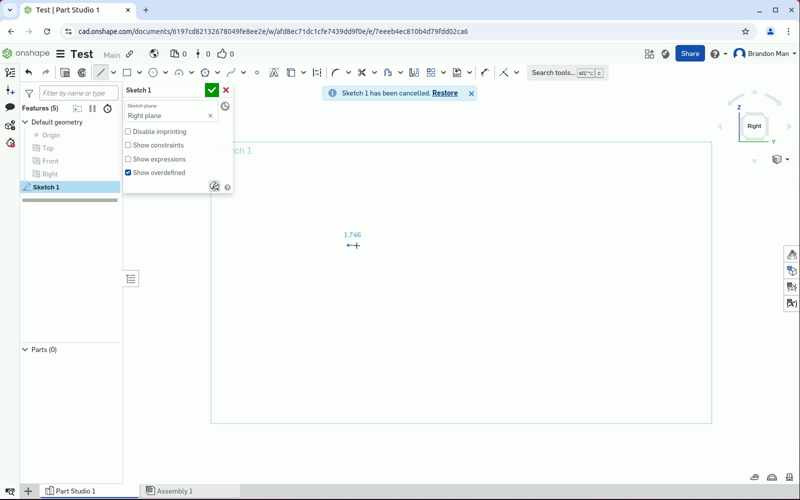
key_down(shift)
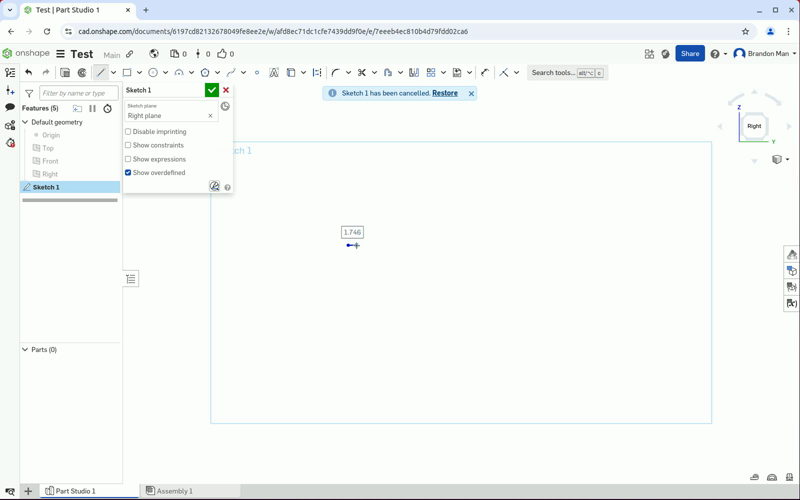
mouse_move(386, 245)
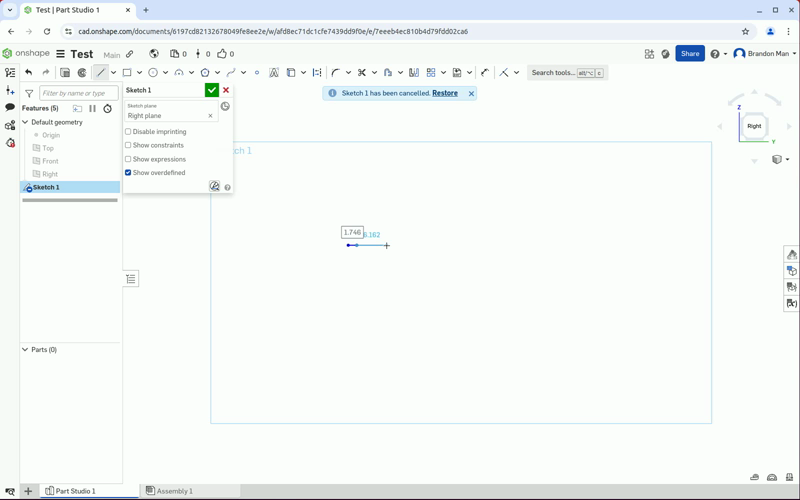
mouse_move(356, 236)
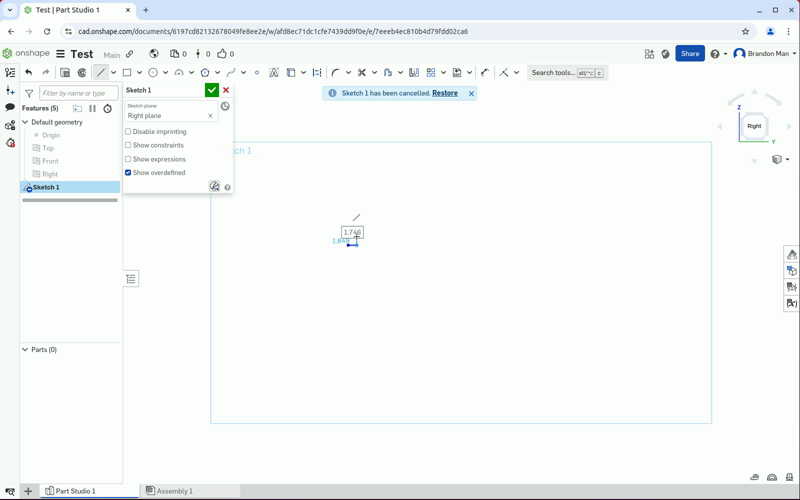
click(356, 236)
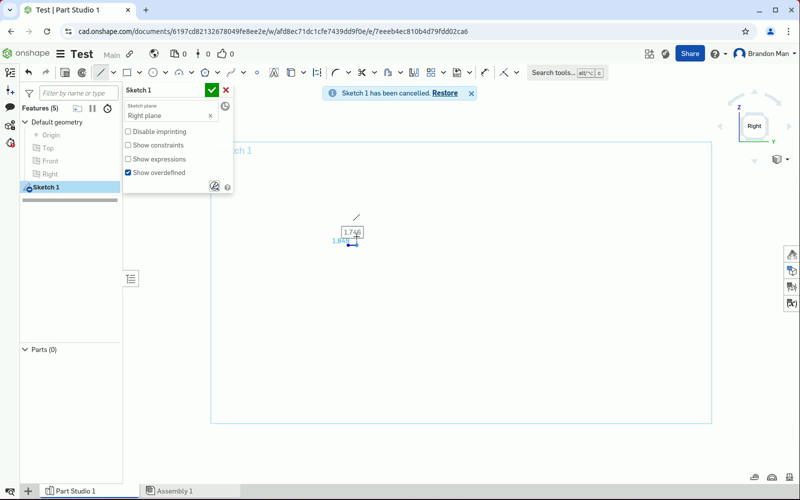
key_up(shift)
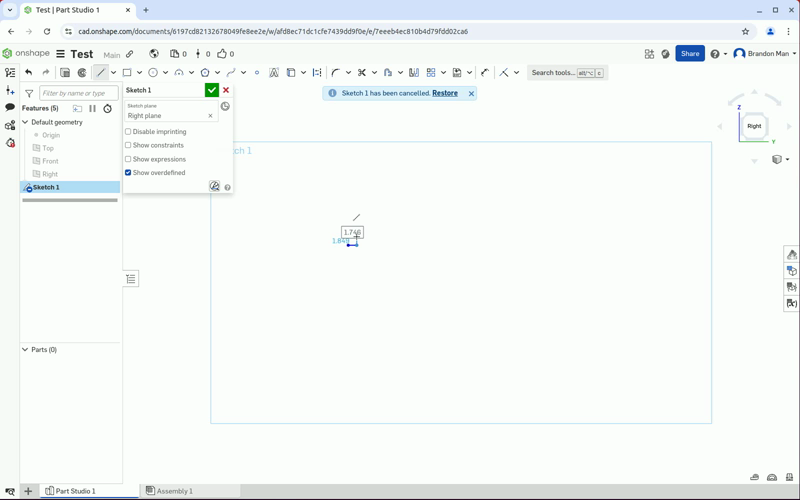
key_down(shift)
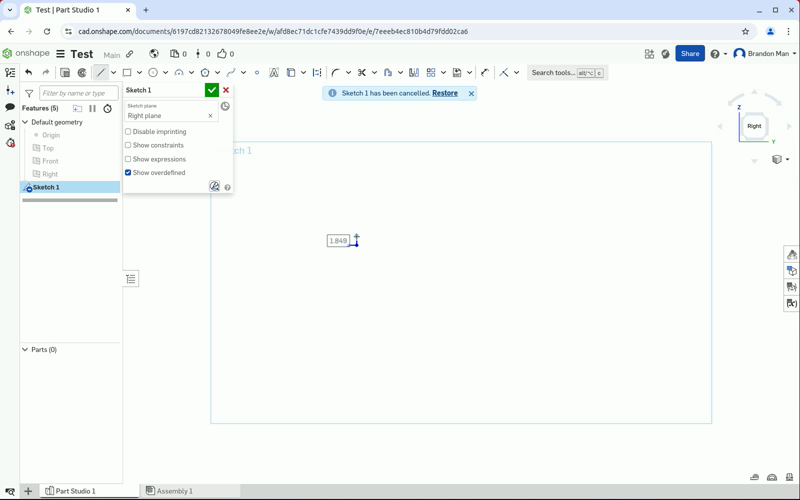
mouse_move(386, 236)
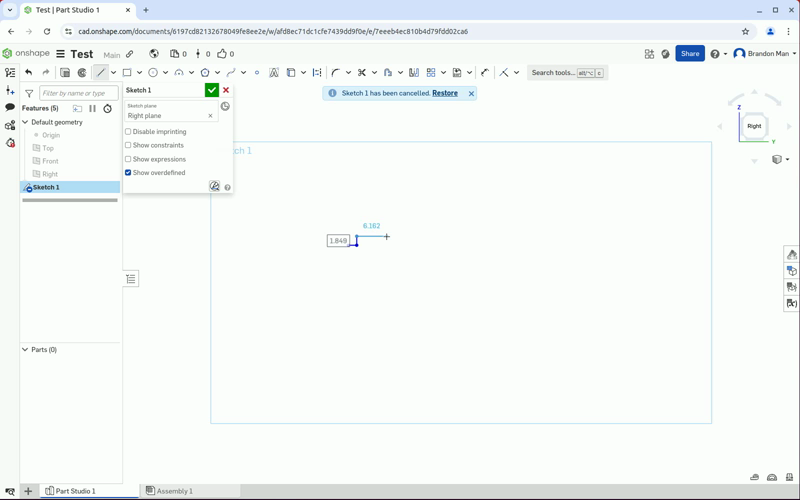
mouse_move(348, 236)
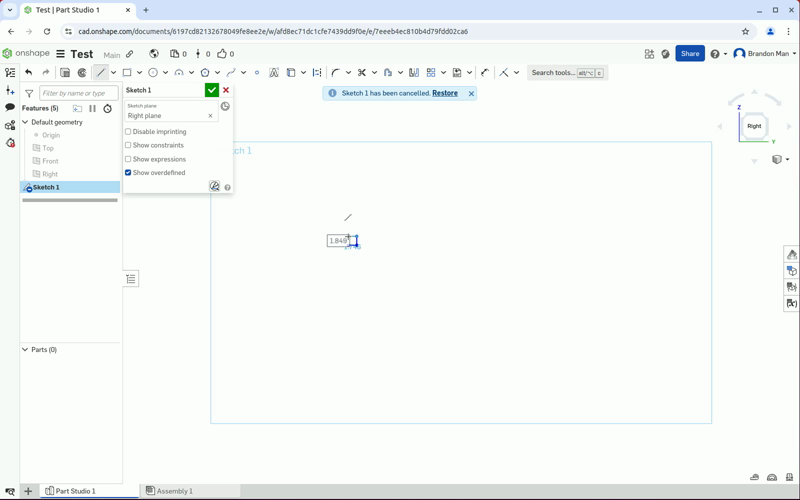
click(348, 236)
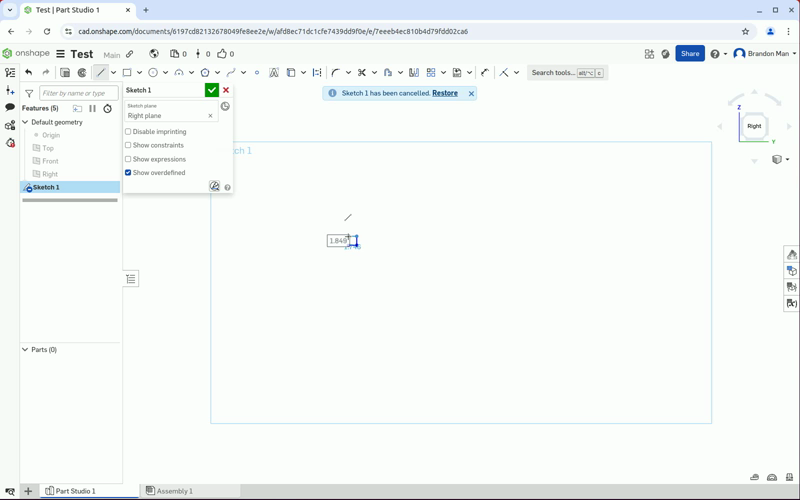
key_up(shift)
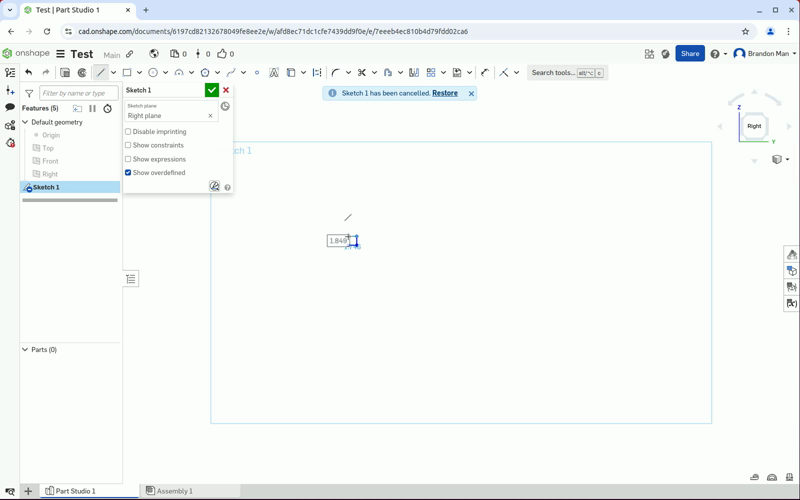
mouse_move(378, 236)
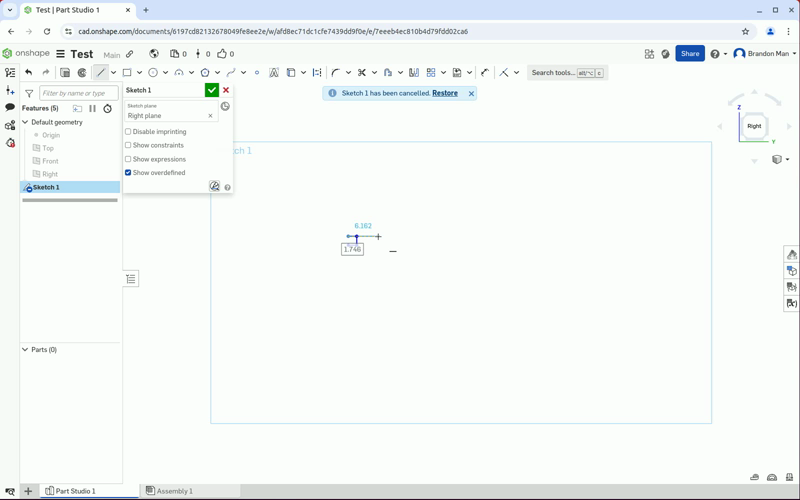
key_down(shift)
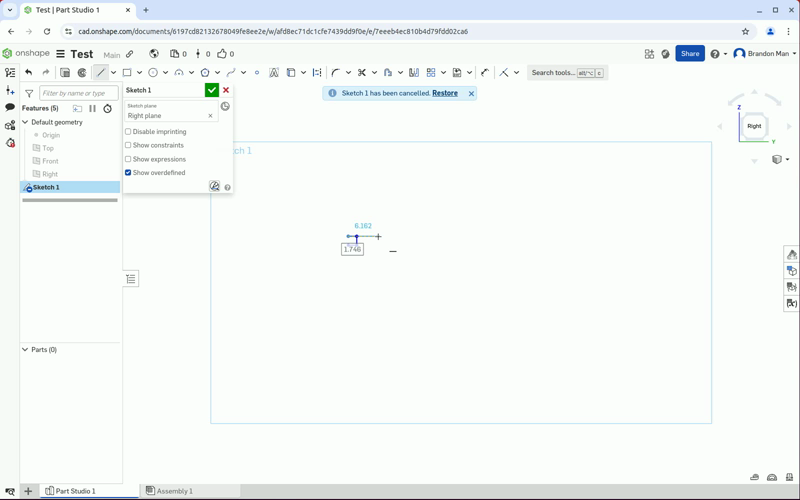
mouse_move(348, 245)
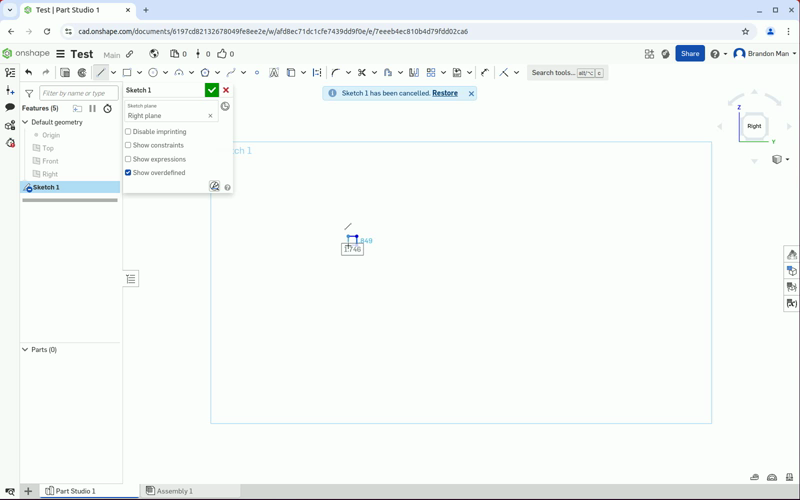
key_up(shift)
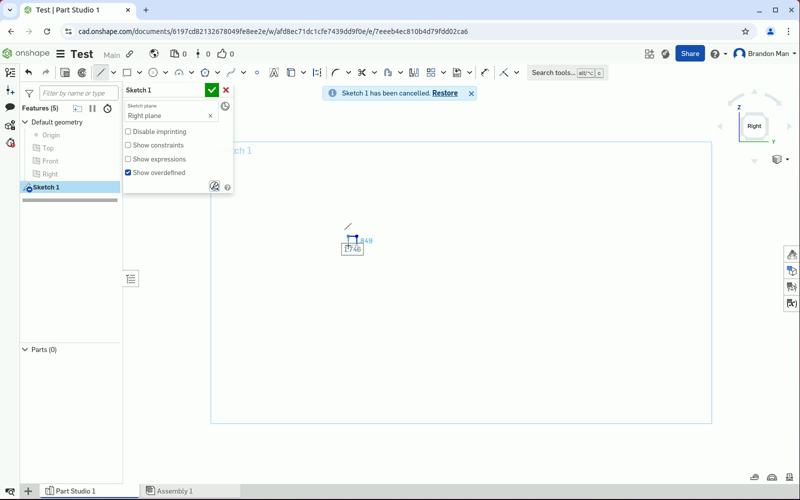
click(348, 245)
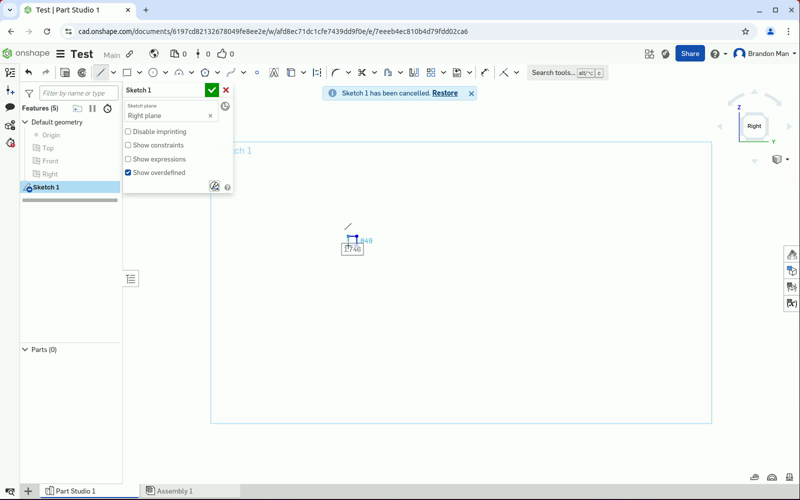
key(esc)
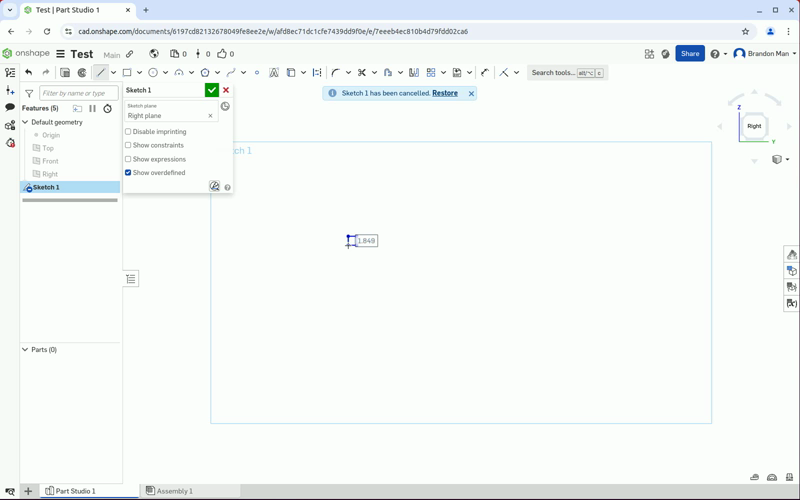
mouse_move(349, 237)
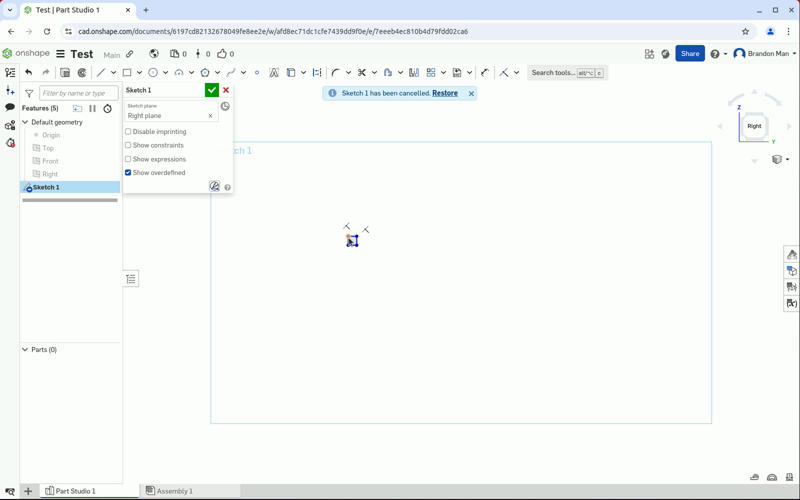
scroll(6)
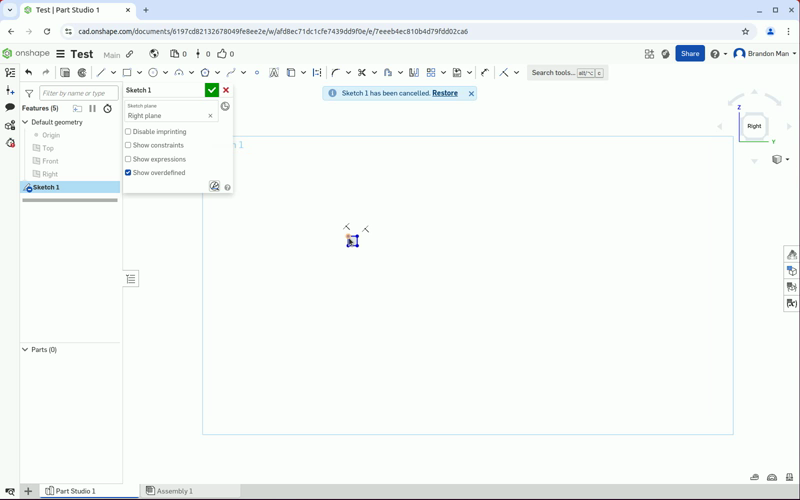
scroll(6)
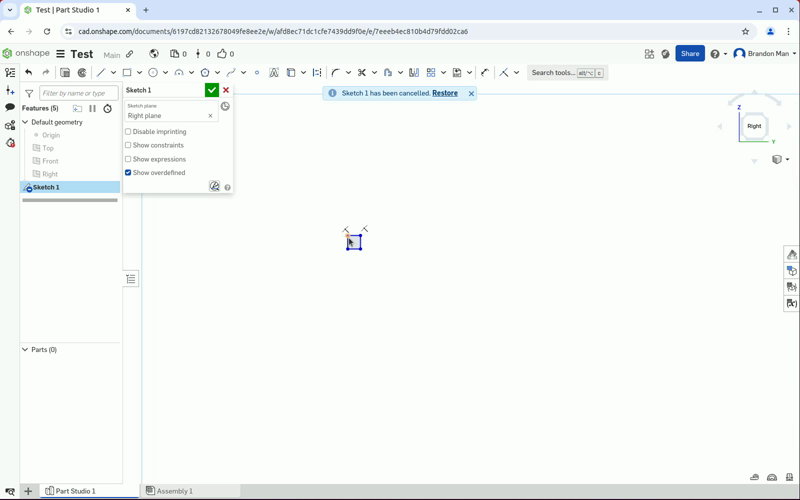
scroll(6)
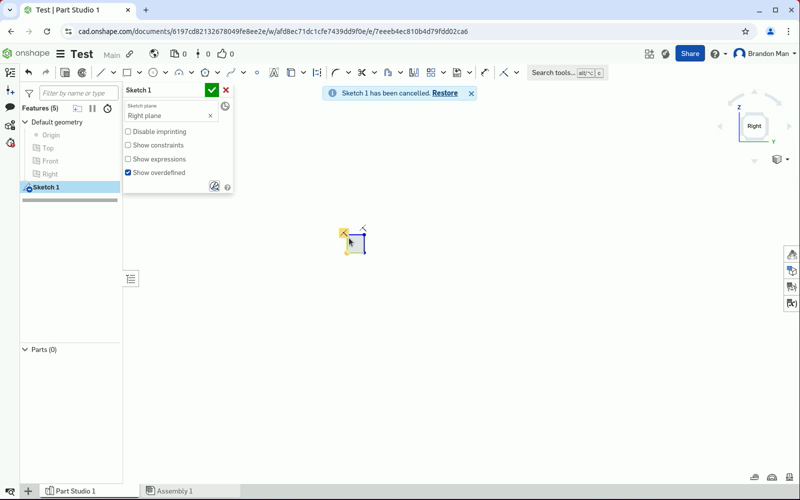
scroll(6)
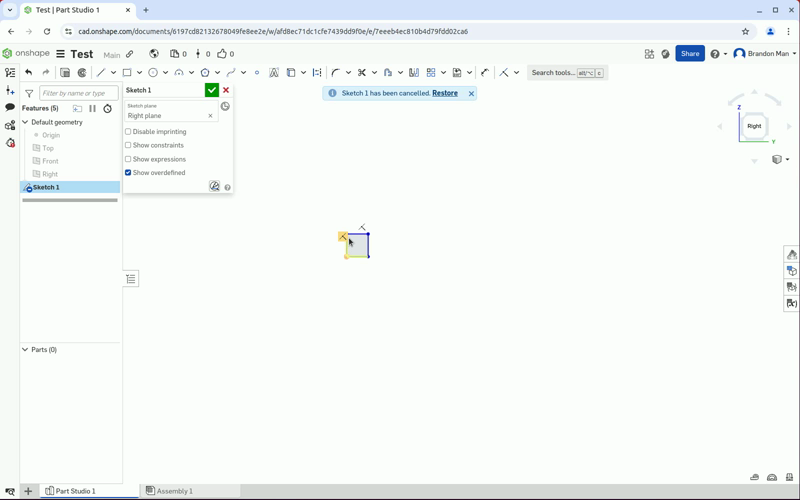
scroll(6)
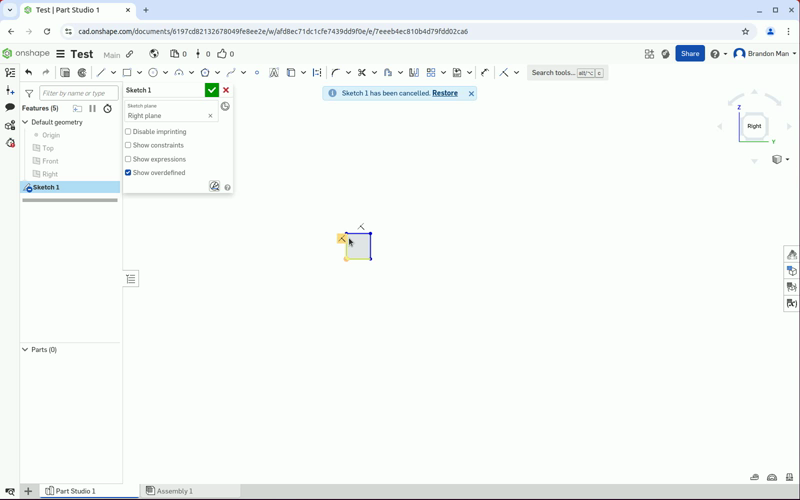
scroll(6)
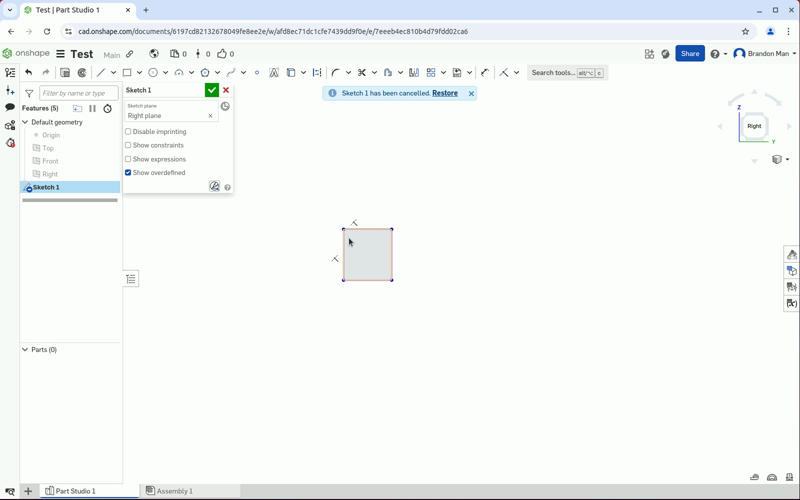
scroll(6)
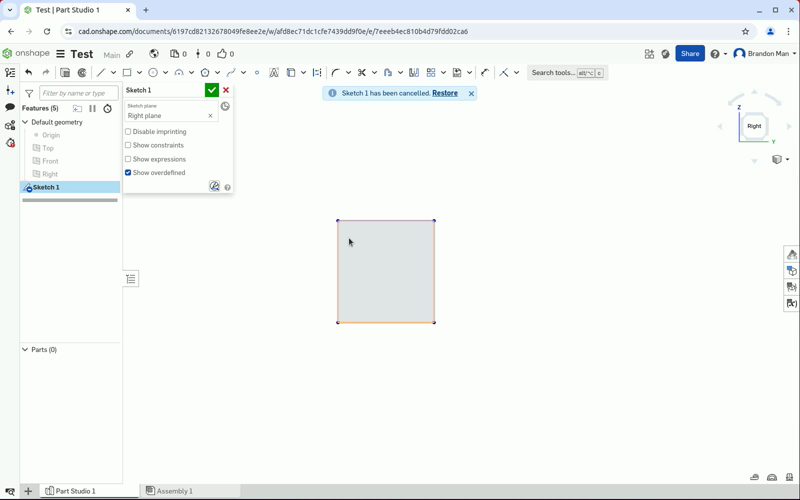
click(349, 237)
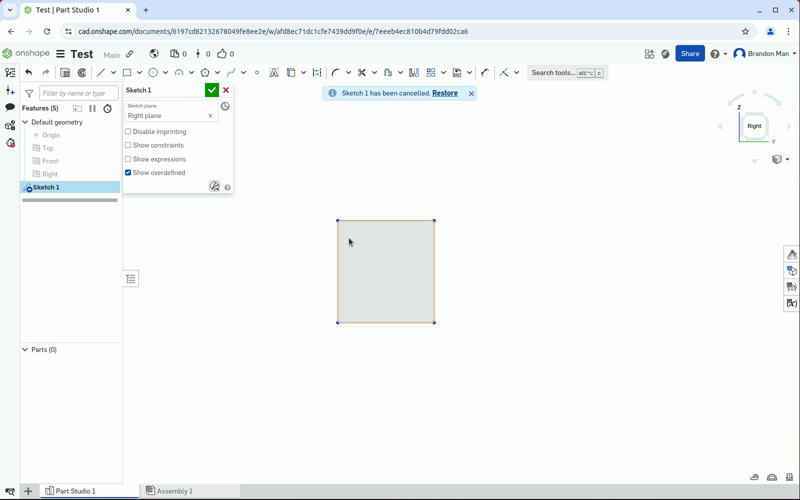
scroll(-6)
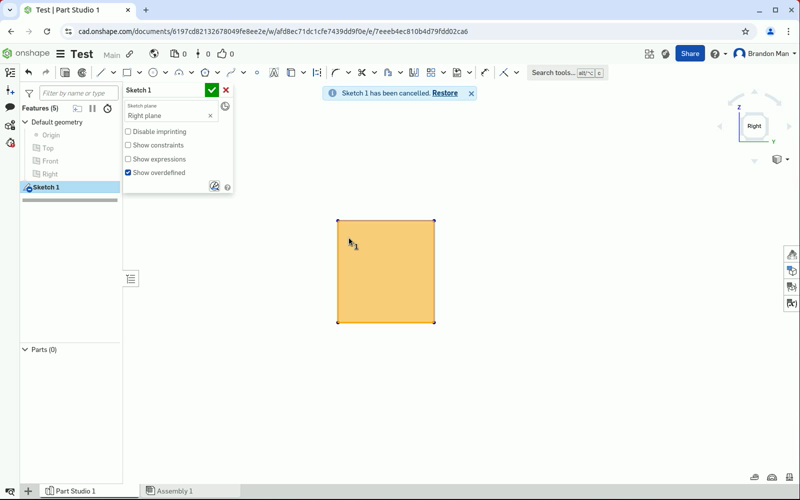
scroll(-6)
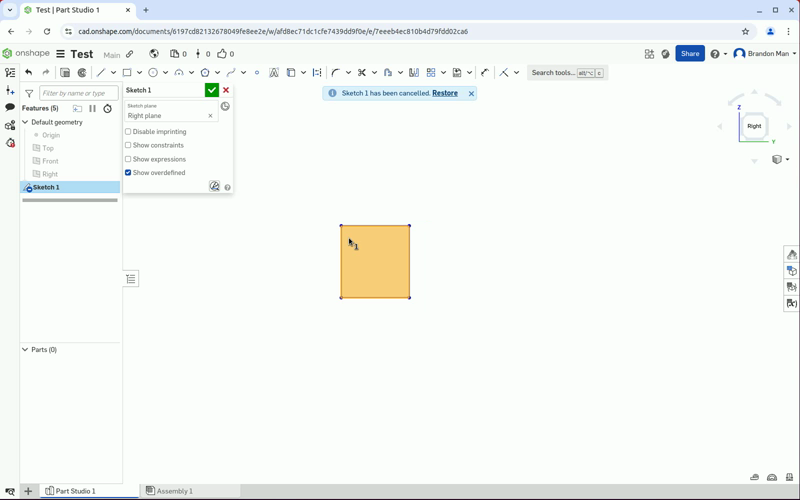
scroll(-6)
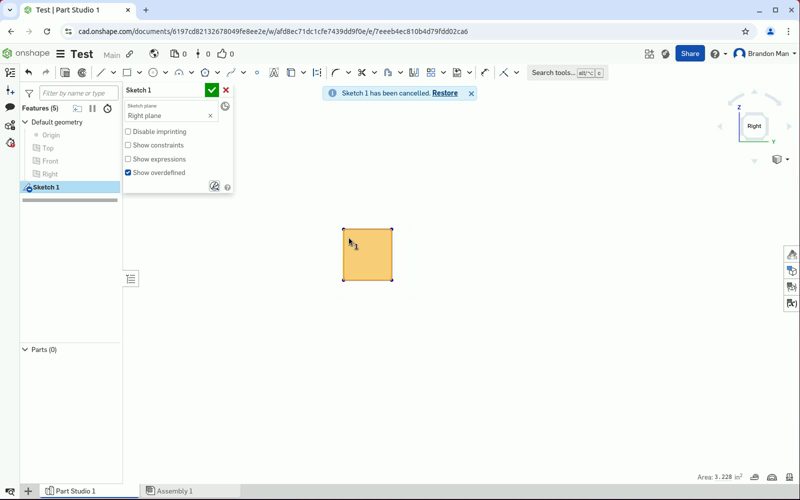
scroll(-6)
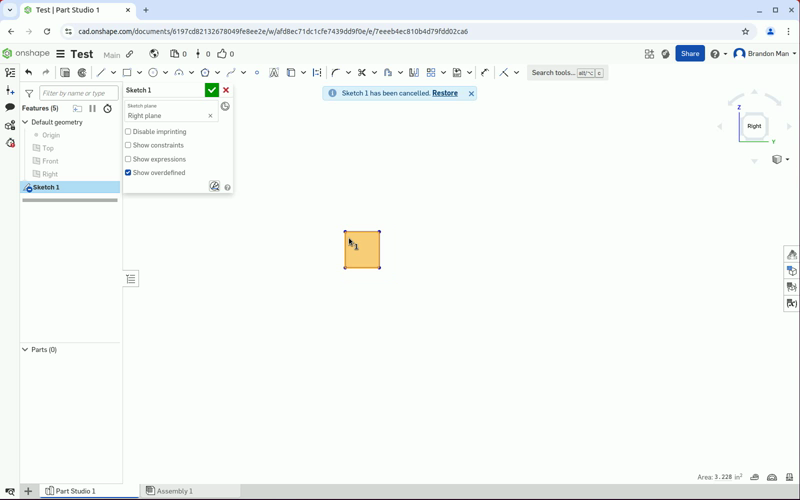
scroll(-6)
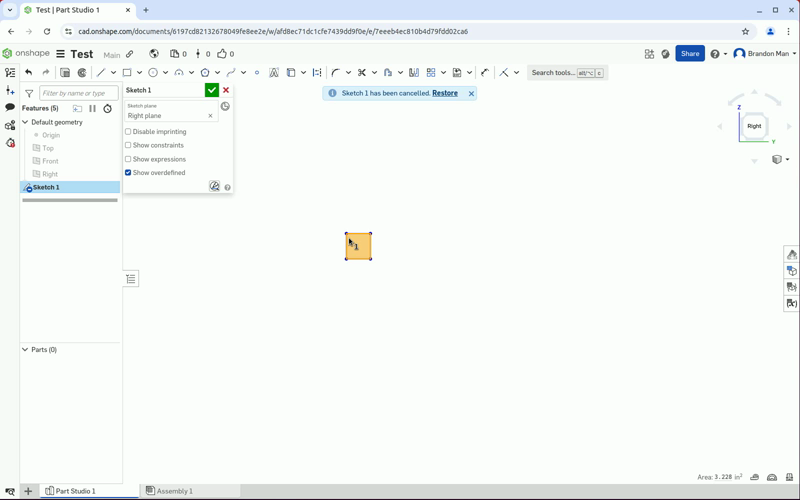
scroll(-6)
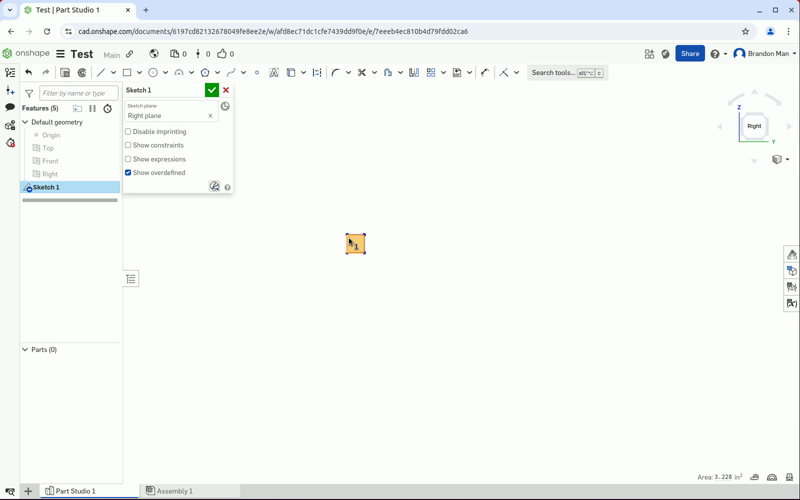
scroll(-6)
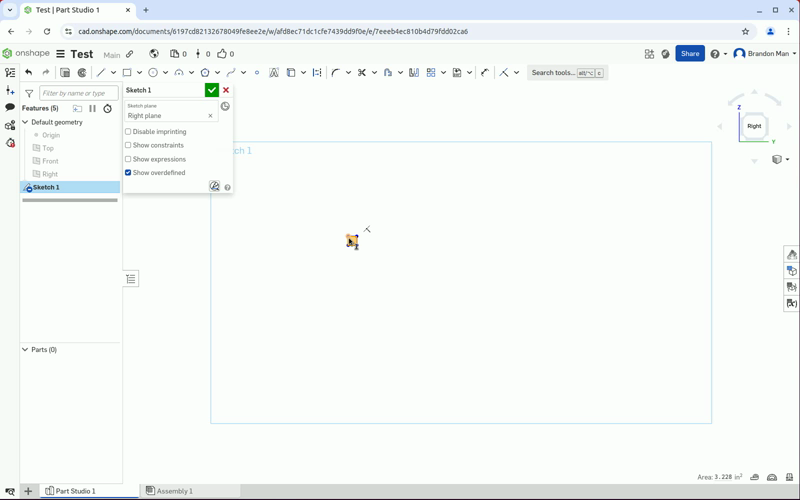
mouse_move(73, 352)
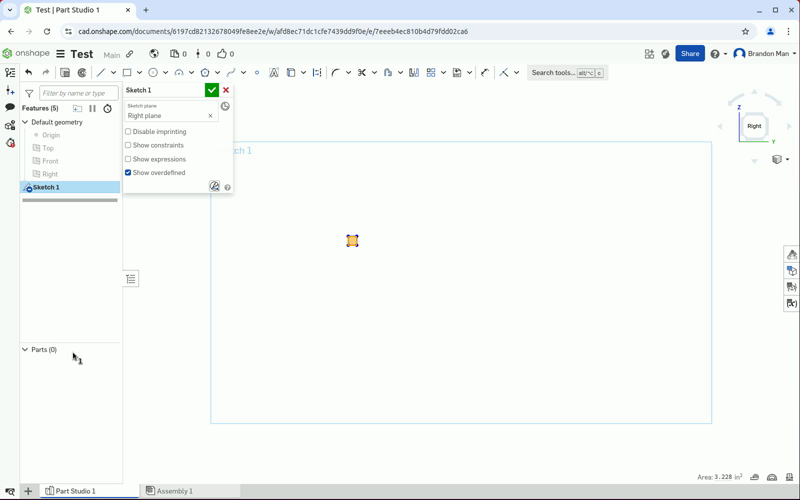
key(shift+y)
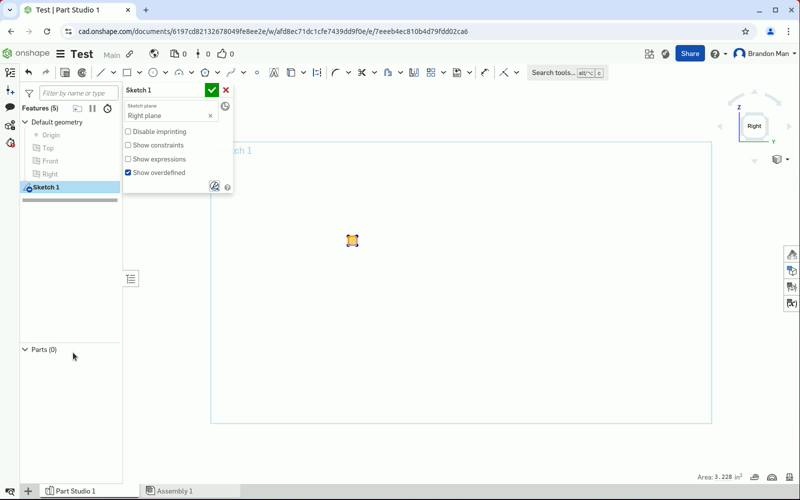
key(shift+e)
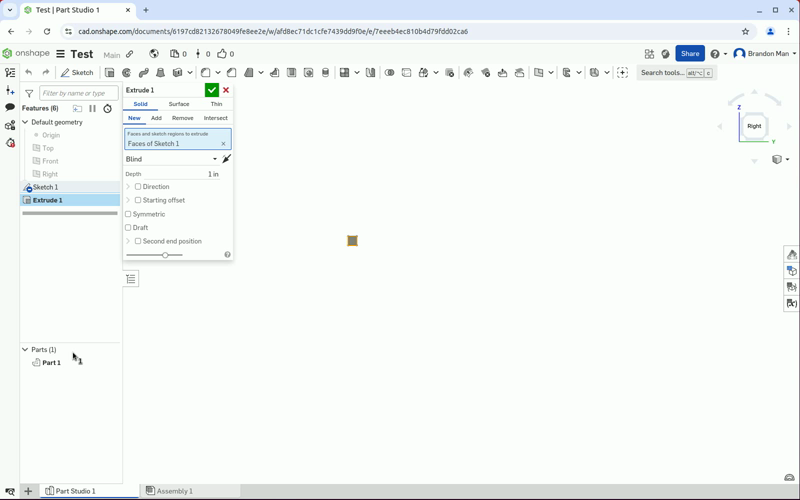
mouse_move(143, 106)
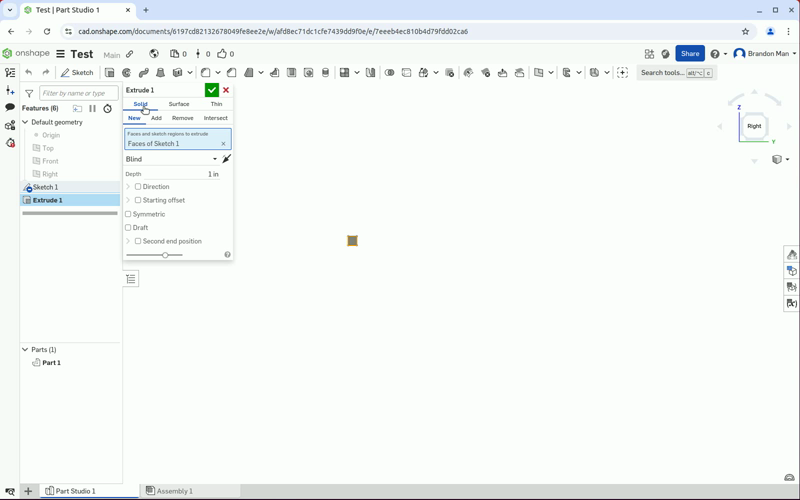
click(143, 106)
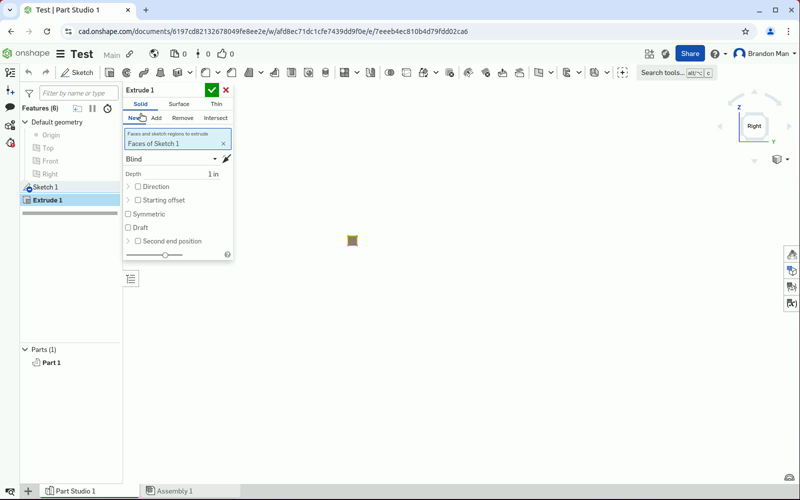
mouse_move(137, 120)
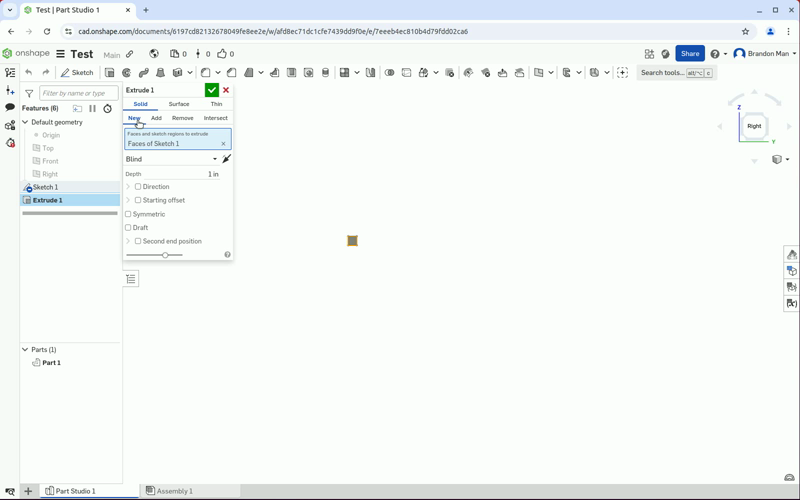
click(137, 120)
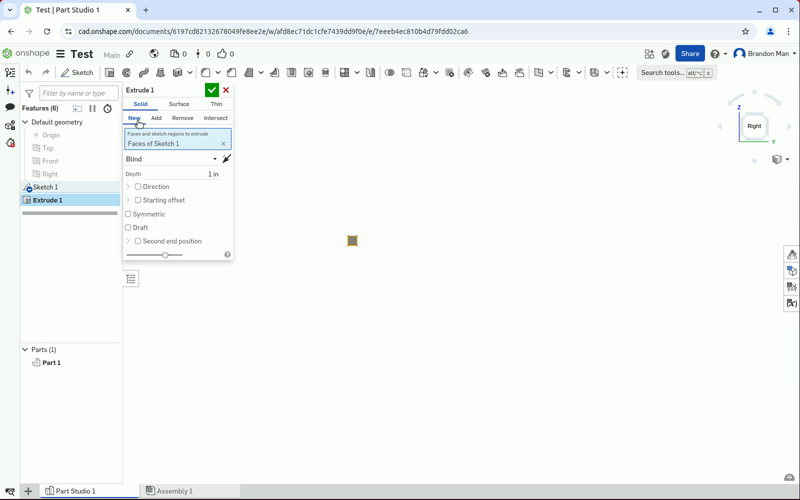
key(tab, 4)
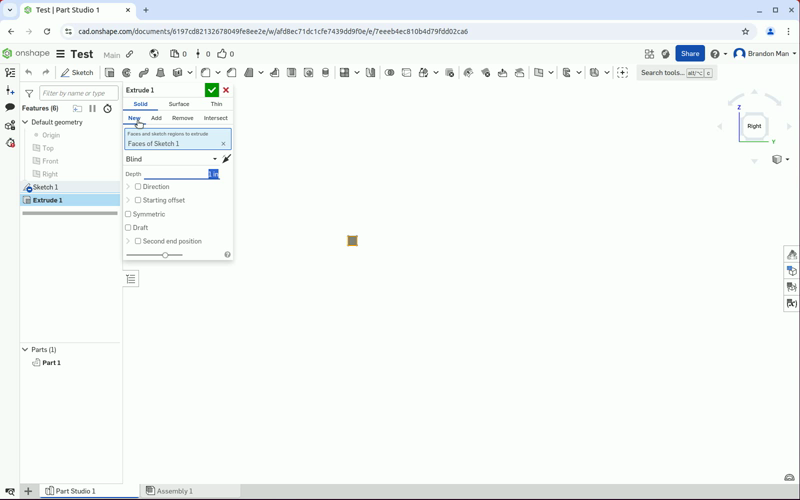
text(-0.241)
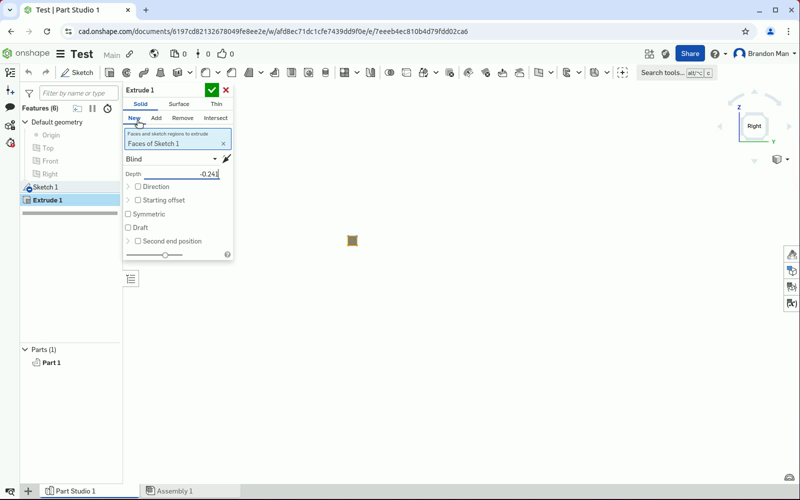
key(enter)
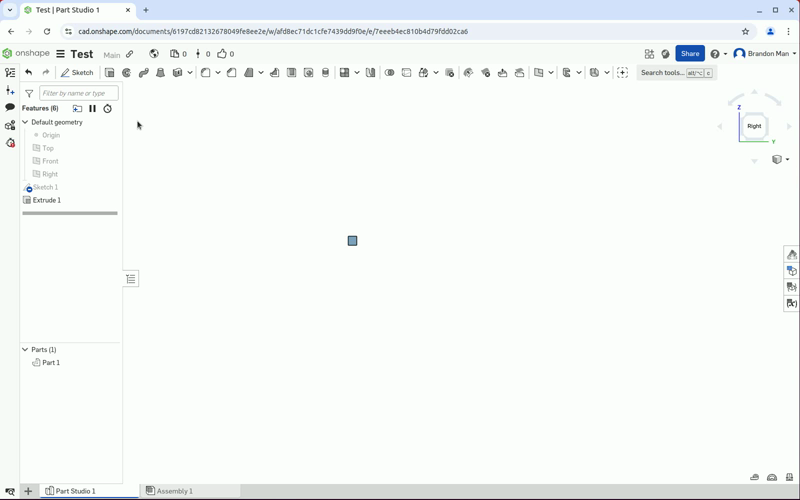
key(shift+h)
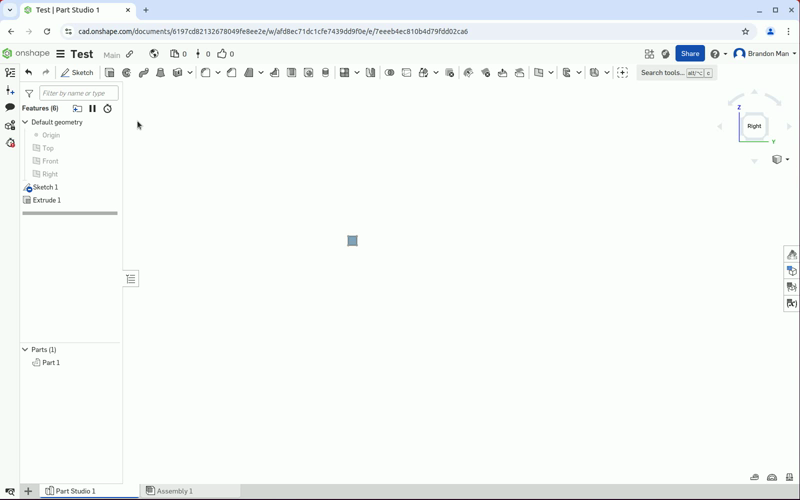
key(shift+h)
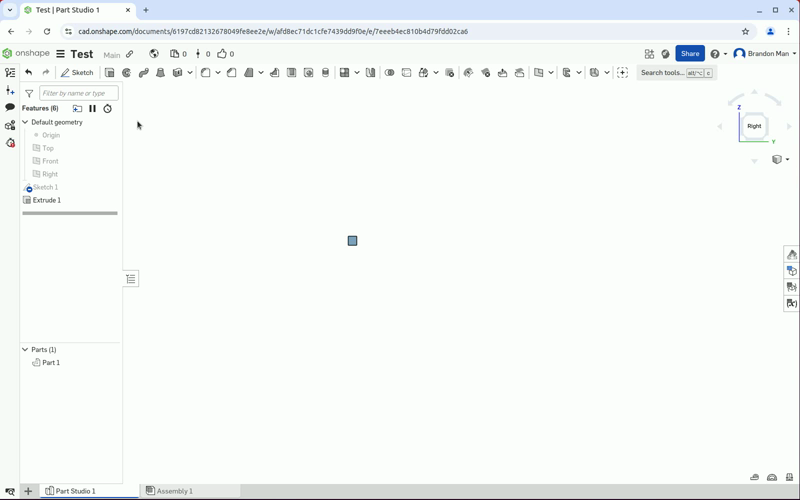
mouse_move(73, 189)
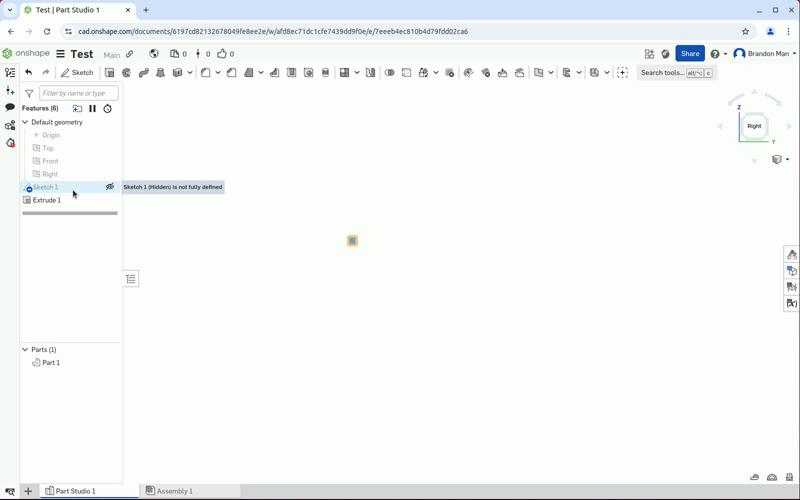
click(73, 189)
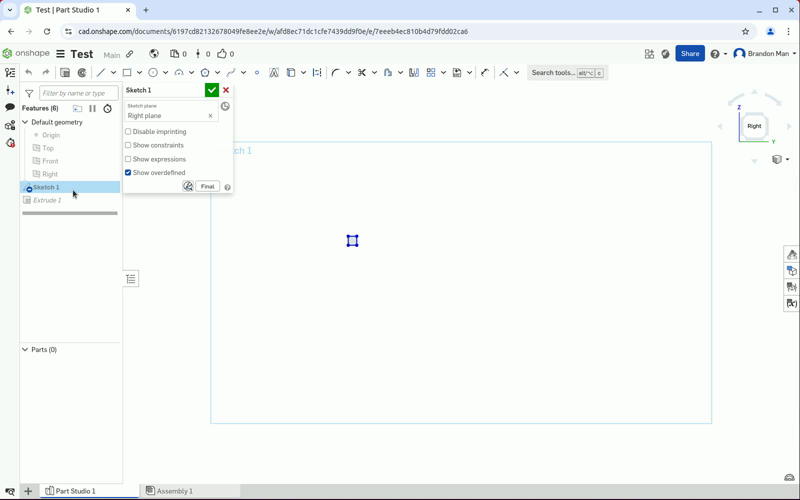
mouse_move(229, 92)
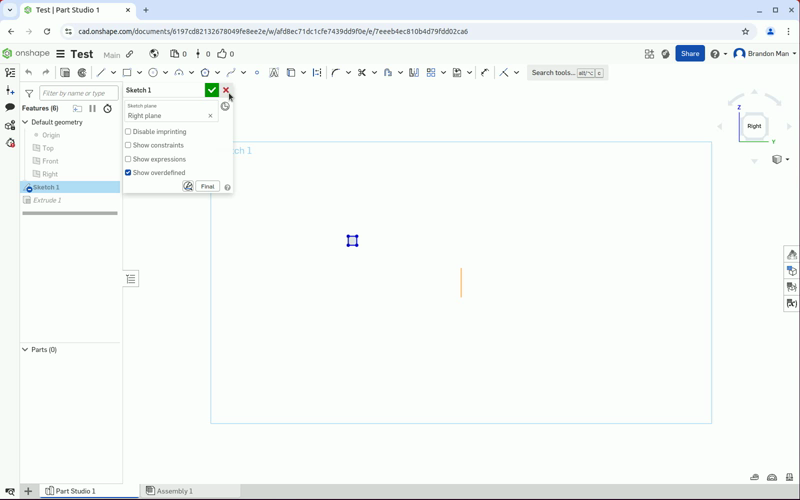
click(229, 92)
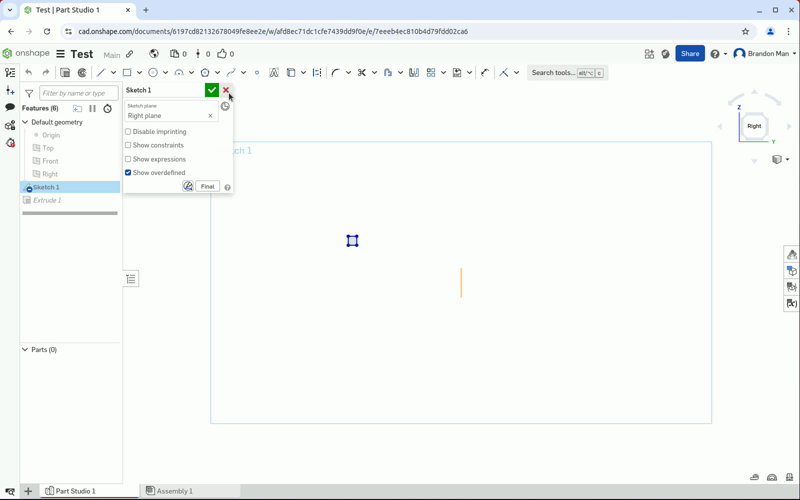
key(shift+s)
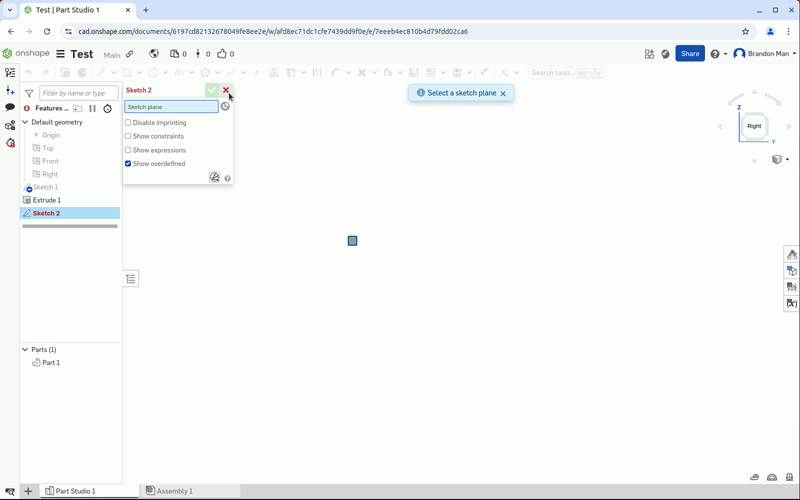
mouse_move(73, 176)
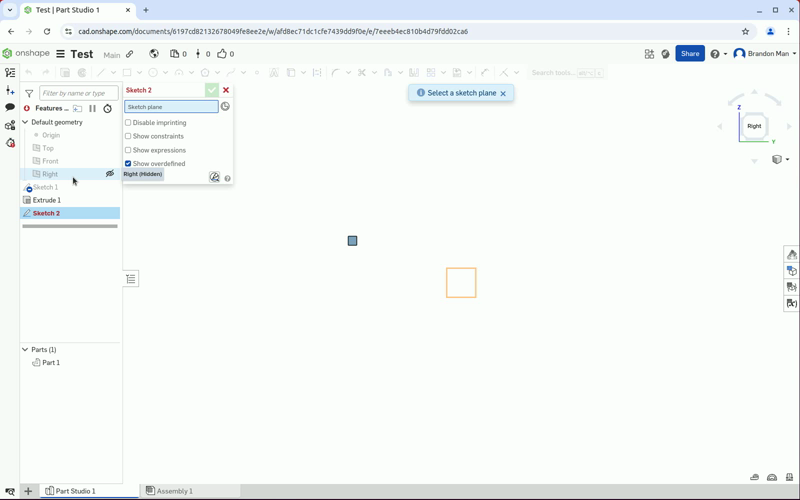
click(73, 176)
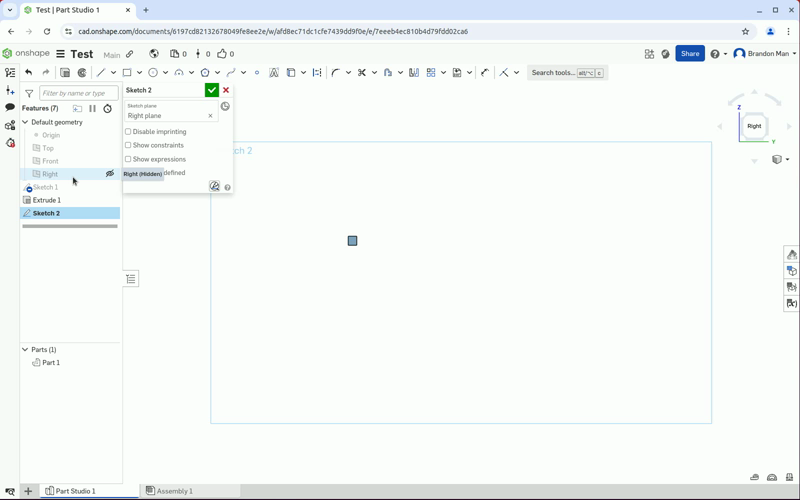
mouse_move(73, 352)
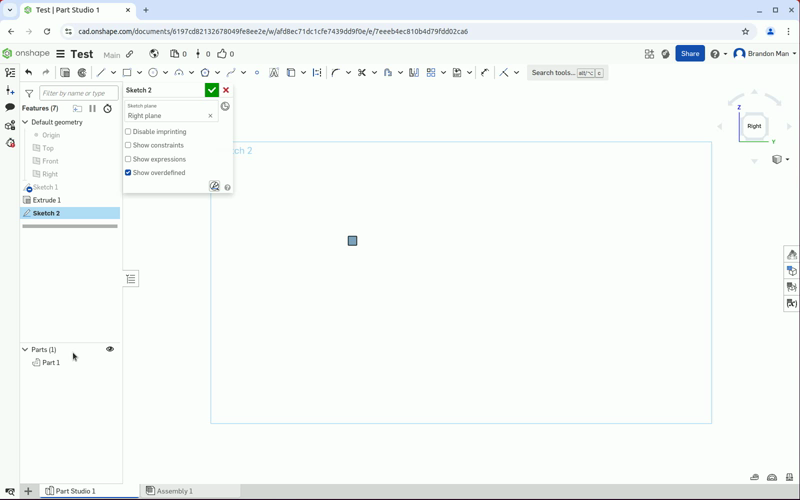
key(y)
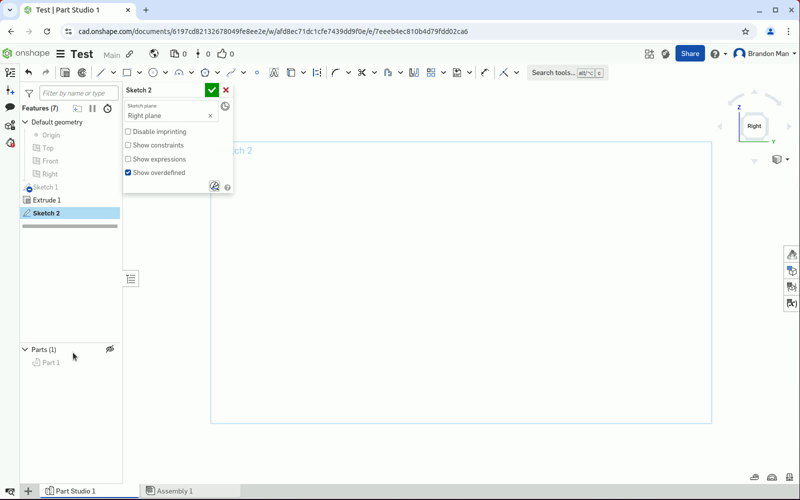
key(l)
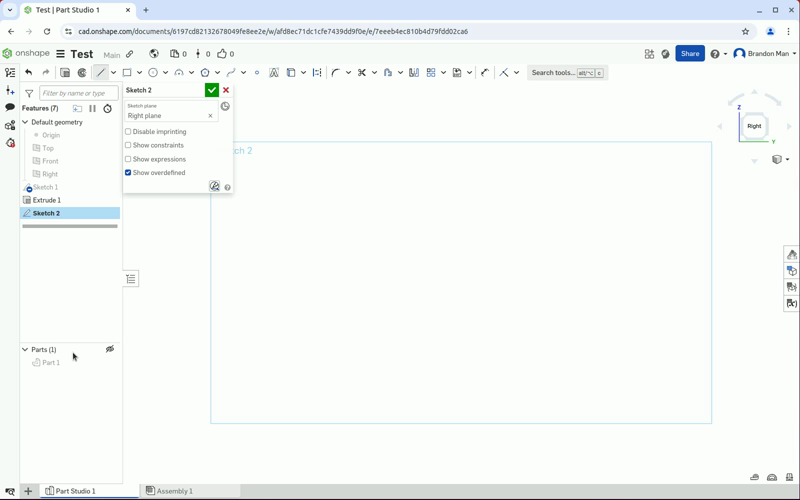
key_down(shift)
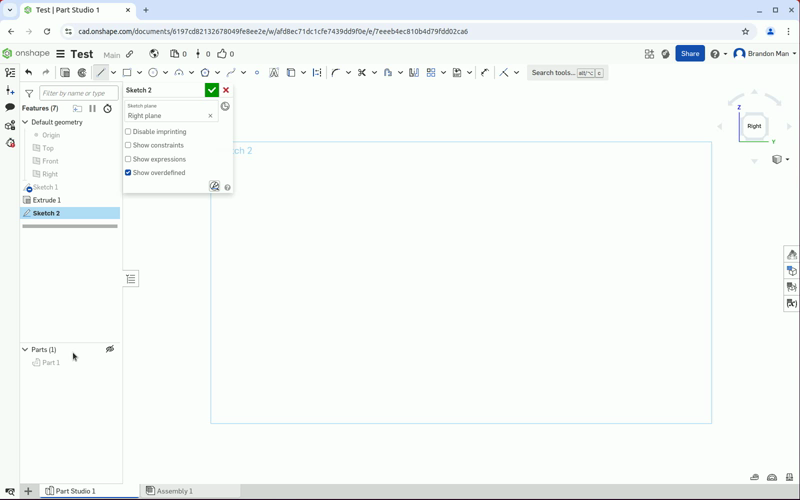
mouse_move(383, 267)
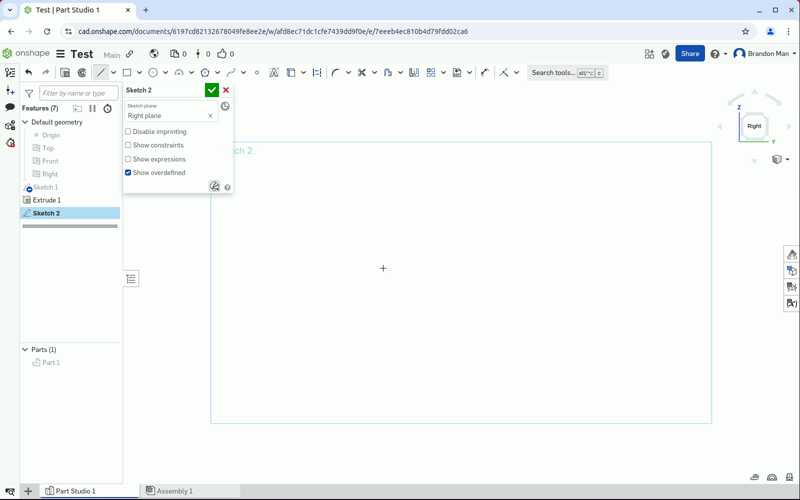
click(383, 267)
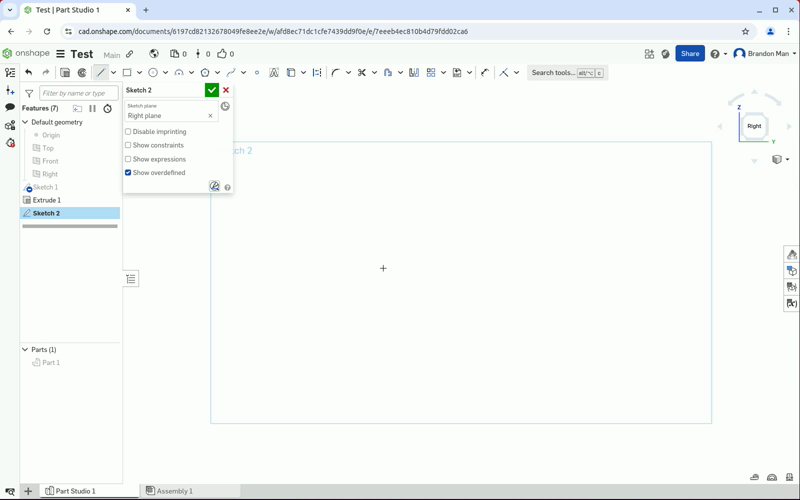
key_up(shift)
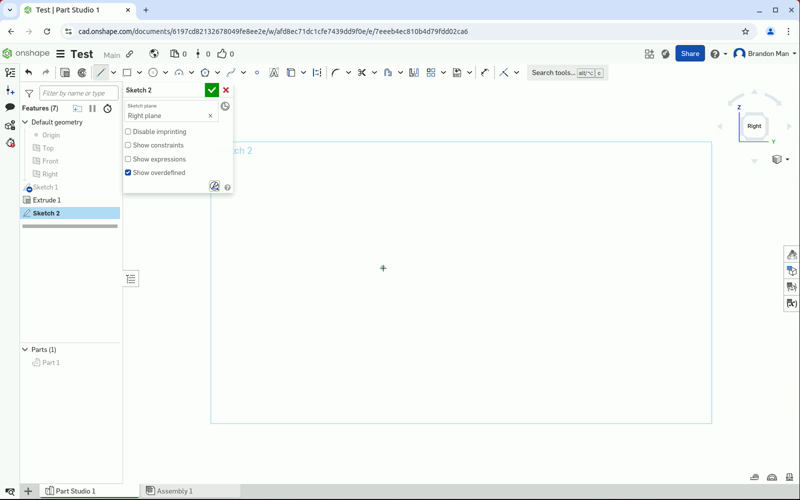
key_down(shift)
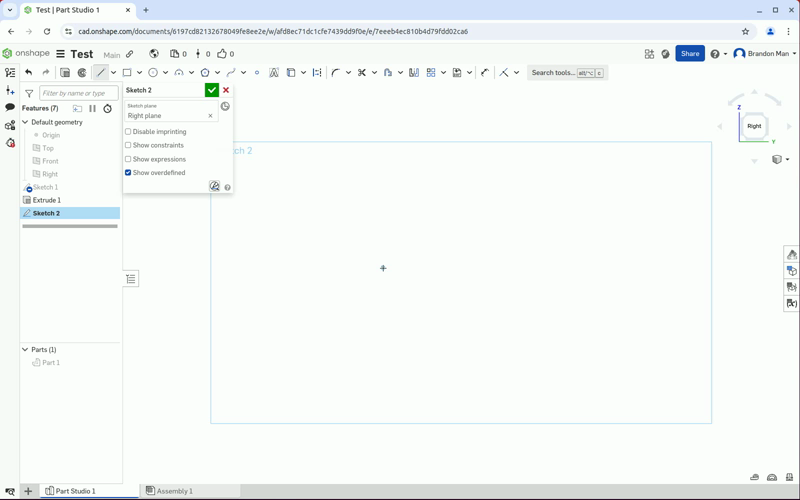
mouse_move(413, 267)
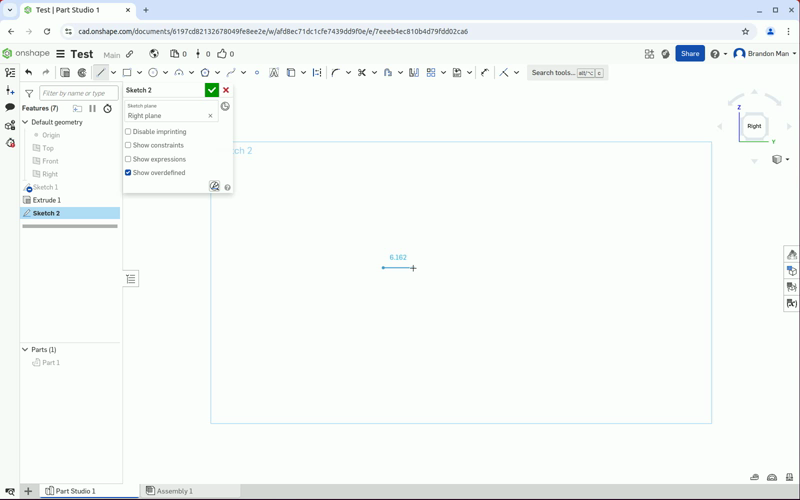
mouse_move(397, 267)
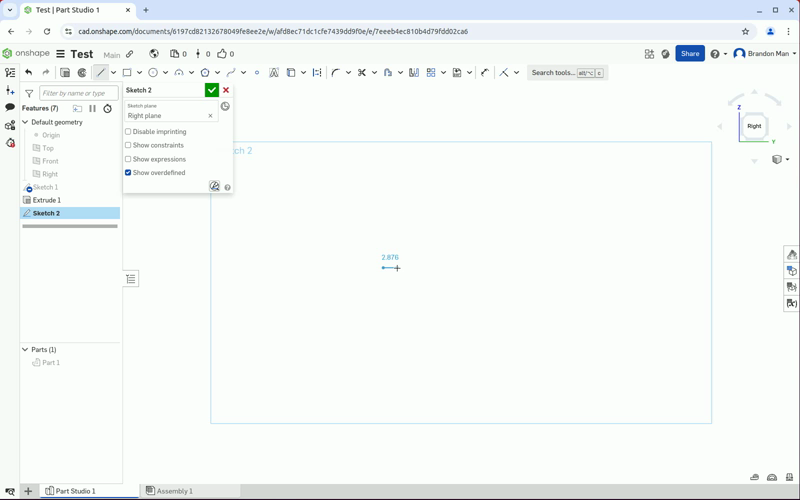
click(397, 267)
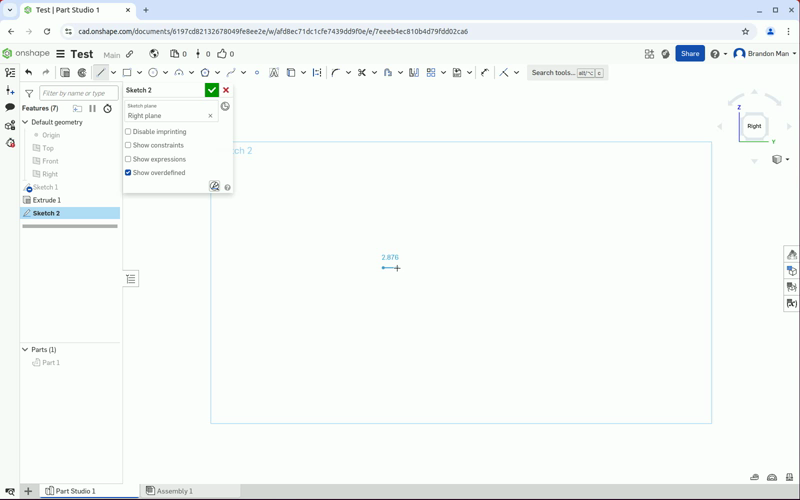
key_up(shift)
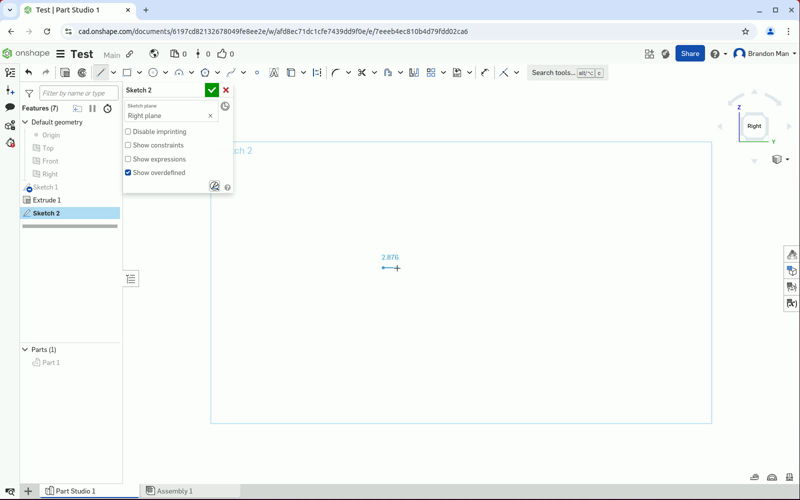
key_down(shift)
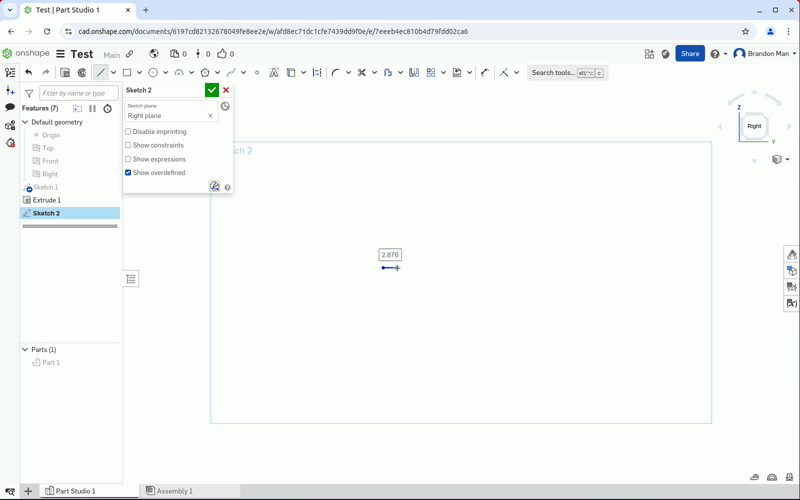
mouse_move(427, 267)
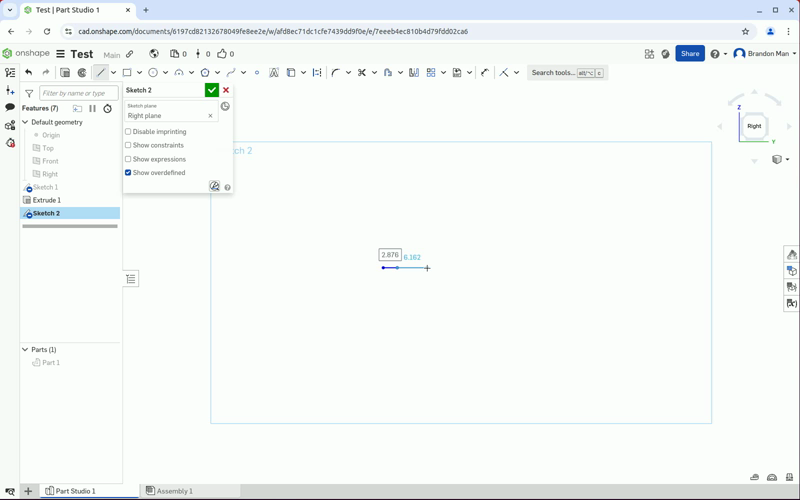
mouse_move(397, 256)
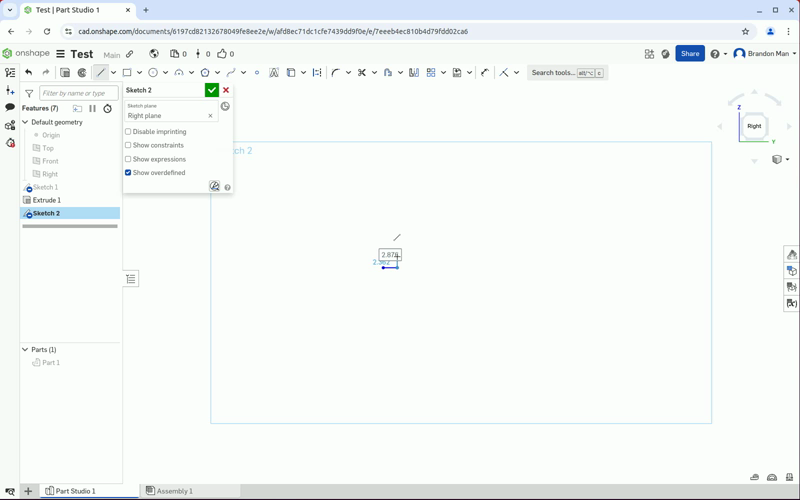
click(397, 256)
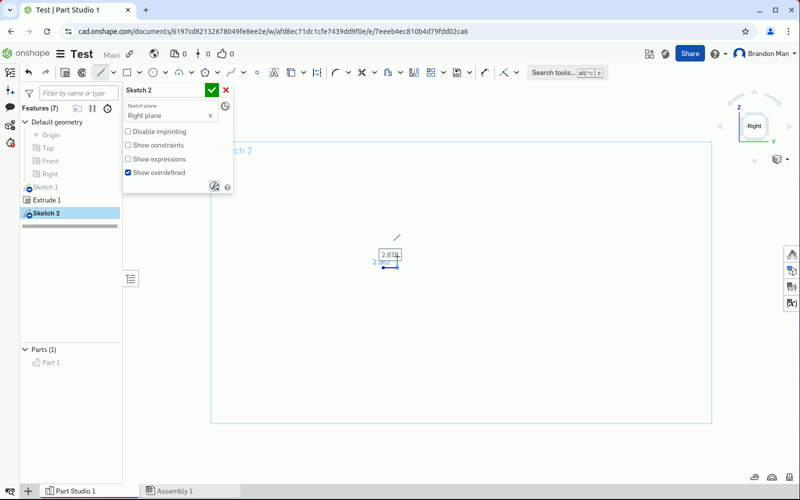
key_up(shift)
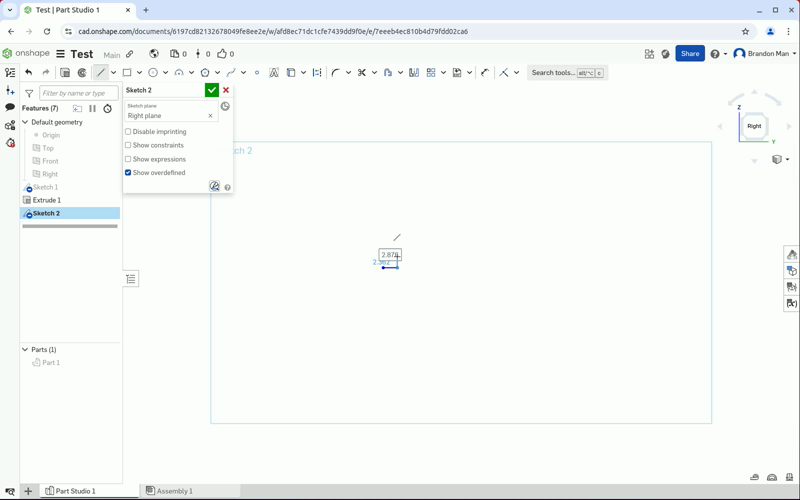
key_down(shift)
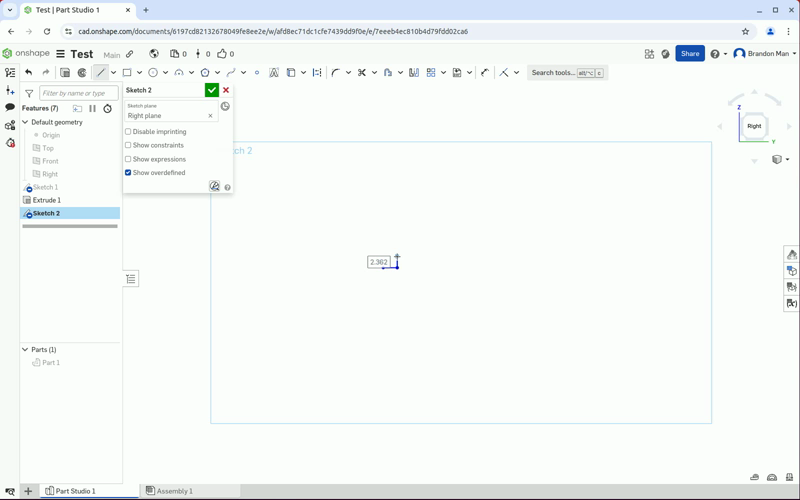
mouse_move(427, 256)
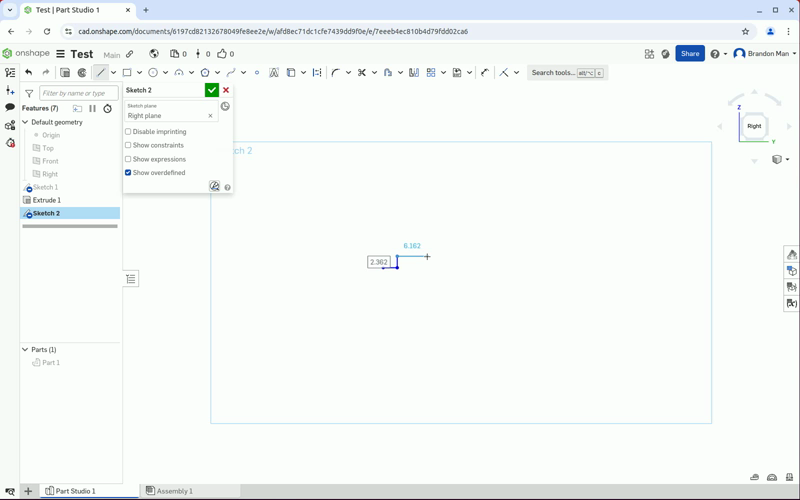
mouse_move(383, 256)
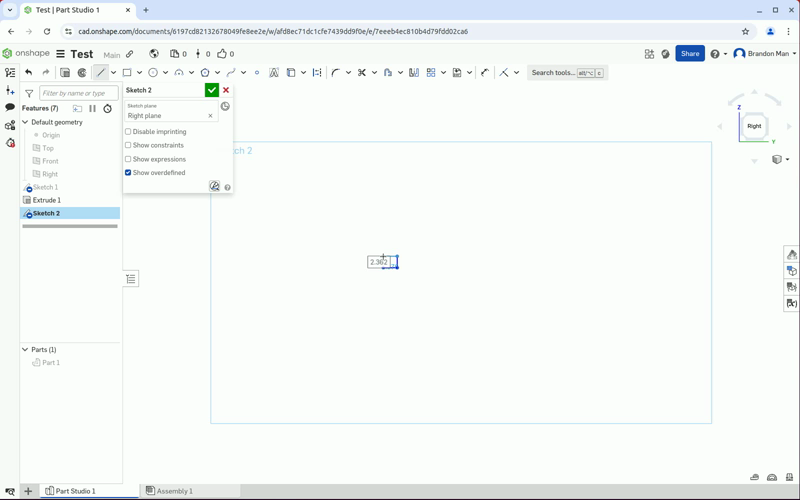
click(383, 256)
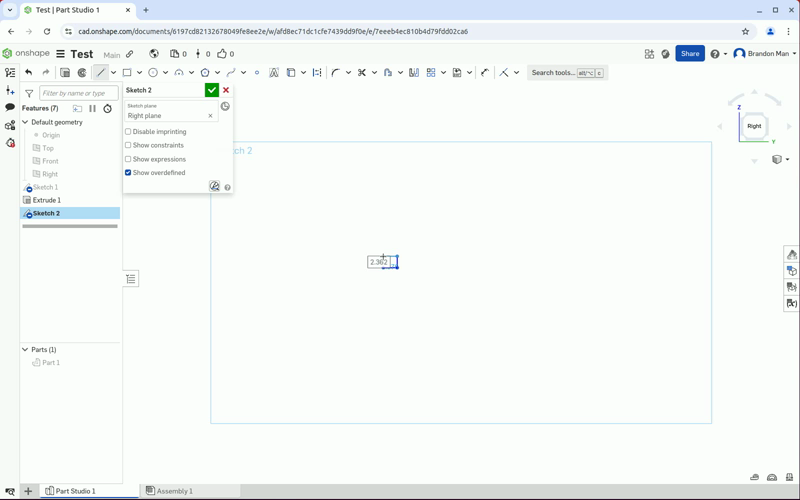
key_up(shift)
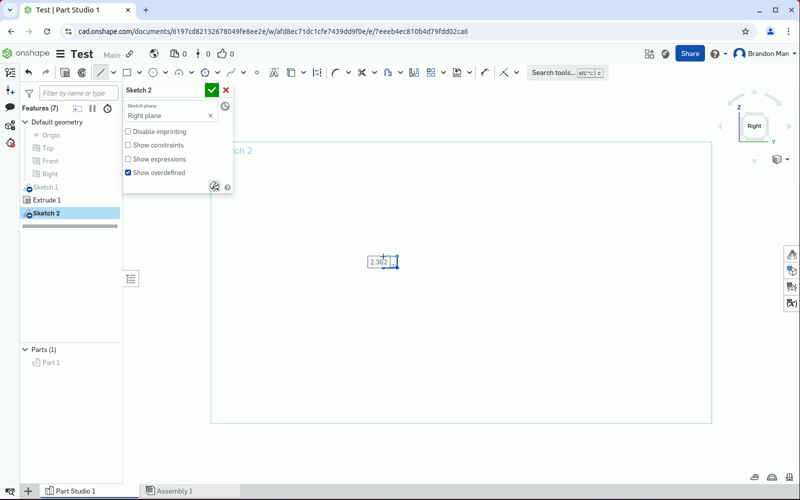
mouse_move(413, 256)
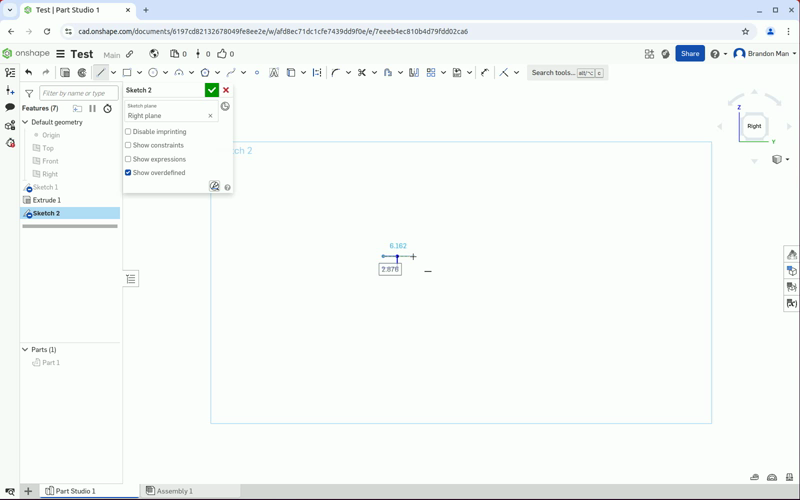
key_down(shift)
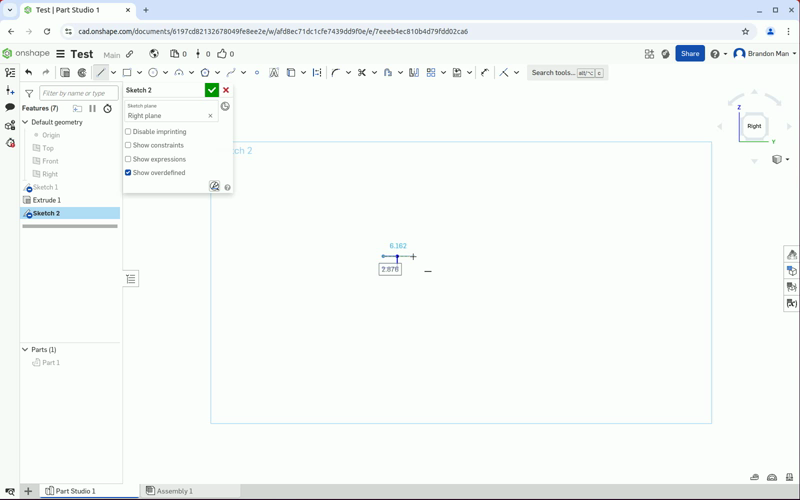
mouse_move(383, 267)
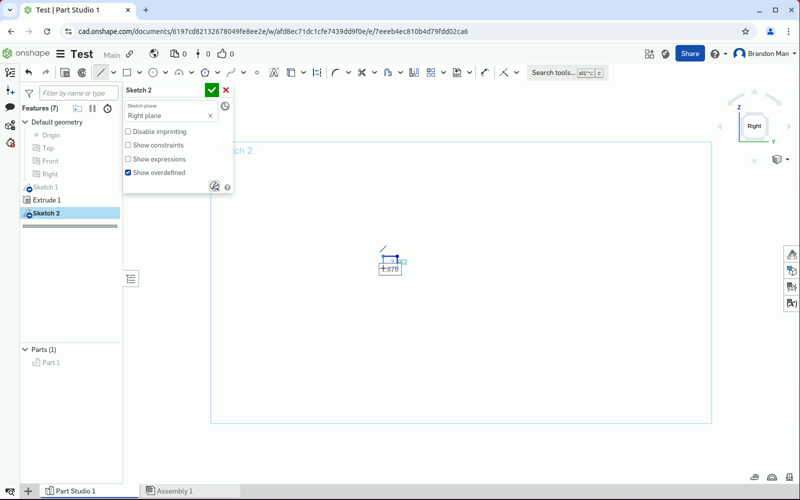
key_up(shift)
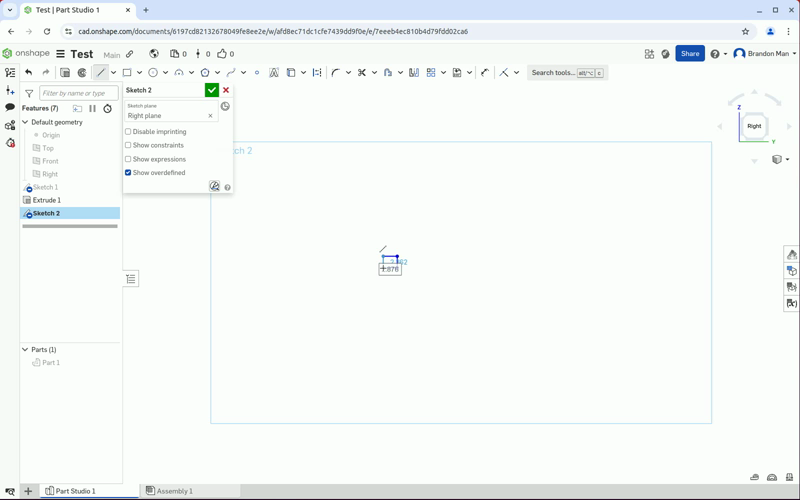
click(383, 267)
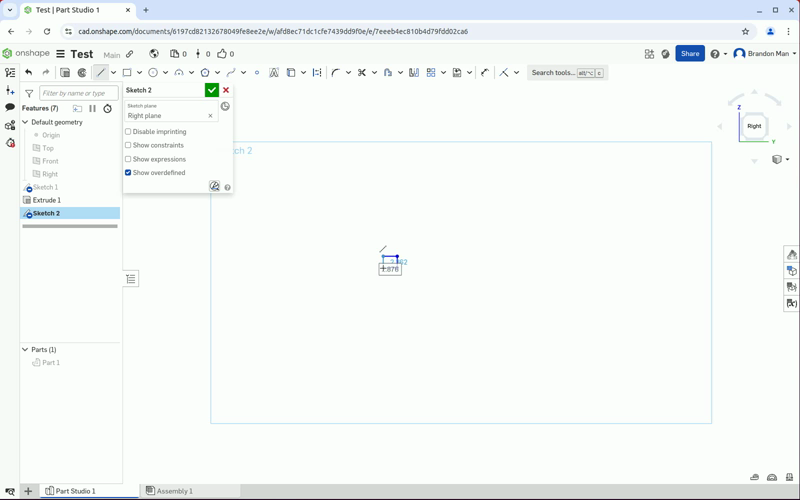
key(esc)
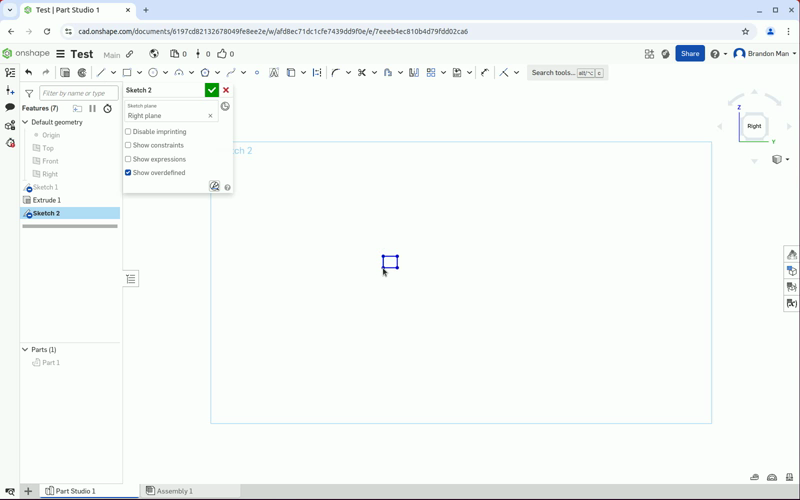
mouse_move(390, 262)
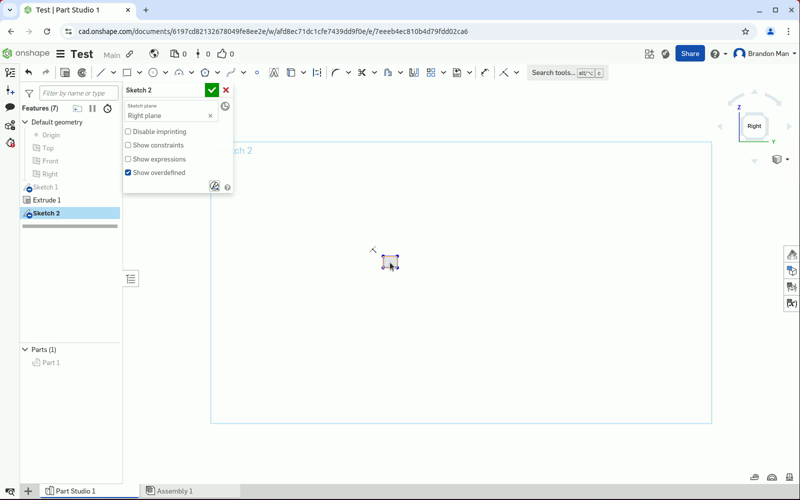
scroll(6)
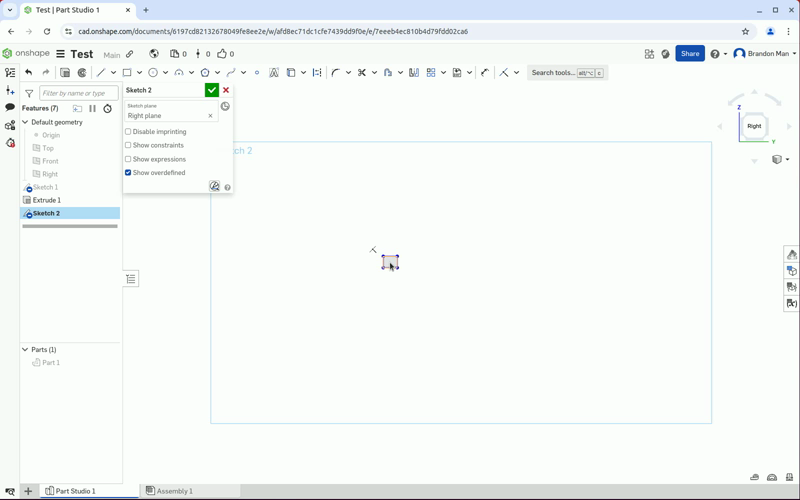
scroll(6)
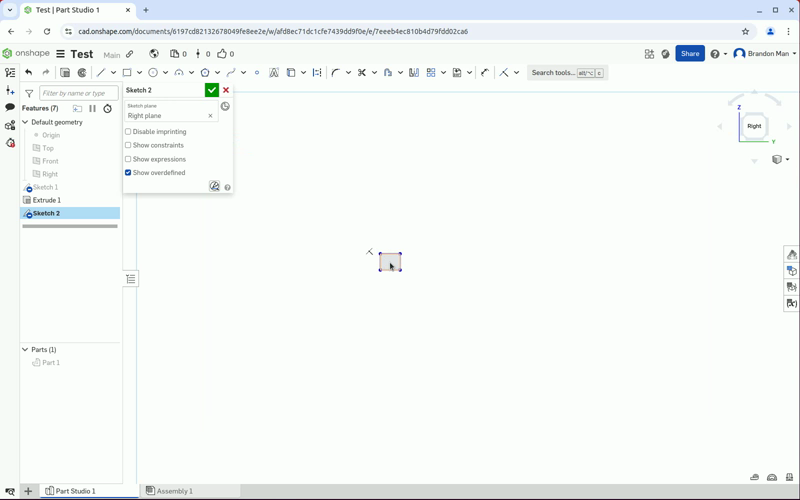
scroll(6)
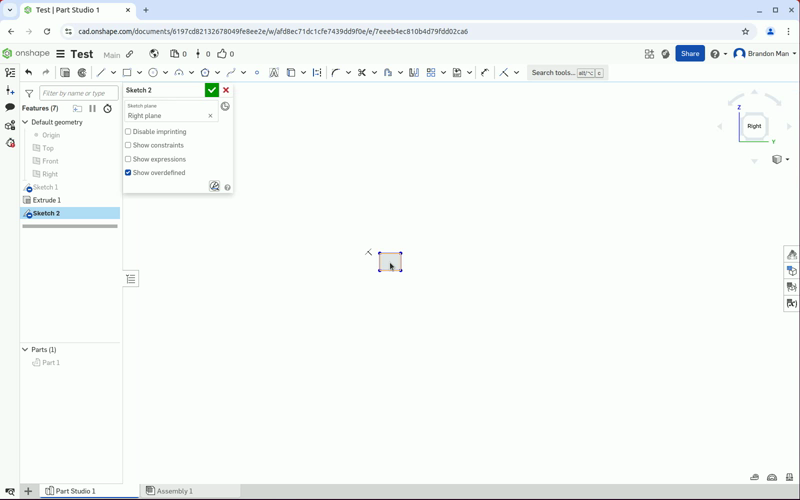
scroll(6)
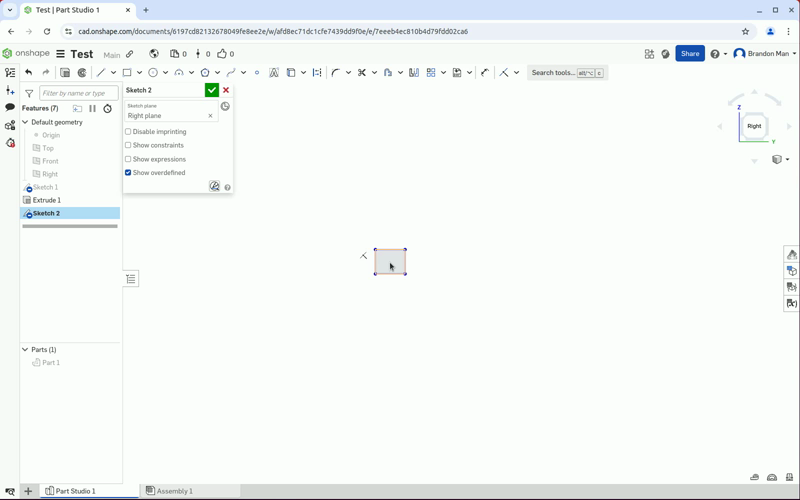
scroll(6)
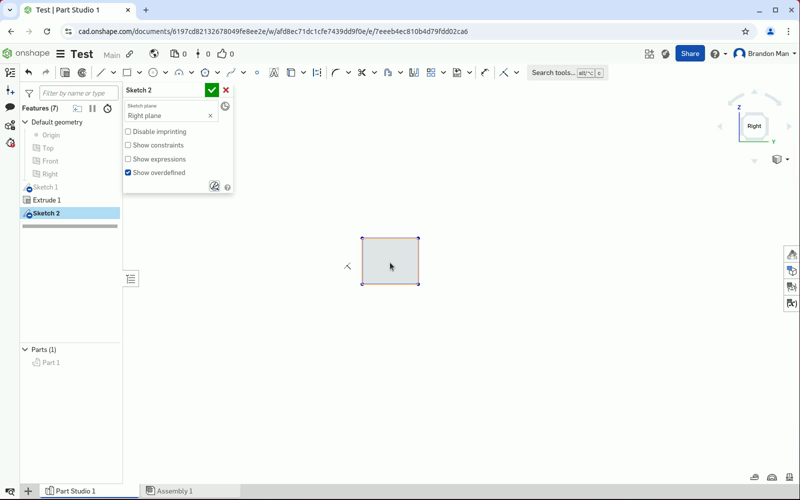
scroll(6)
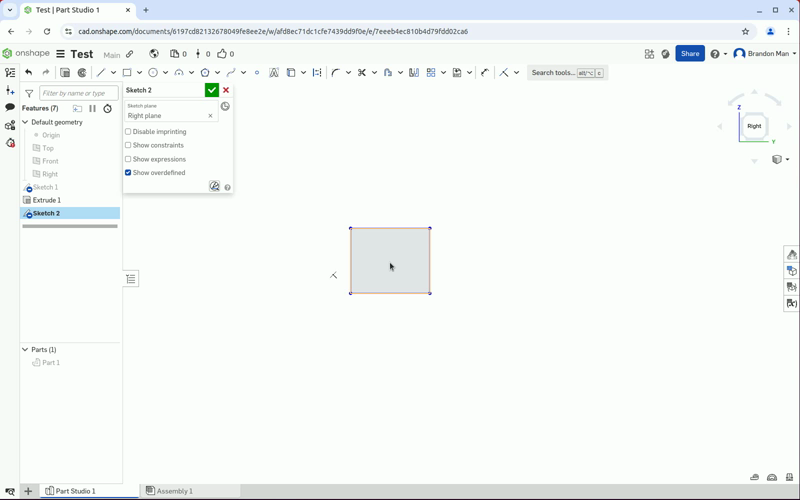
scroll(6)
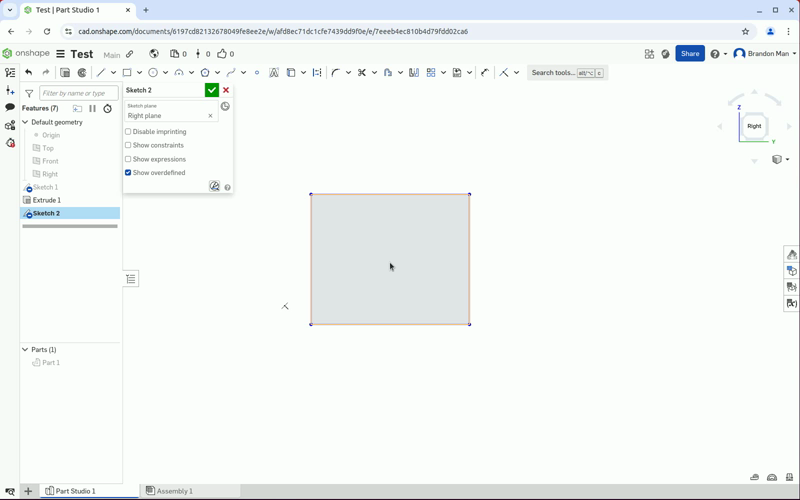
click(390, 262)
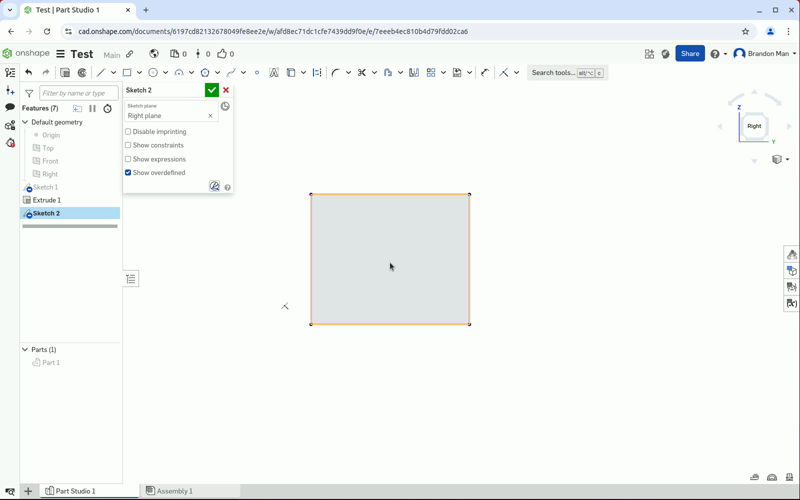
scroll(-6)
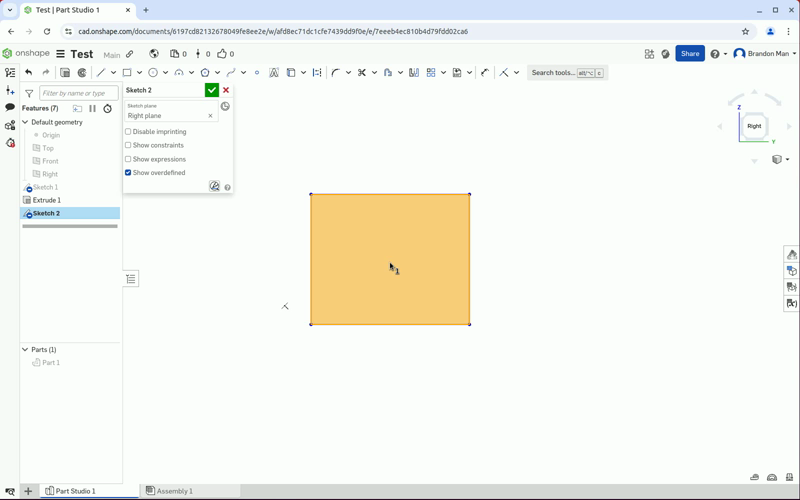
scroll(-6)
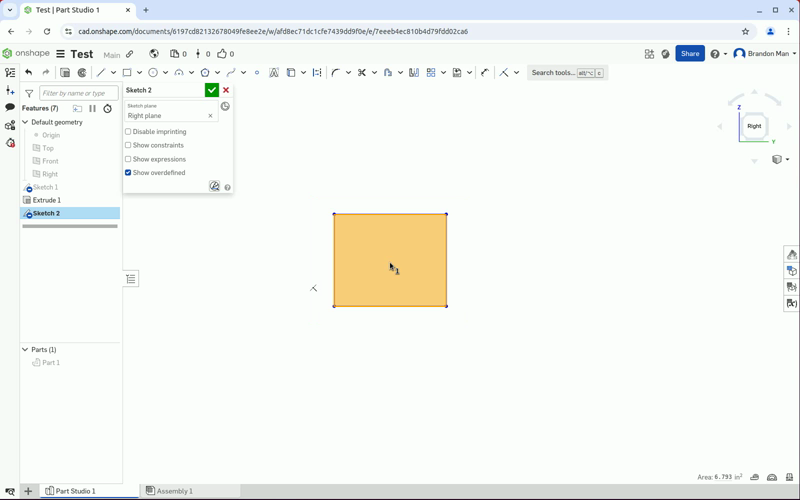
scroll(-6)
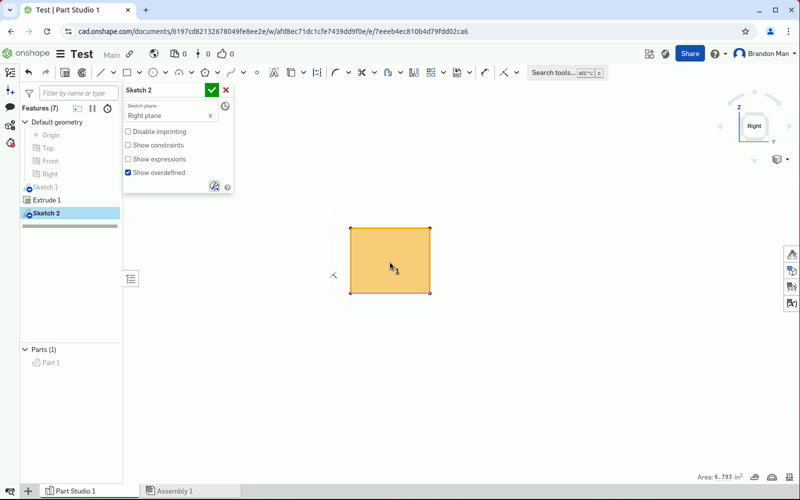
scroll(-6)
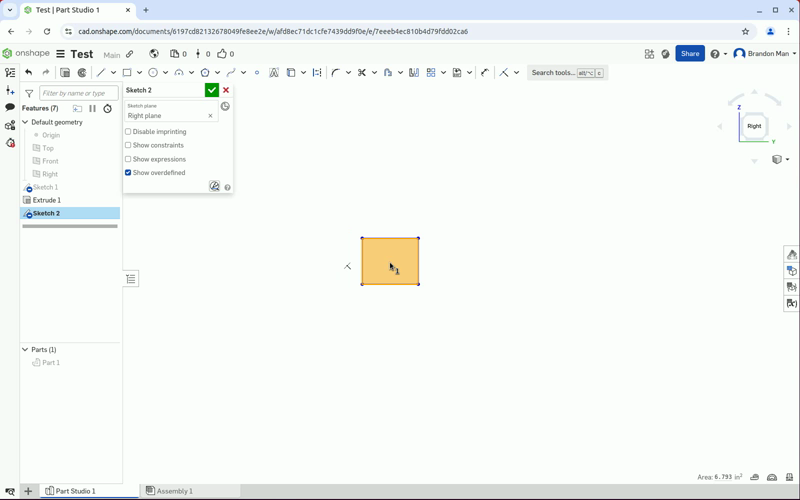
scroll(-6)
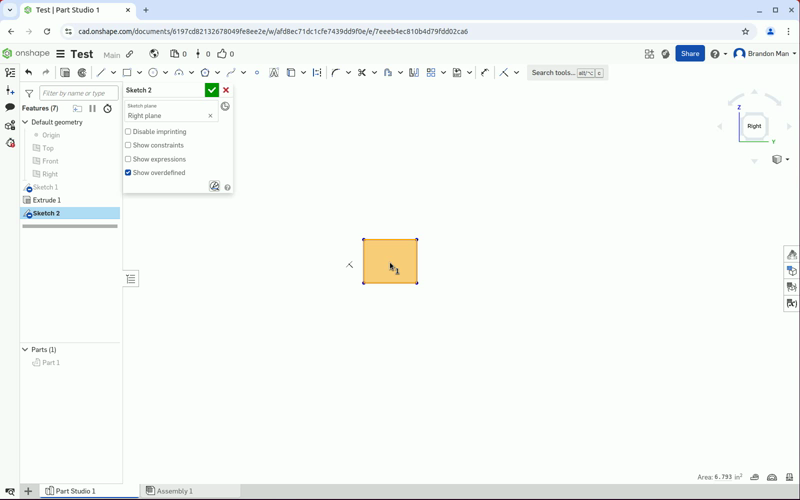
scroll(-6)
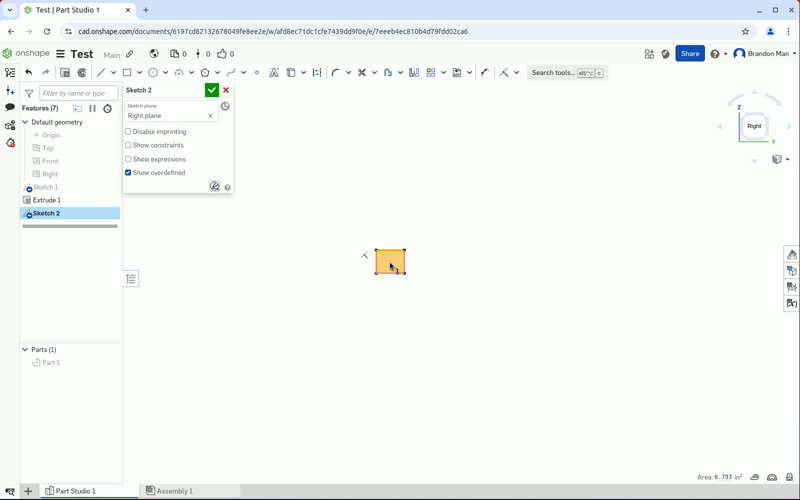
scroll(-6)
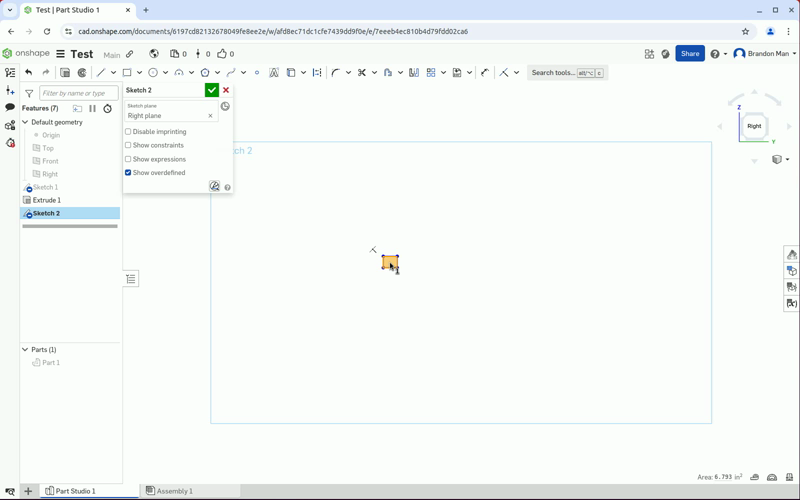
mouse_move(73, 352)
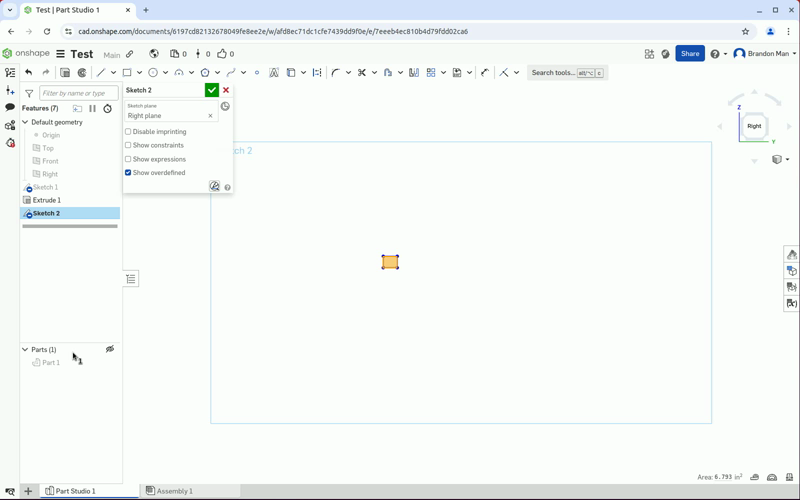
key(shift+y)
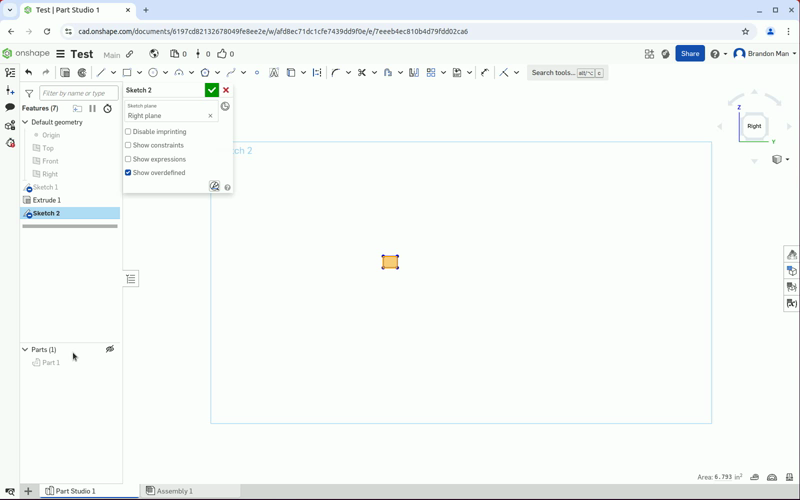
key(shift+e)
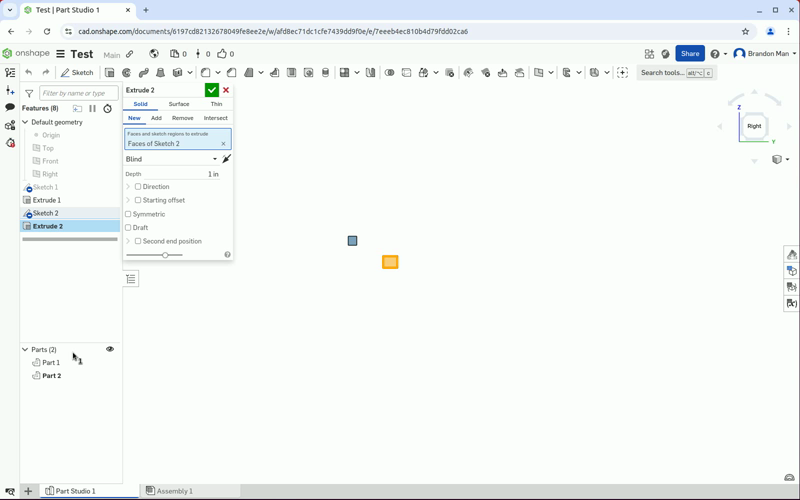
mouse_move(143, 106)
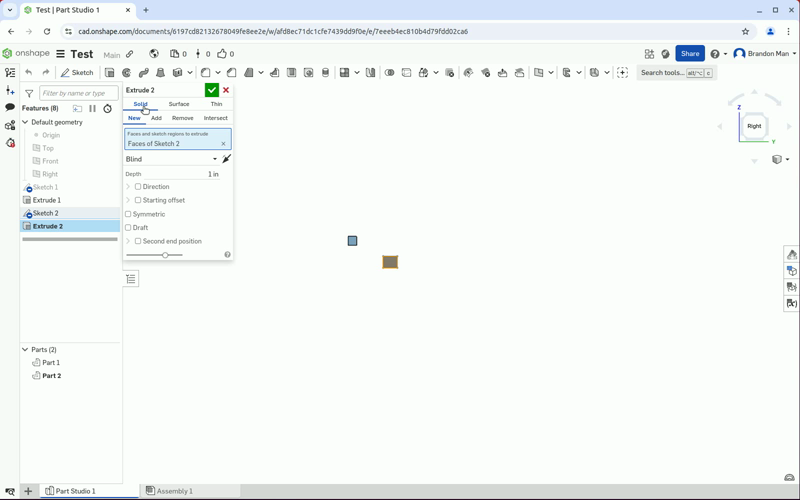
click(143, 106)
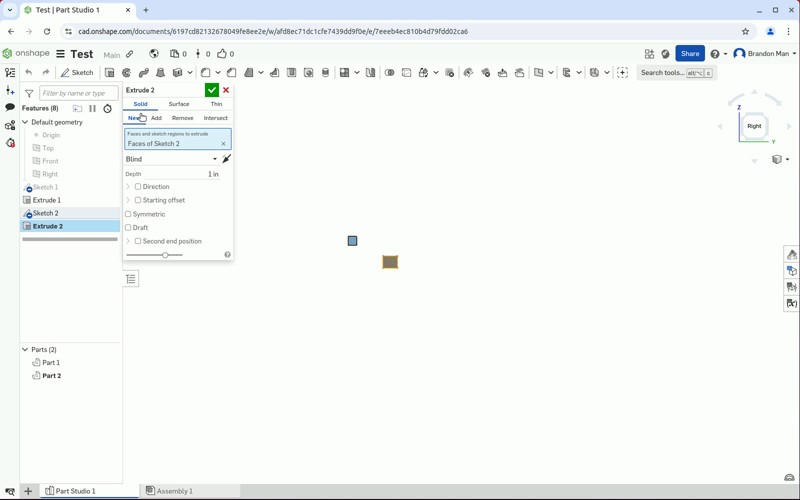
mouse_move(137, 120)
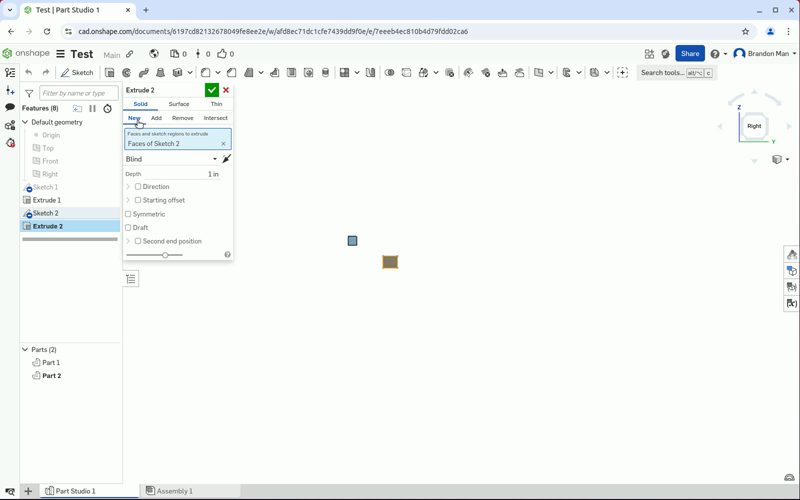
click(137, 120)
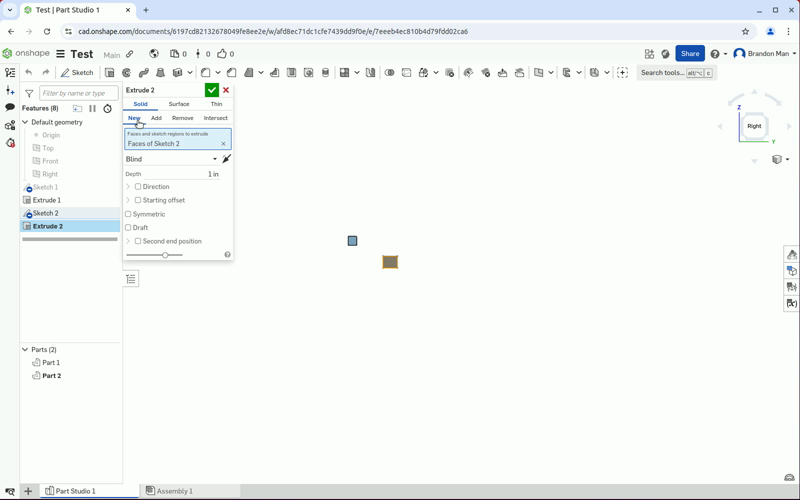
key(tab, 4)
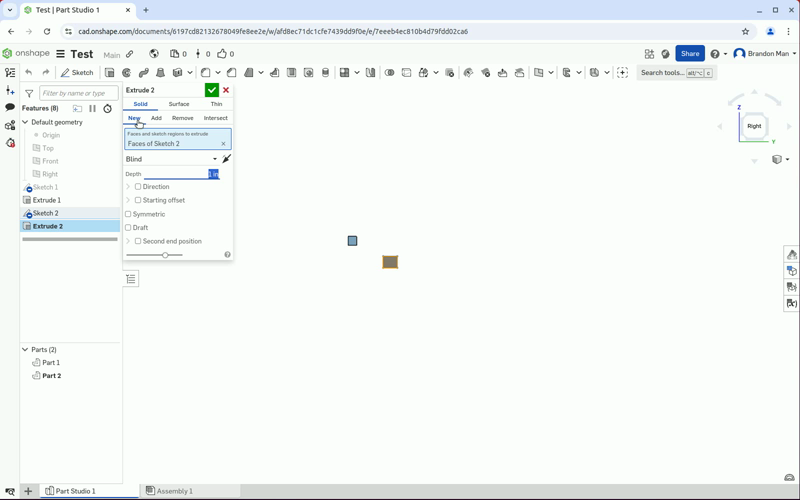
text(-0.241)
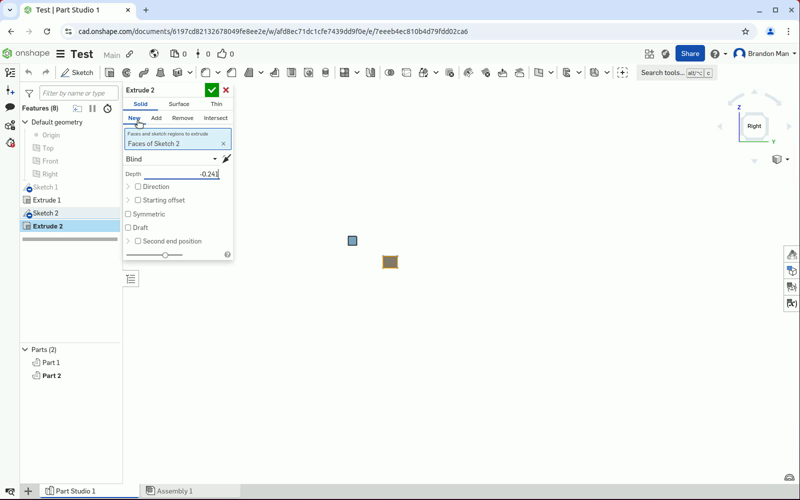
key(enter)
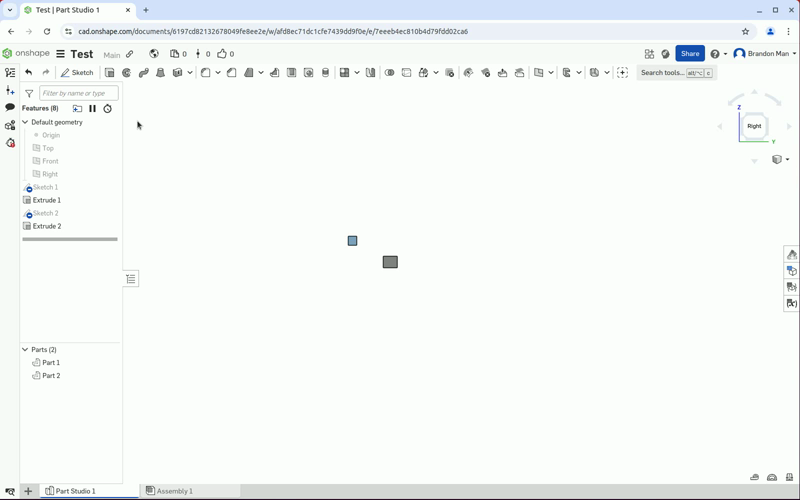
key(shift+h)
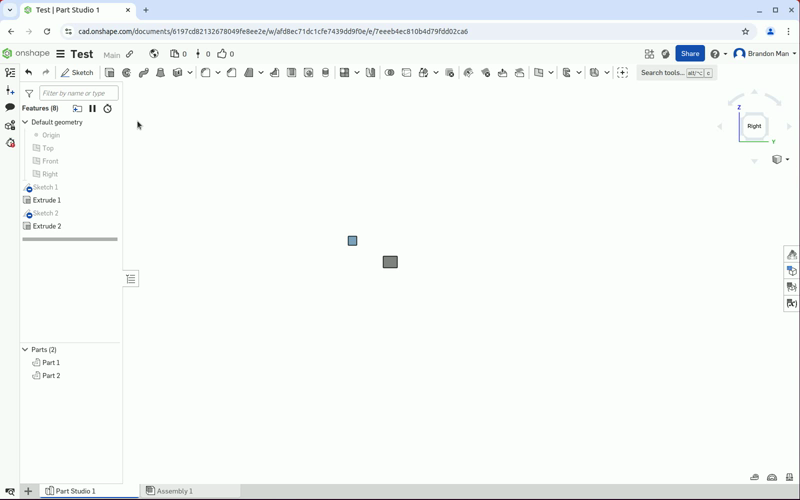
key(shift+h)
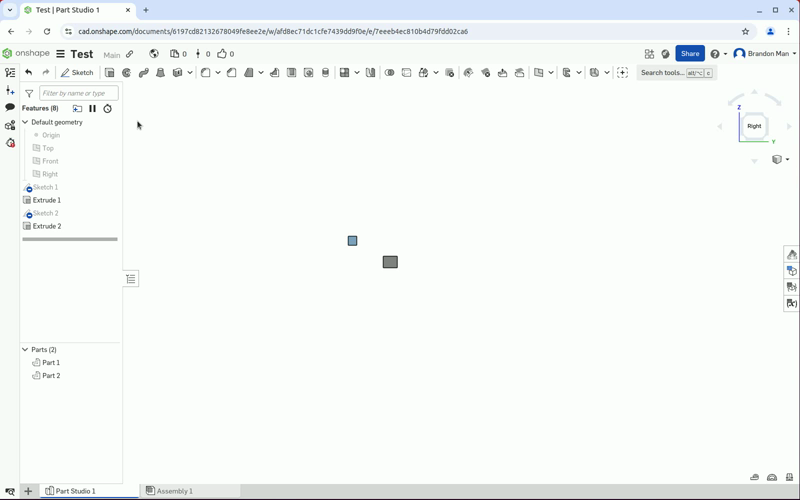
mouse_move(73, 189)
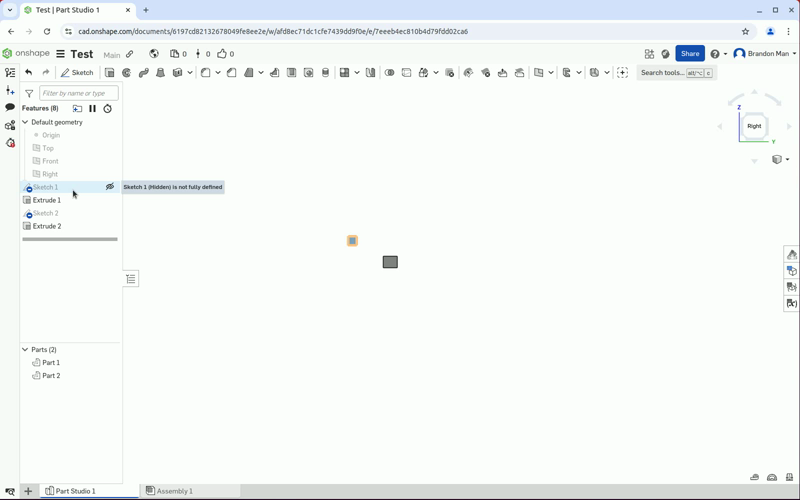
click(73, 189)
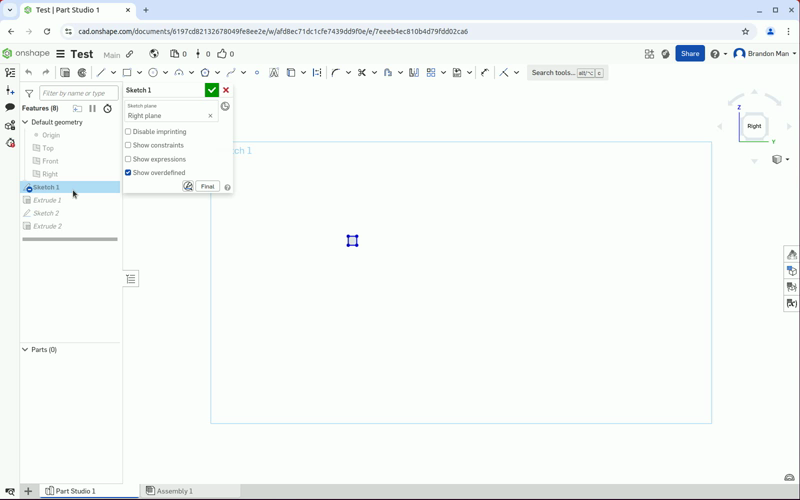
mouse_move(229, 92)
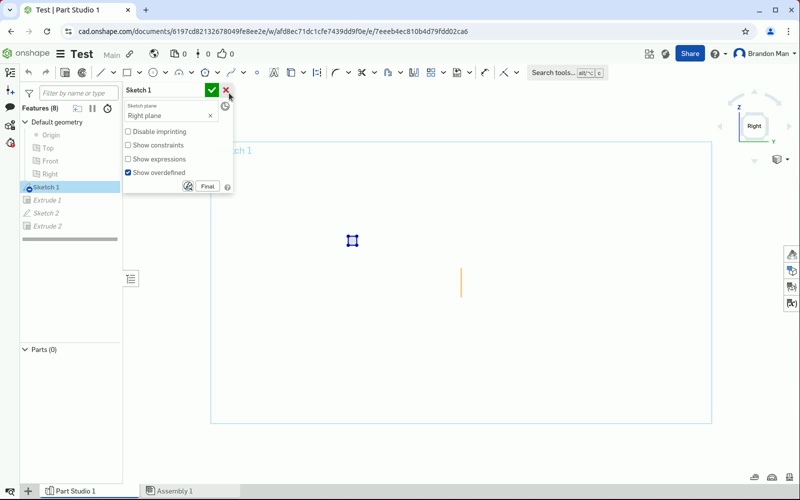
click(229, 92)
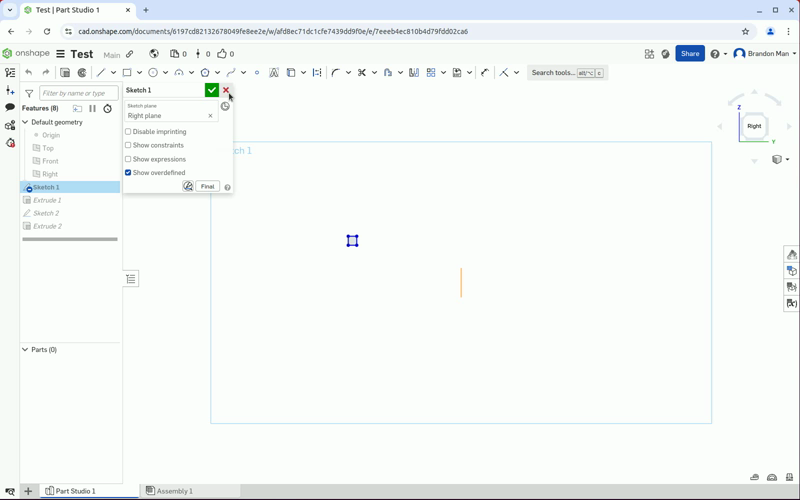
key(shift+s)
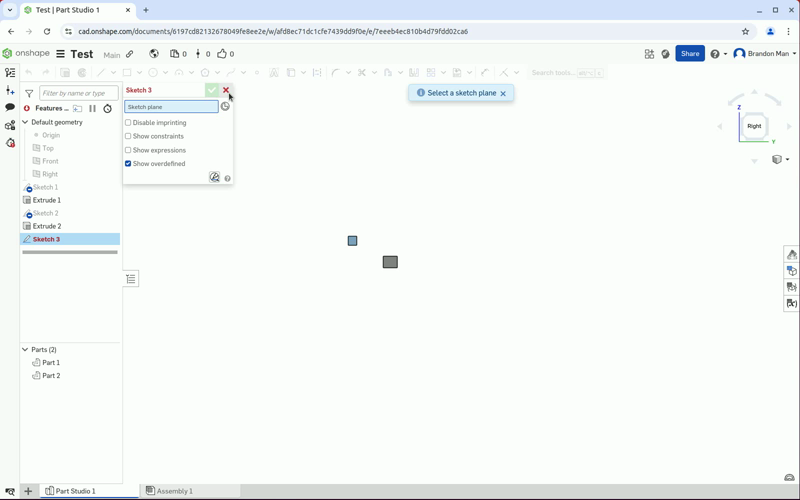
mouse_move(73, 176)
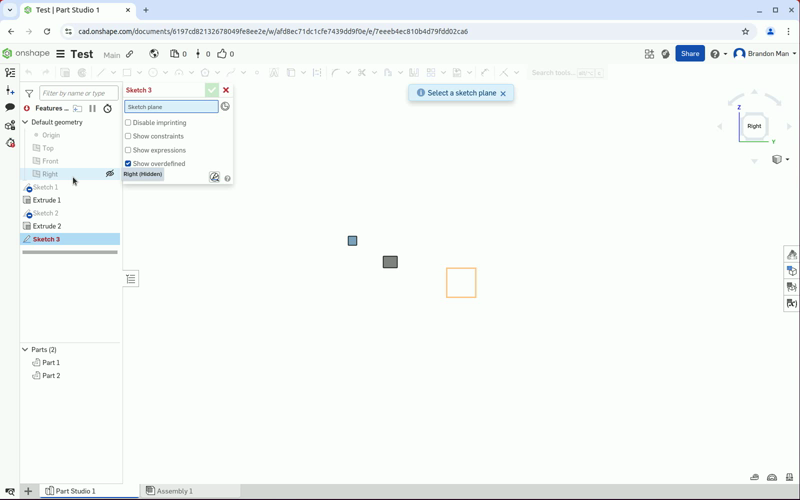
click(73, 176)
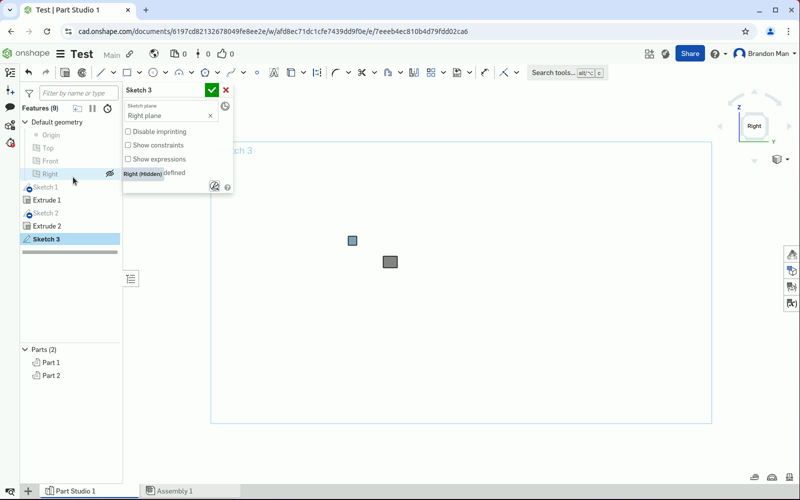
mouse_move(73, 352)
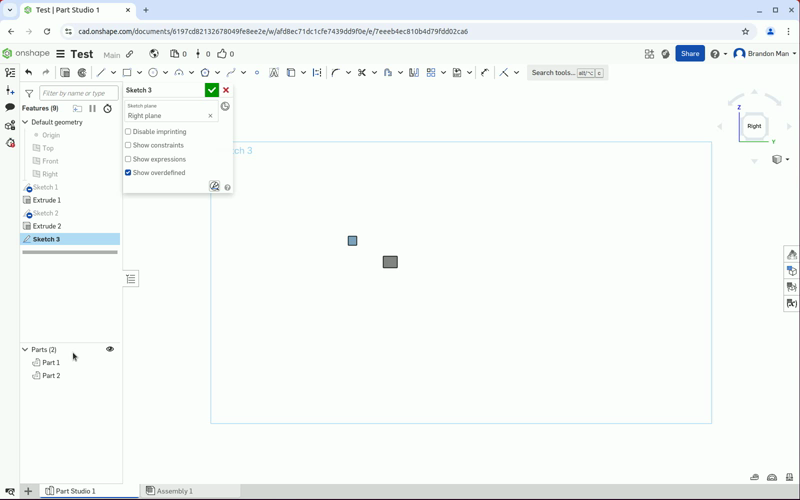
key(y)
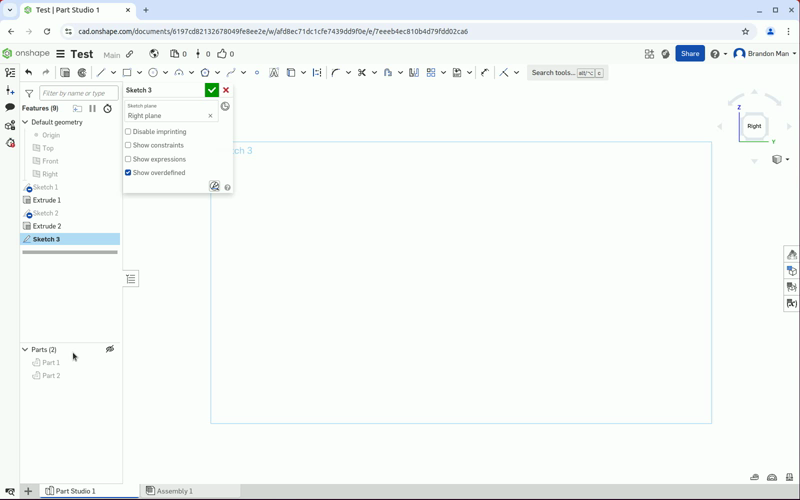
key(l)
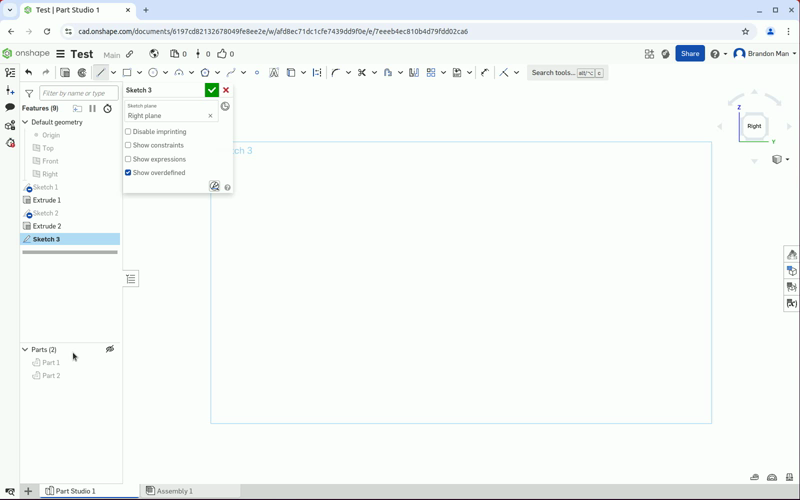
key_down(shift)
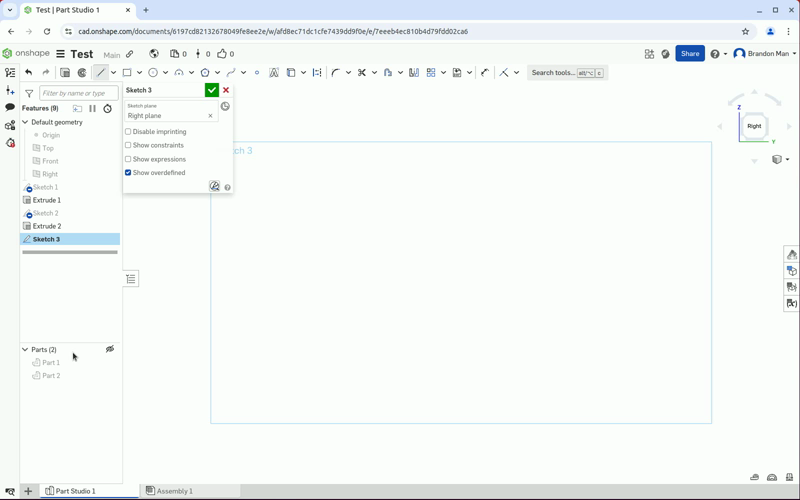
mouse_move(439, 266)
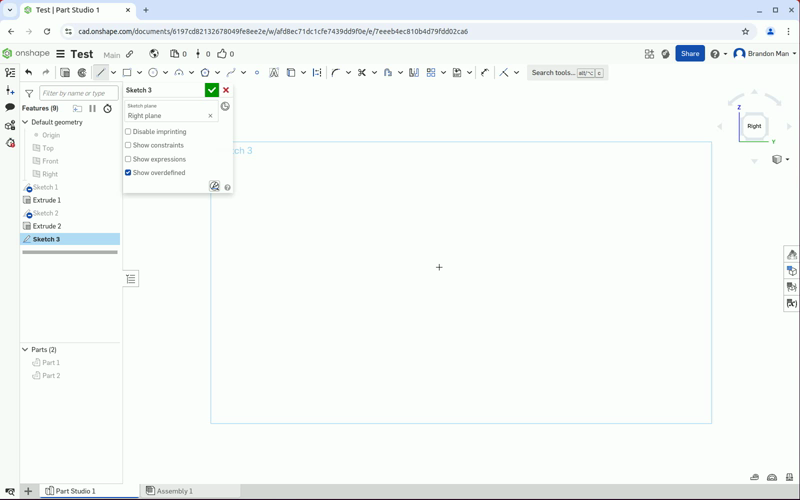
click(439, 266)
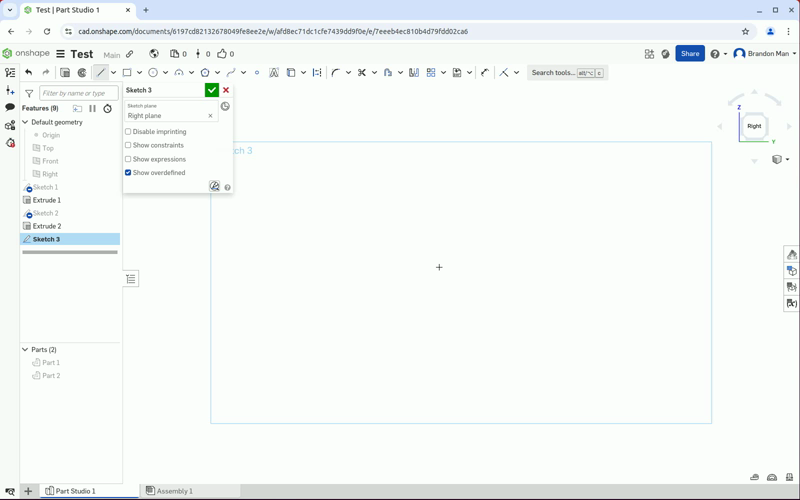
key_up(shift)
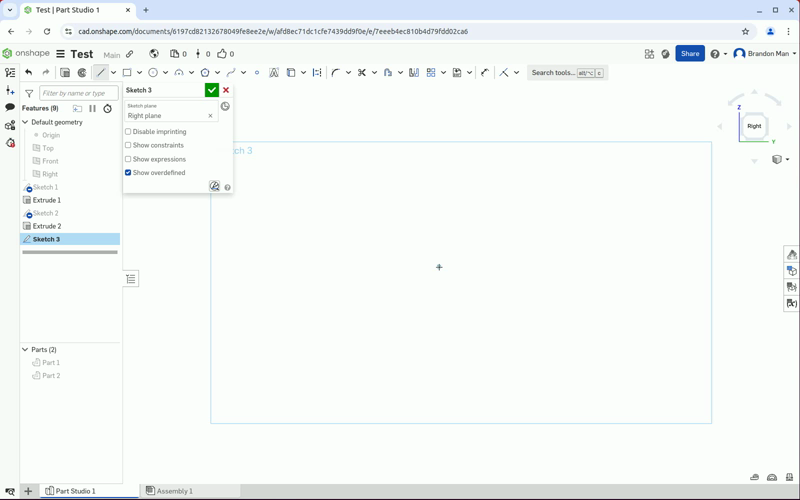
key_down(shift)
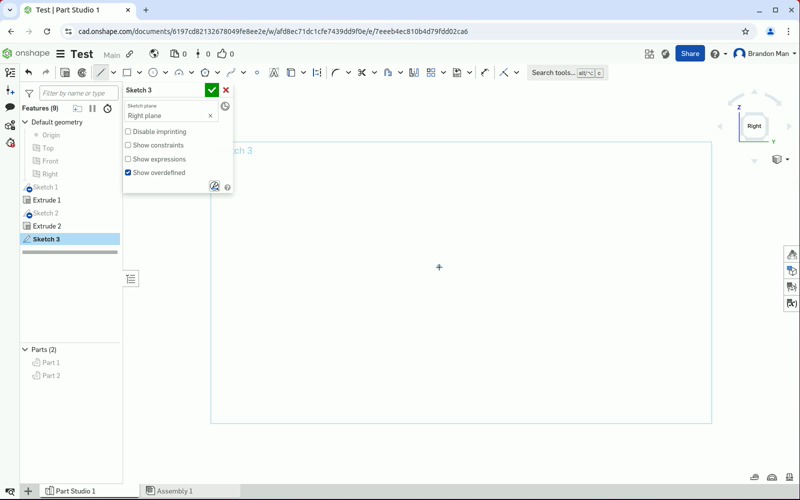
mouse_move(469, 266)
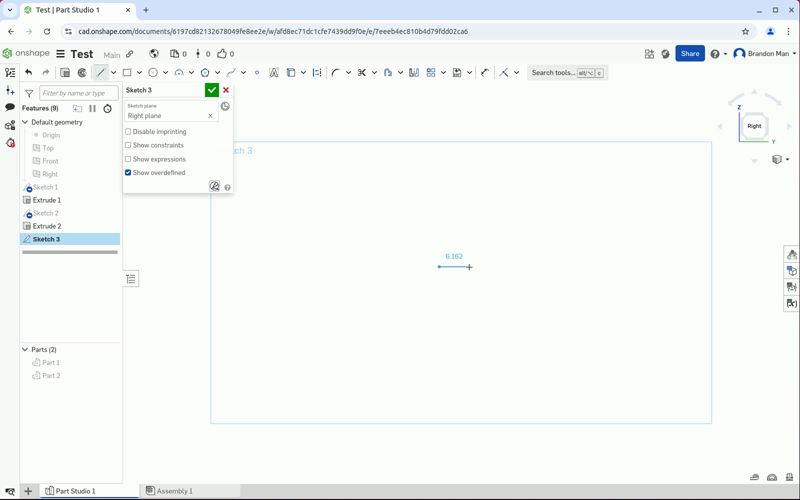
mouse_move(450, 266)
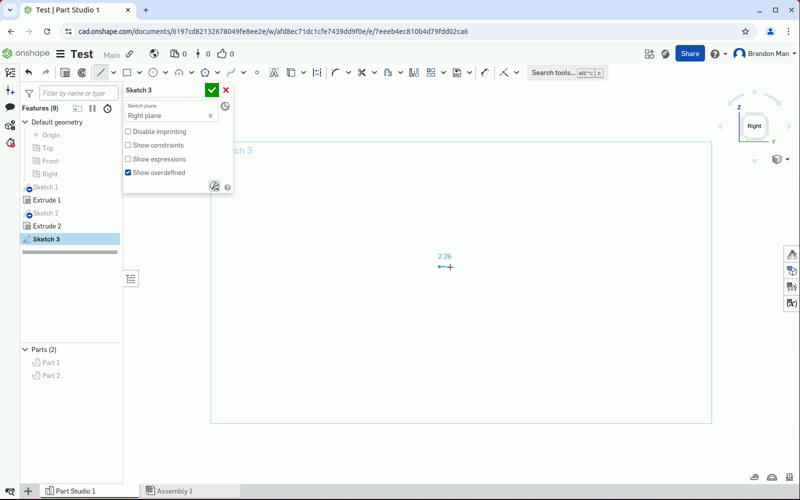
click(450, 266)
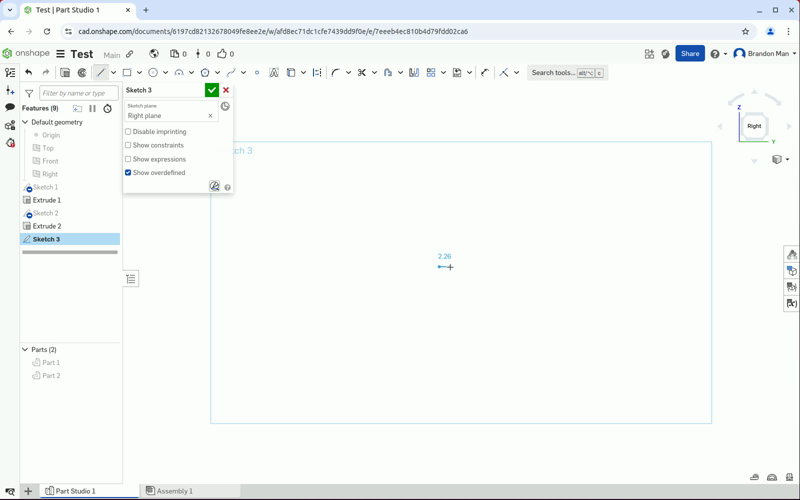
key_up(shift)
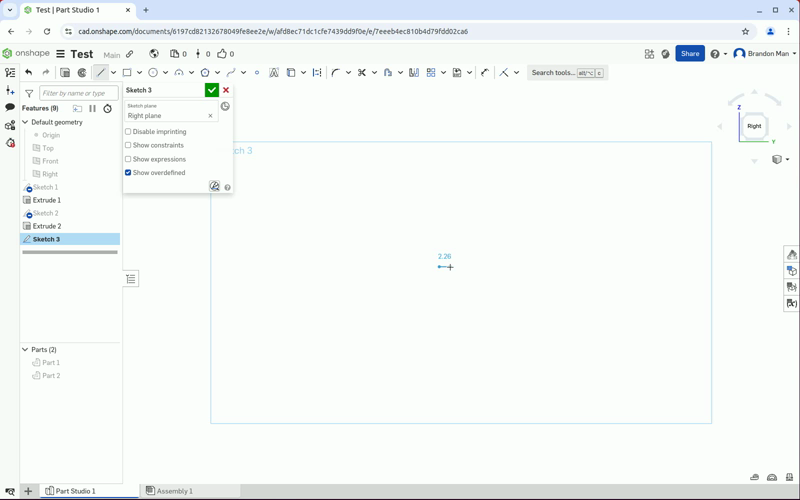
key_down(shift)
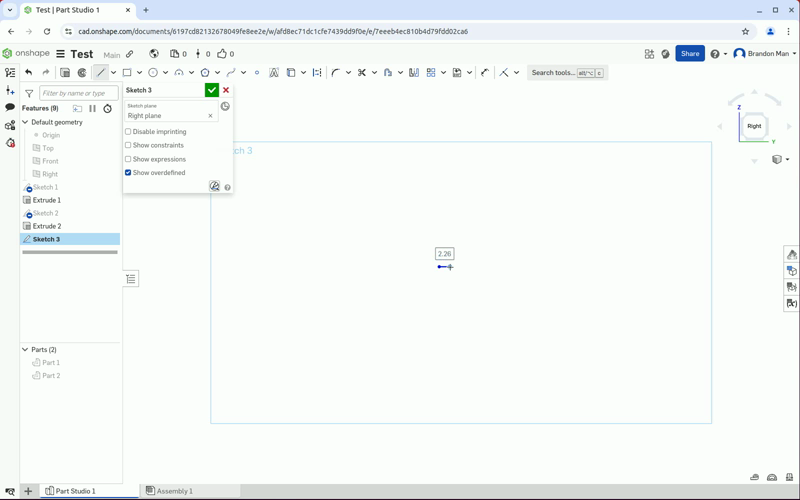
mouse_move(480, 266)
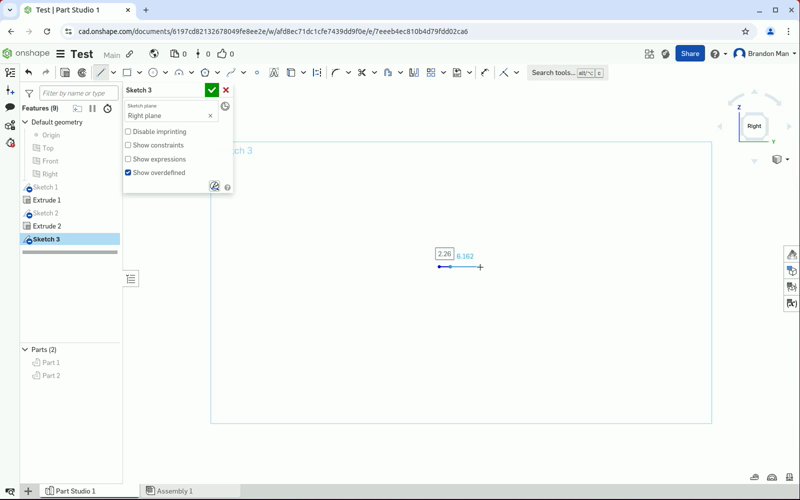
mouse_move(450, 258)
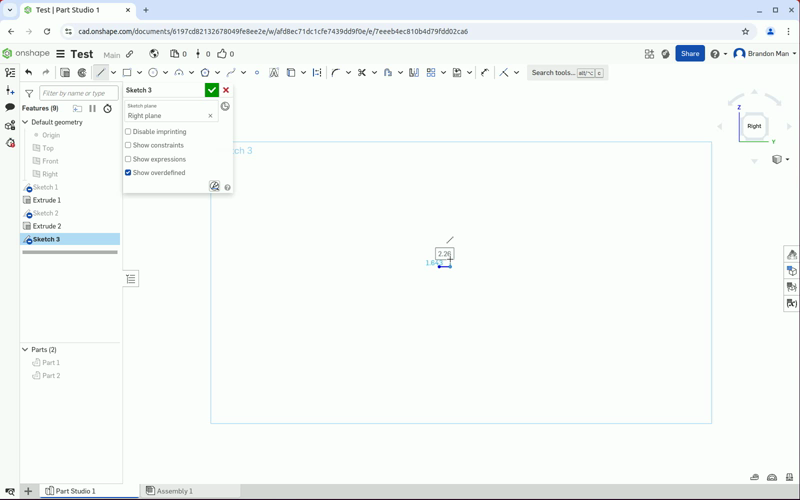
click(450, 258)
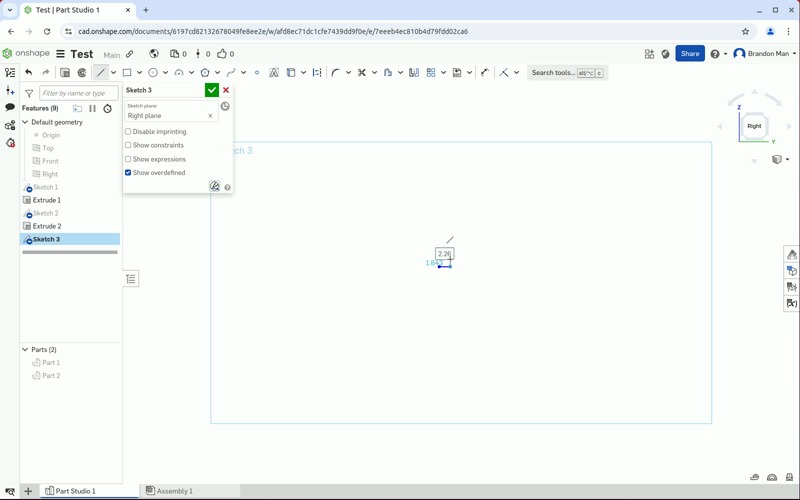
key_up(shift)
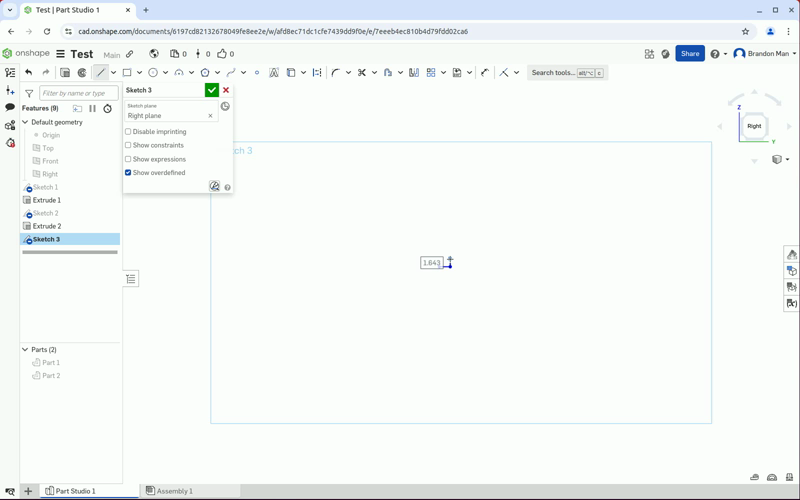
key_down(shift)
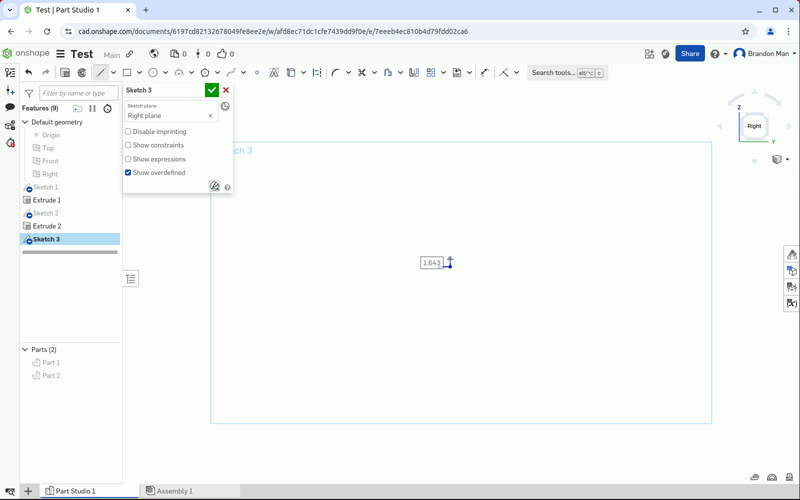
mouse_move(480, 258)
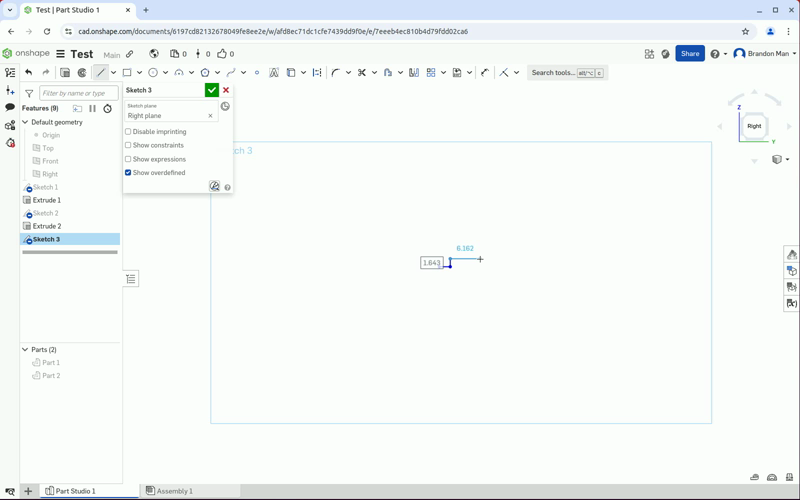
mouse_move(439, 258)
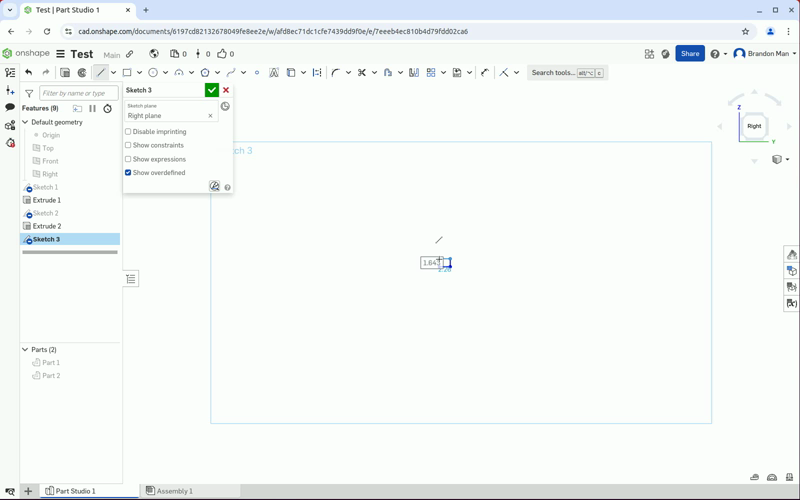
click(439, 258)
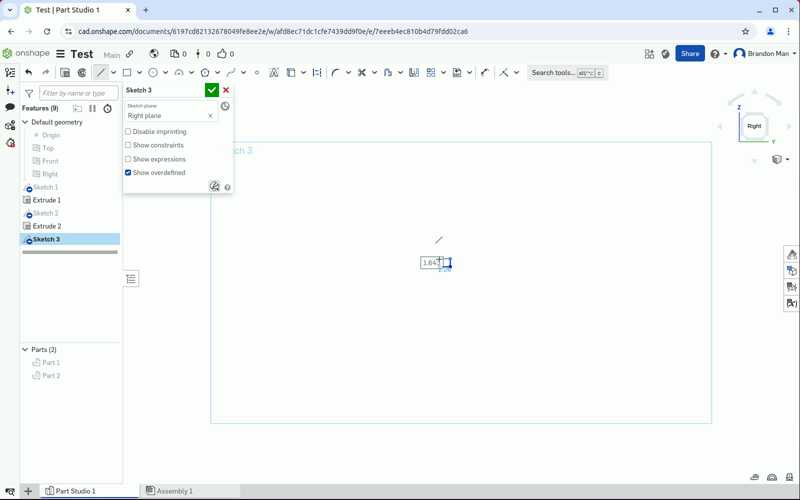
key_up(shift)
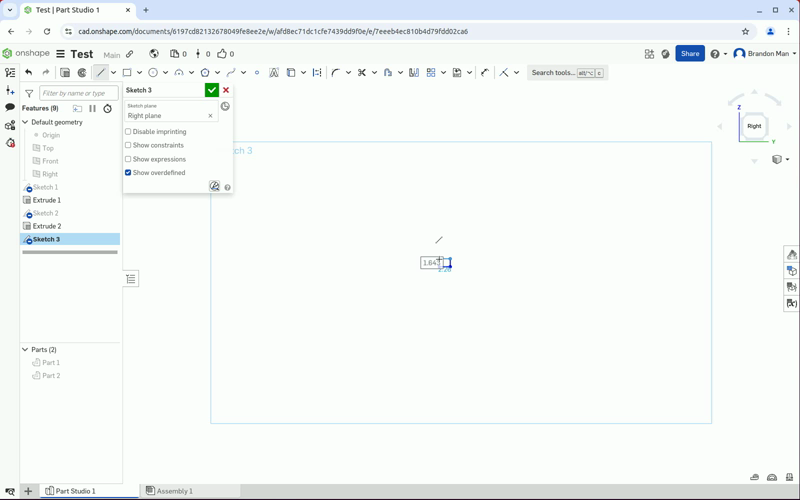
mouse_move(469, 258)
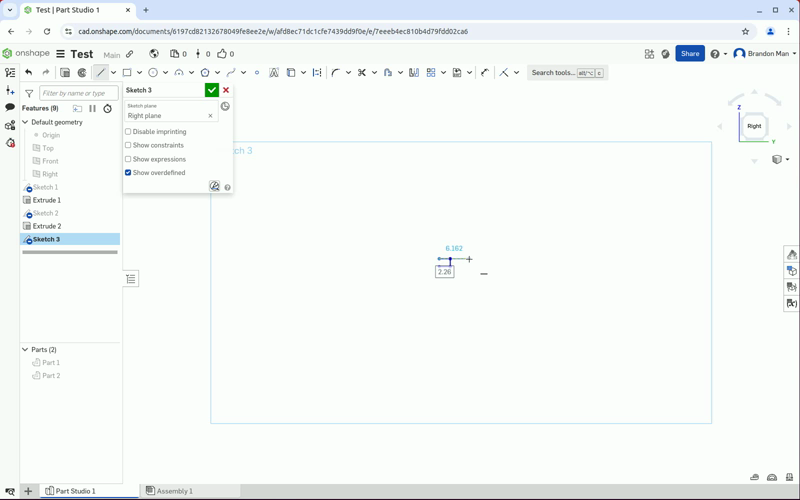
key_down(shift)
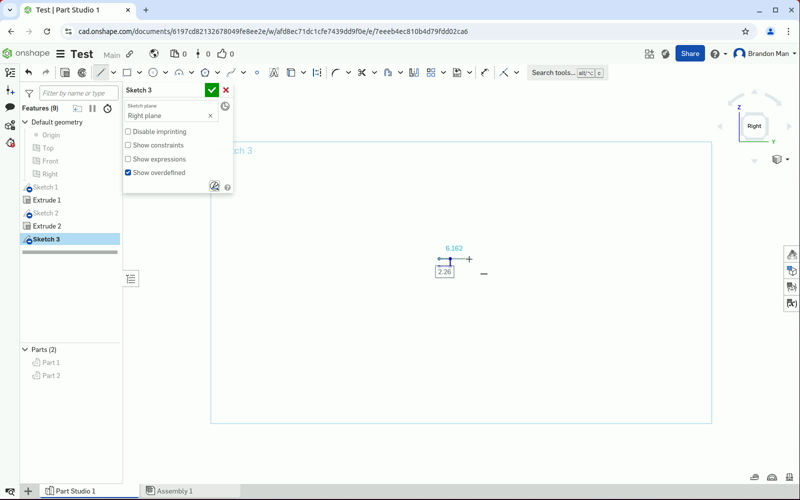
mouse_move(439, 266)
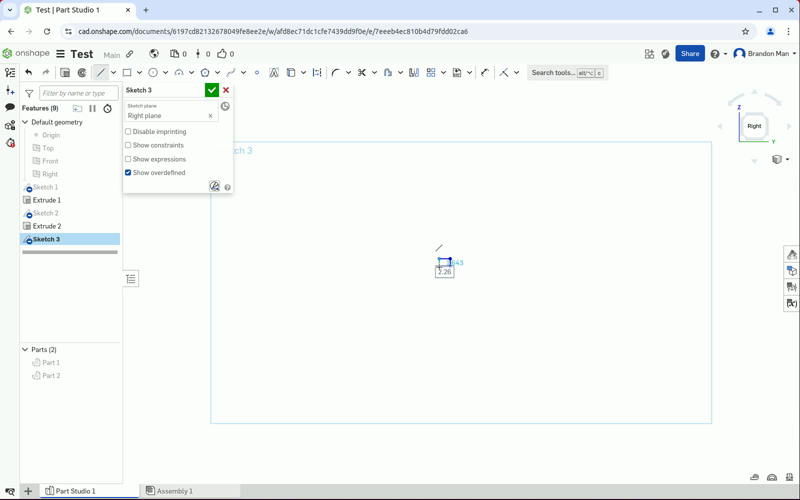
key_up(shift)
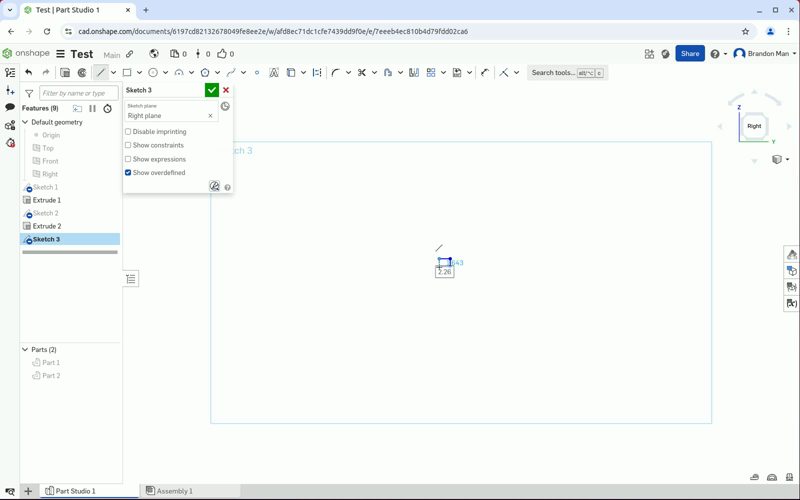
click(439, 266)
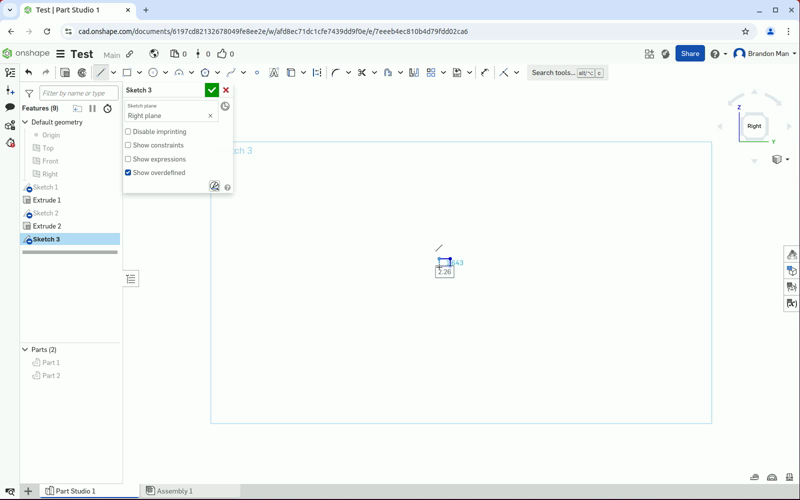
key(esc)
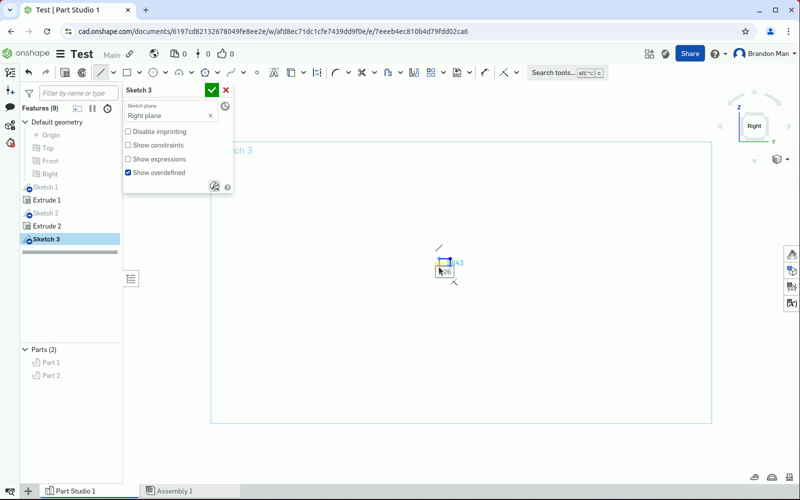
mouse_move(446, 261)
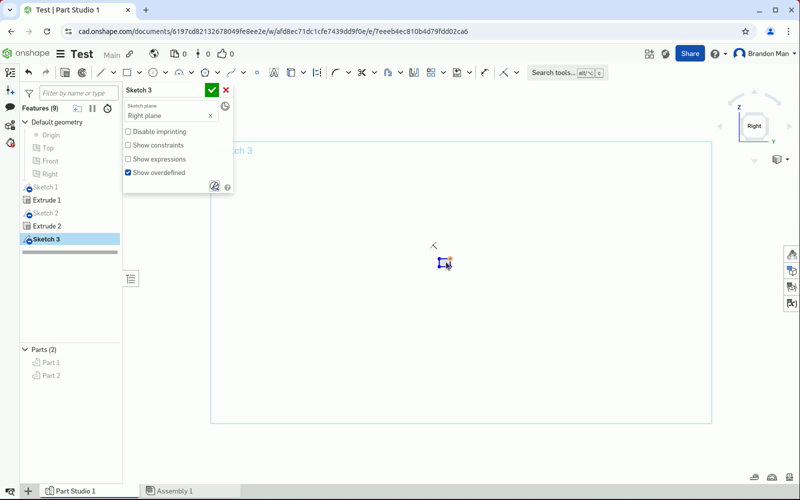
scroll(6)
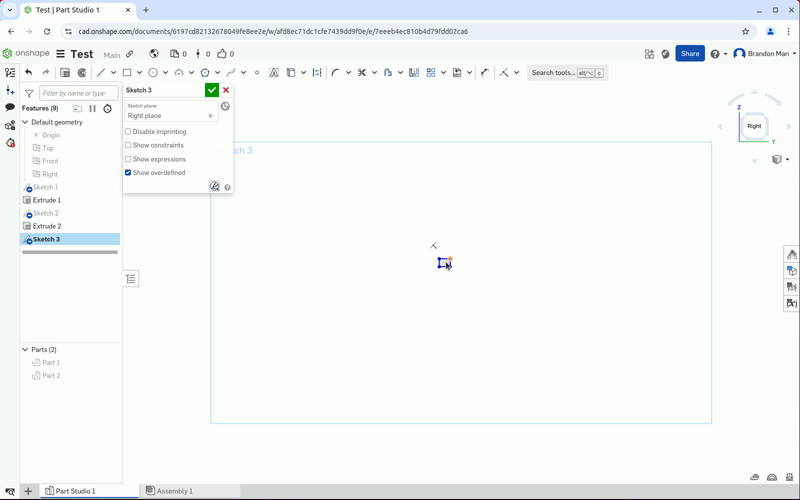
scroll(6)
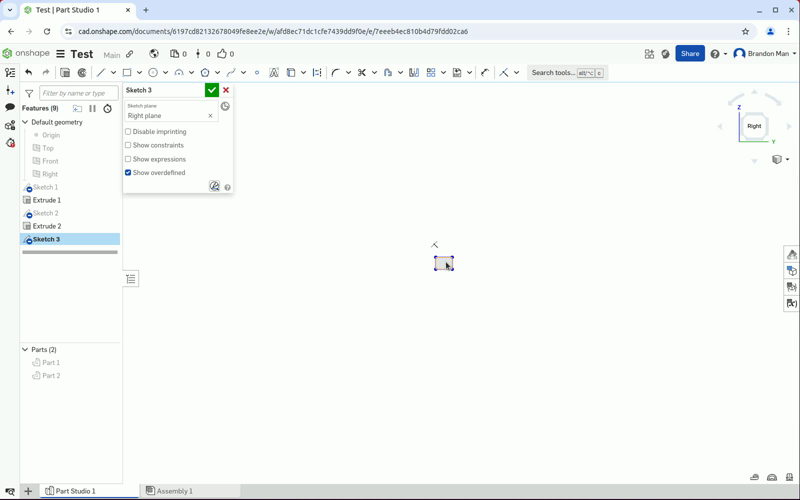
scroll(6)
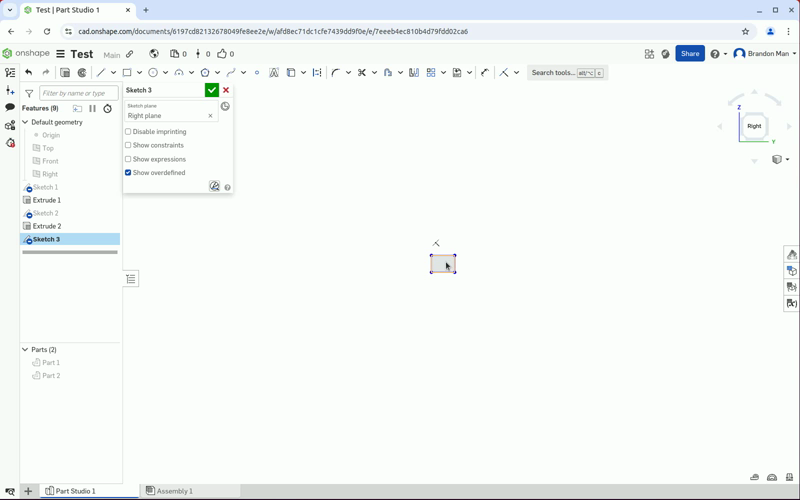
scroll(6)
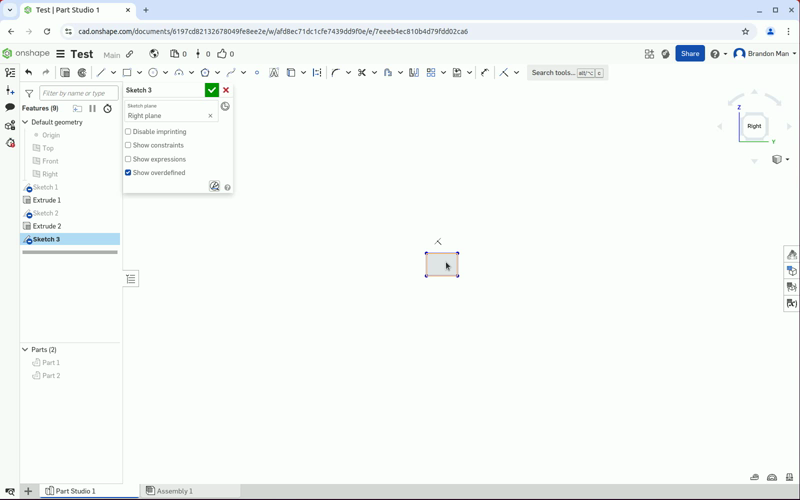
scroll(6)
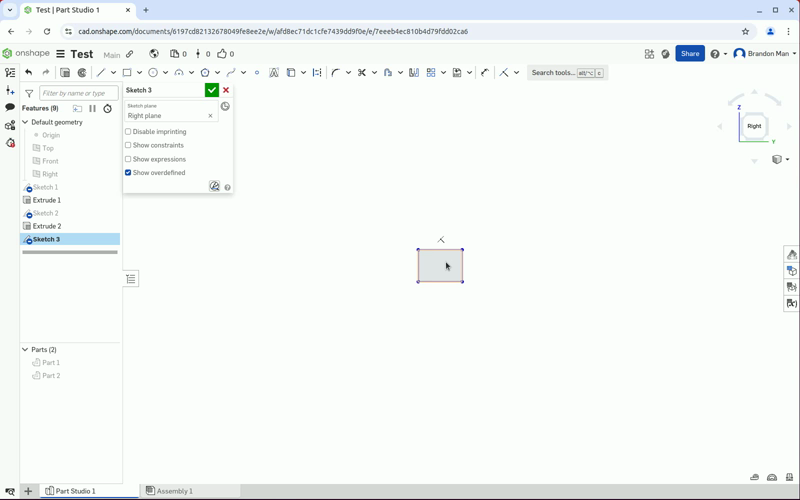
scroll(6)
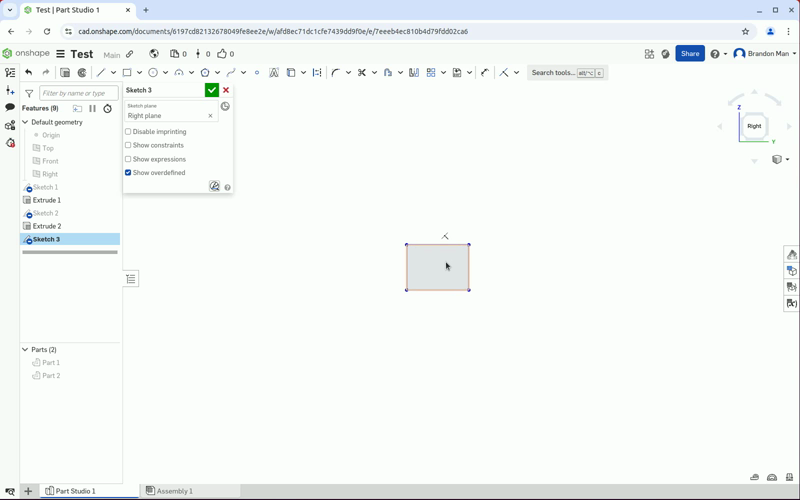
scroll(6)
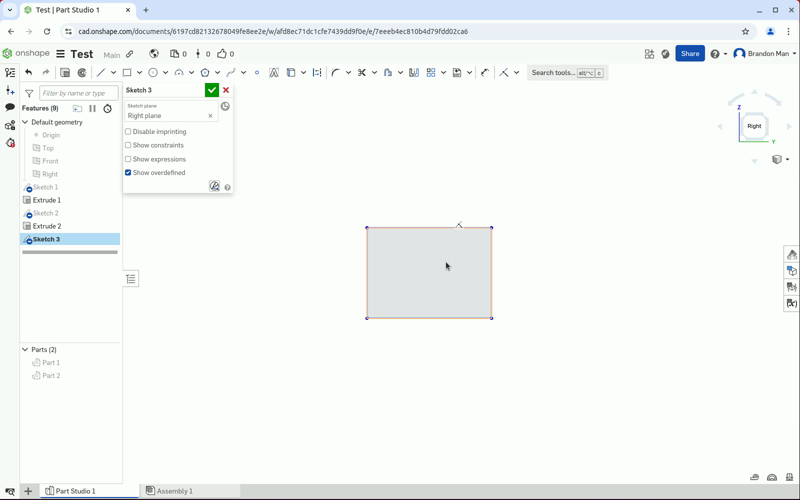
click(446, 261)
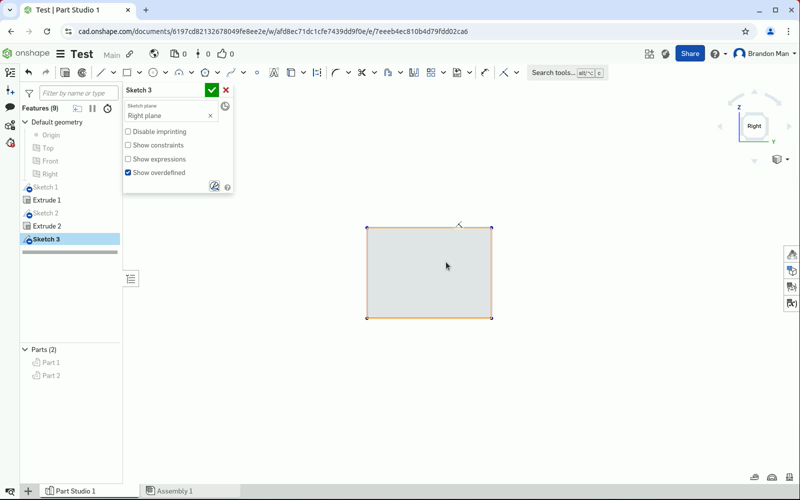
scroll(-6)
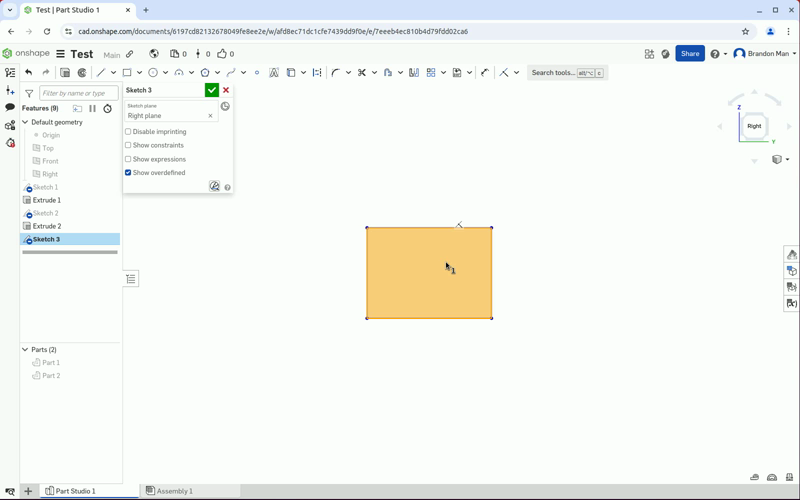
scroll(-6)
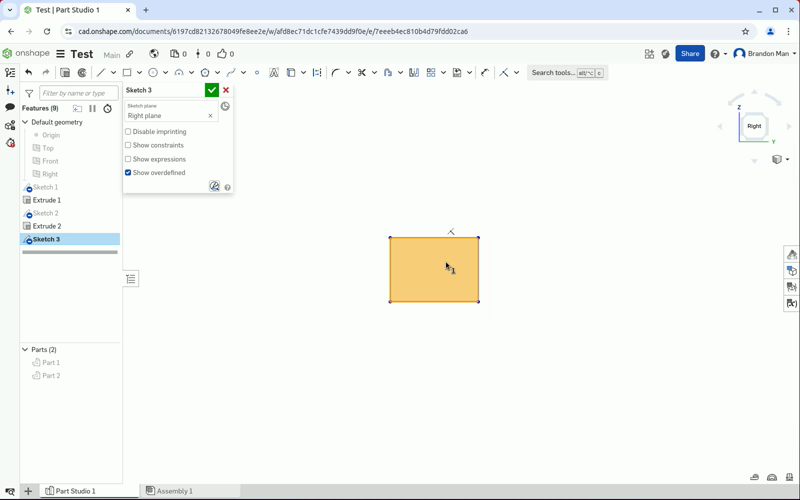
scroll(-6)
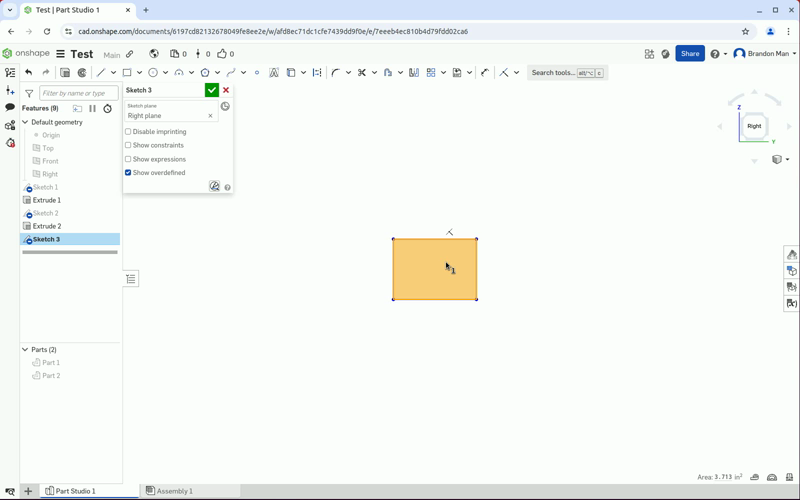
scroll(-6)
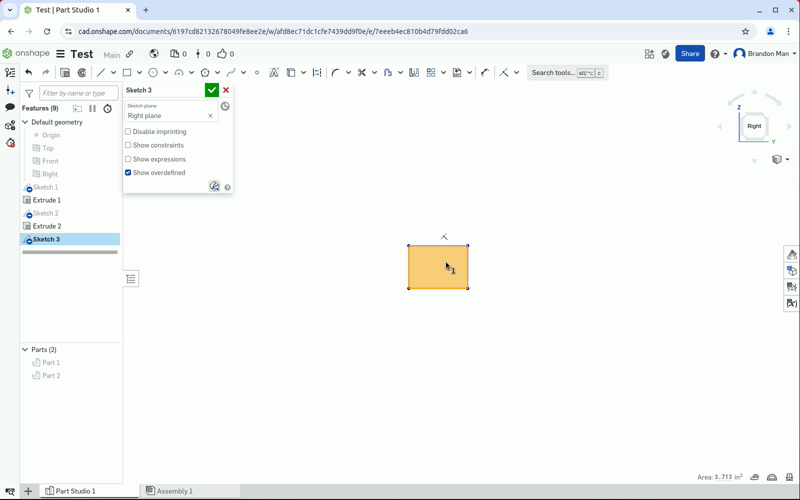
scroll(-6)
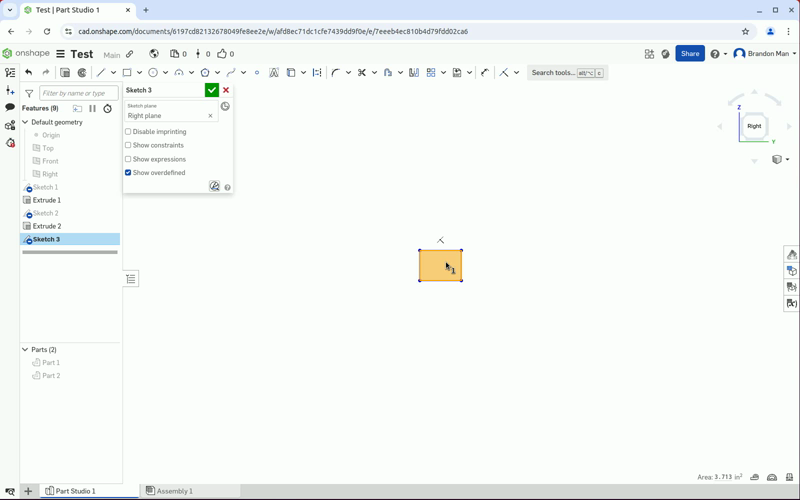
scroll(-6)
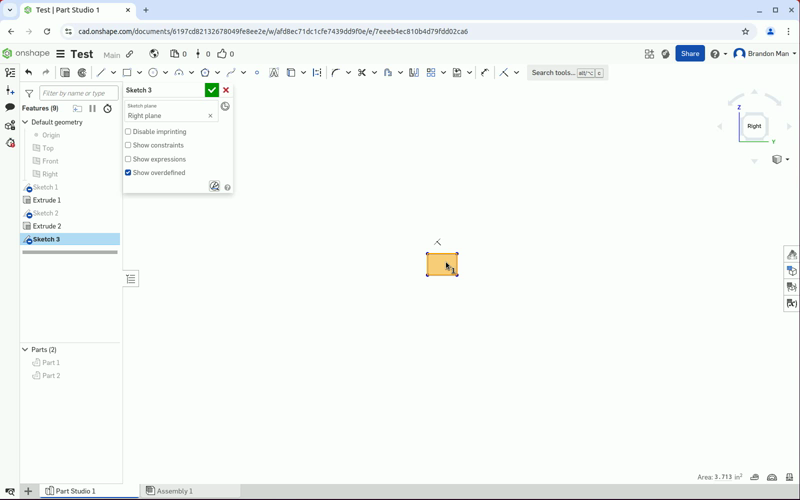
scroll(-6)
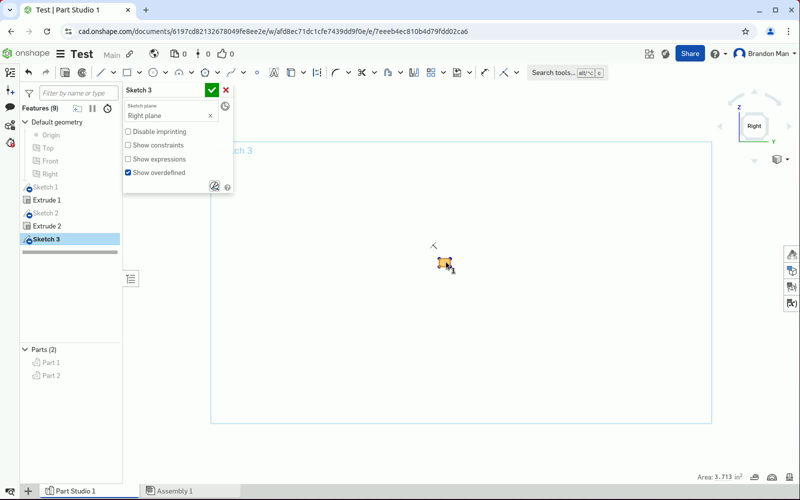
mouse_move(73, 352)
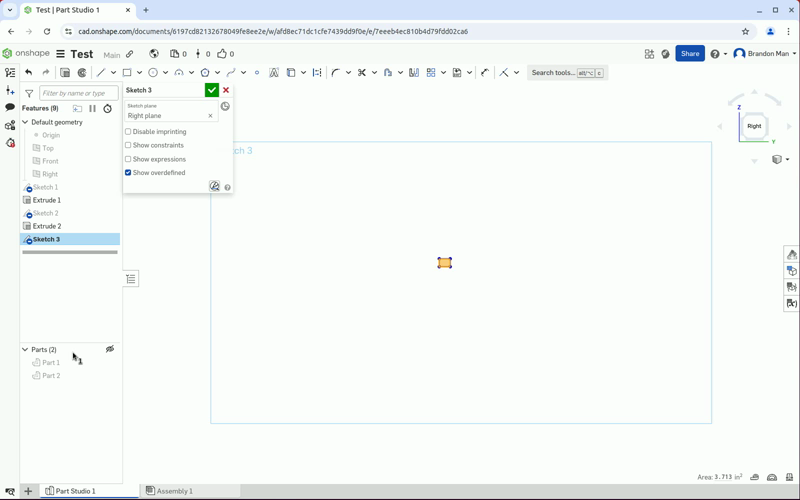
key(shift+y)
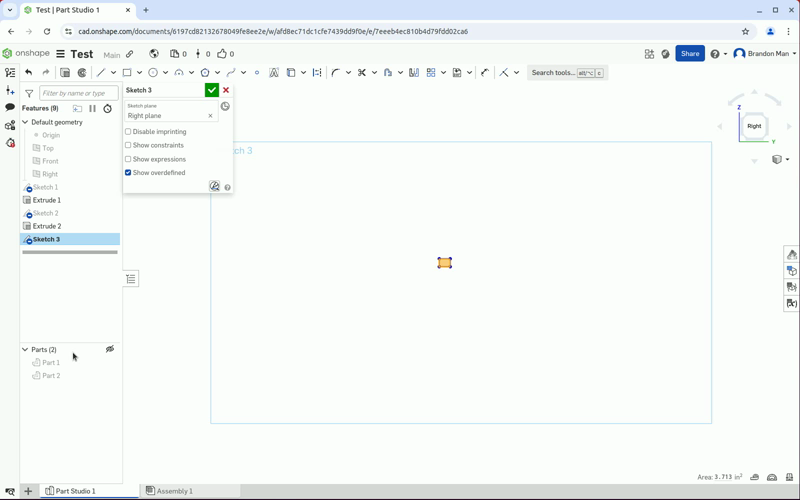
key(shift+e)
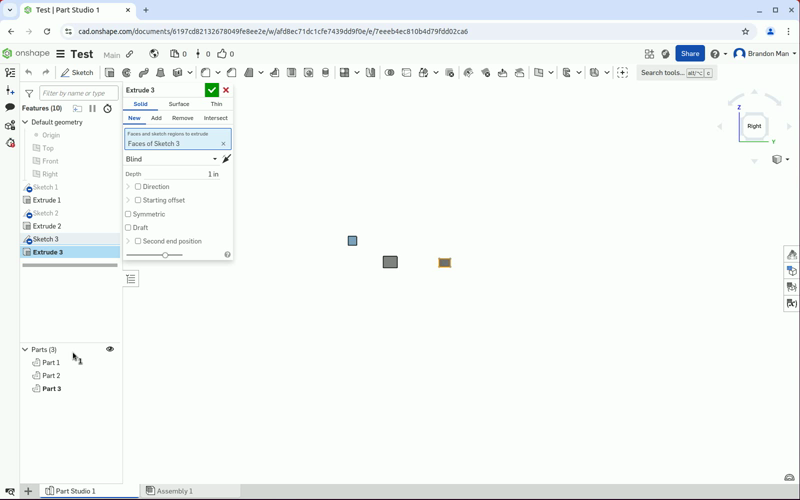
mouse_move(143, 106)
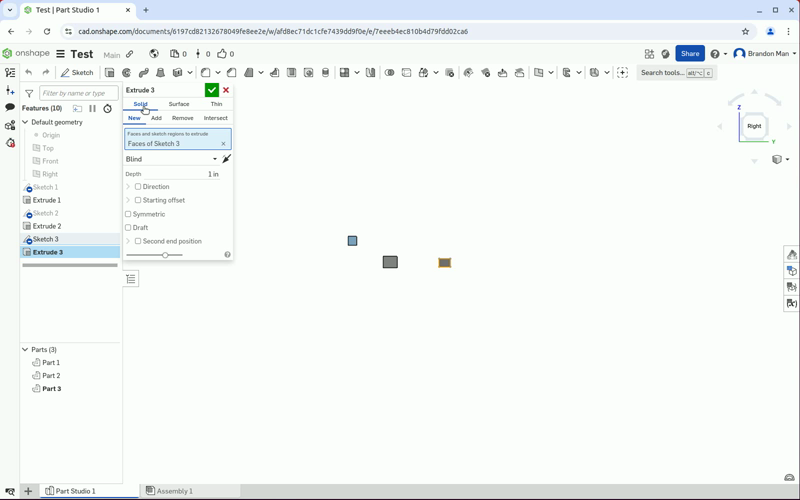
click(143, 106)
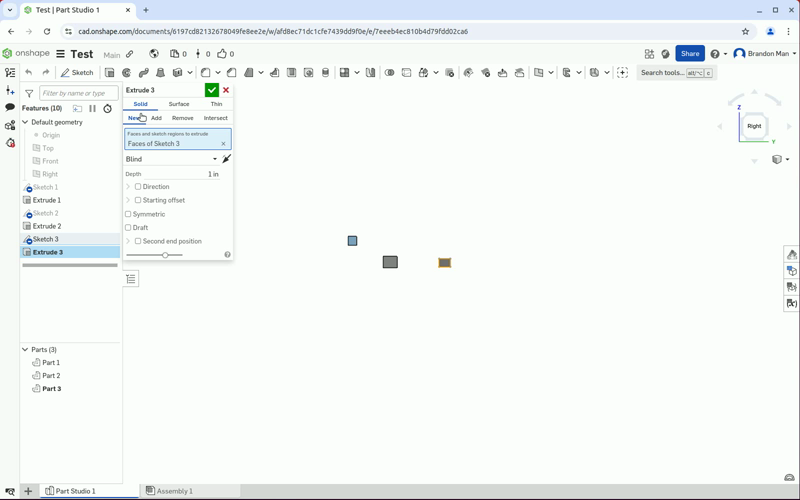
mouse_move(137, 120)
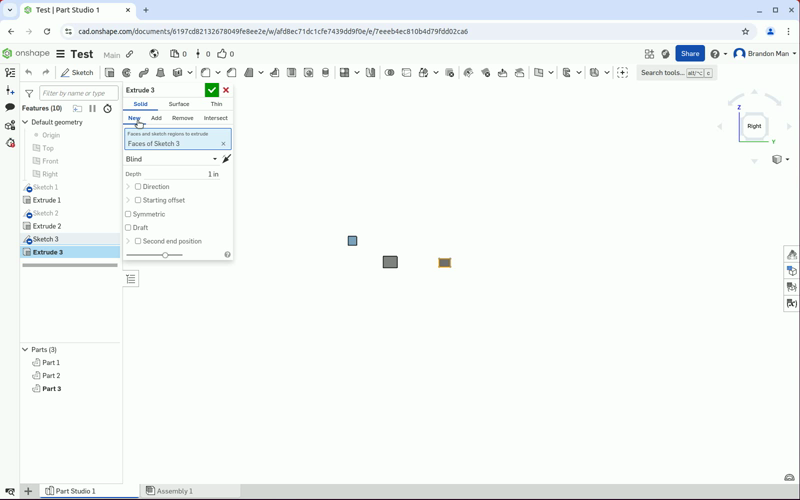
click(137, 120)
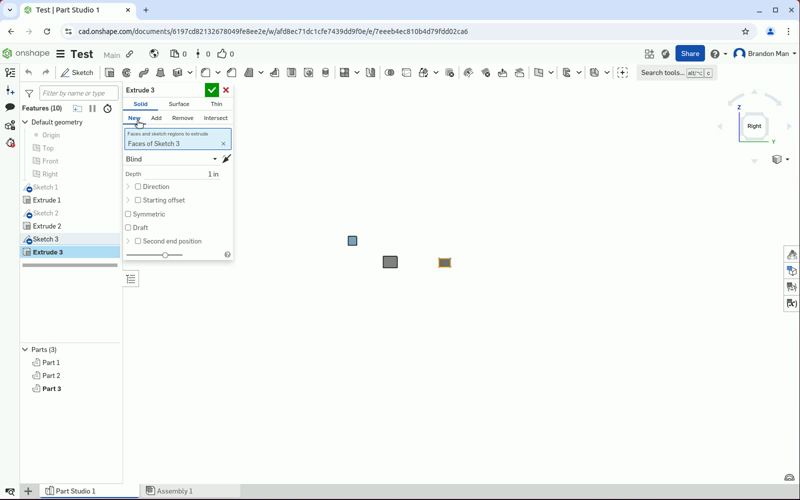
key(tab, 4)
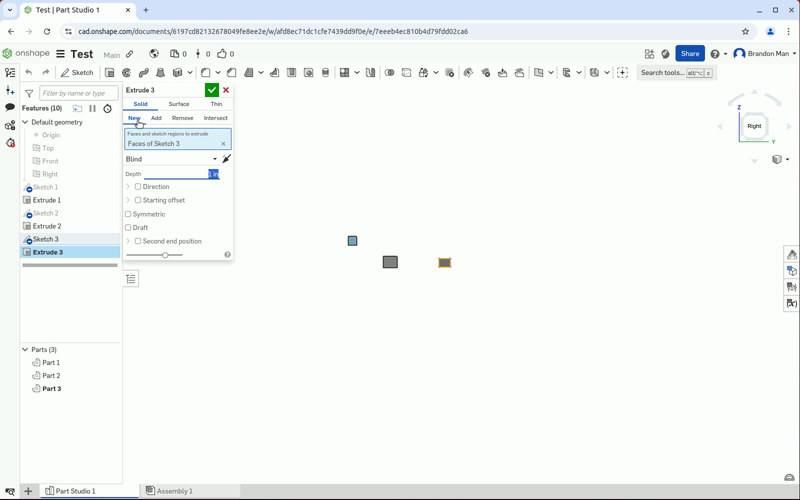
text(-0.241)
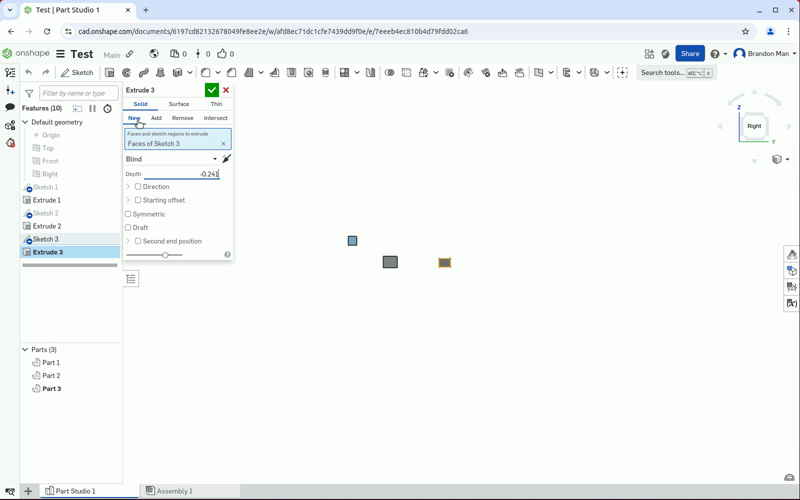
key(enter)
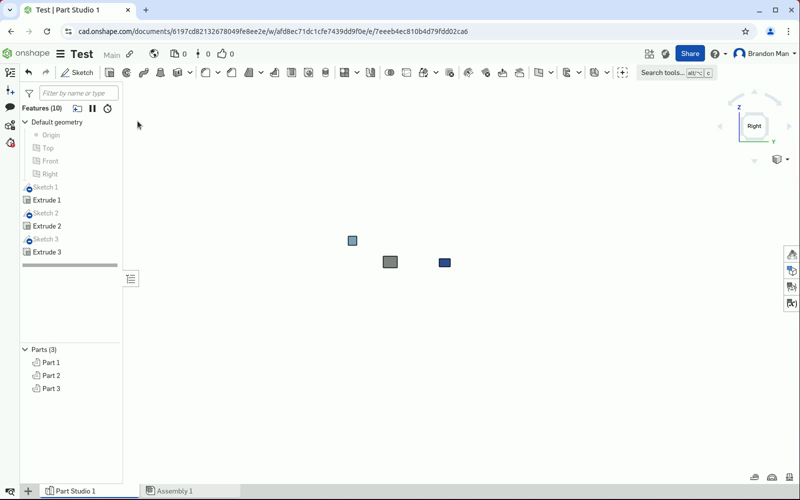
key(shift+h)
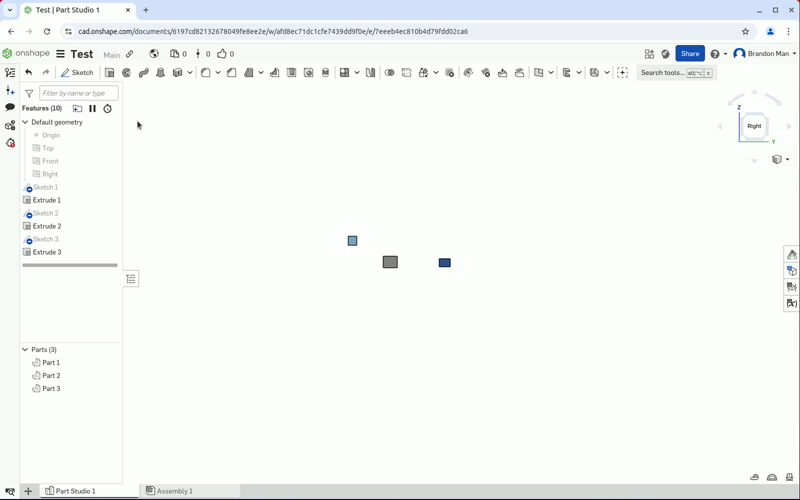
key(shift+h)
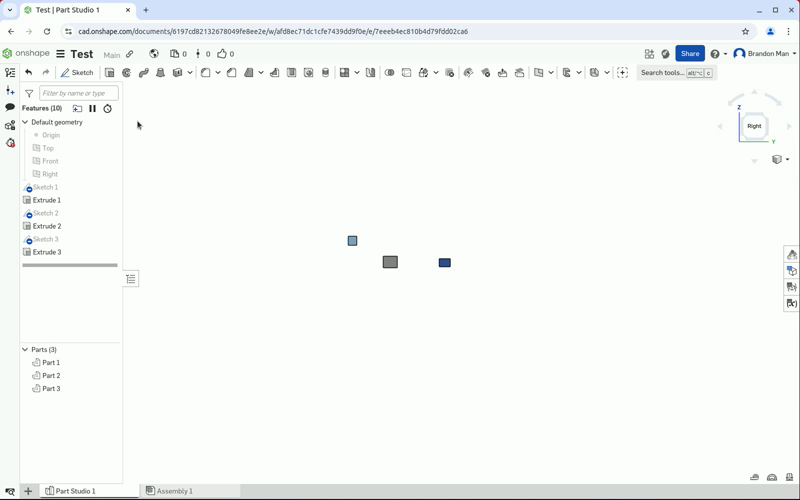
mouse_move(73, 189)
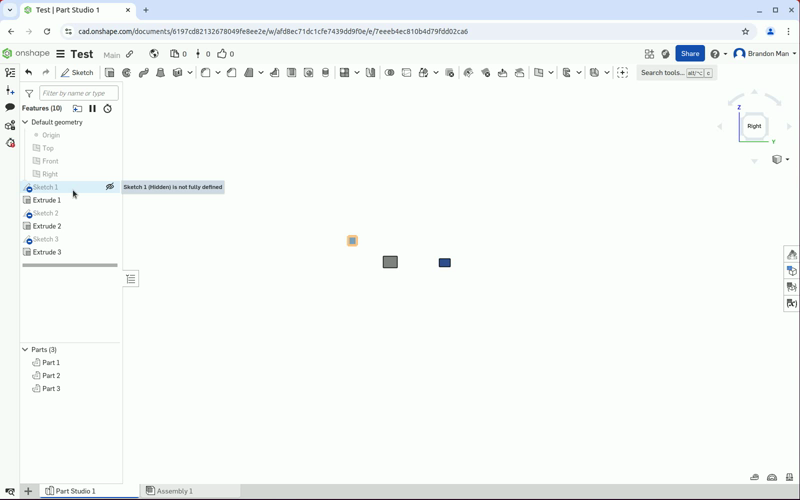
click(73, 189)
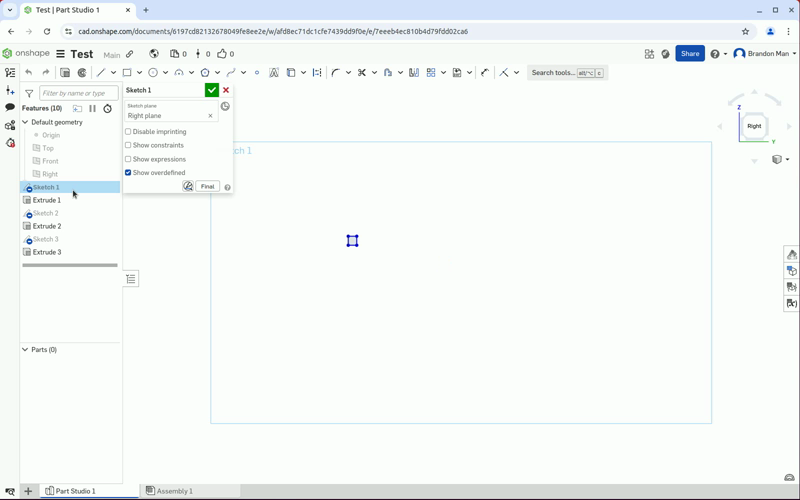
mouse_move(229, 92)
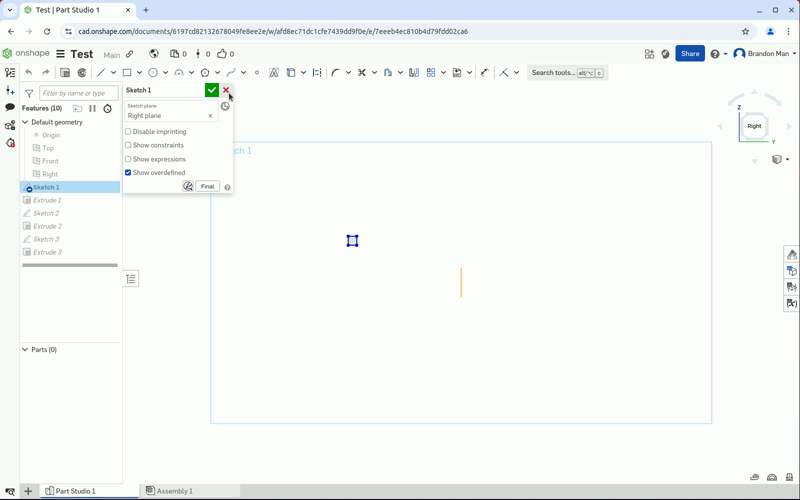
click(229, 92)
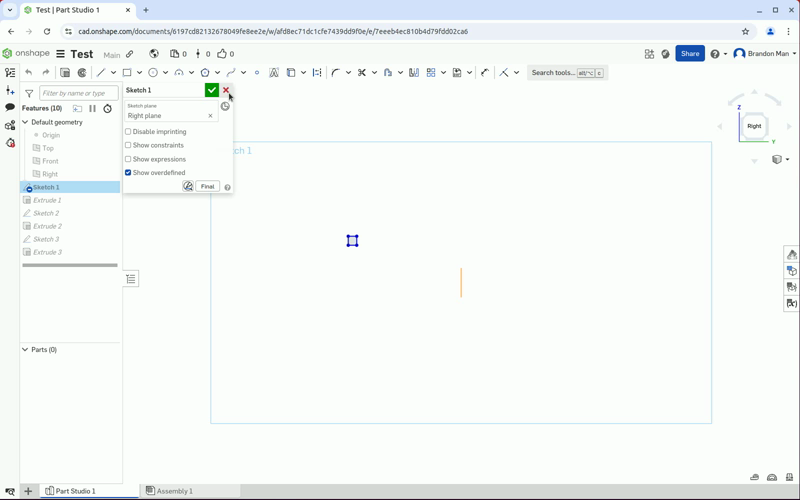
key(shift+s)
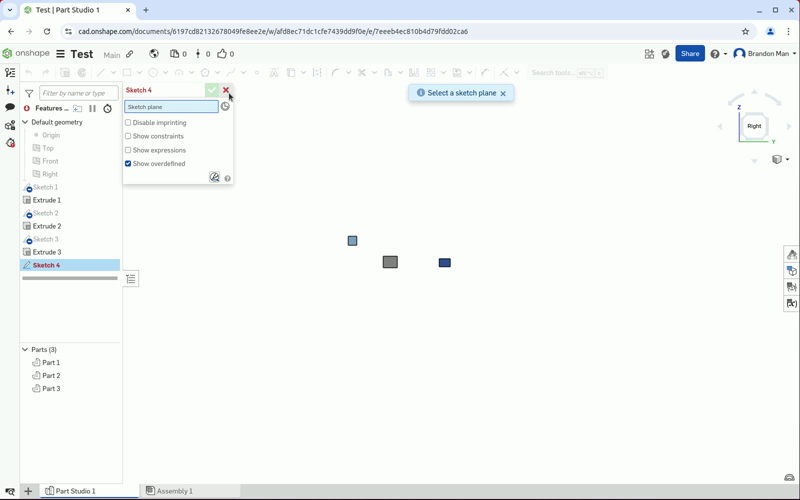
mouse_move(73, 176)
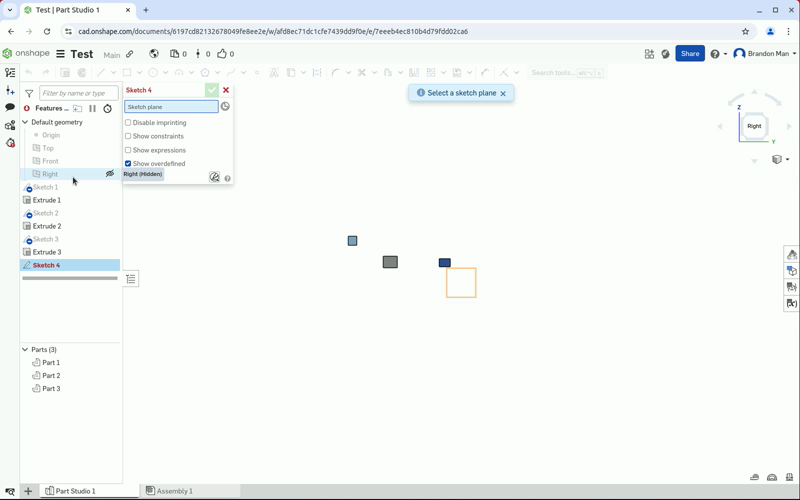
click(73, 176)
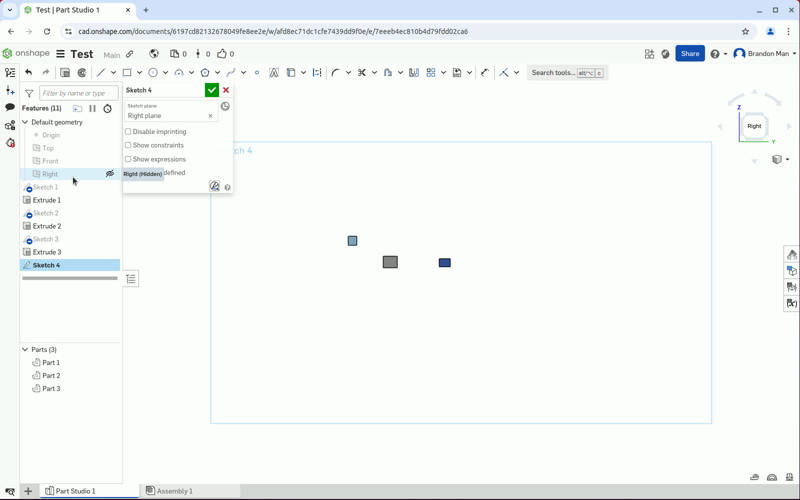
mouse_move(73, 352)
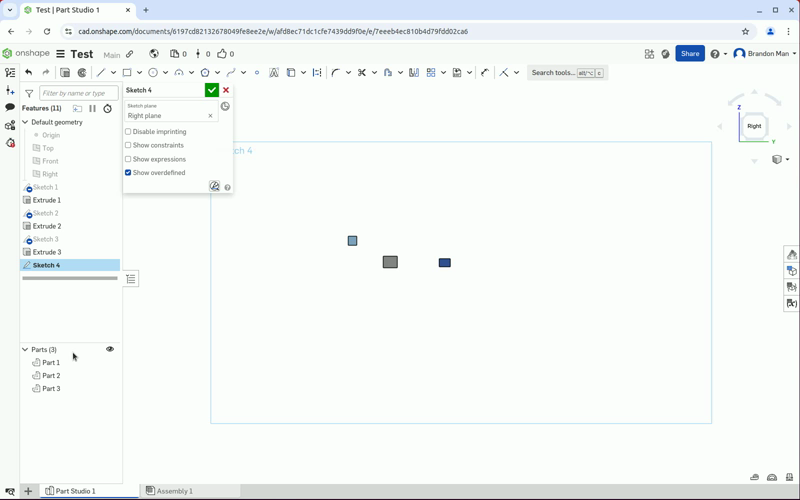
key(y)
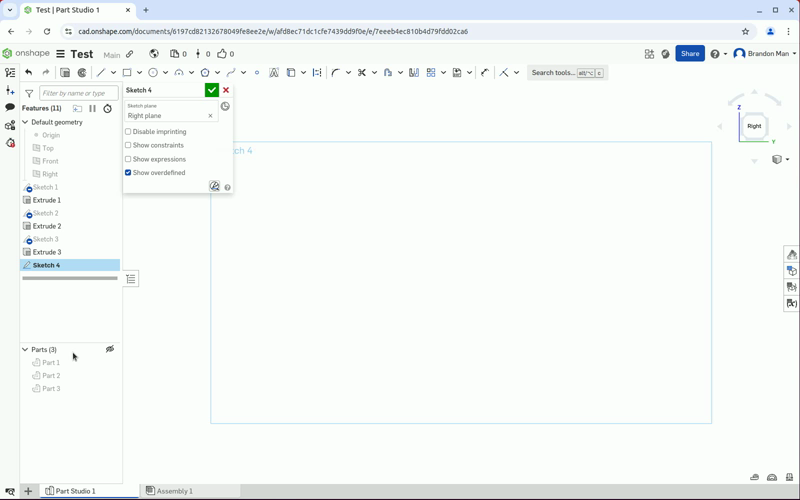
key(l)
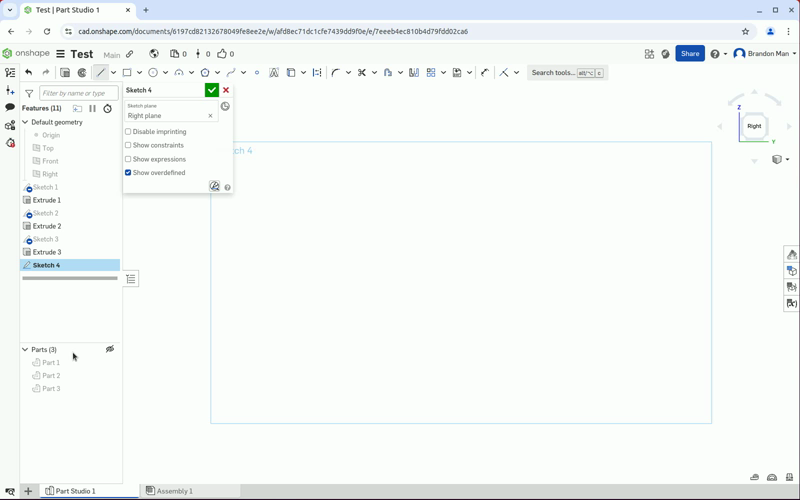
key_down(shift)
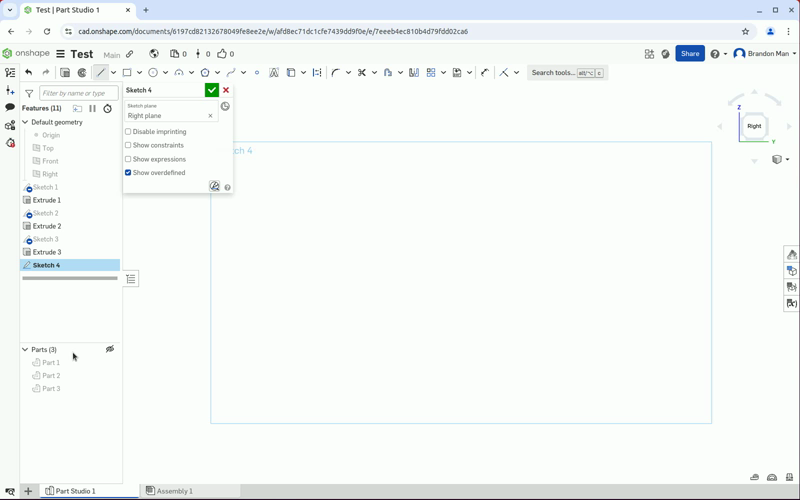
mouse_move(472, 267)
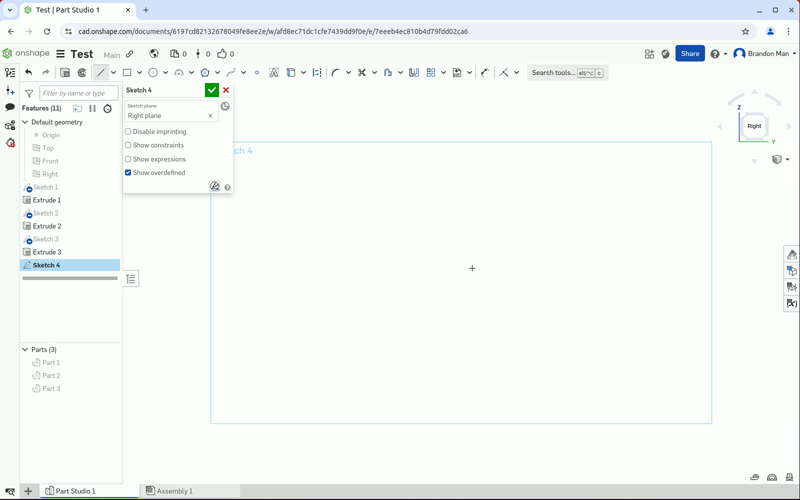
click(472, 267)
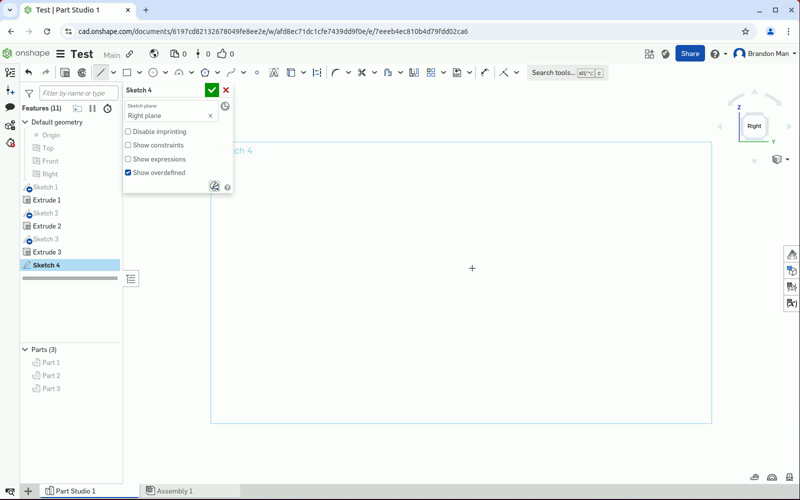
key_up(shift)
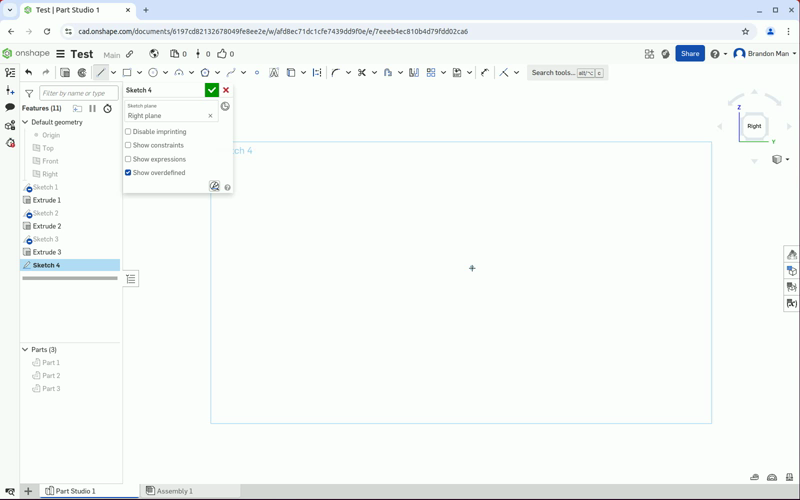
key_down(shift)
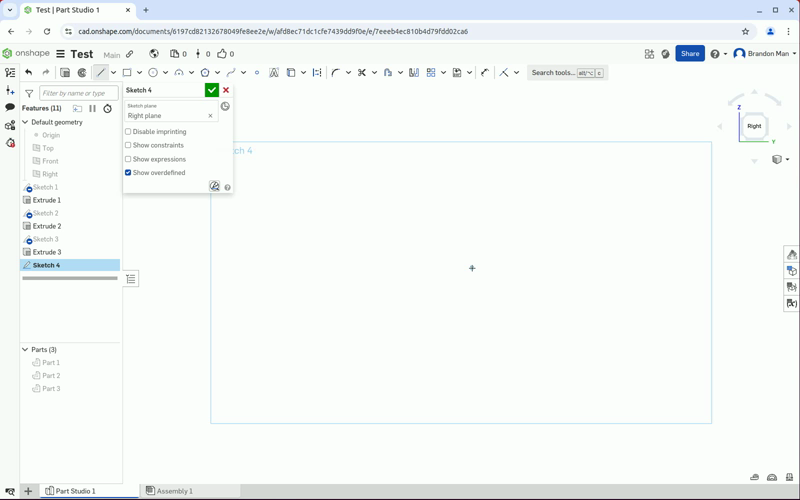
mouse_move(502, 267)
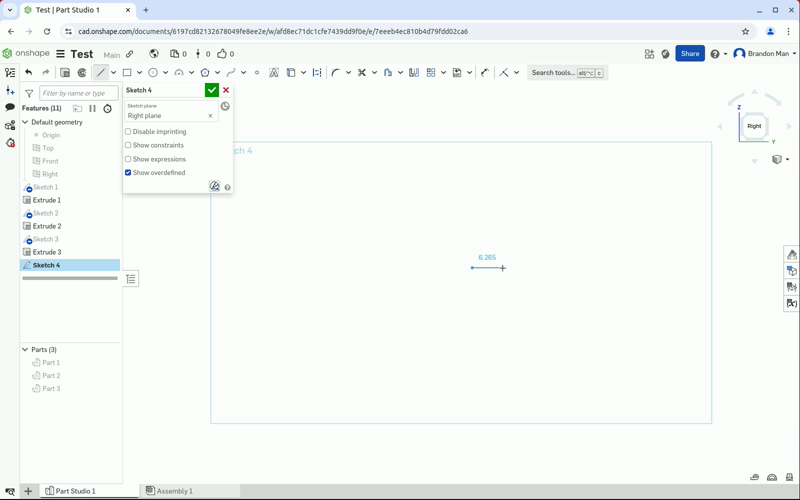
mouse_move(479, 267)
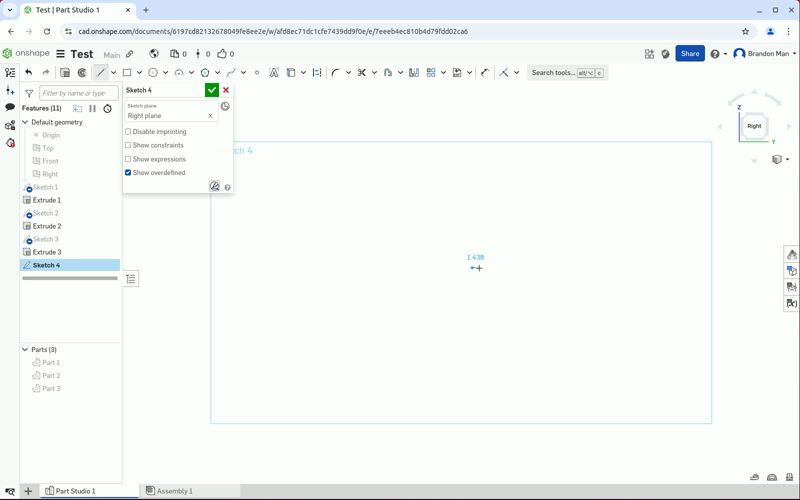
scroll(6)
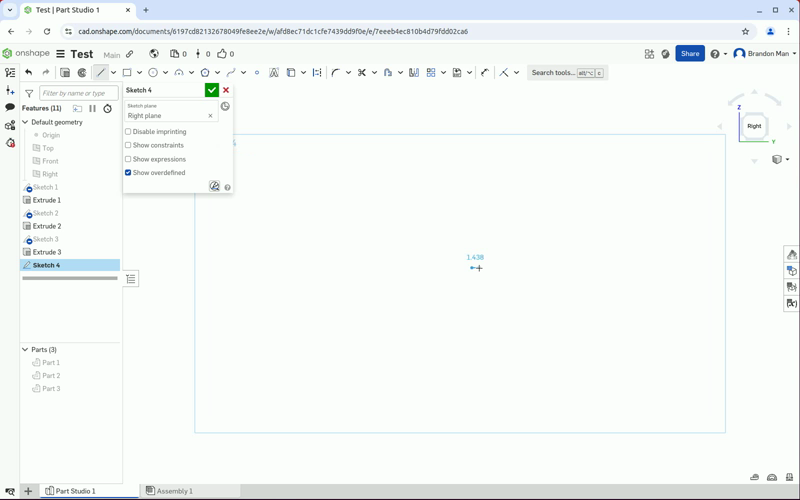
scroll(6)
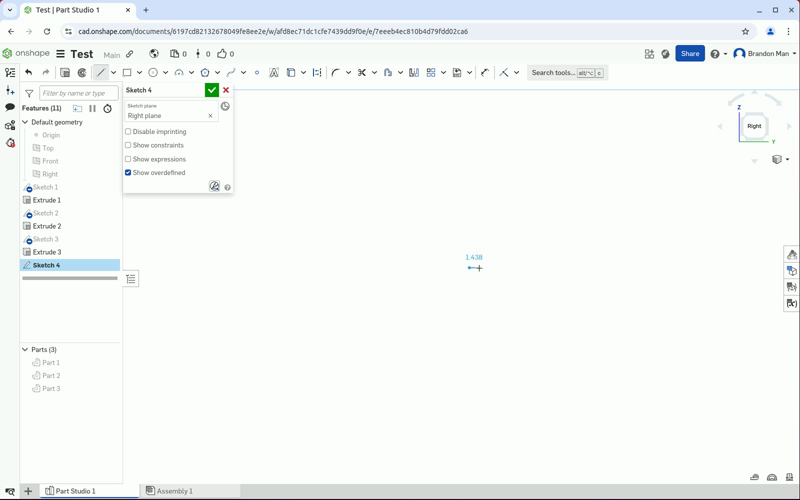
scroll(6)
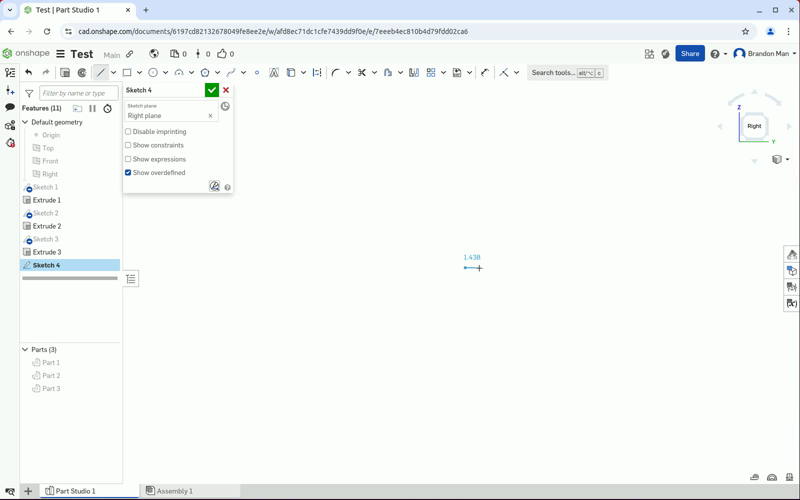
scroll(6)
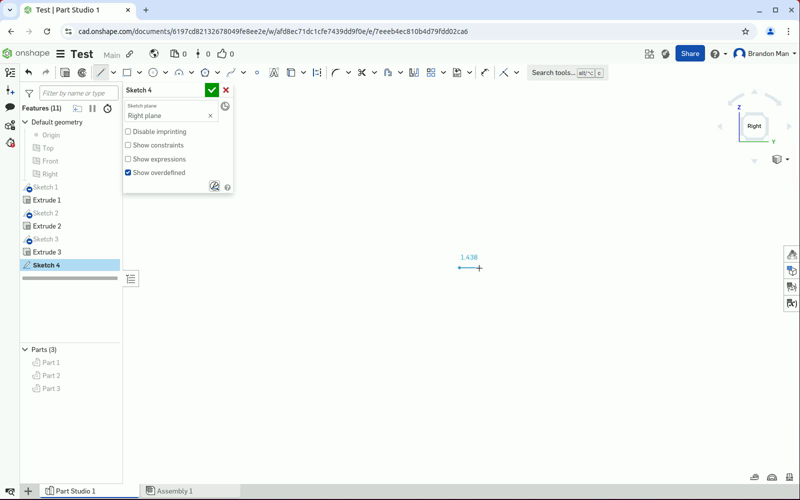
scroll(6)
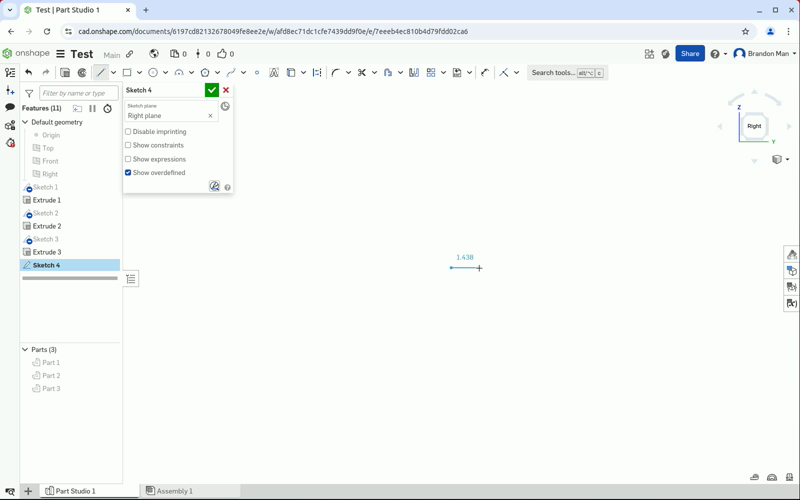
scroll(6)
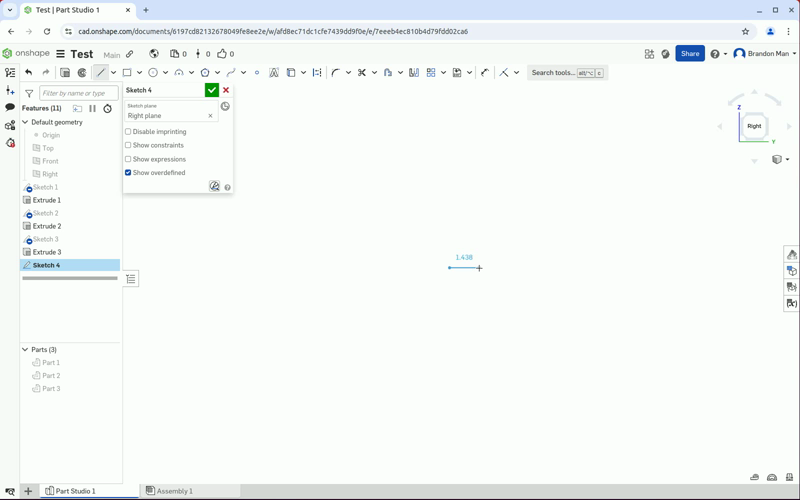
scroll(6)
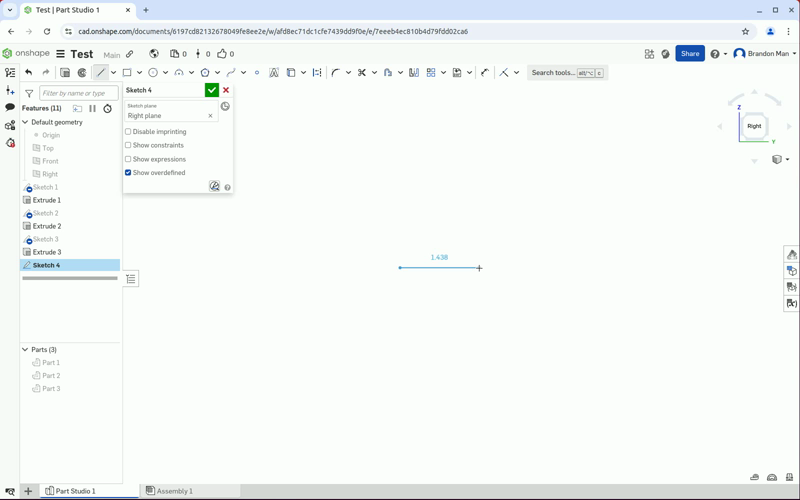
click(479, 267)
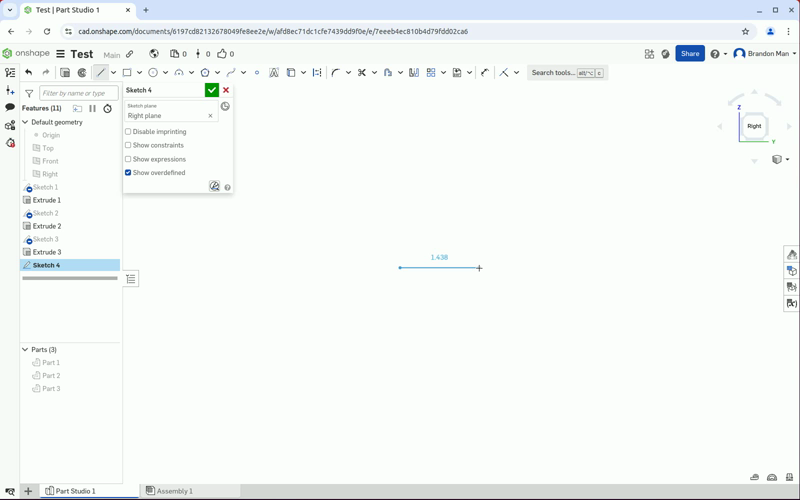
scroll(-6)
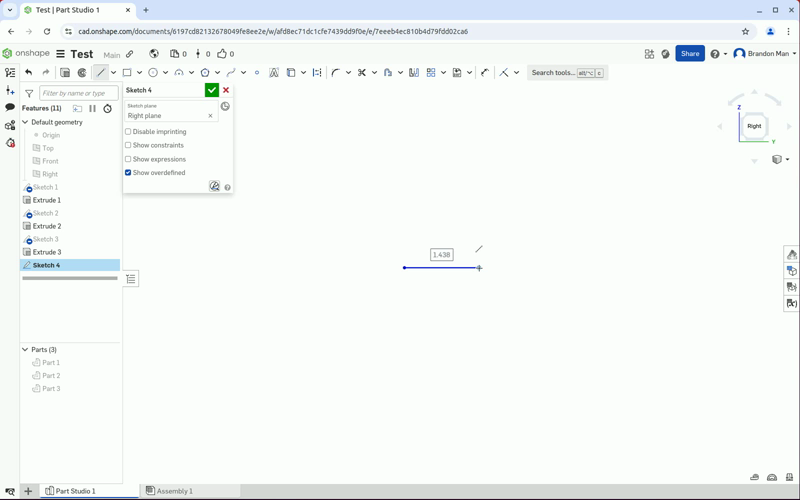
scroll(-6)
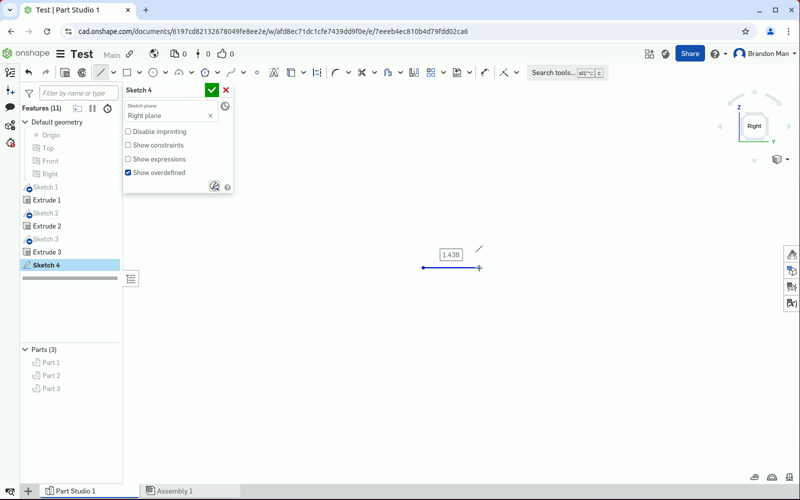
scroll(-6)
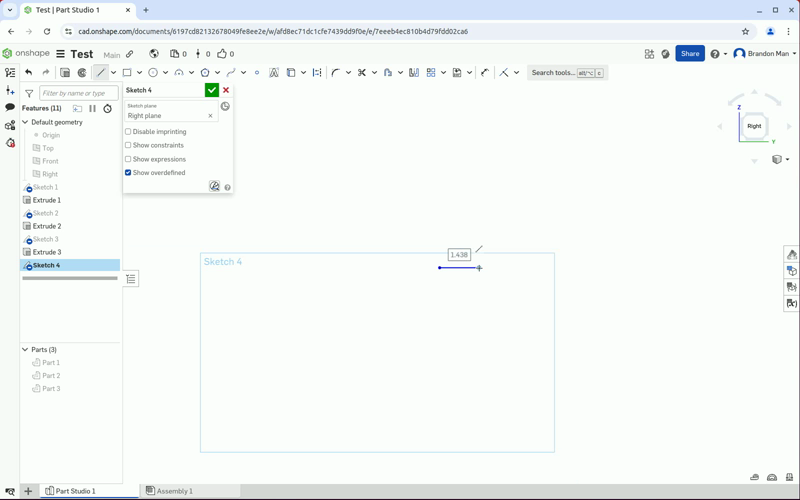
scroll(-6)
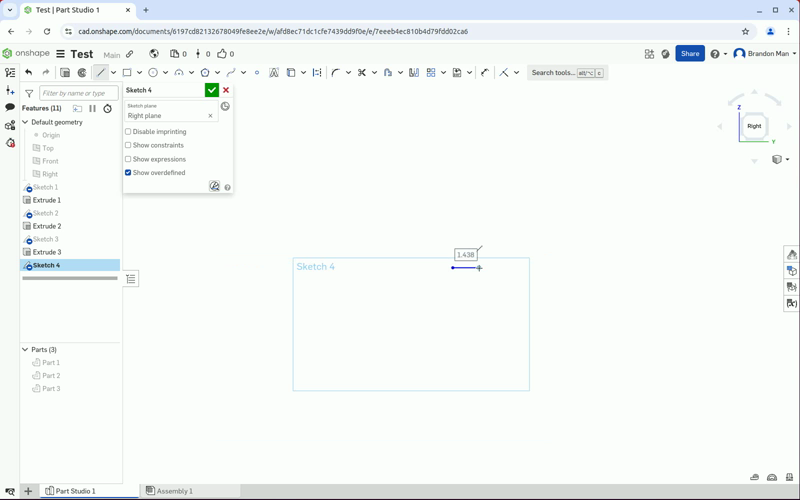
scroll(-6)
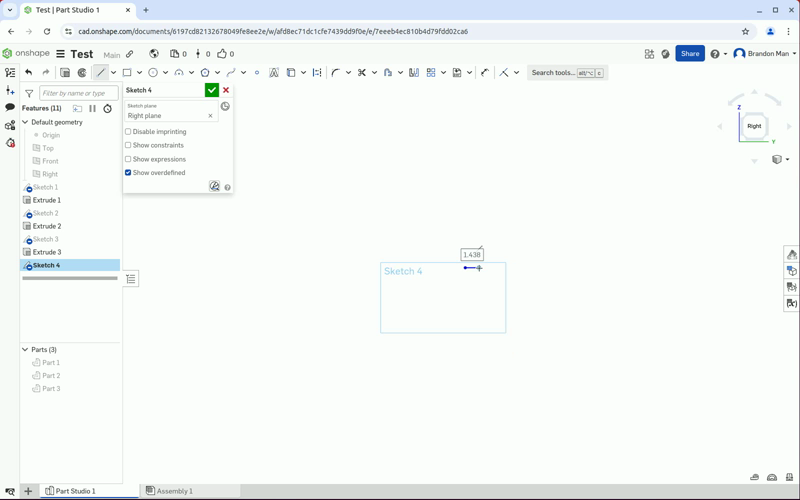
scroll(-6)
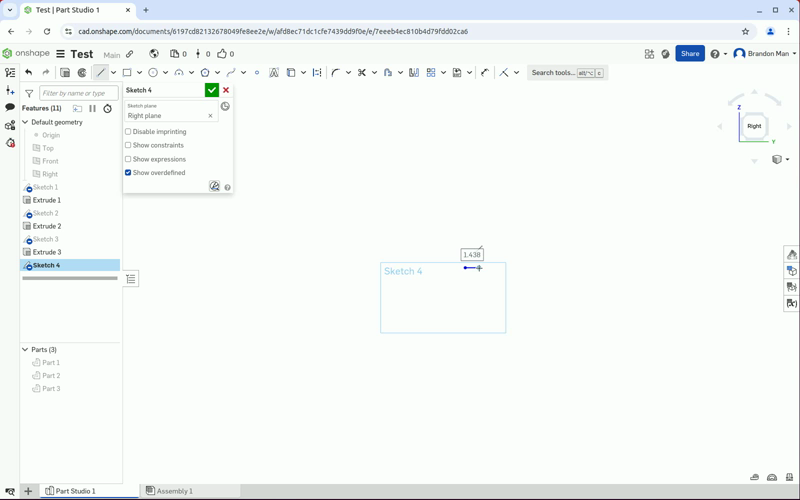
scroll(-6)
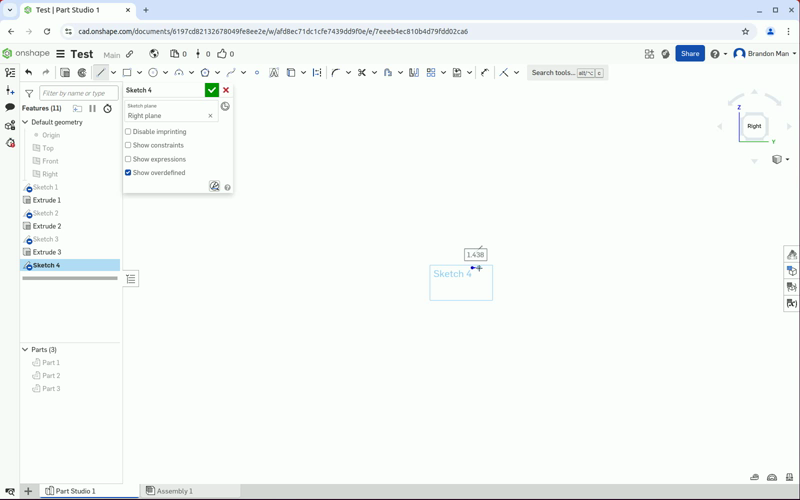
key_up(shift)
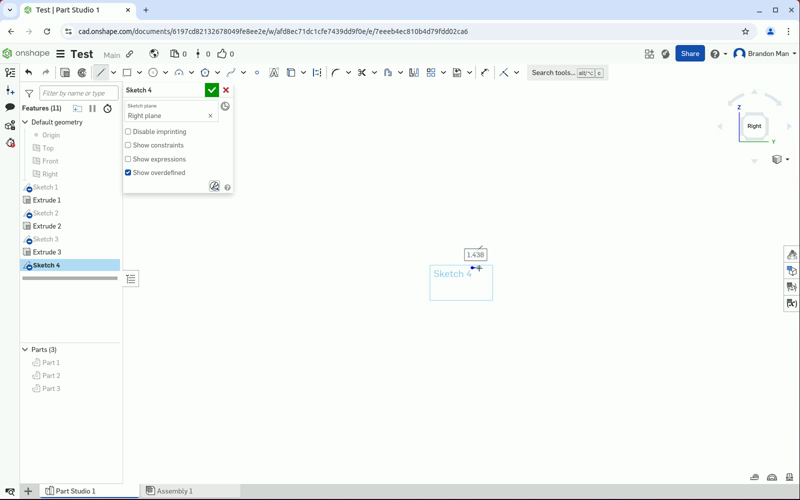
key_down(shift)
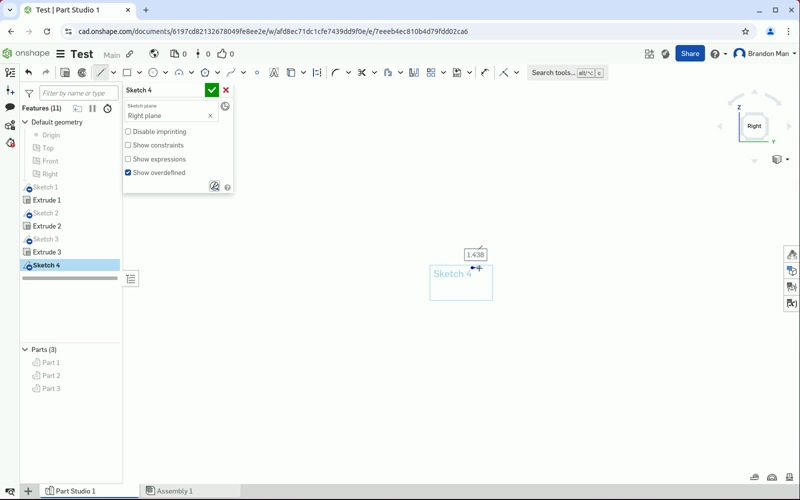
mouse_move(509, 267)
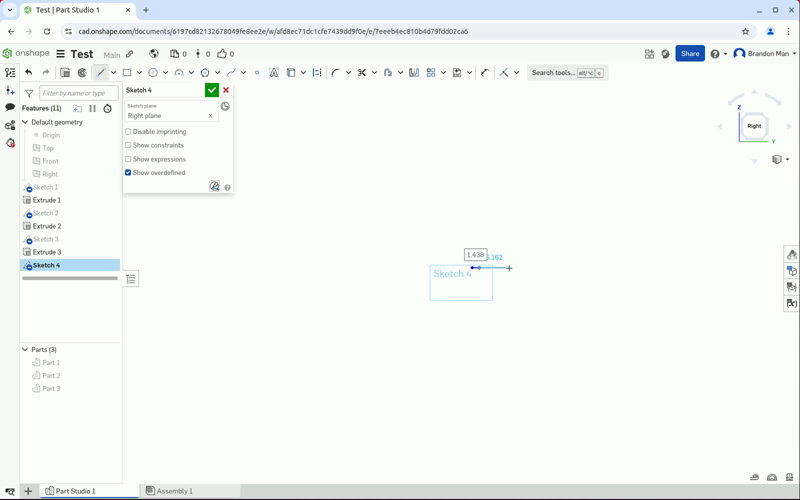
mouse_move(479, 258)
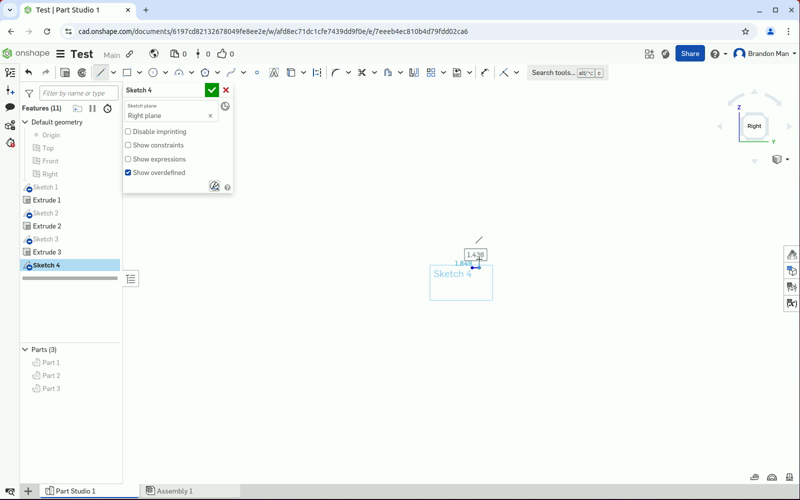
click(479, 258)
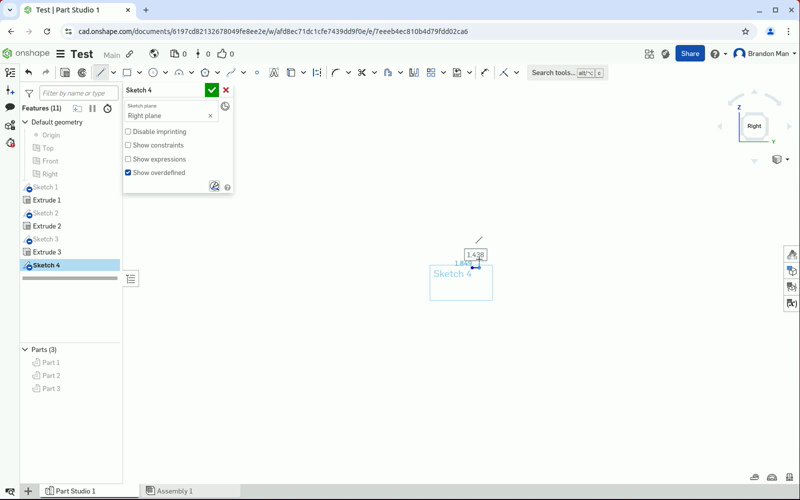
key_up(shift)
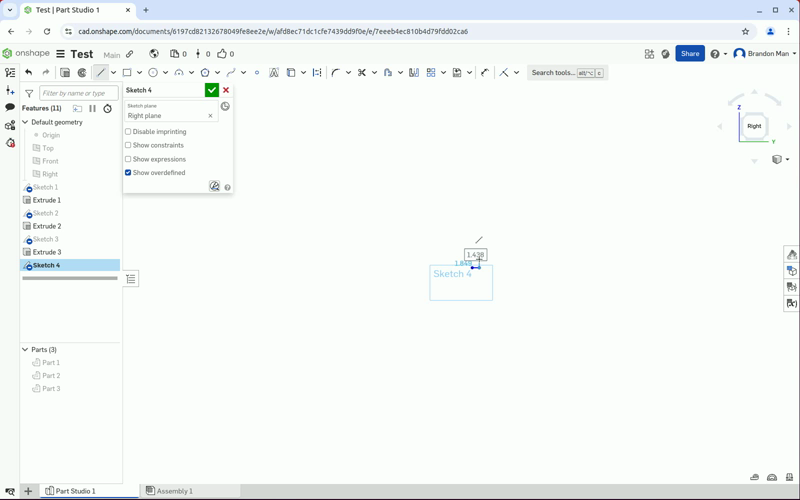
key_down(shift)
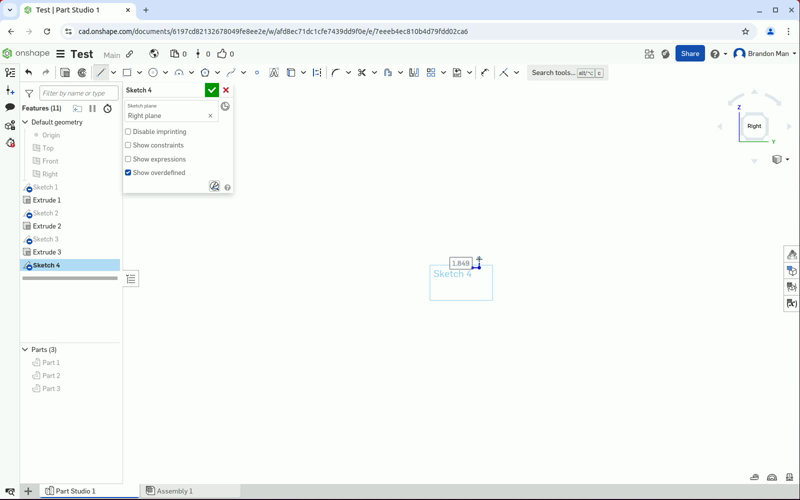
key_up(shift)
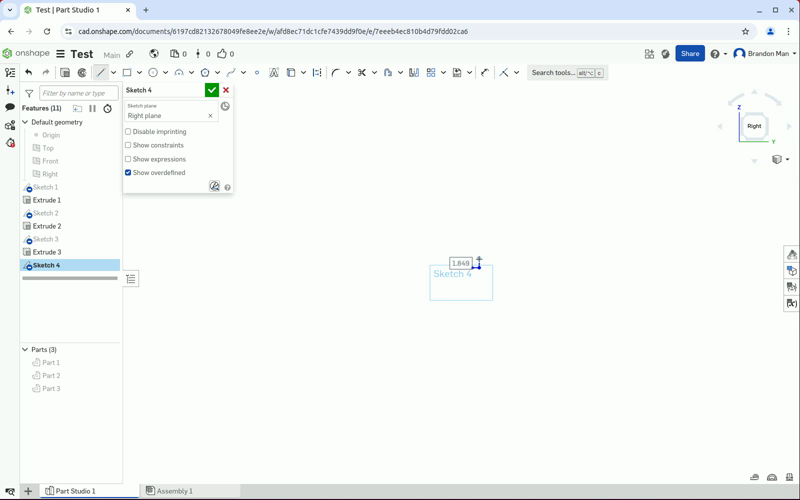
key_down(shift)
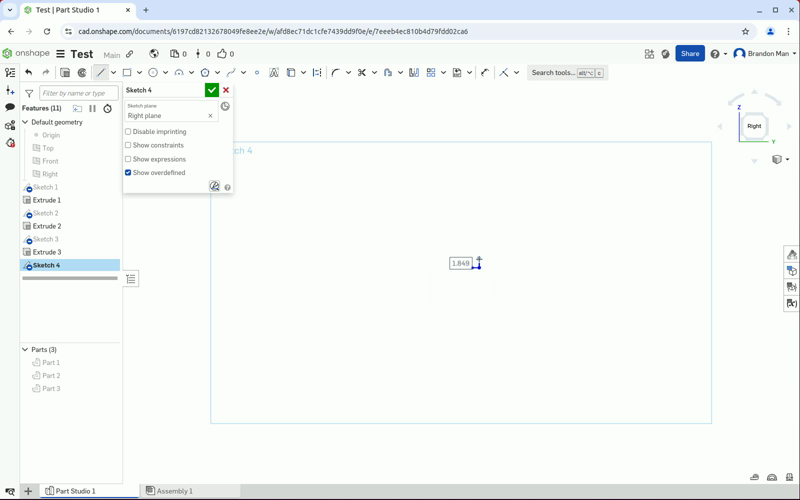
mouse_move(509, 258)
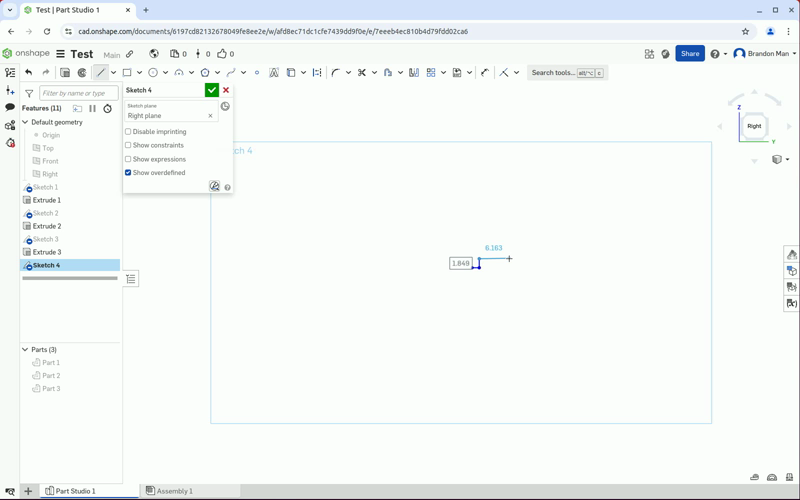
mouse_move(472, 258)
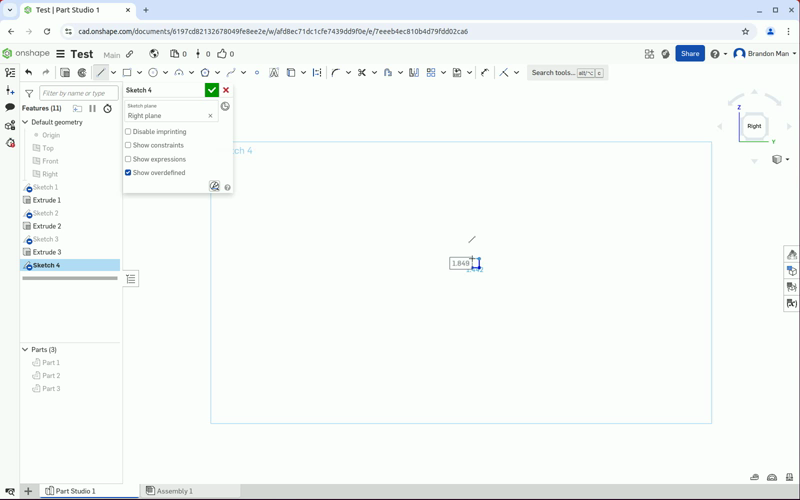
scroll(6)
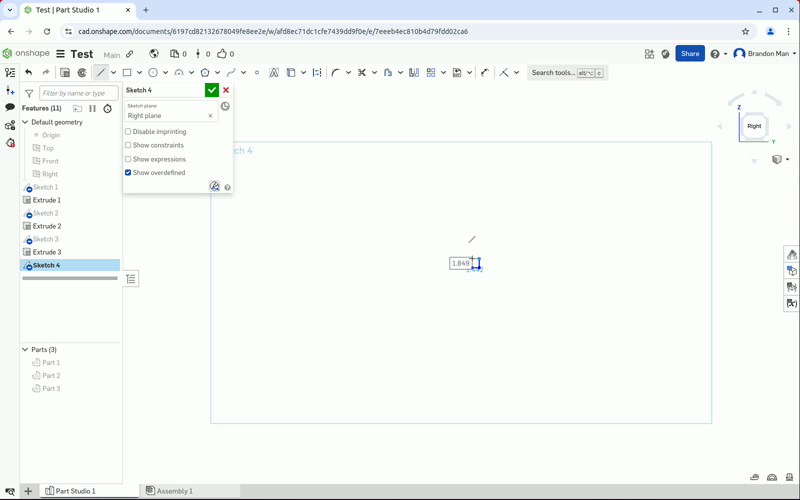
scroll(6)
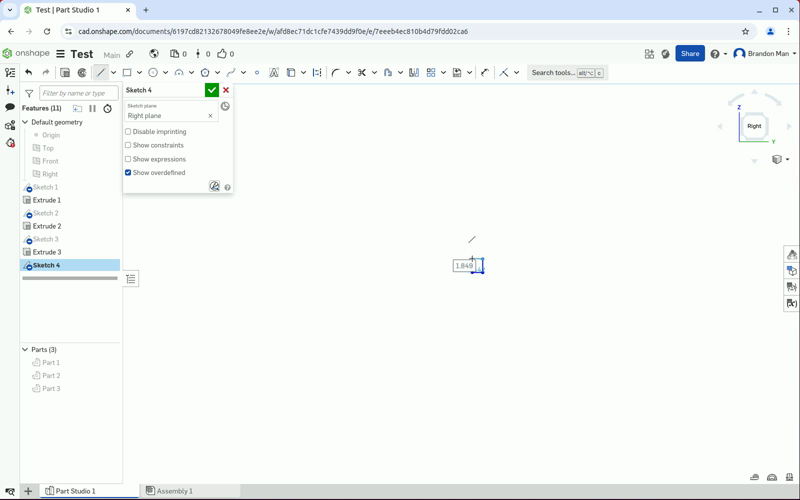
scroll(6)
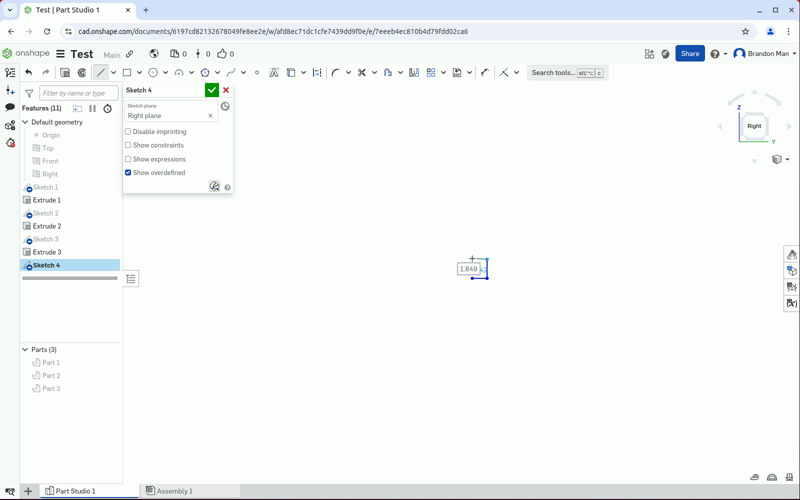
scroll(6)
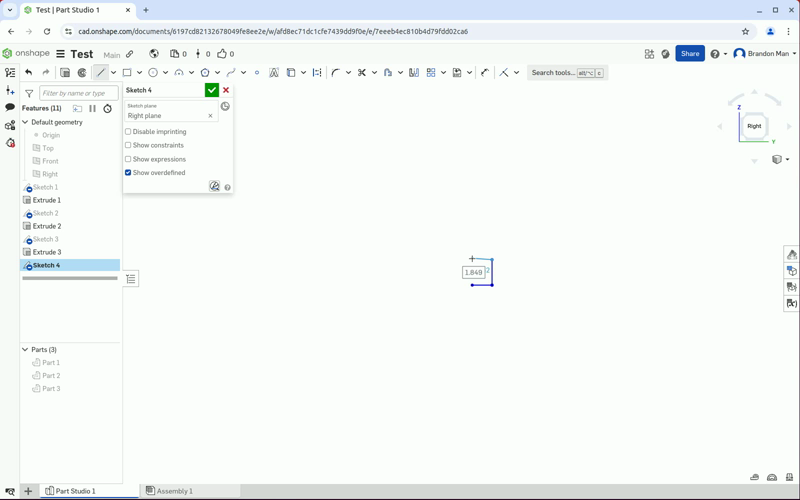
scroll(6)
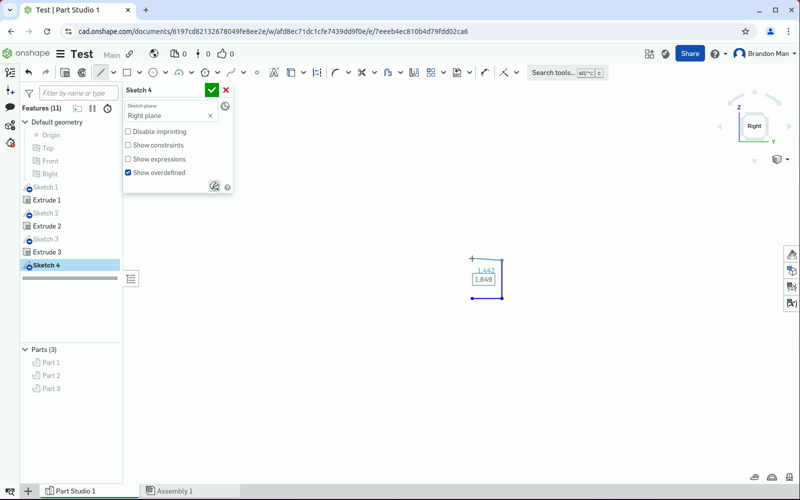
scroll(6)
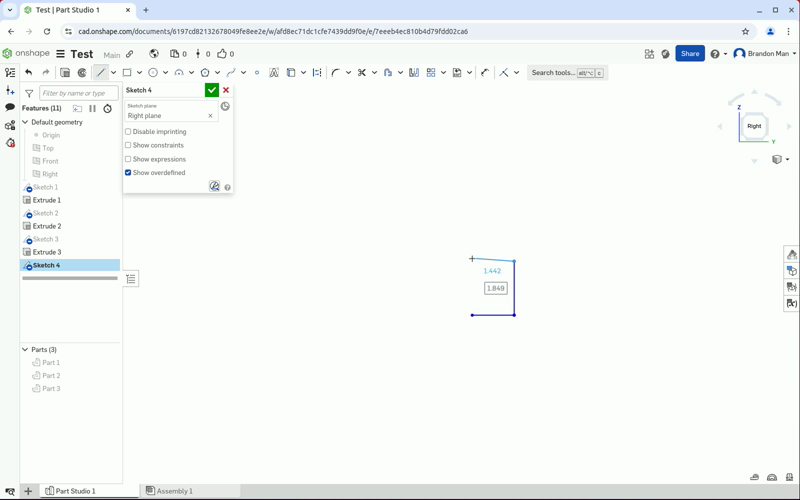
scroll(6)
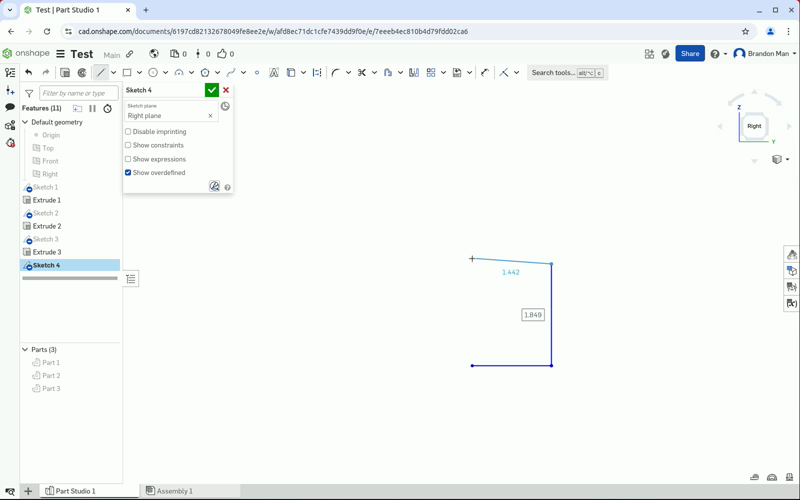
click(472, 258)
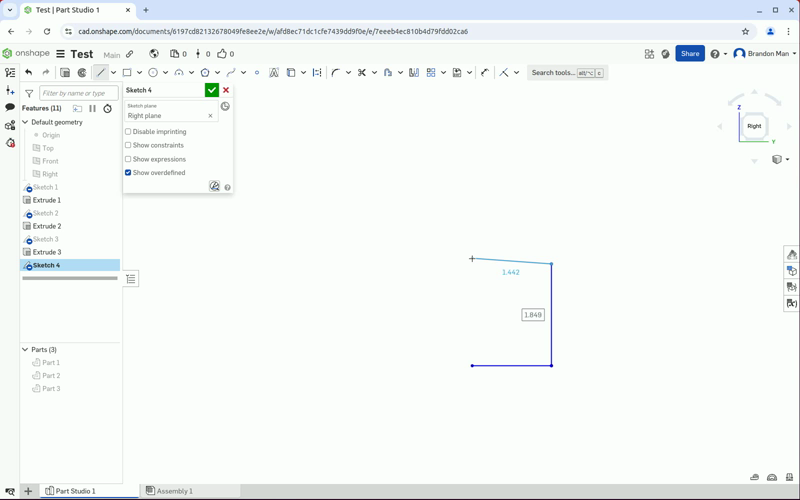
scroll(-6)
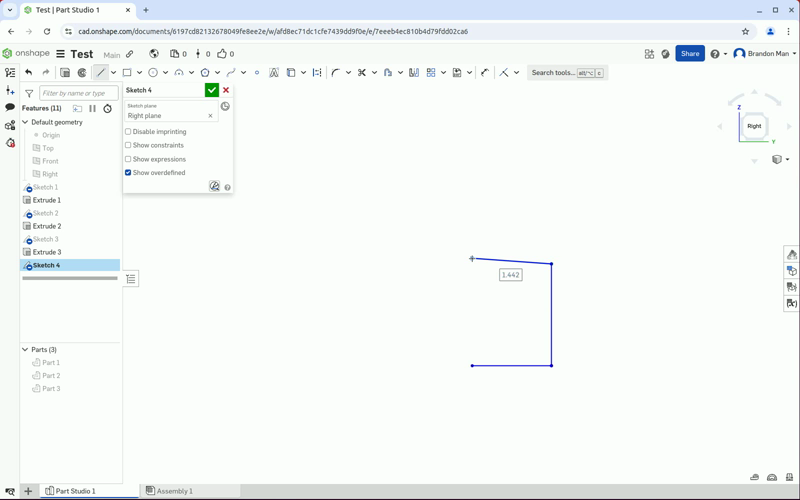
scroll(-6)
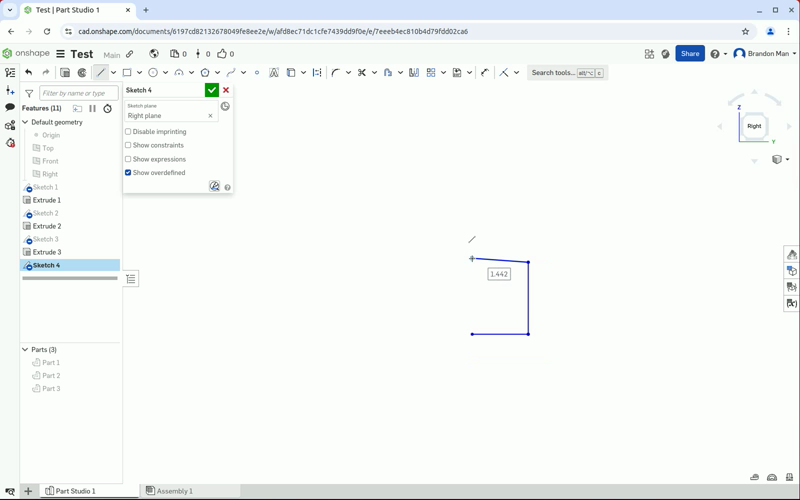
scroll(-6)
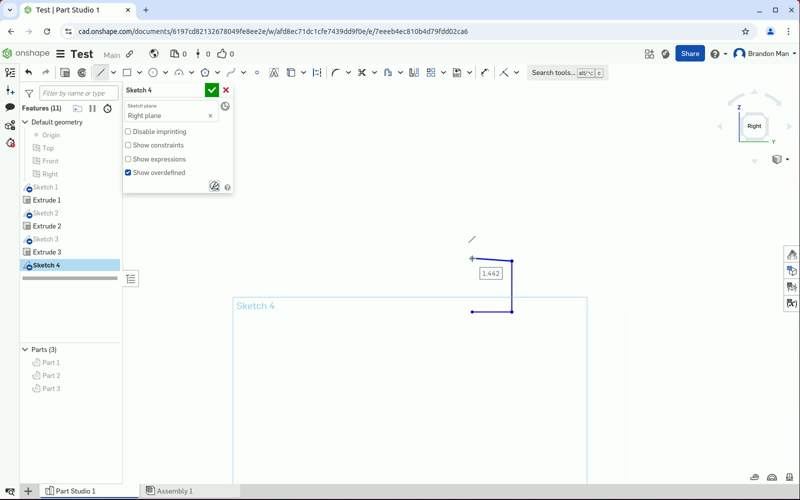
scroll(-6)
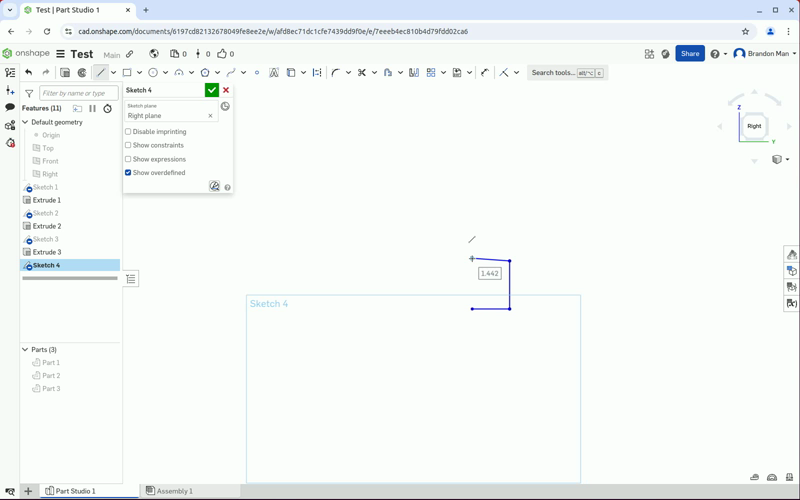
scroll(-6)
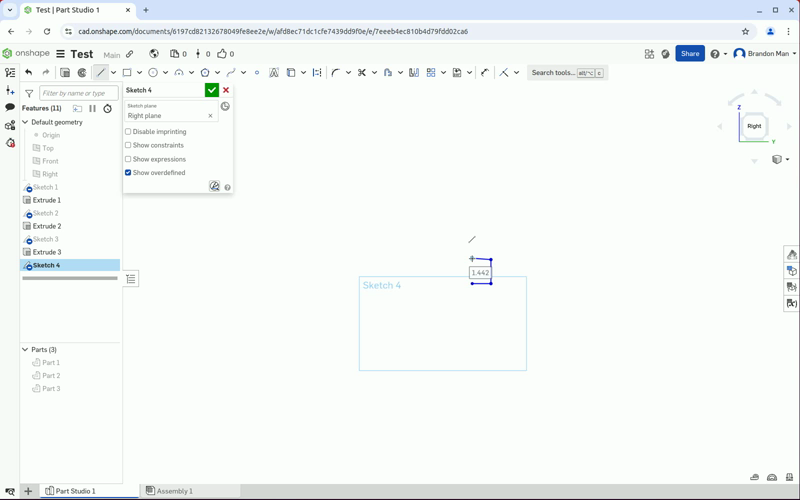
scroll(-6)
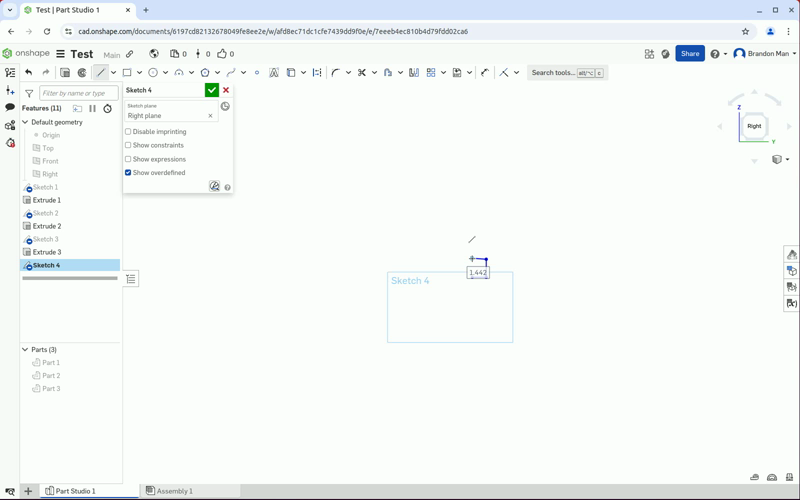
scroll(-6)
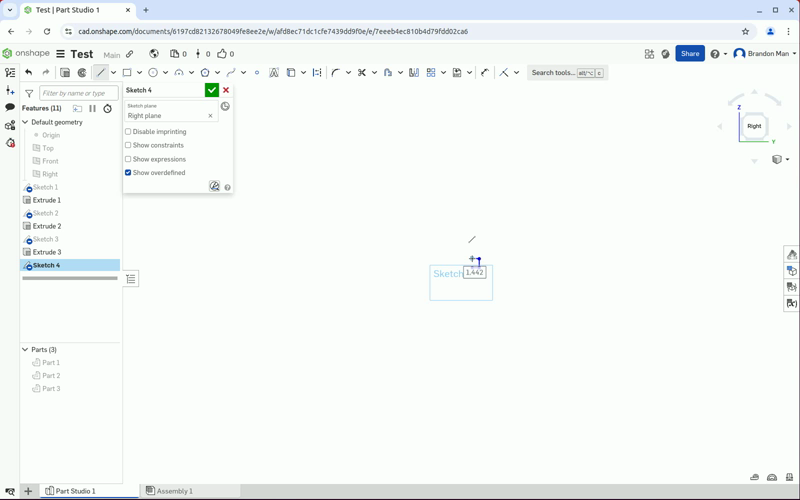
key_up(shift)
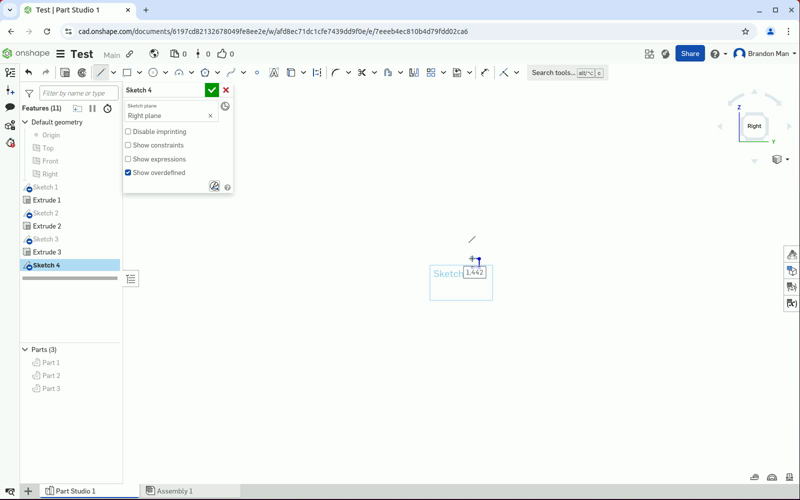
key_down(shift)
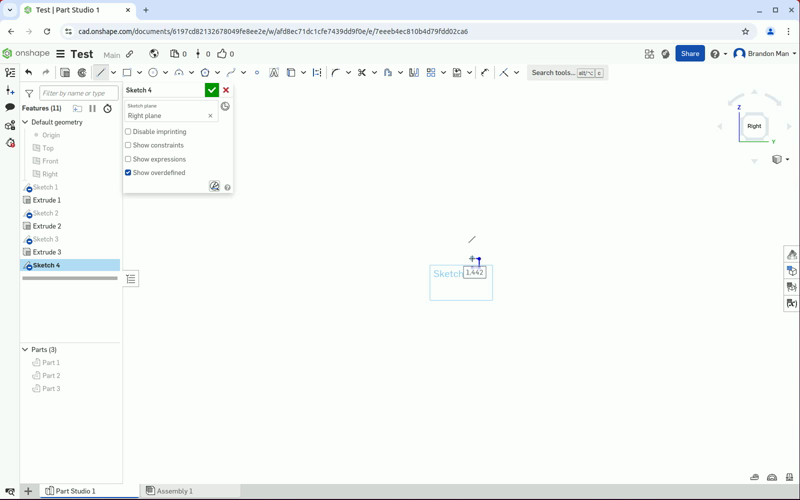
key_up(shift)
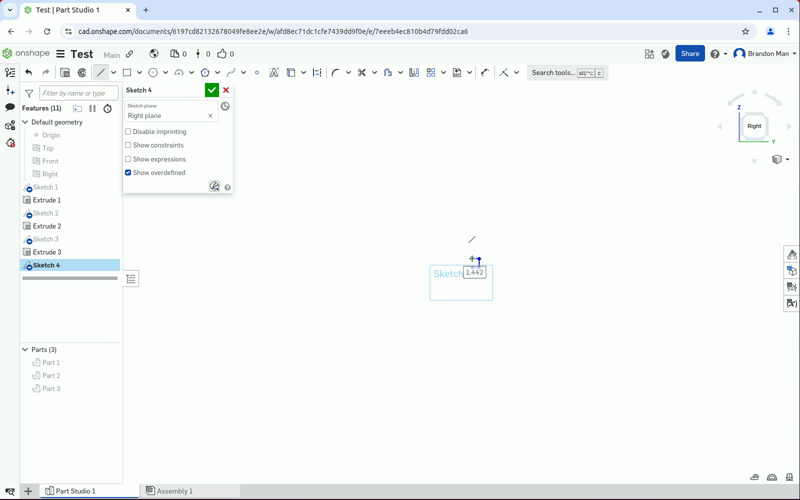
key_down(shift)
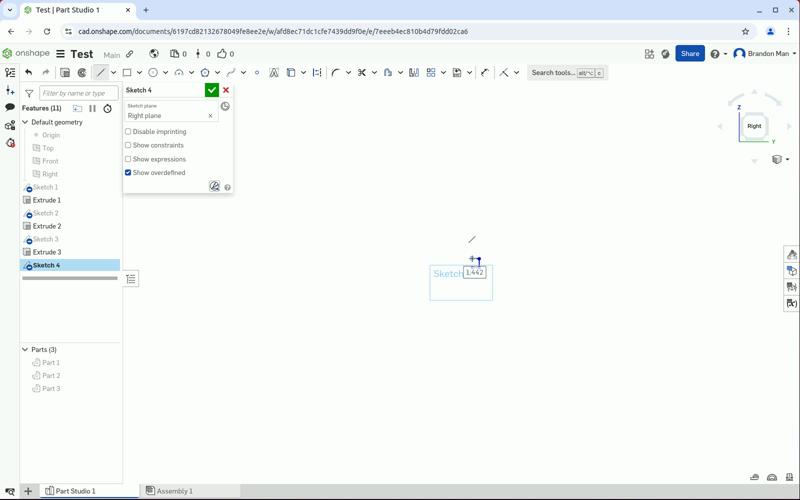
mouse_move(502, 258)
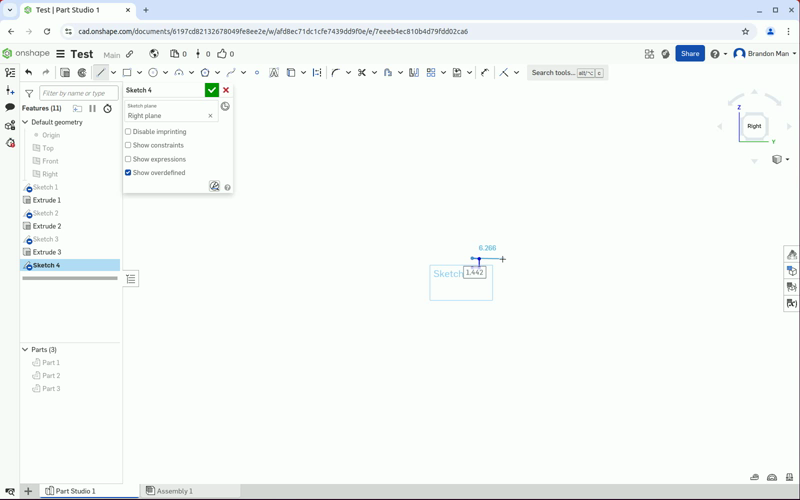
mouse_move(472, 266)
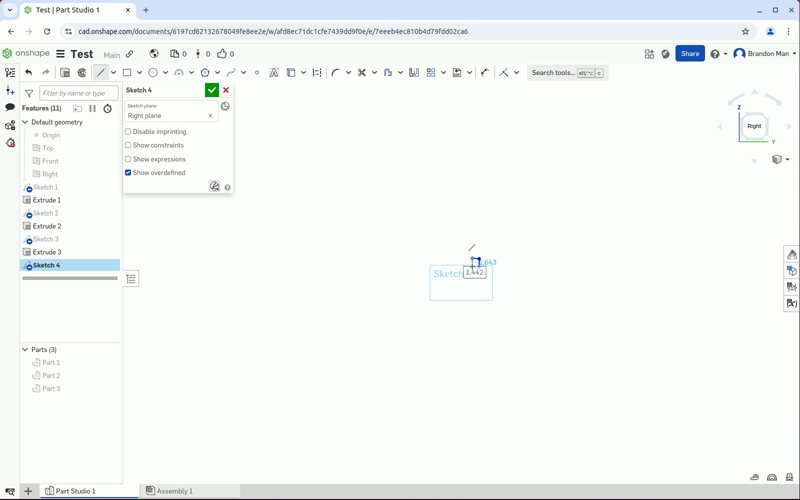
scroll(6)
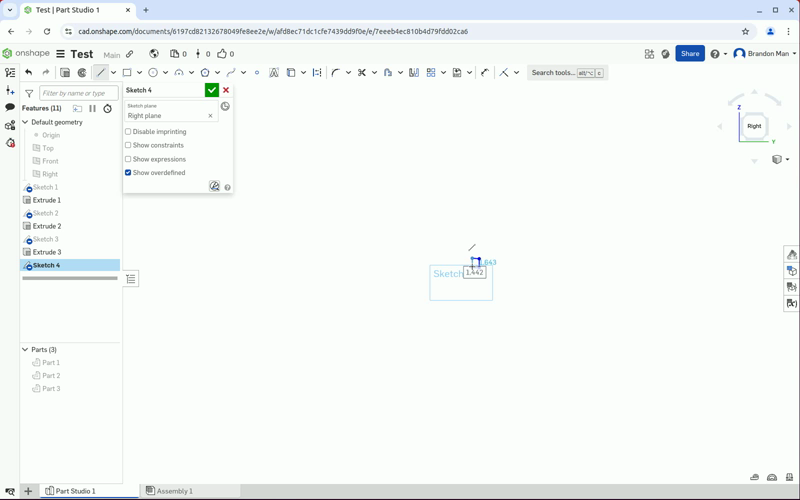
scroll(6)
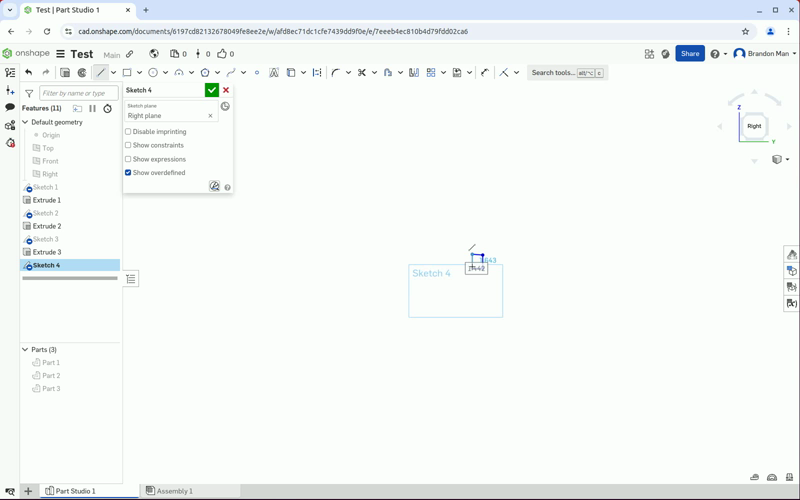
scroll(6)
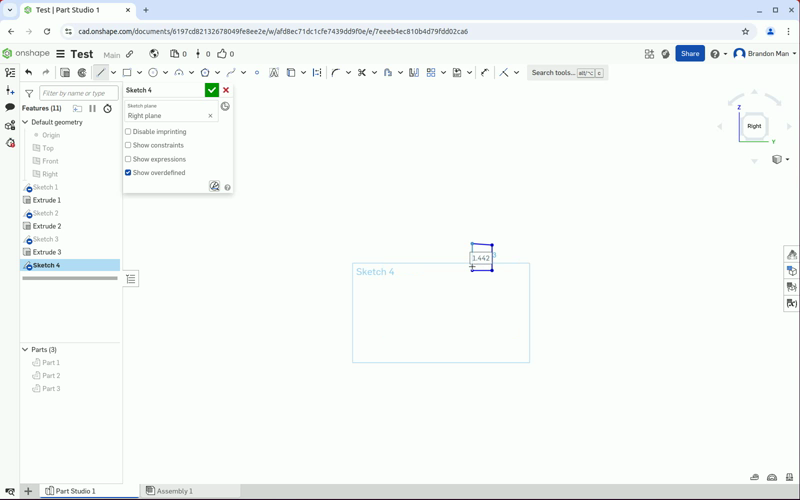
scroll(6)
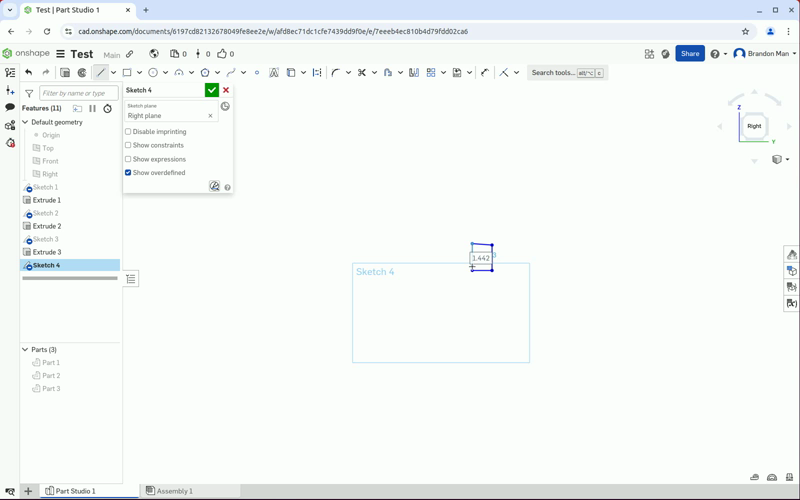
scroll(6)
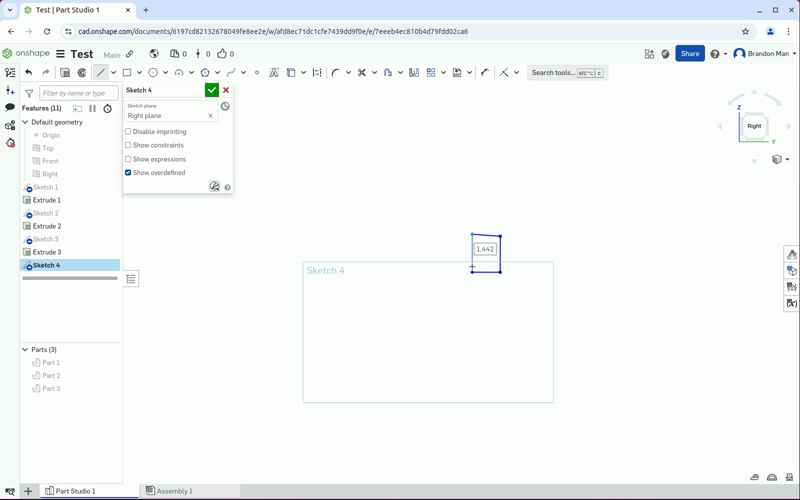
scroll(6)
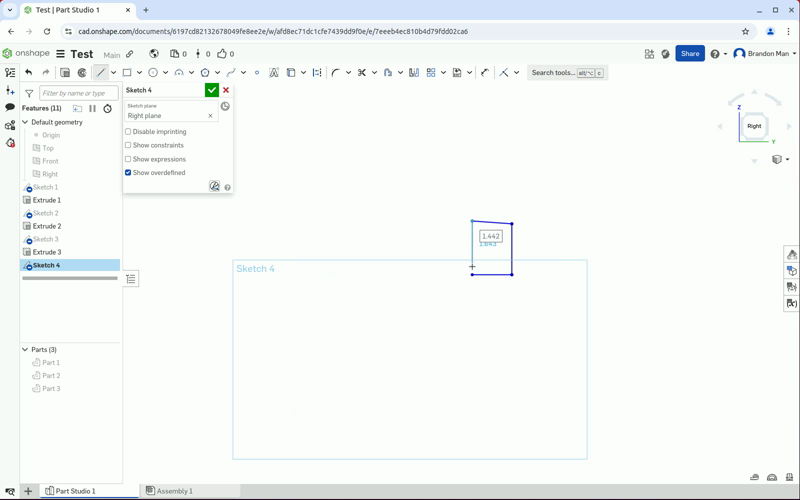
scroll(6)
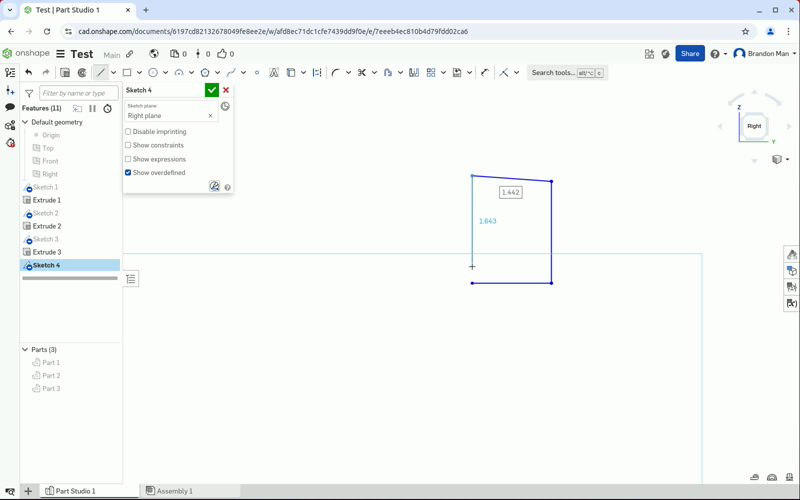
click(472, 266)
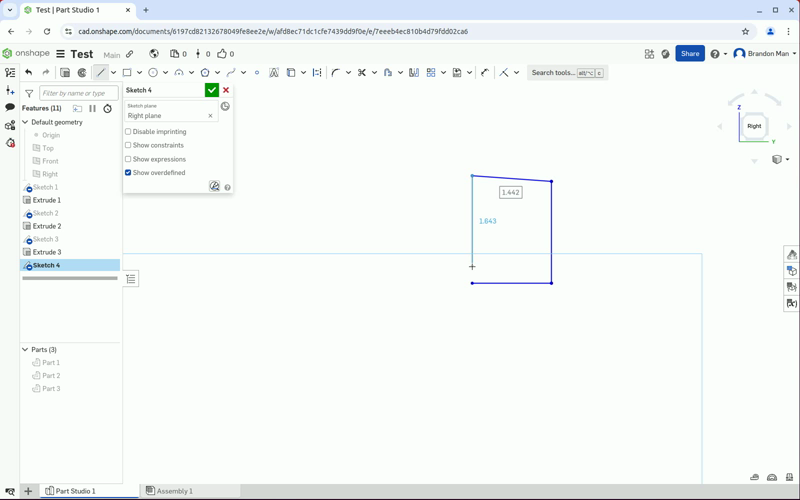
scroll(-6)
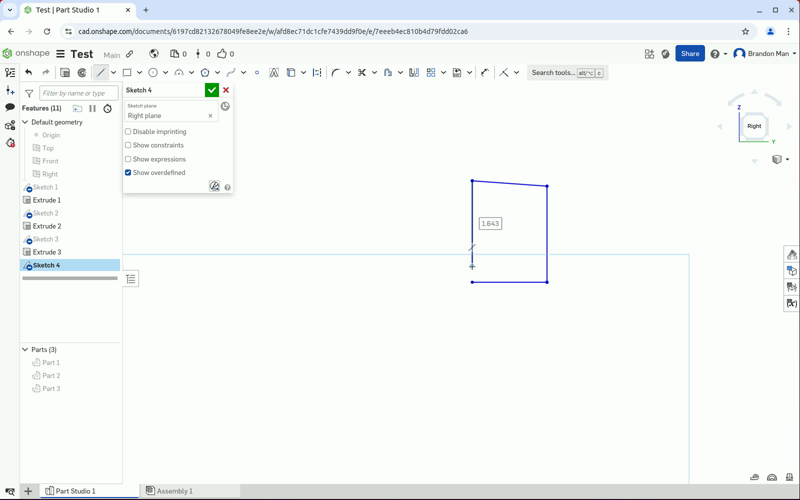
scroll(-6)
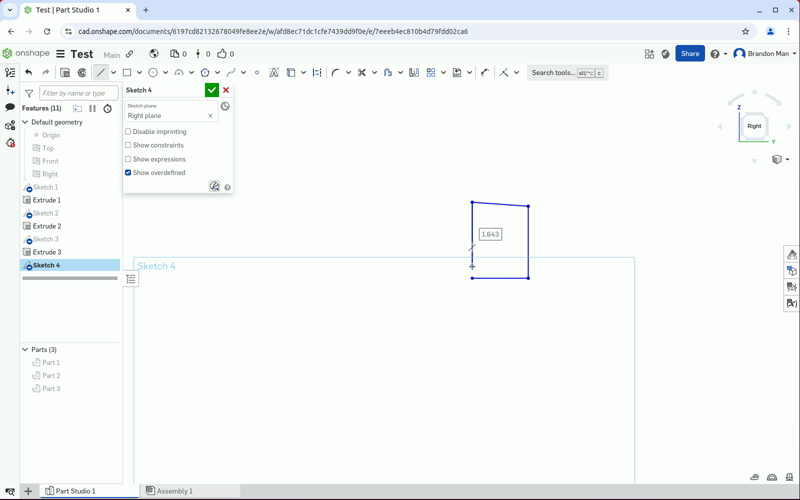
scroll(-6)
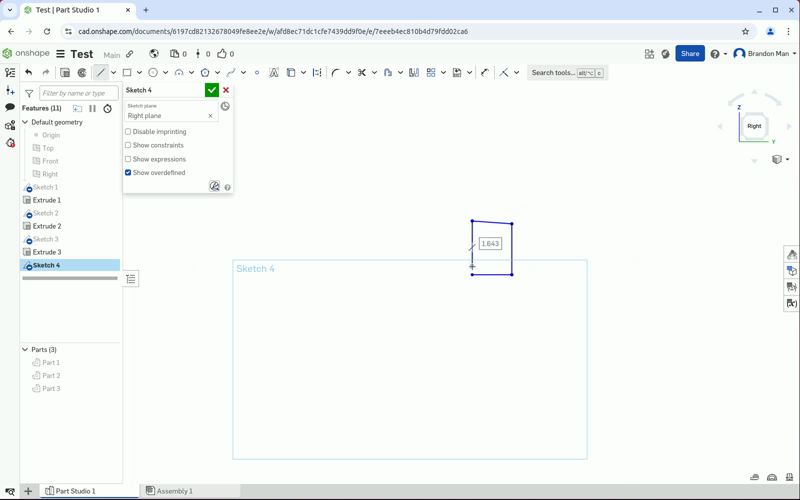
scroll(-6)
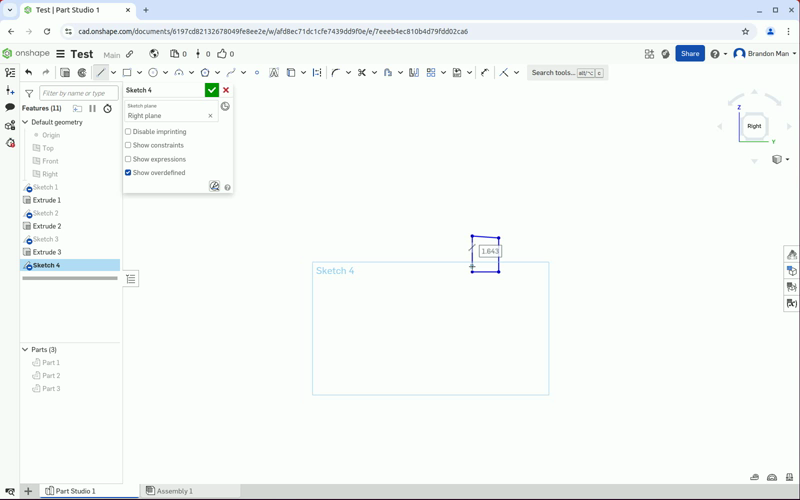
scroll(-6)
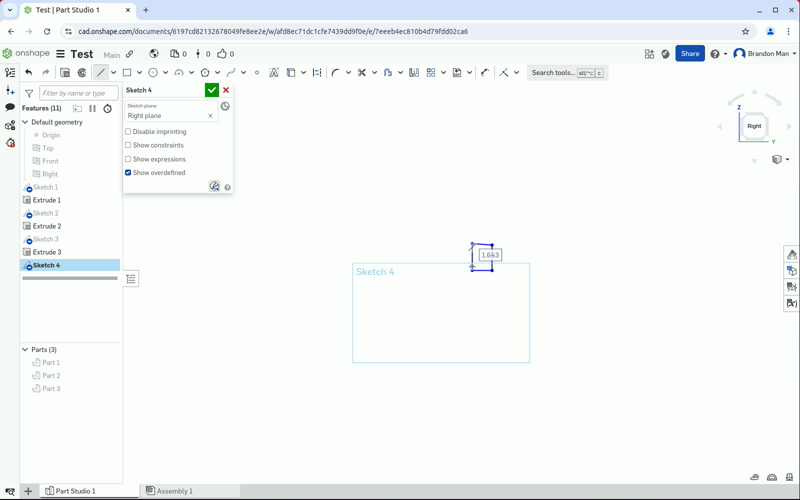
scroll(-6)
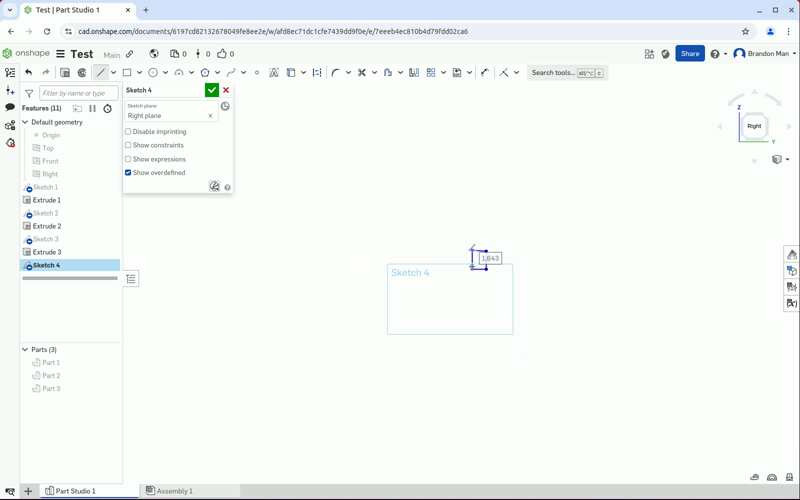
scroll(-6)
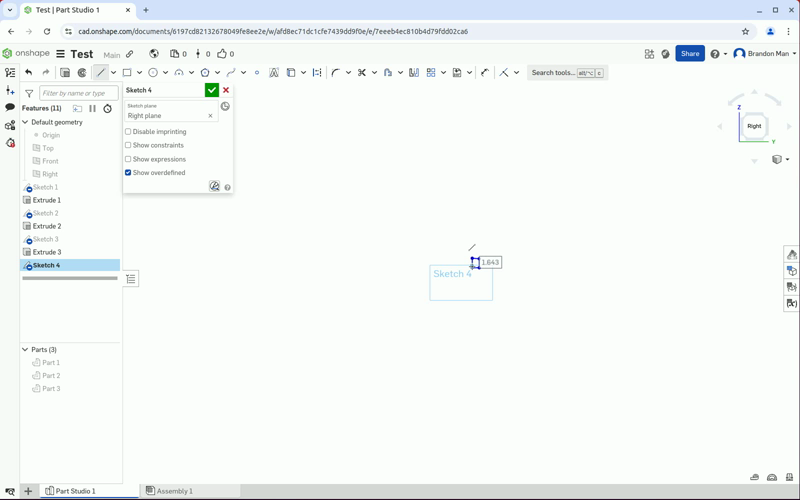
key_up(shift)
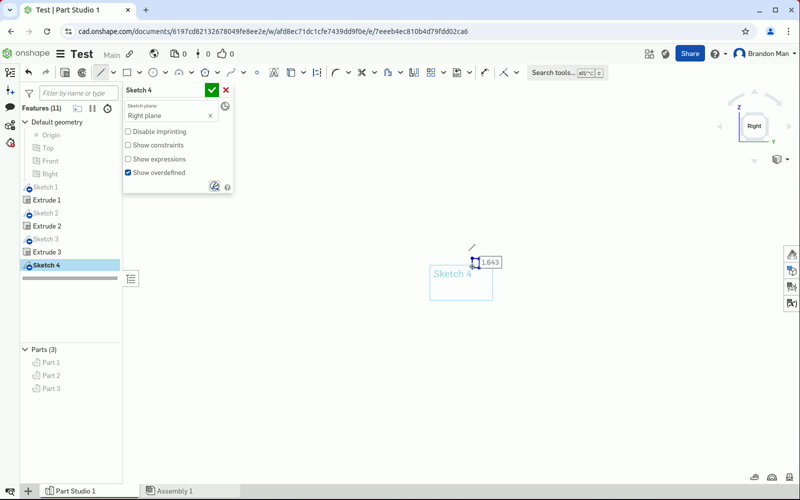
mouse_move(502, 266)
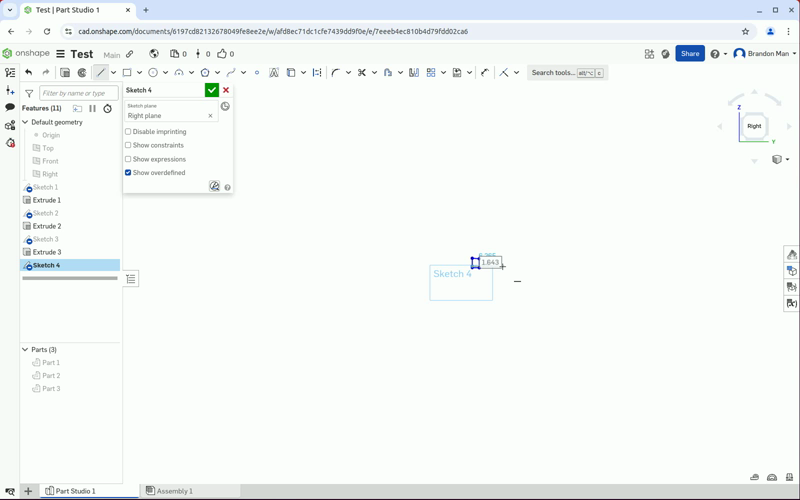
key_down(shift)
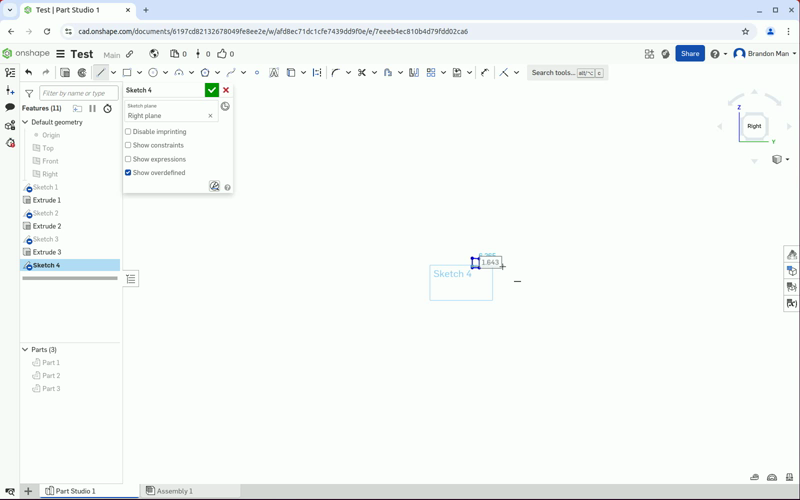
mouse_move(472, 267)
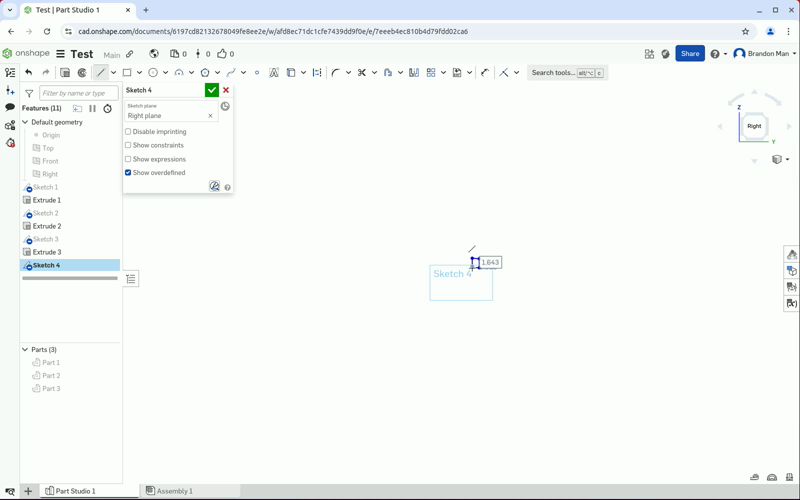
scroll(6)
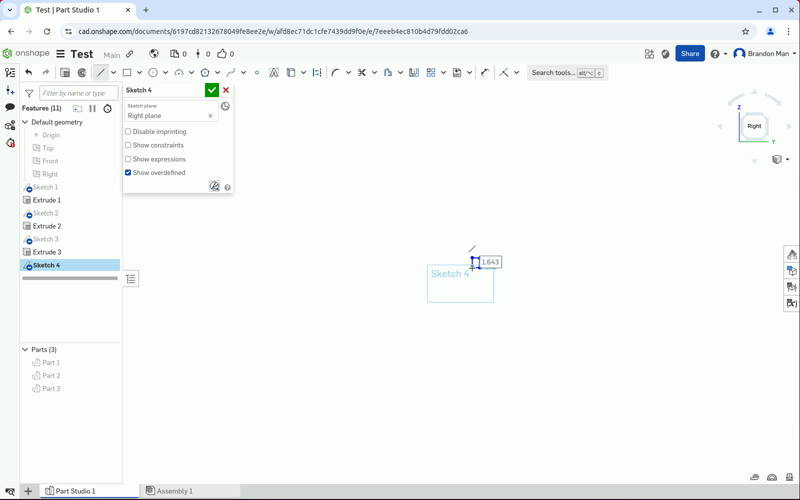
scroll(6)
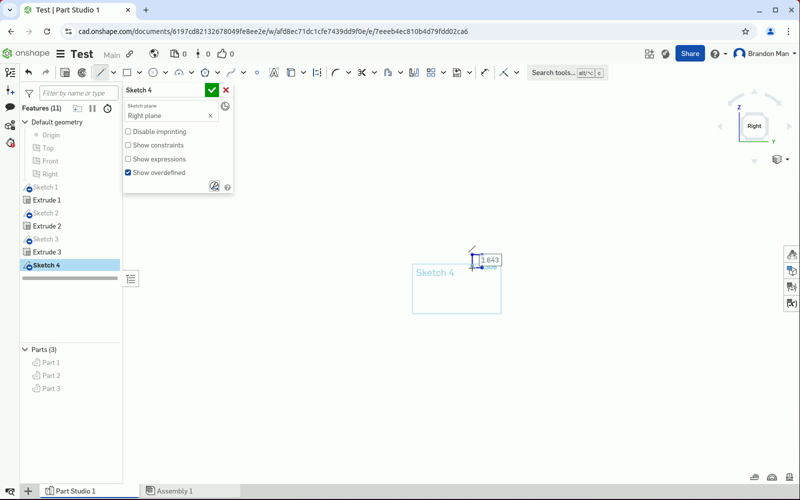
scroll(6)
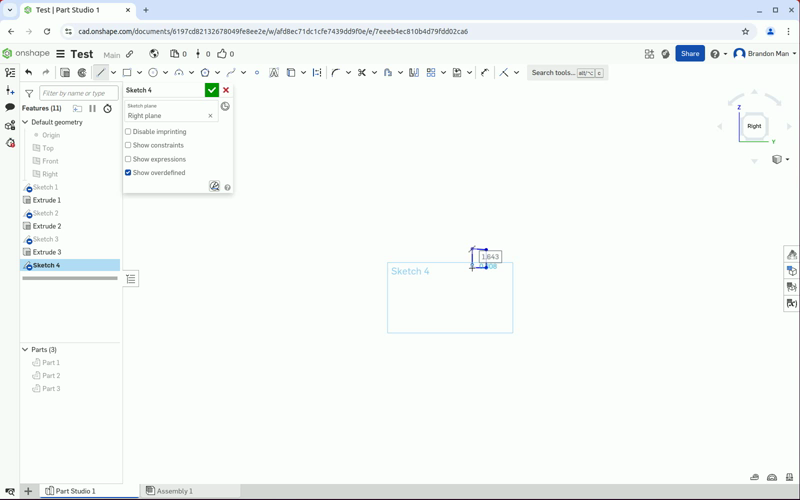
scroll(6)
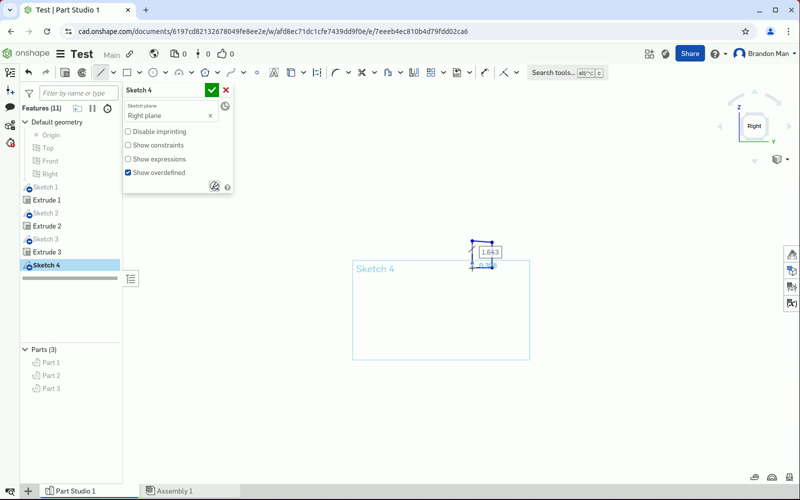
scroll(6)
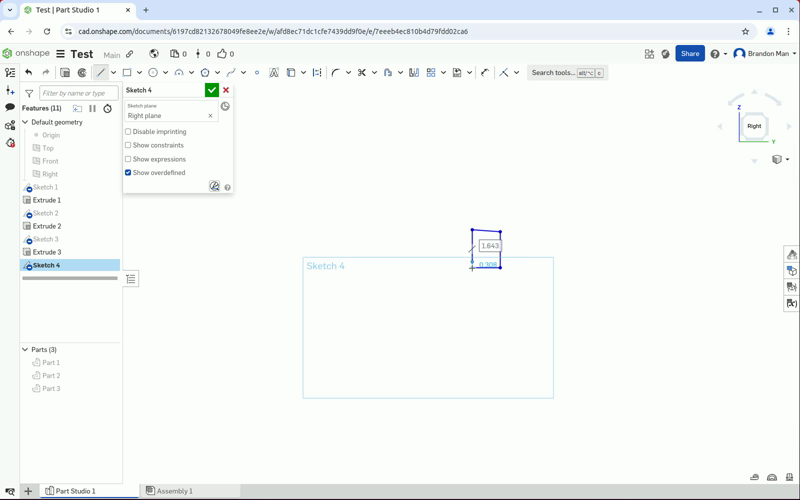
scroll(6)
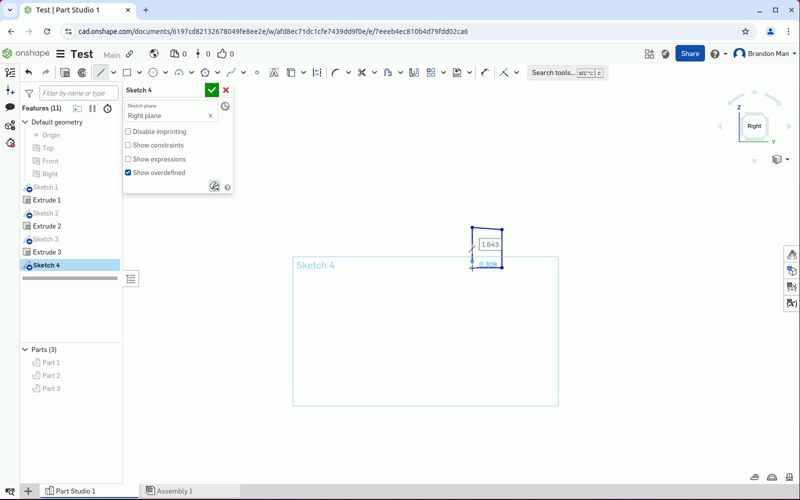
scroll(6)
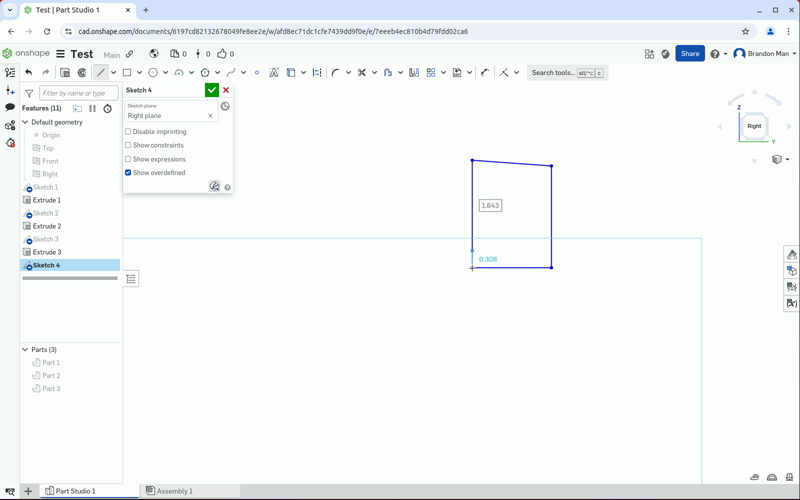
key_up(shift)
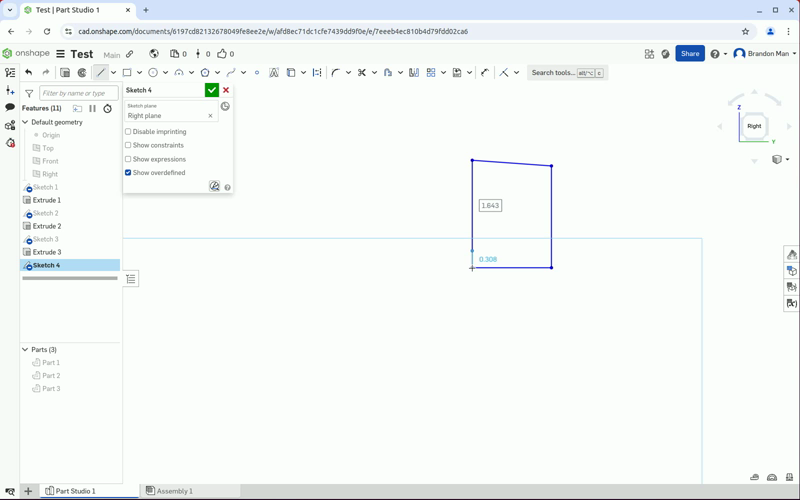
click(472, 267)
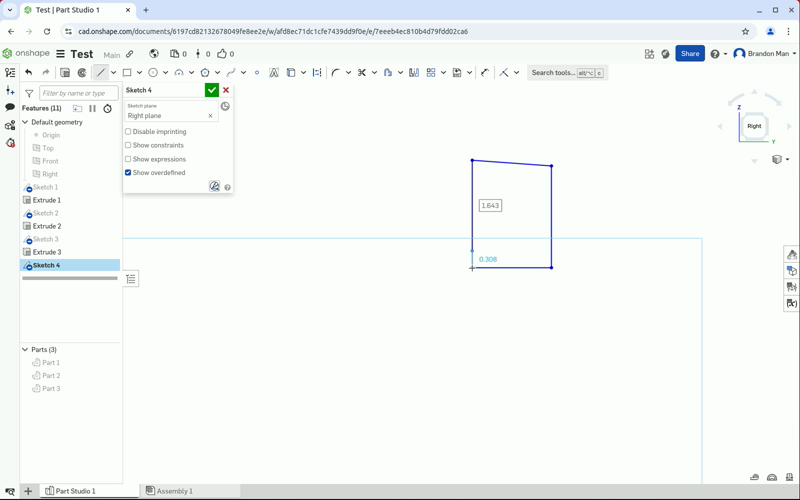
scroll(-6)
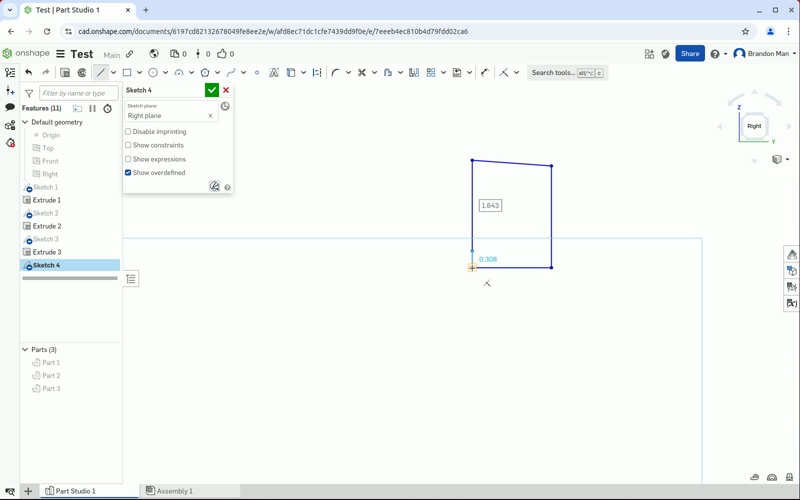
scroll(-6)
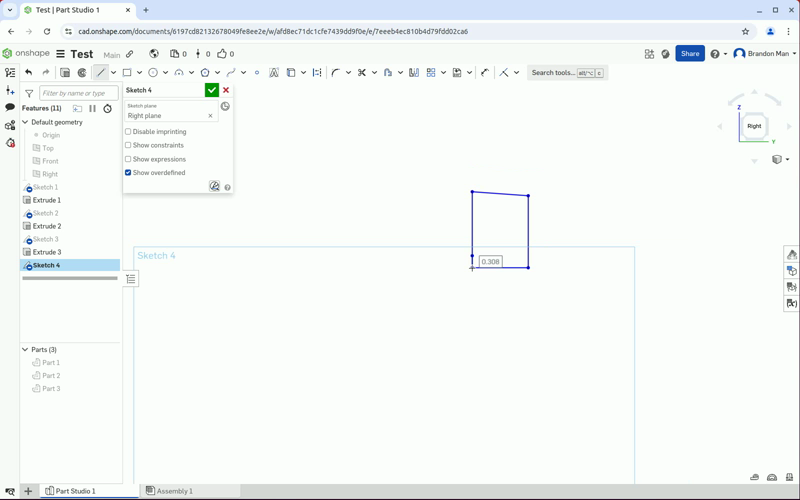
scroll(-6)
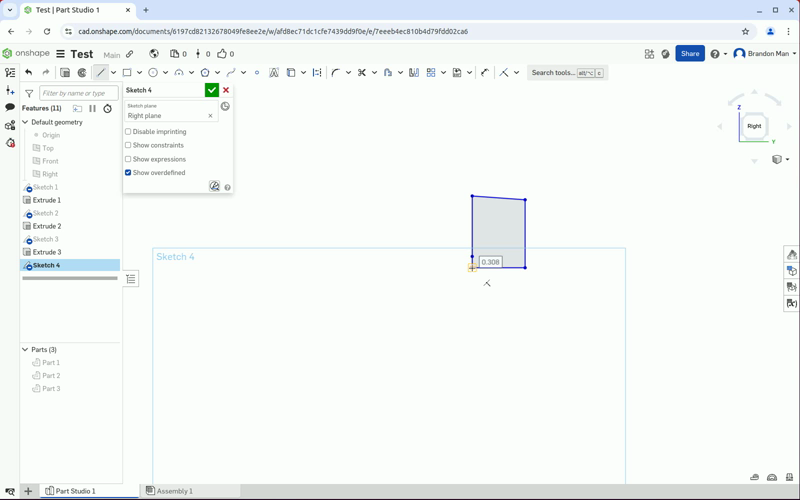
scroll(-6)
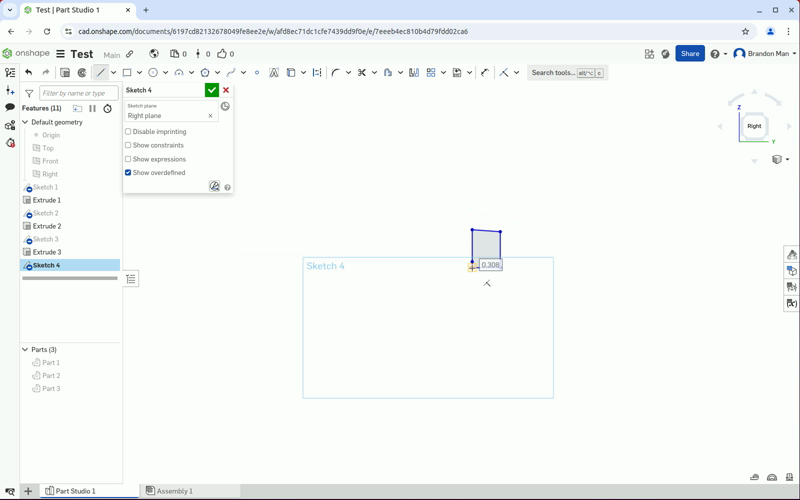
scroll(-6)
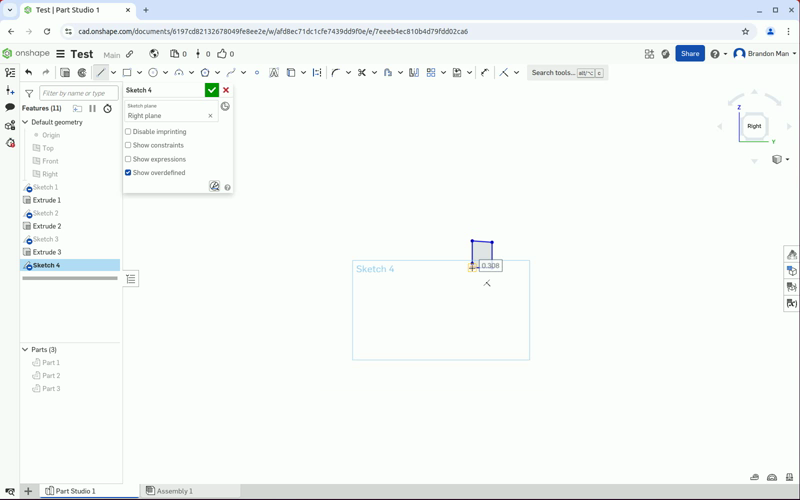
scroll(-6)
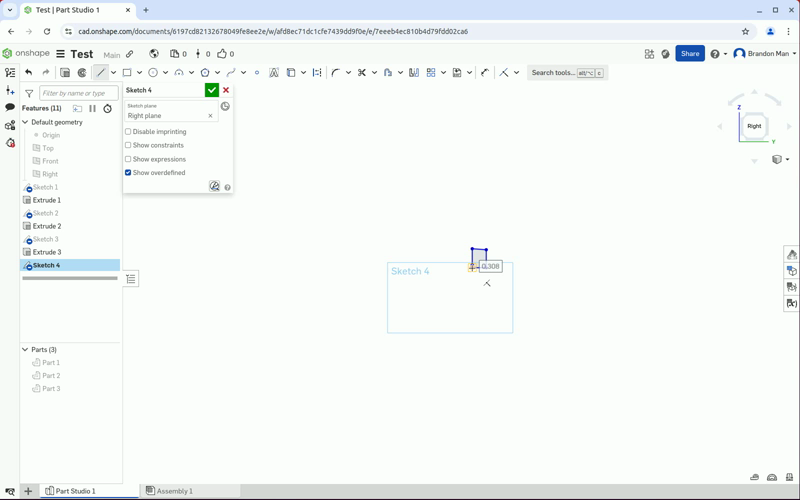
scroll(-6)
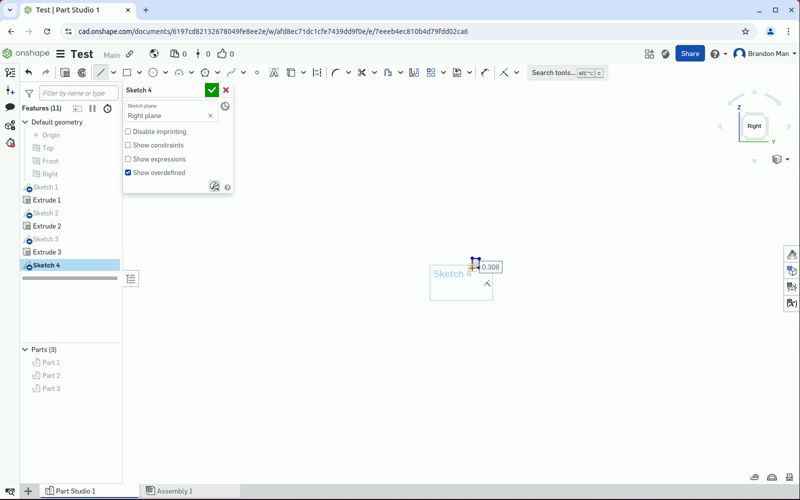
key(esc)
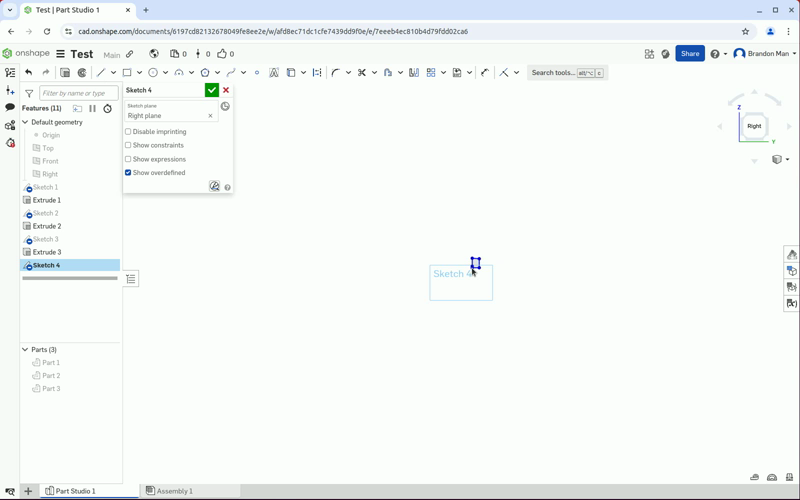
mouse_move(476, 265)
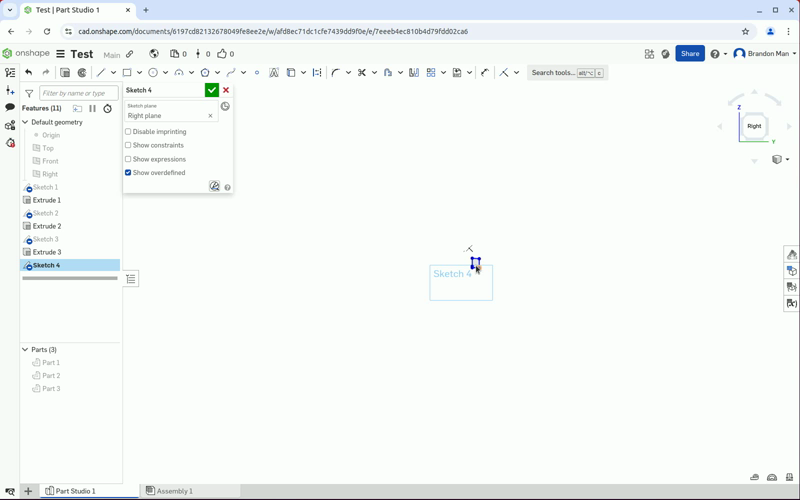
scroll(6)
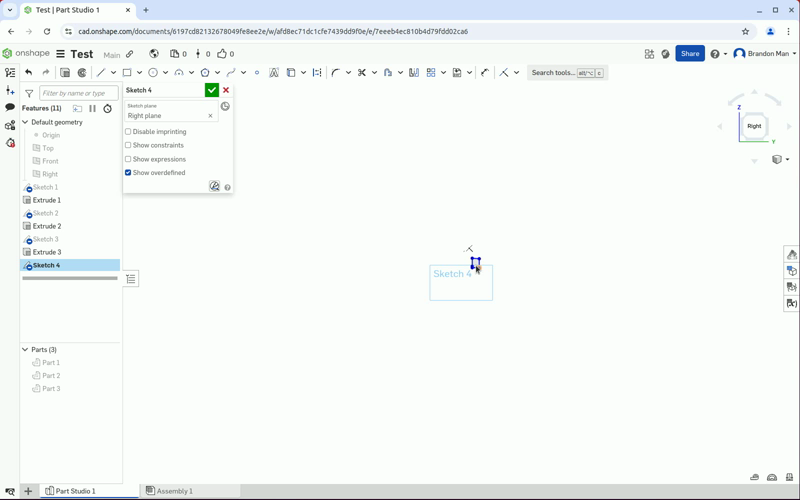
scroll(6)
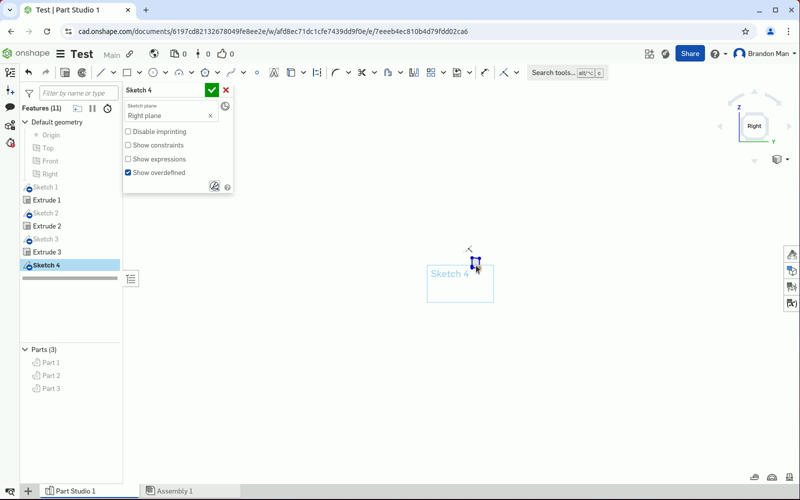
scroll(6)
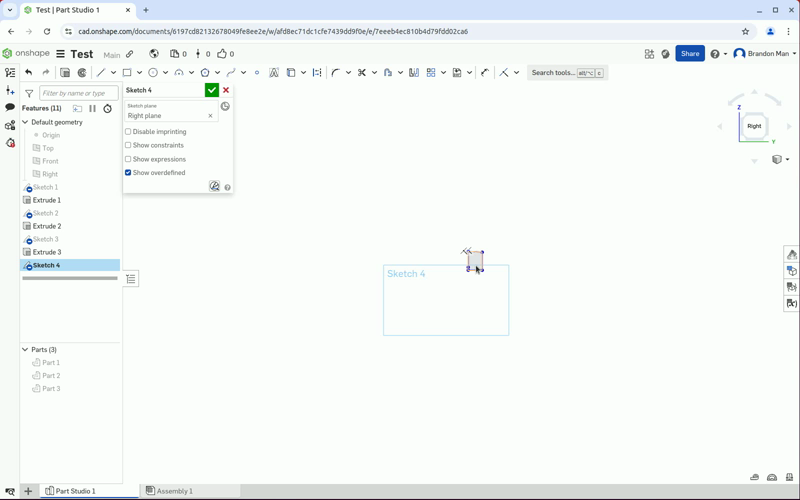
scroll(6)
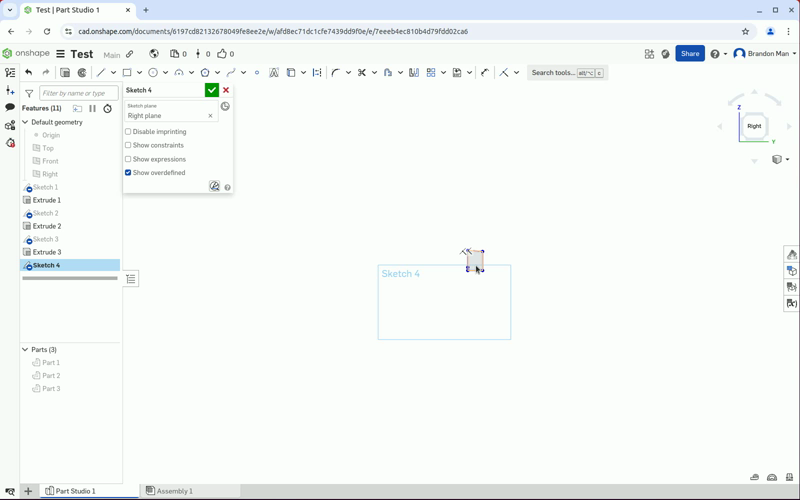
scroll(6)
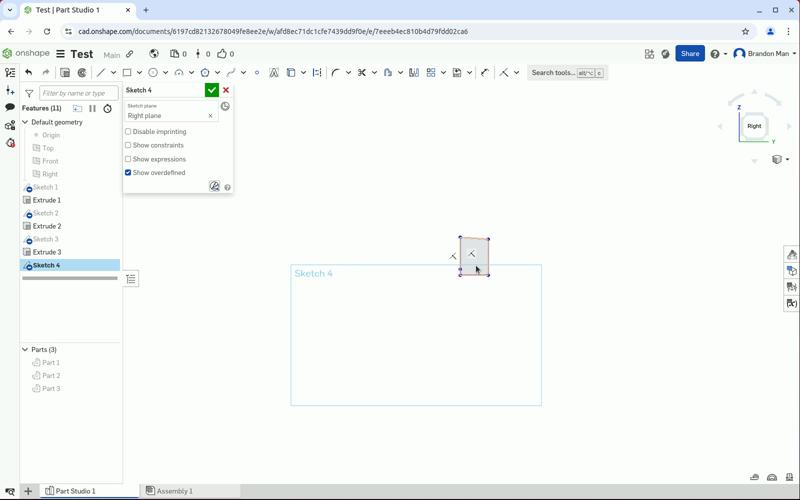
scroll(6)
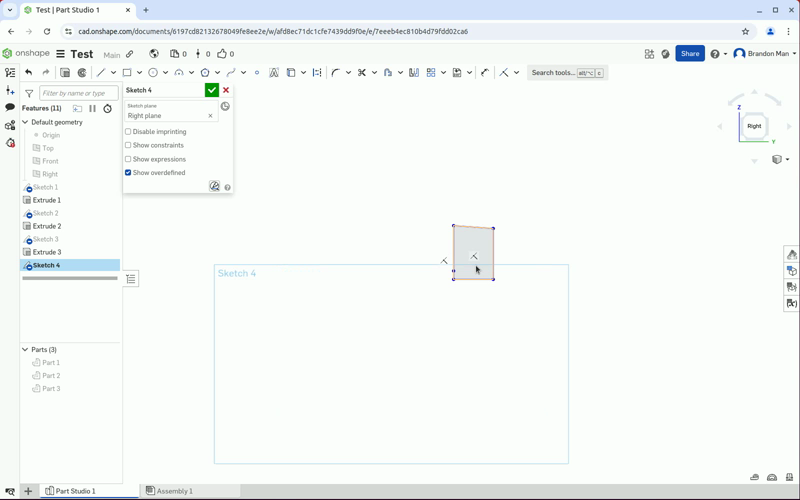
scroll(6)
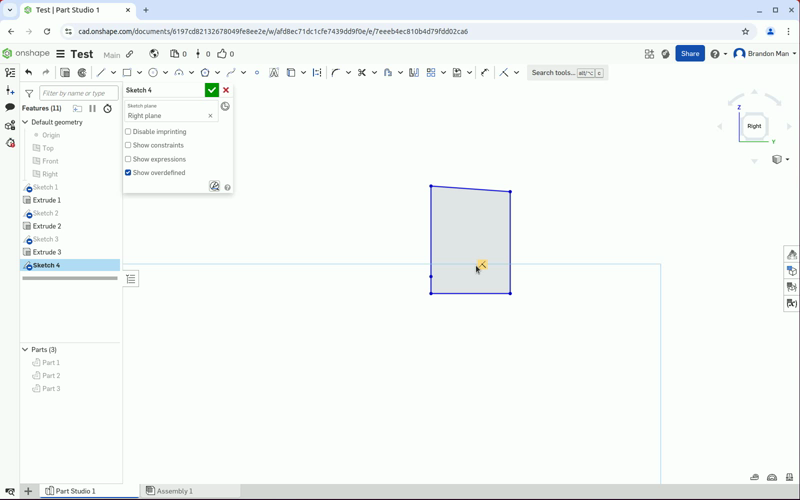
click(476, 265)
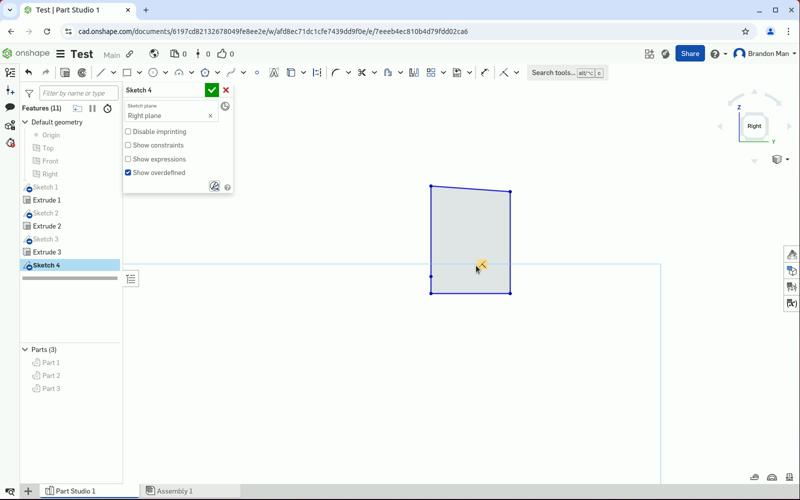
scroll(-6)
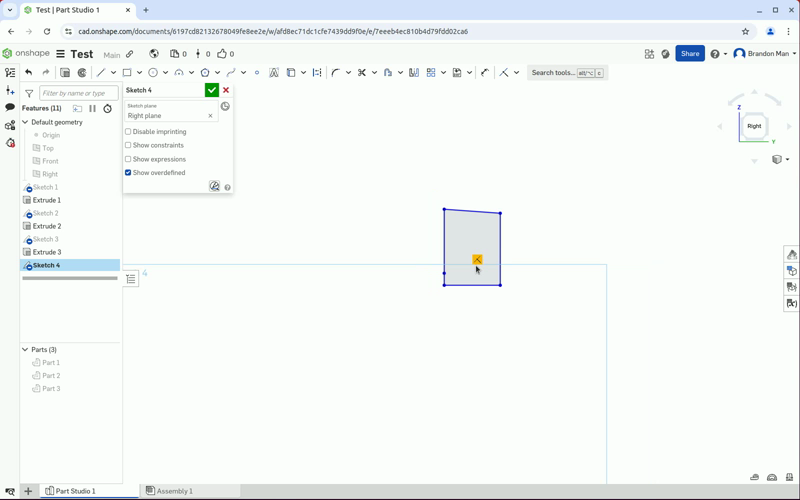
scroll(-6)
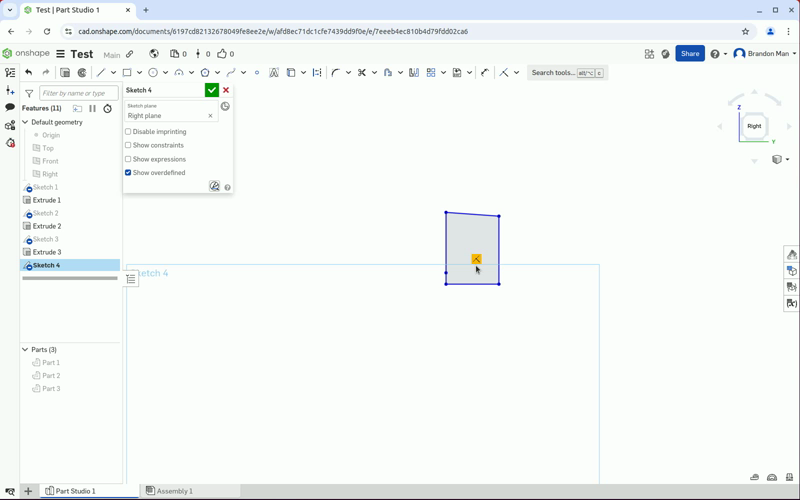
scroll(-6)
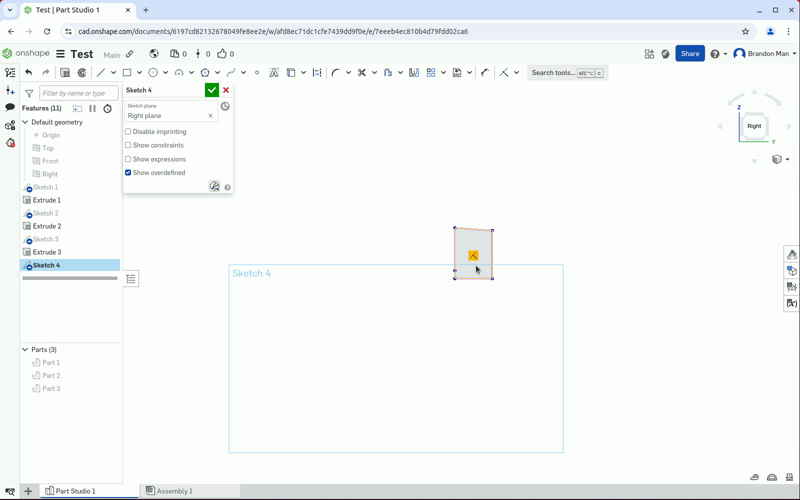
scroll(-6)
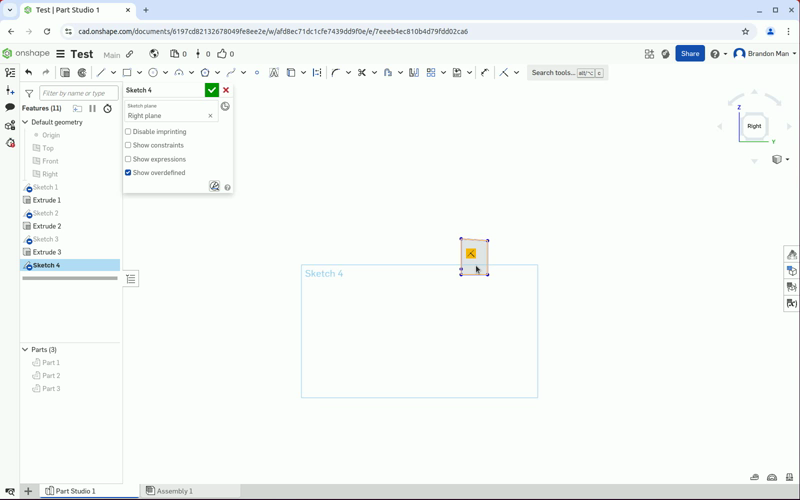
scroll(-6)
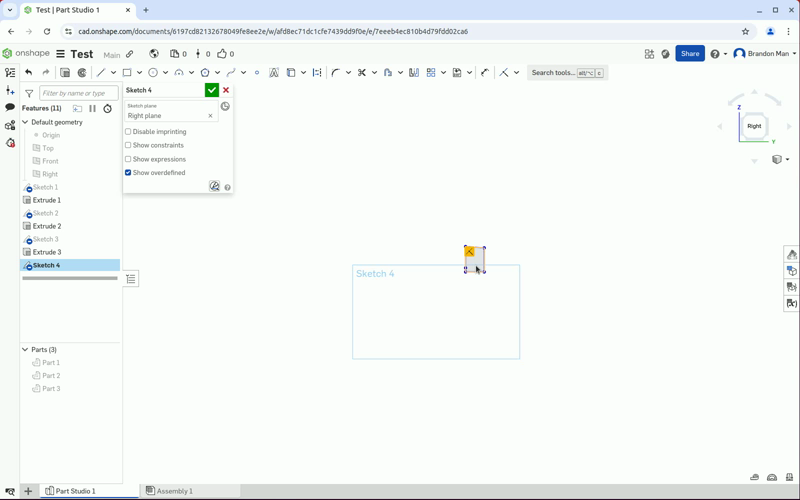
scroll(-6)
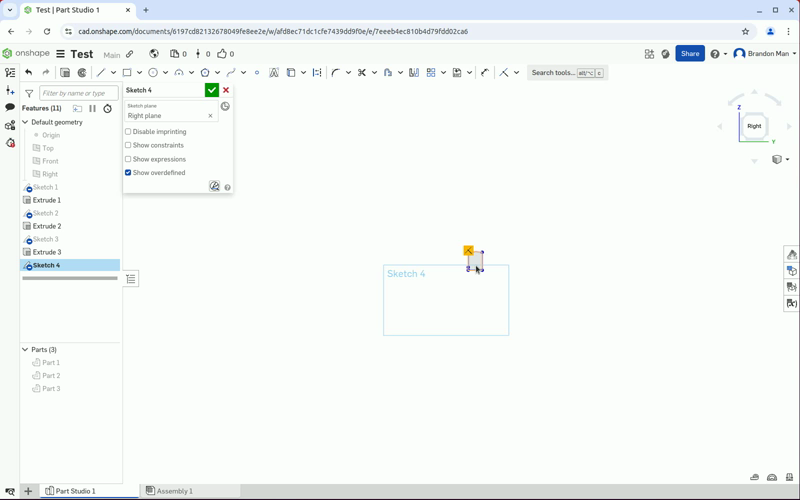
scroll(-6)
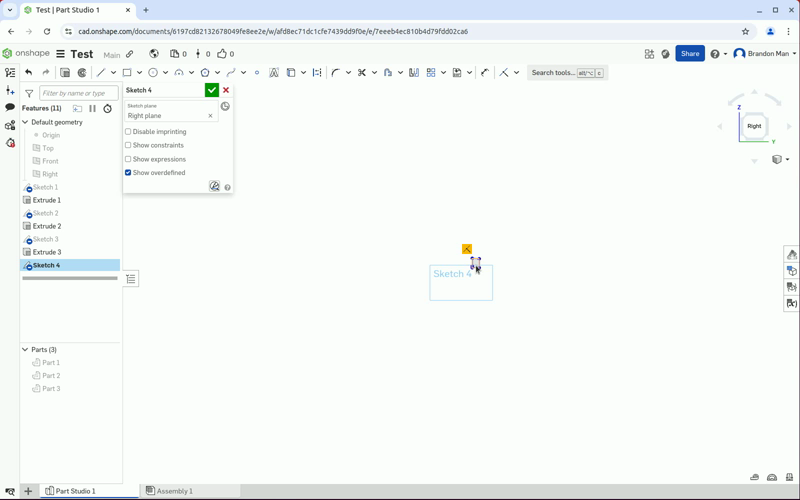
mouse_move(73, 352)
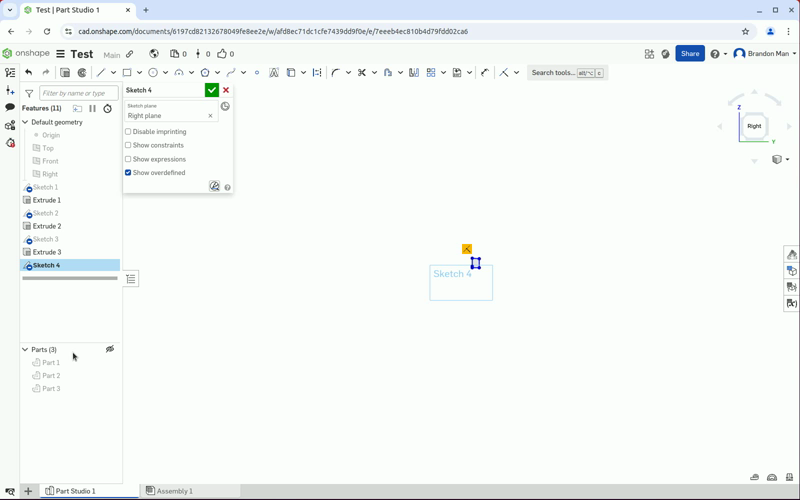
key(shift+y)
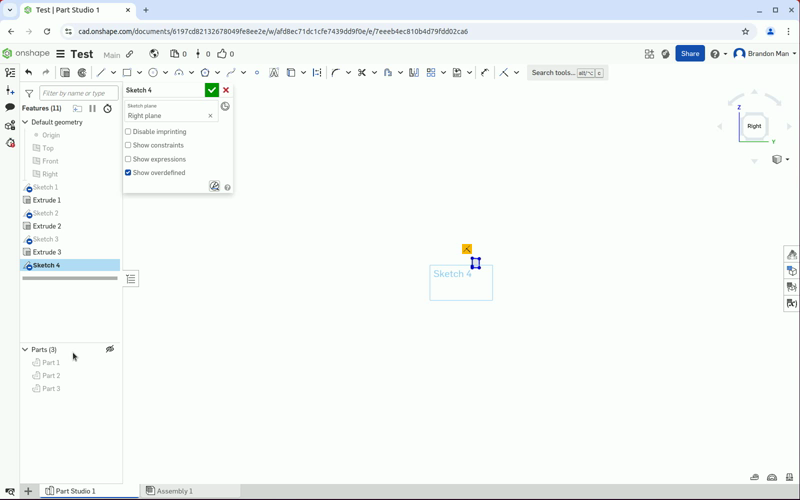
key(shift+e)
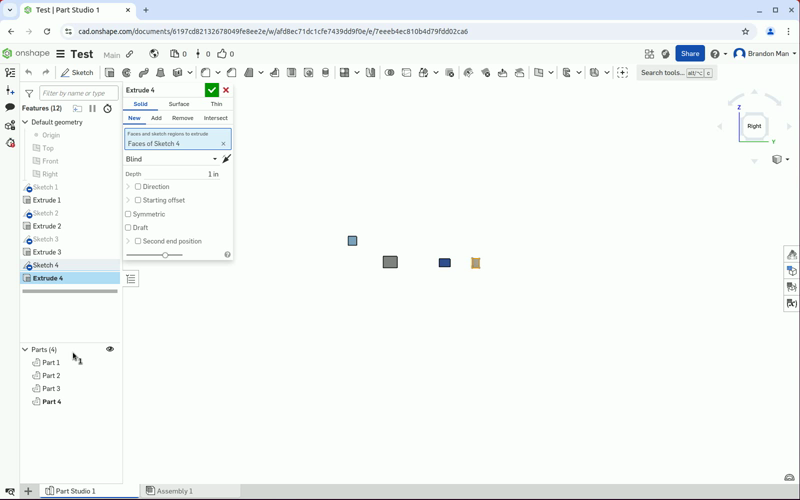
mouse_move(143, 106)
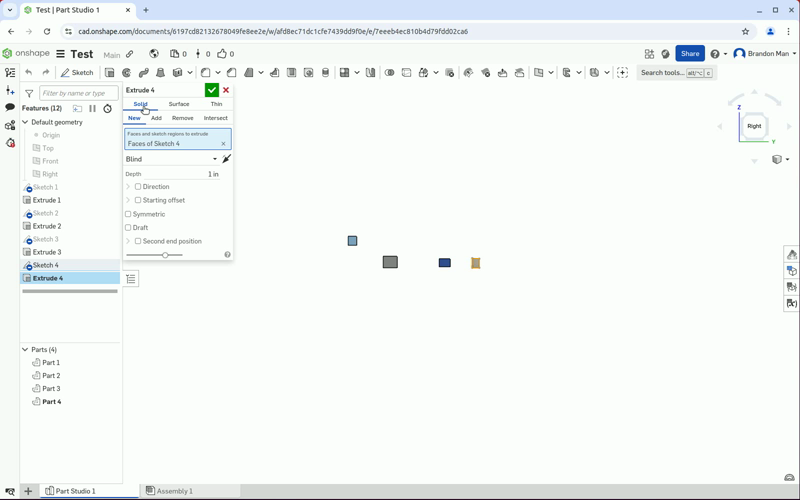
click(143, 106)
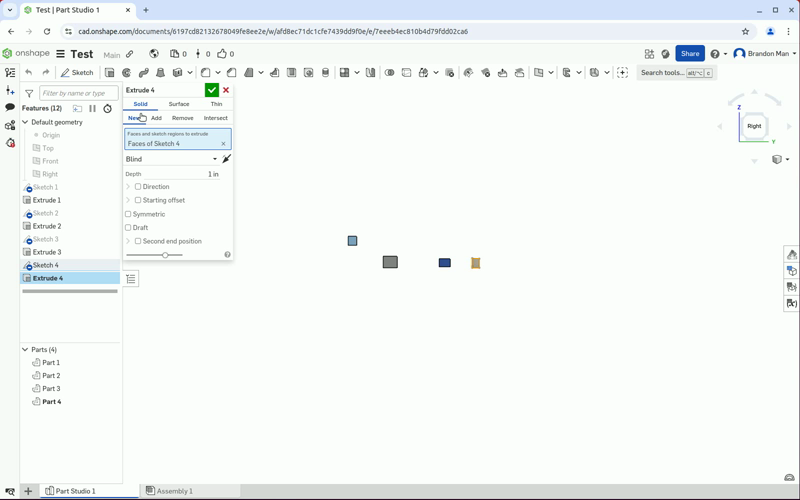
mouse_move(137, 120)
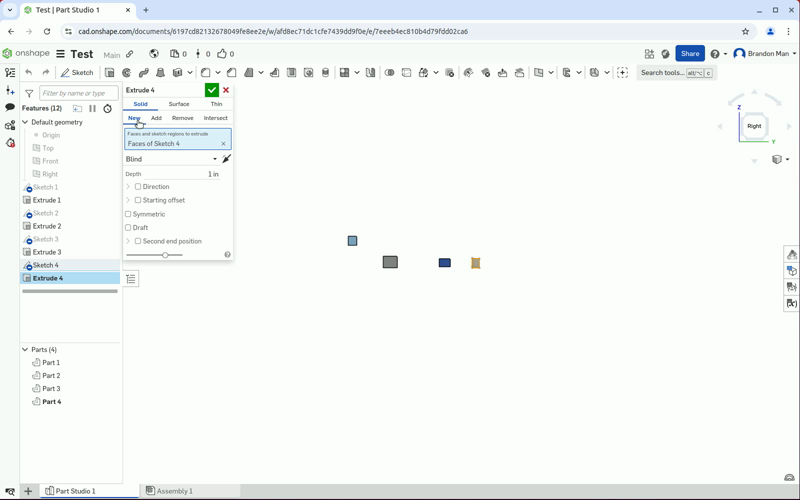
click(137, 120)
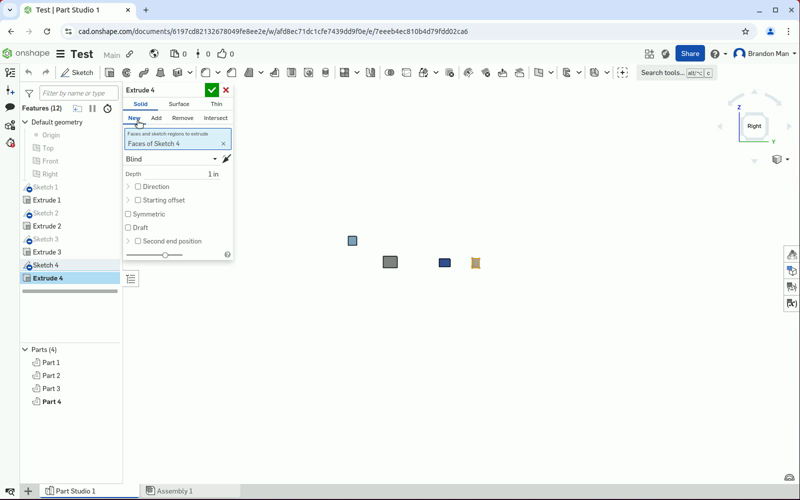
key(tab, 4)
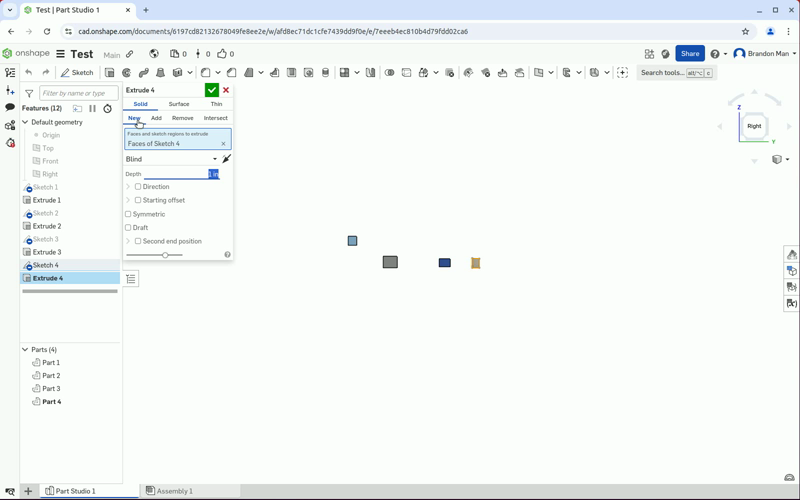
text(-0.241)
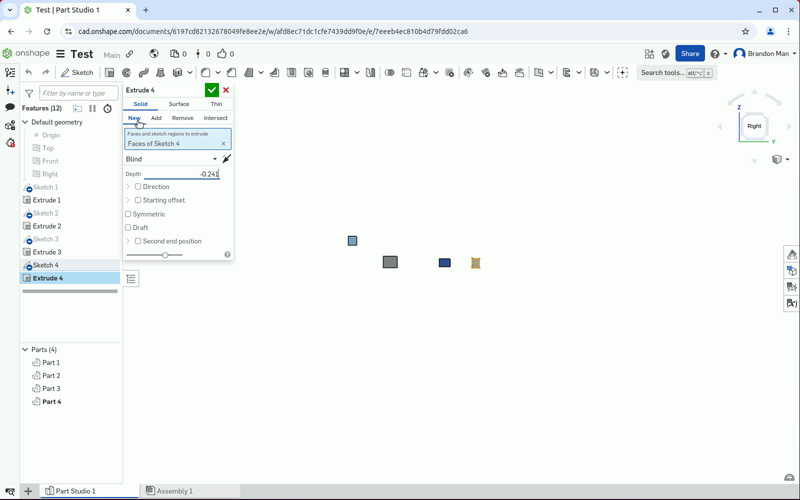
key(enter)
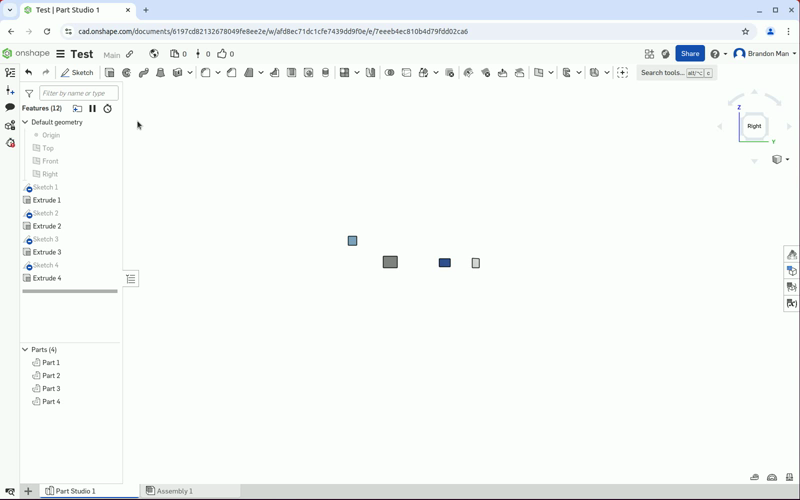
key(shift+h)
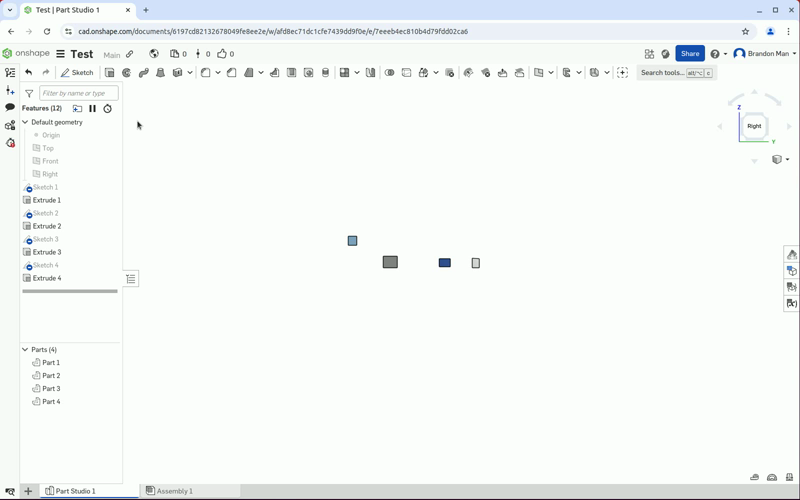
key(shift+h)
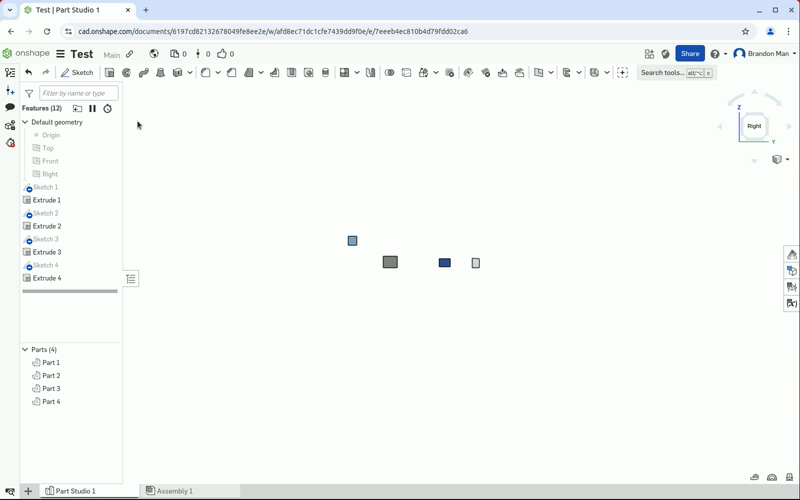
mouse_move(73, 189)
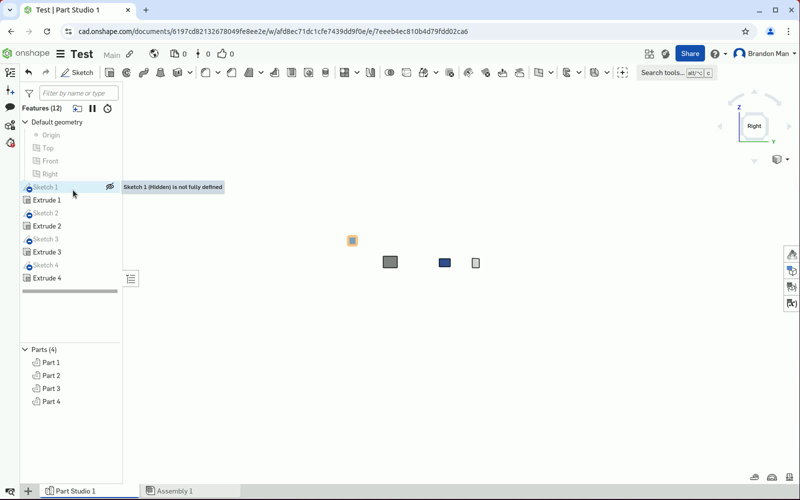
click(73, 189)
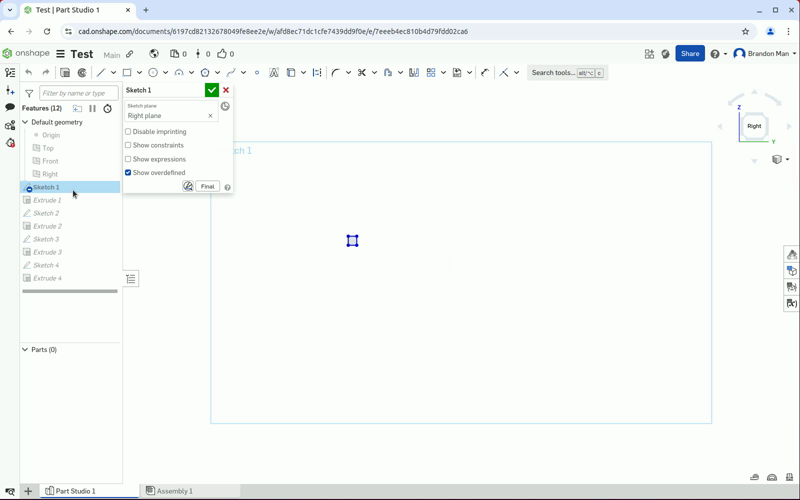
mouse_move(229, 92)
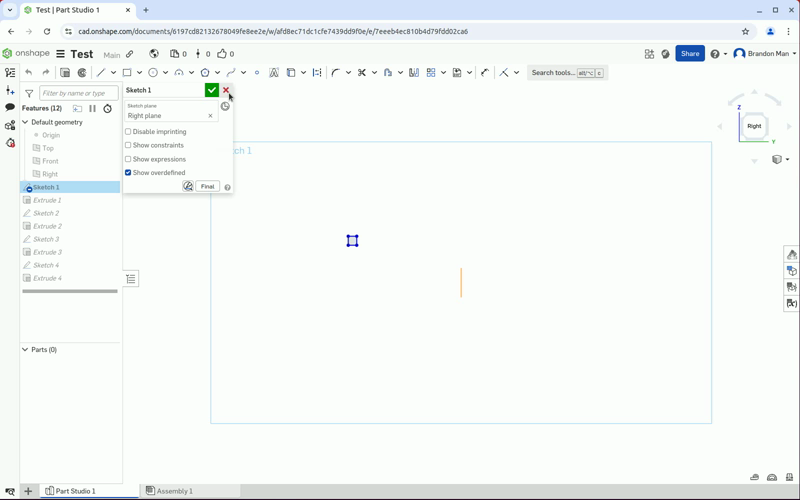
click(229, 92)
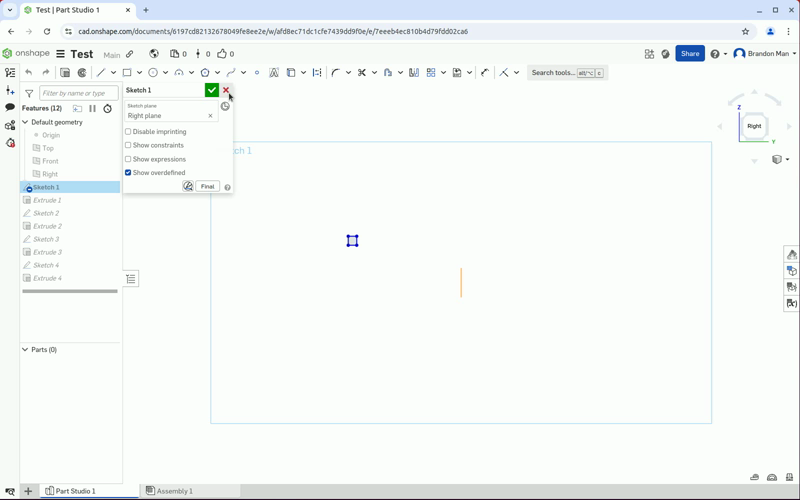
key(shift+s)
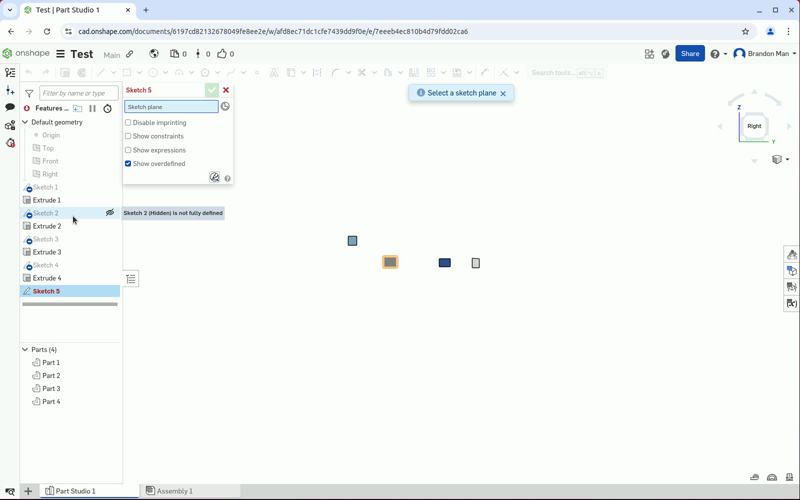
scroll(3)
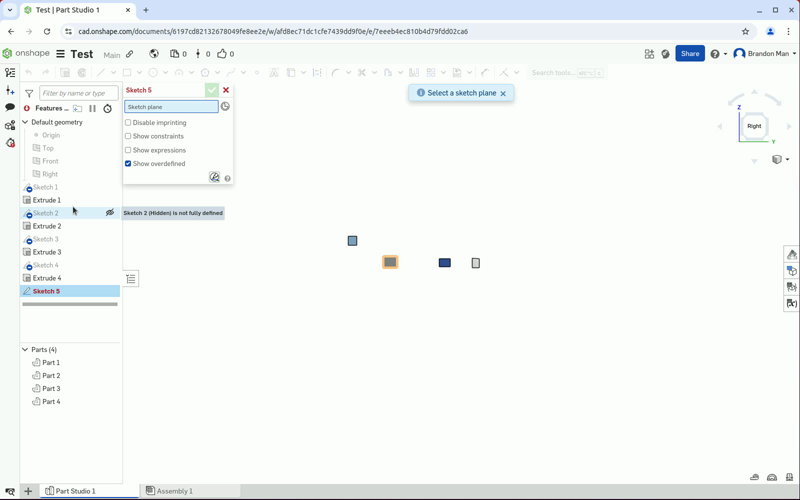
mouse_move(73, 176)
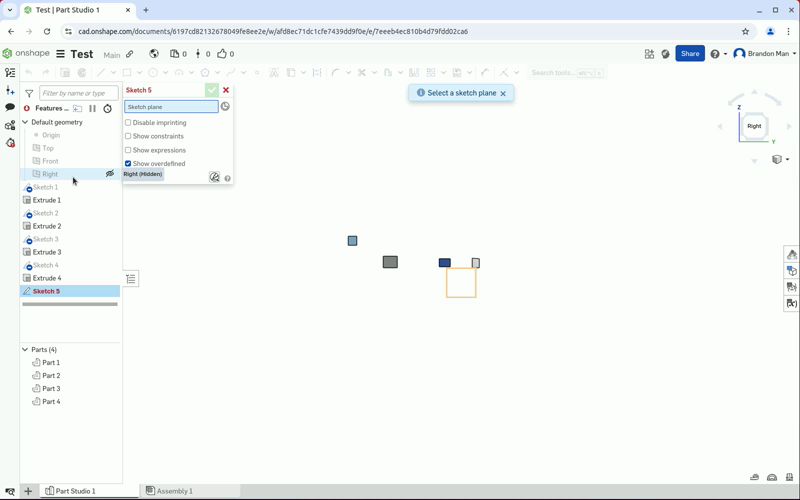
click(73, 176)
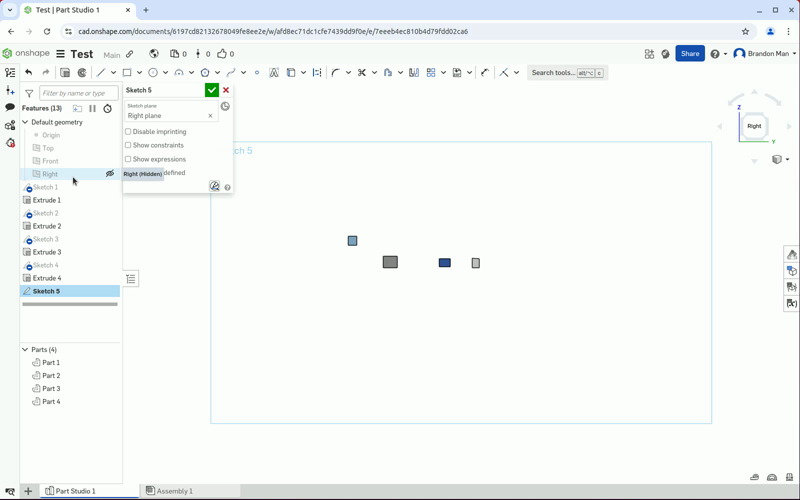
mouse_move(73, 352)
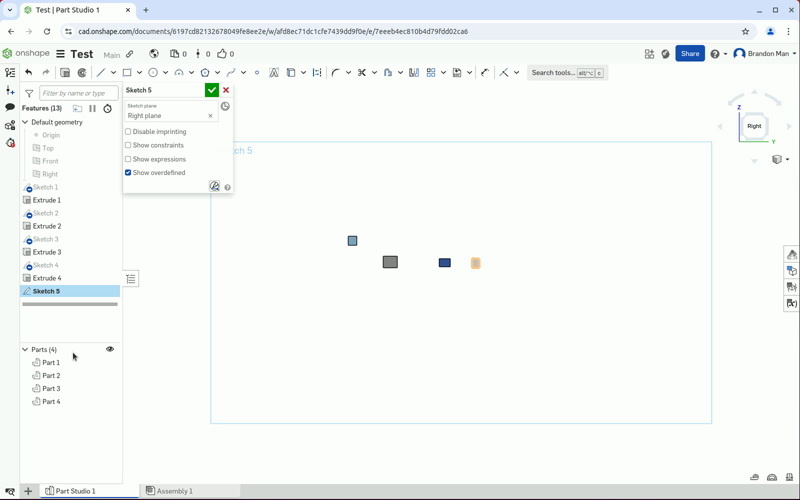
key(y)
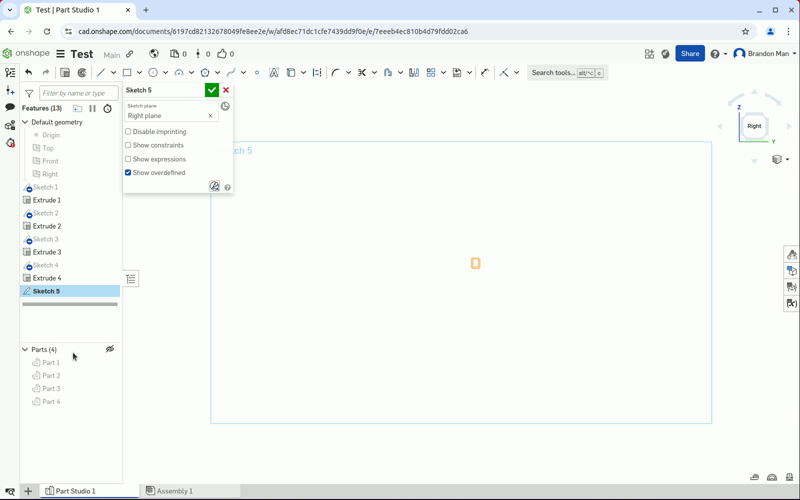
key(l)
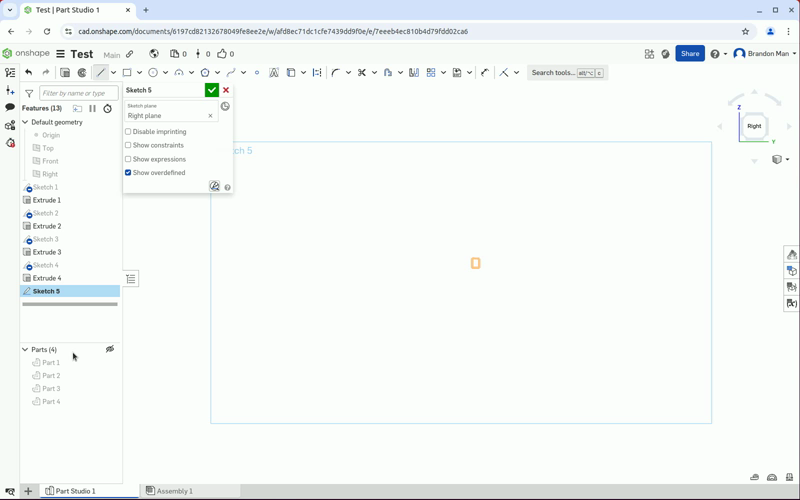
key_down(shift)
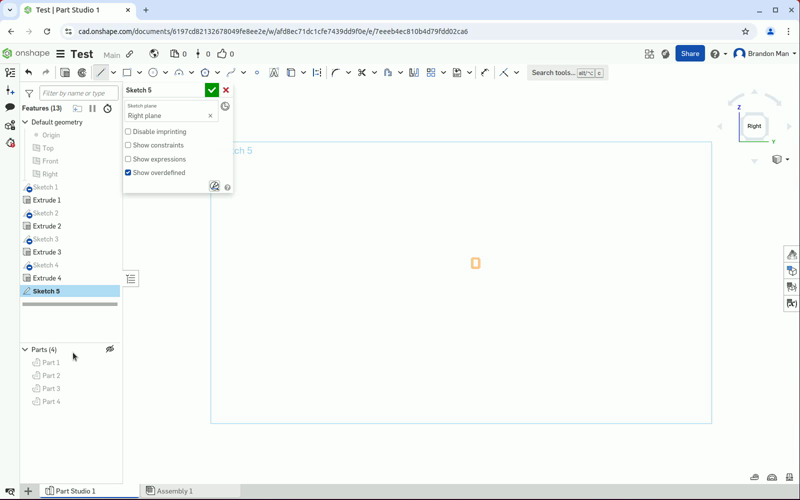
mouse_move(456, 241)
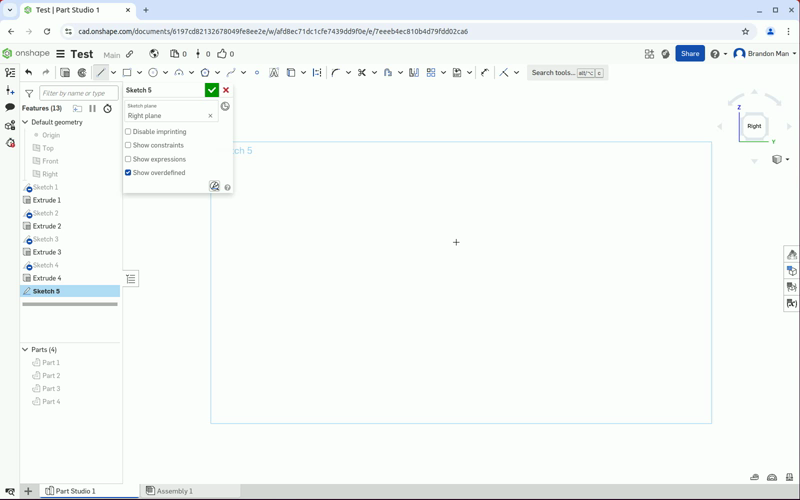
click(456, 241)
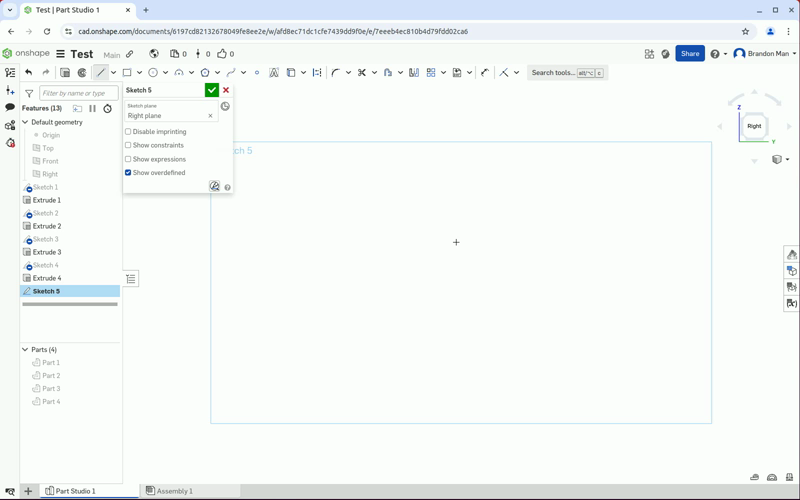
key_up(shift)
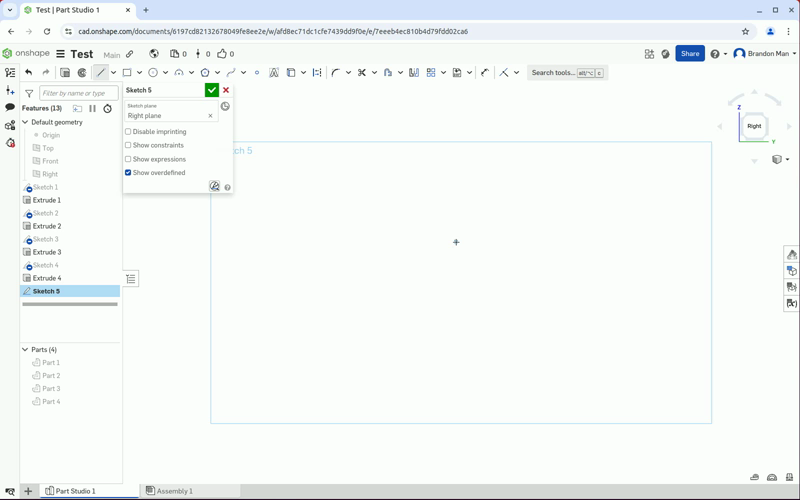
key_down(shift)
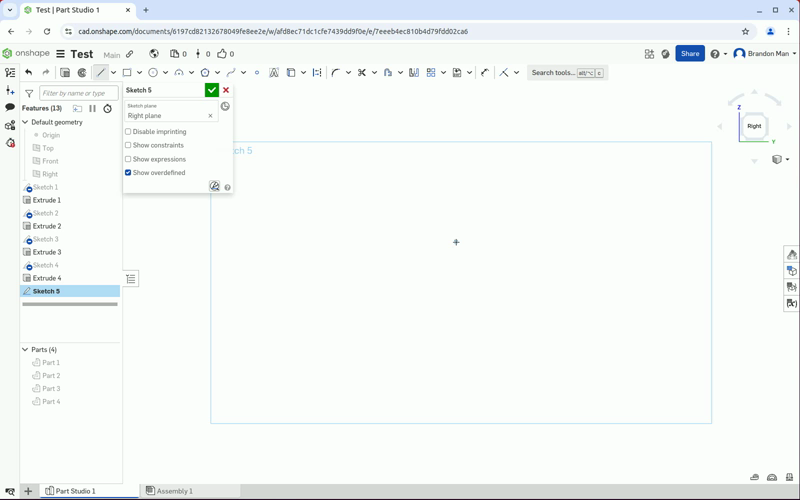
mouse_move(486, 241)
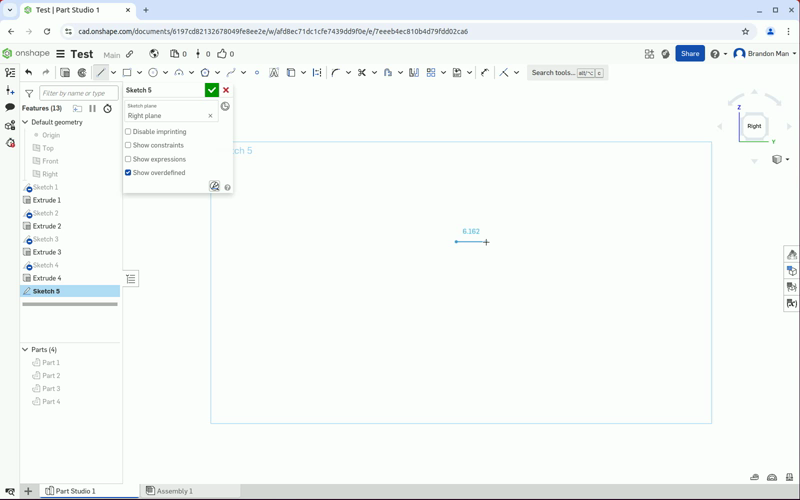
mouse_move(466, 241)
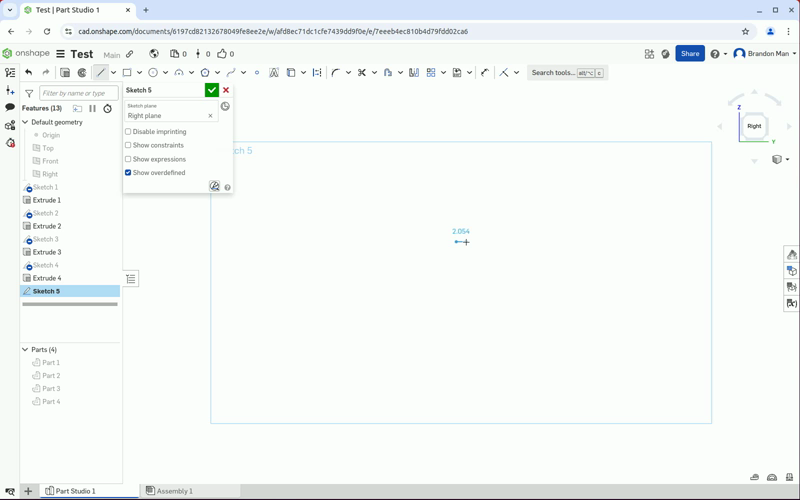
click(466, 241)
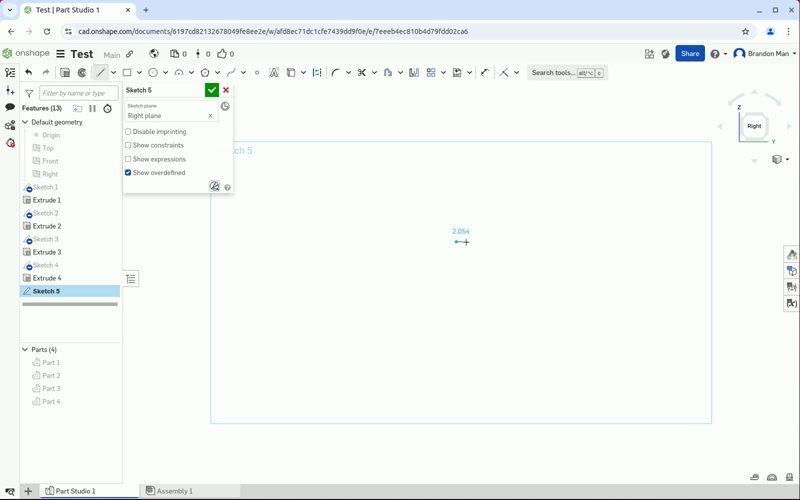
key_up(shift)
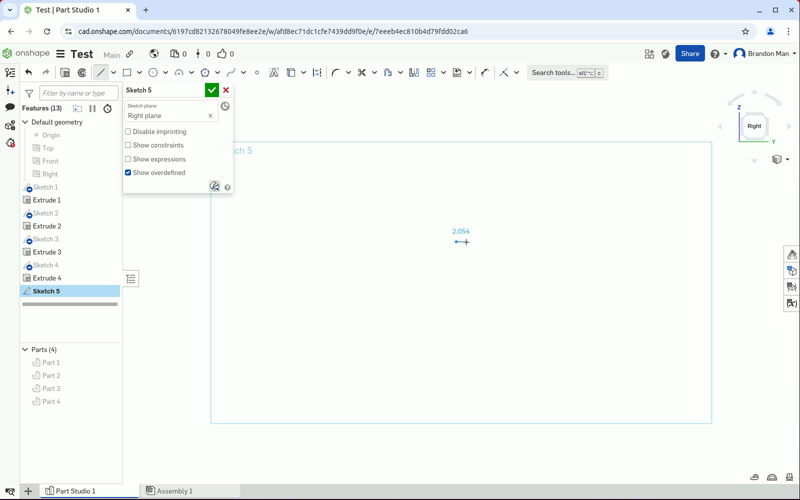
key_down(shift)
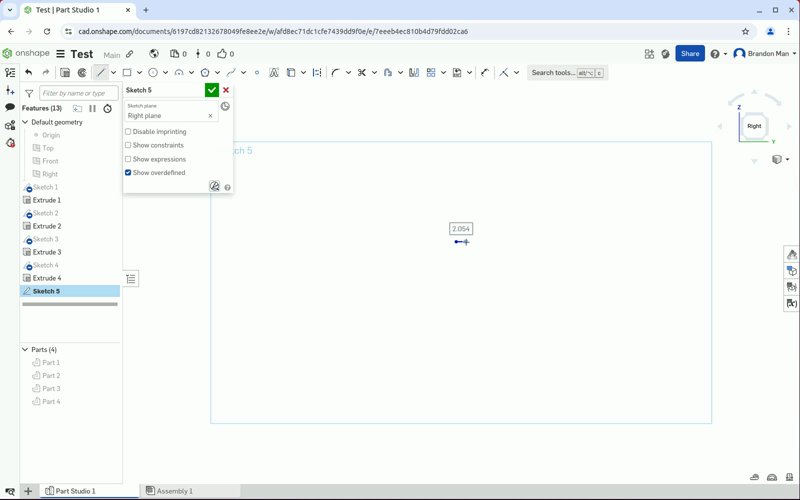
mouse_move(496, 241)
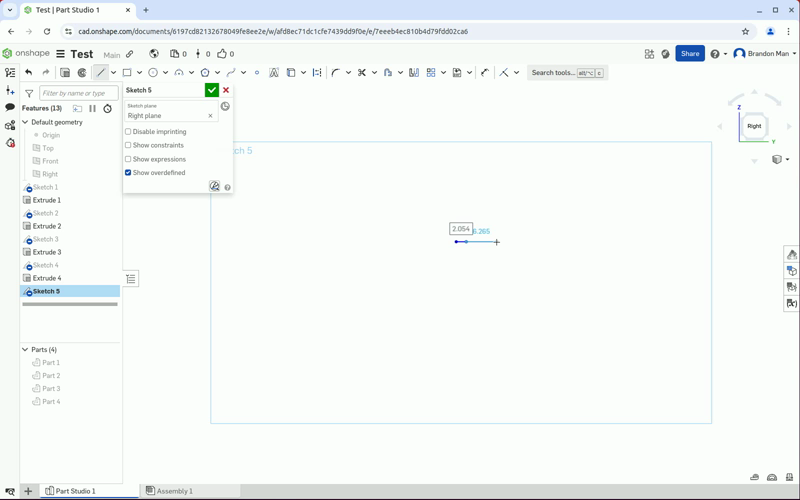
mouse_move(466, 234)
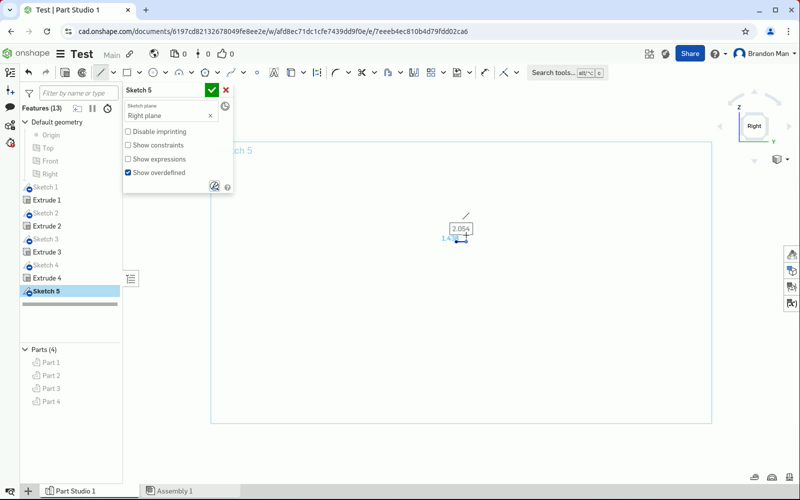
scroll(6)
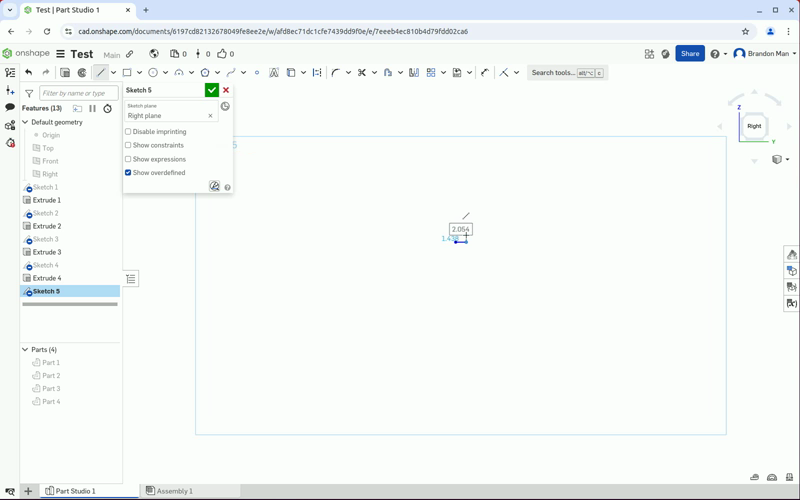
scroll(6)
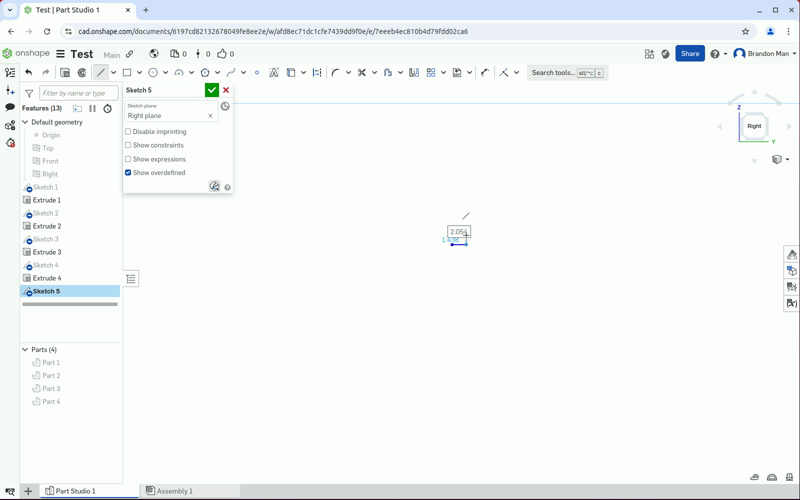
scroll(6)
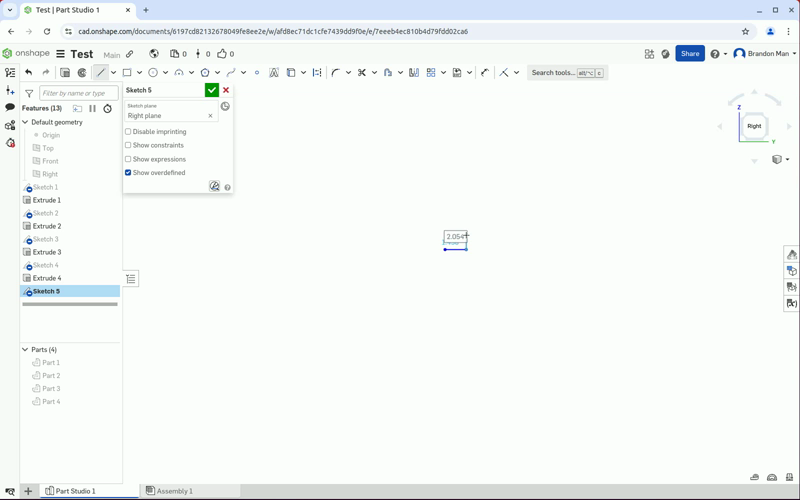
scroll(6)
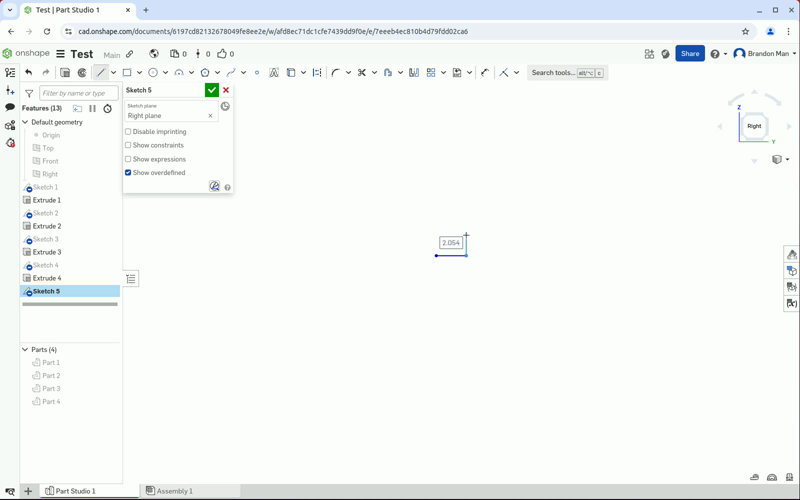
scroll(6)
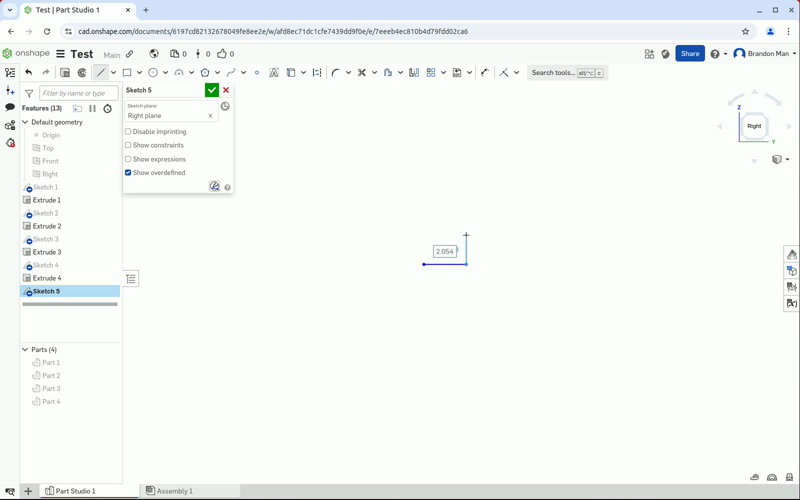
scroll(6)
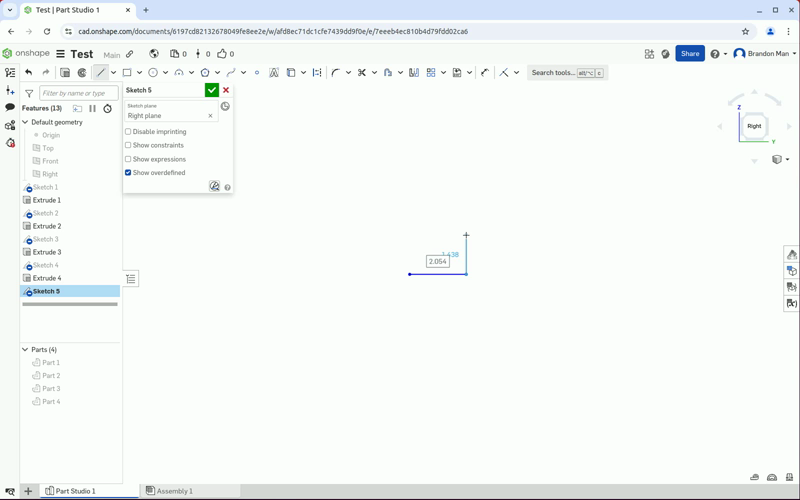
scroll(6)
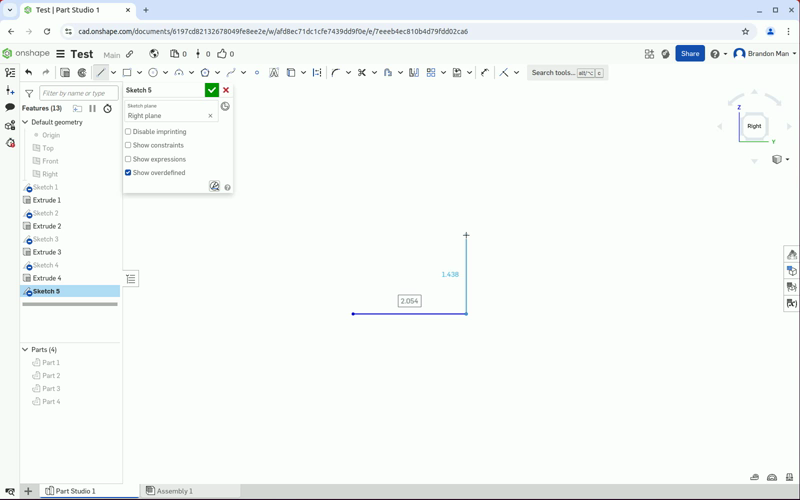
click(466, 234)
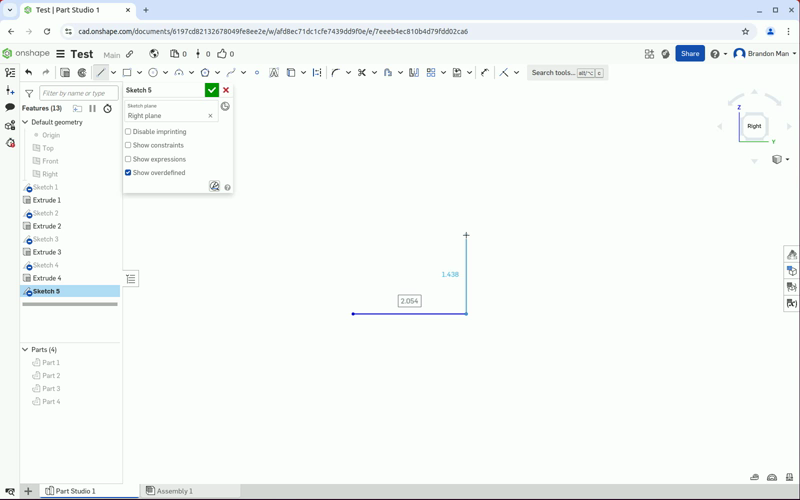
scroll(-6)
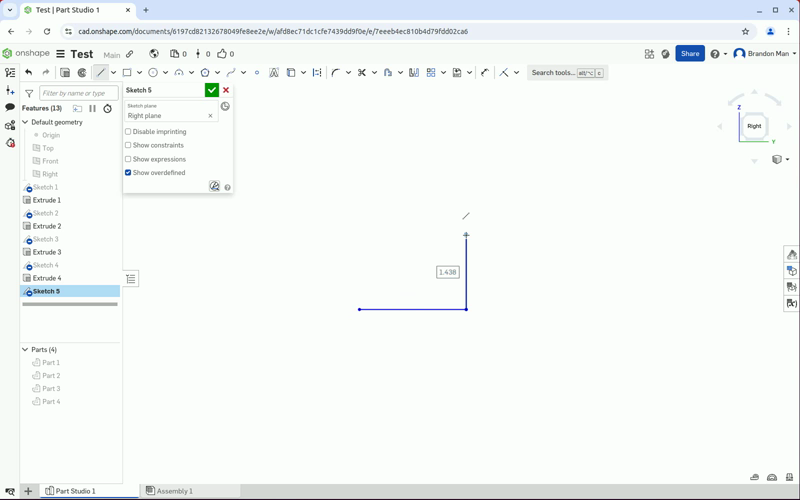
scroll(-6)
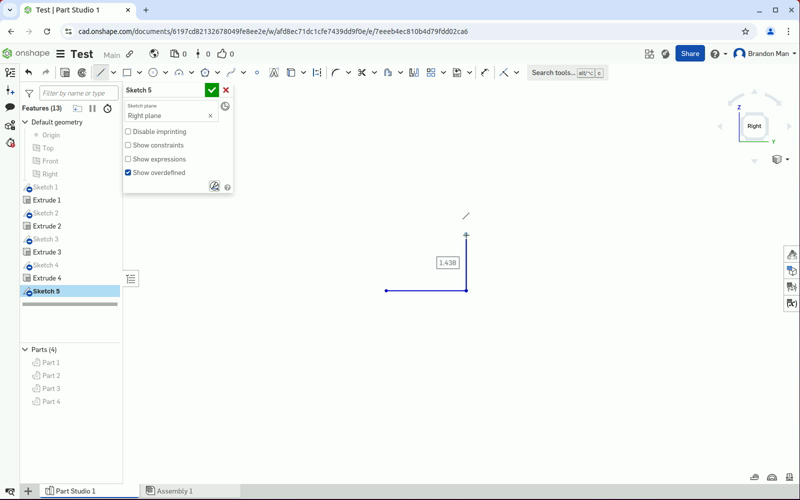
scroll(-6)
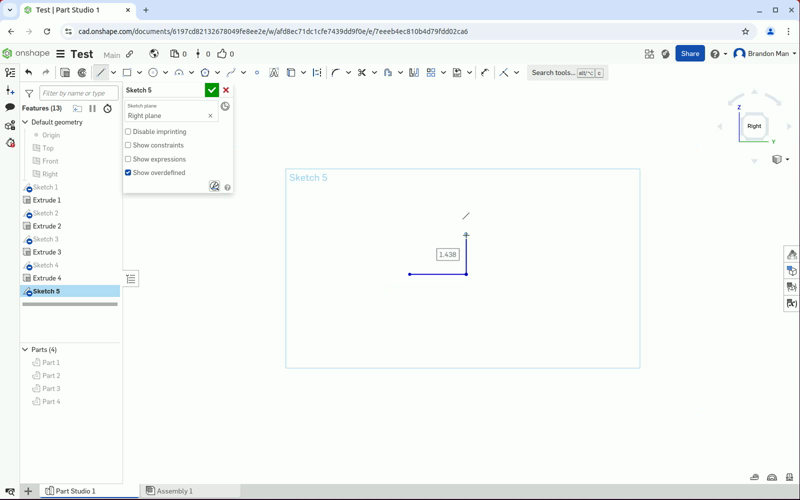
scroll(-6)
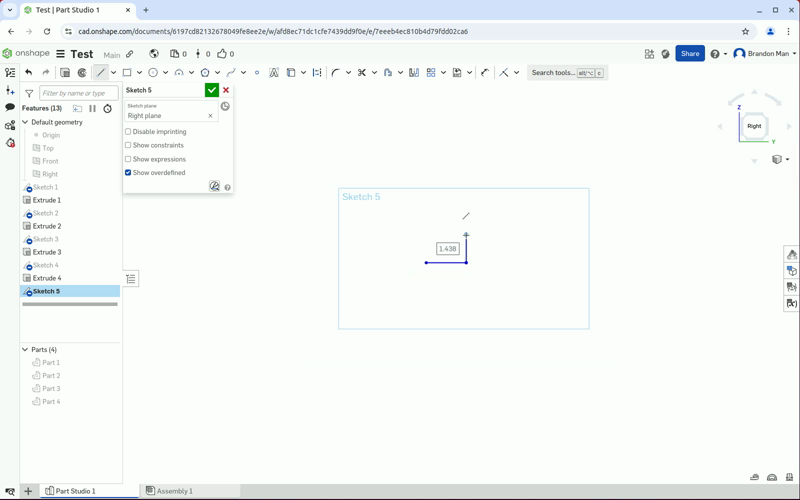
scroll(-6)
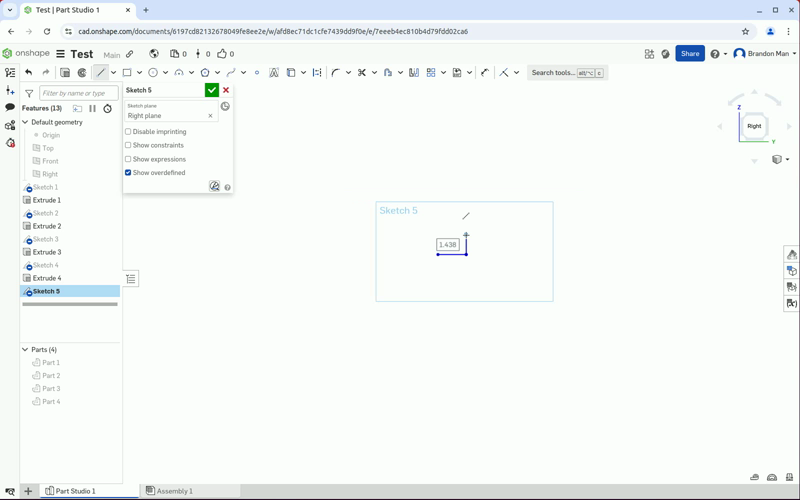
scroll(-6)
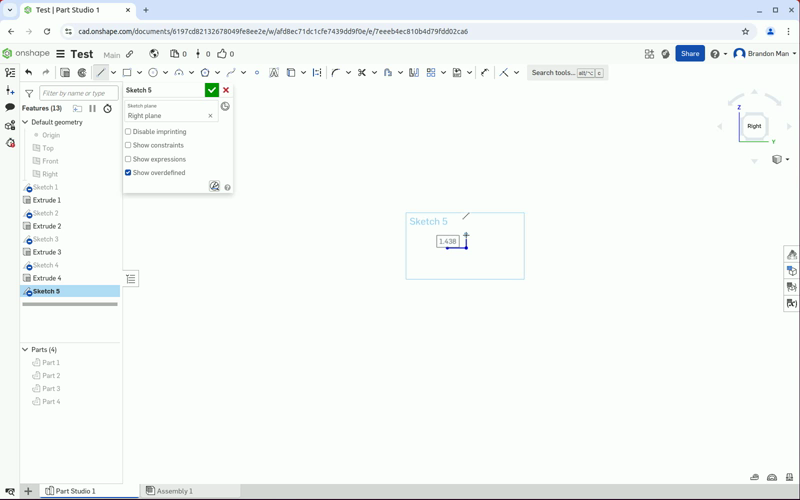
scroll(-6)
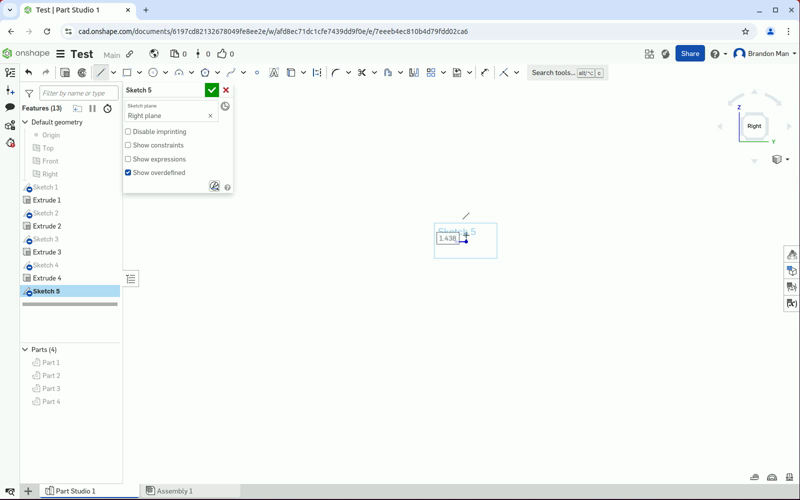
key_up(shift)
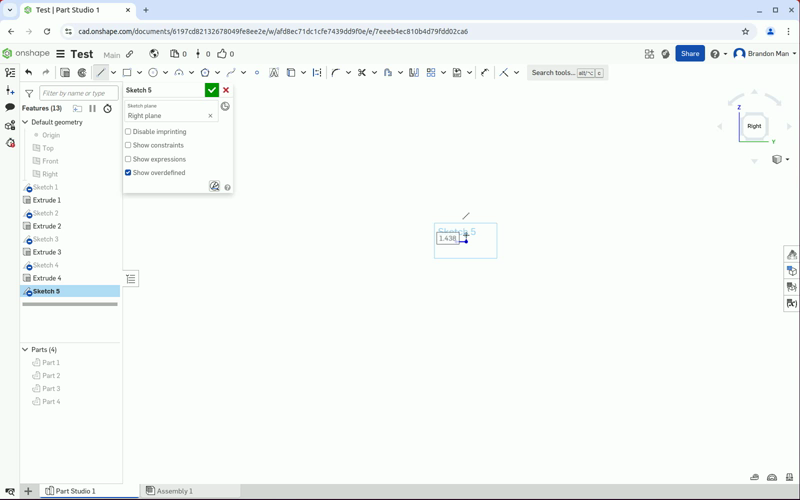
key_down(shift)
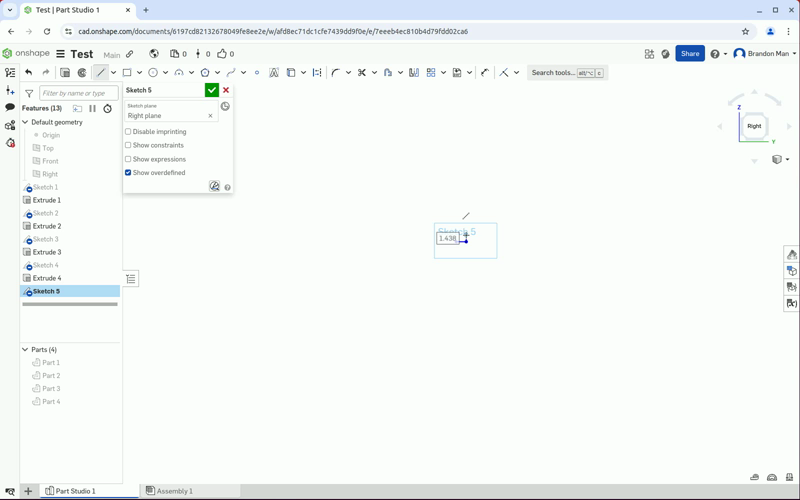
mouse_move(496, 234)
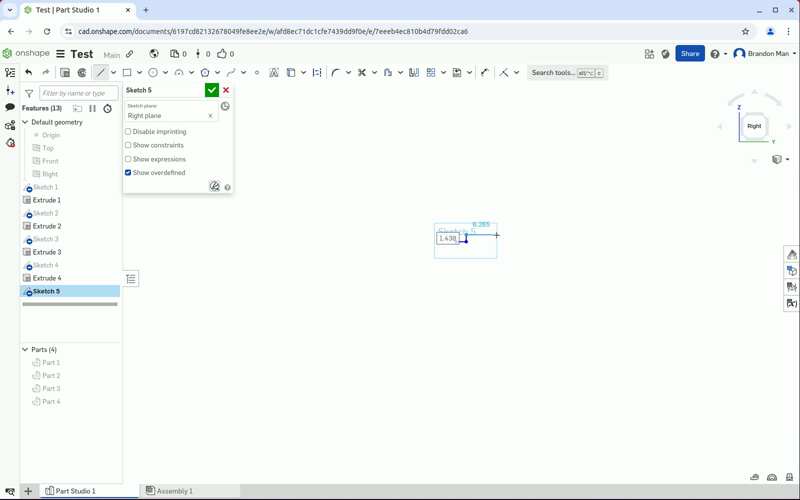
mouse_move(456, 234)
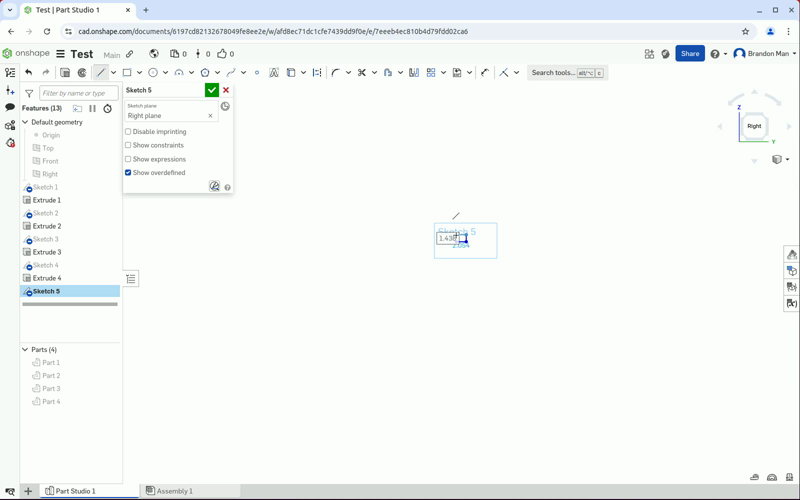
click(456, 234)
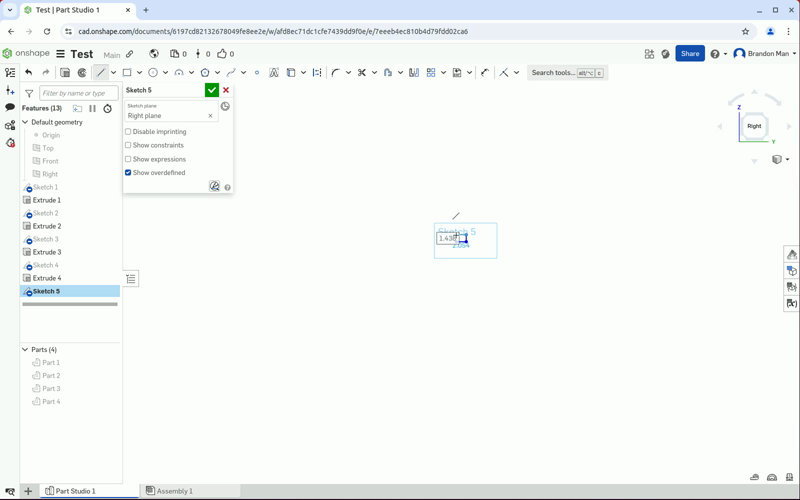
key_up(shift)
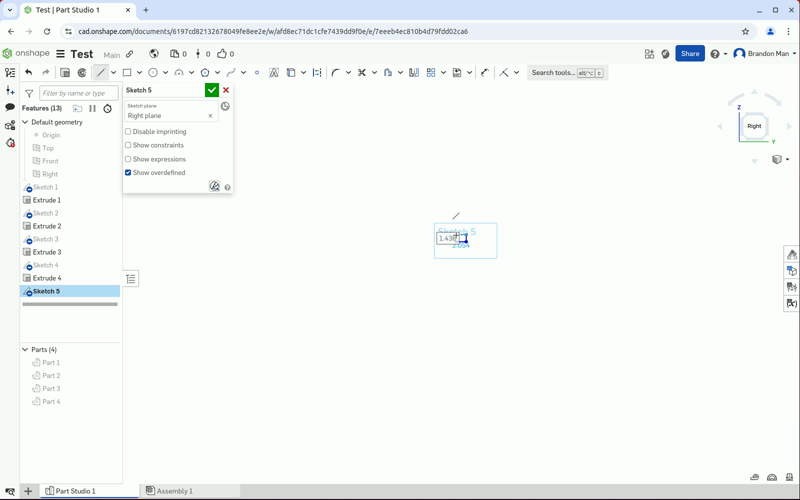
mouse_move(486, 234)
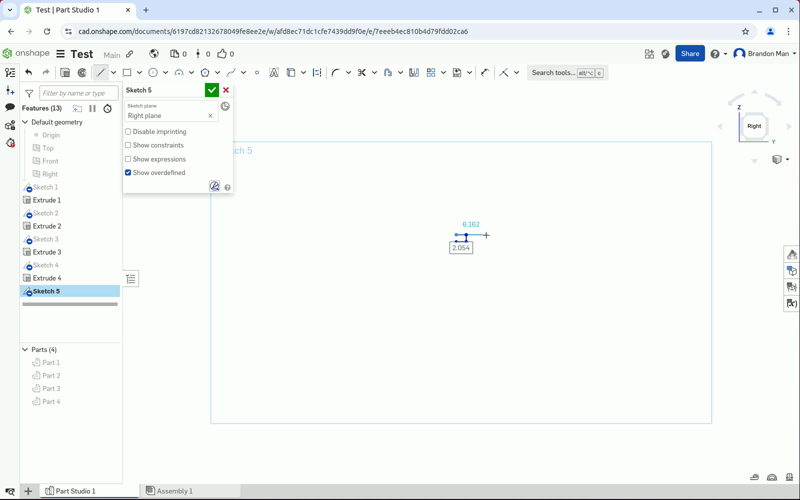
key_down(shift)
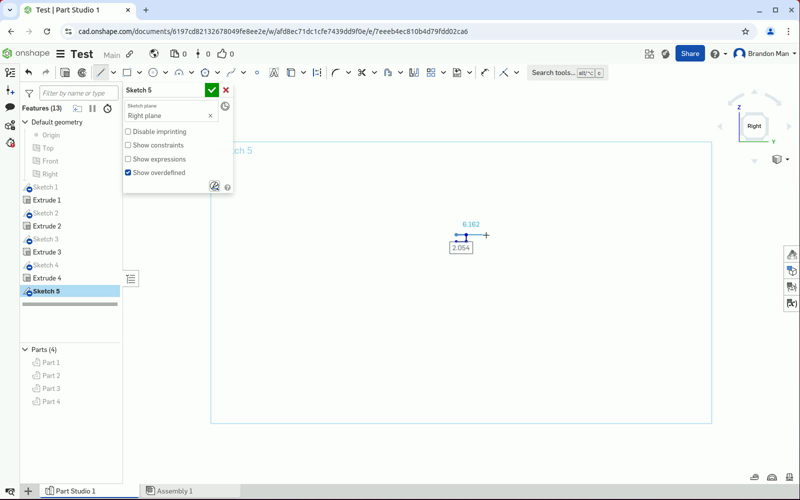
mouse_move(456, 241)
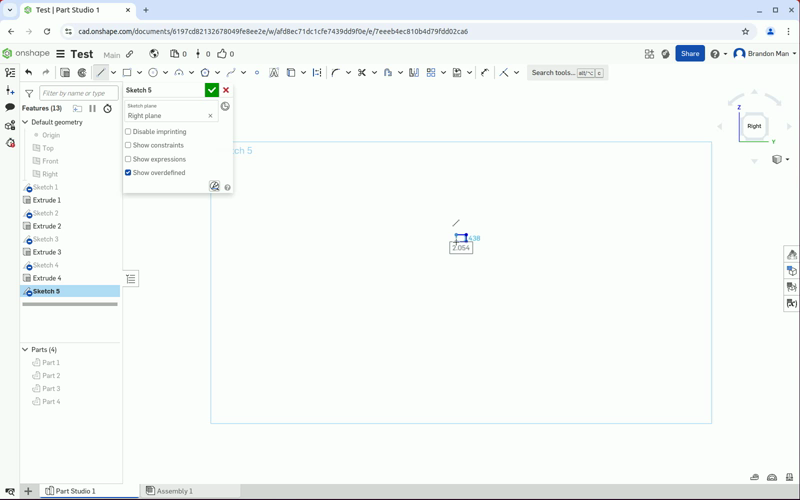
scroll(6)
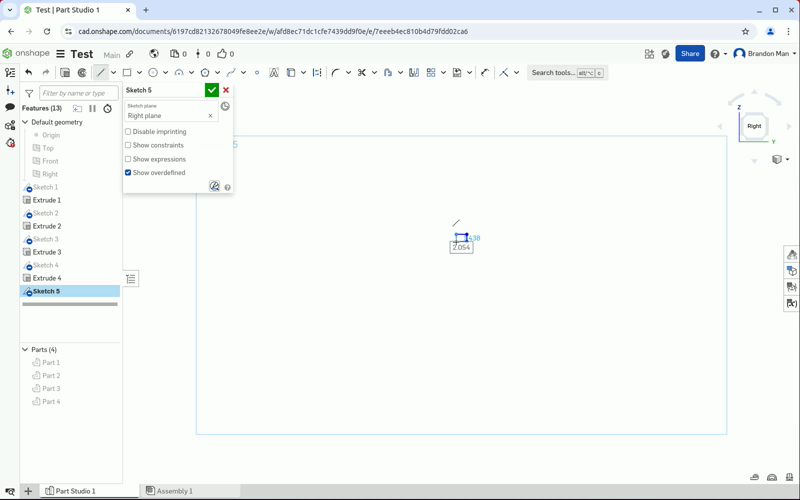
scroll(6)
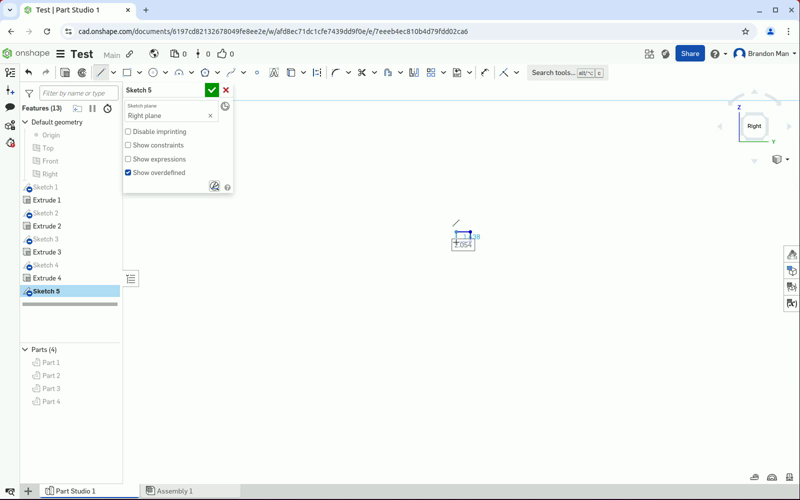
scroll(6)
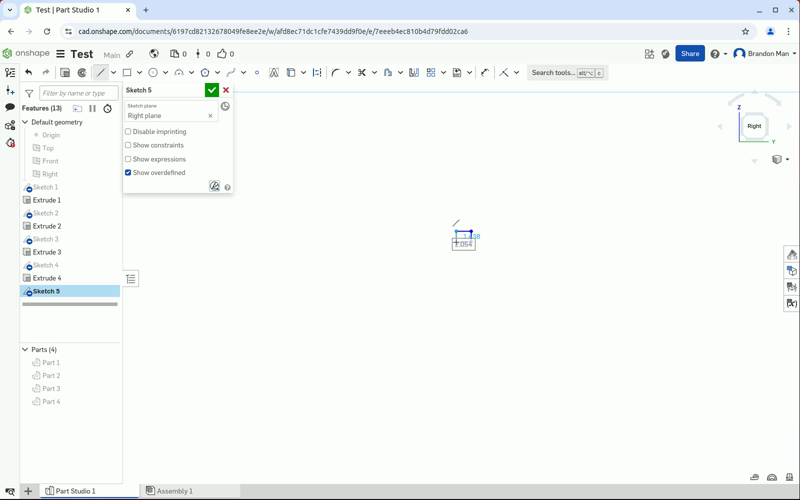
scroll(6)
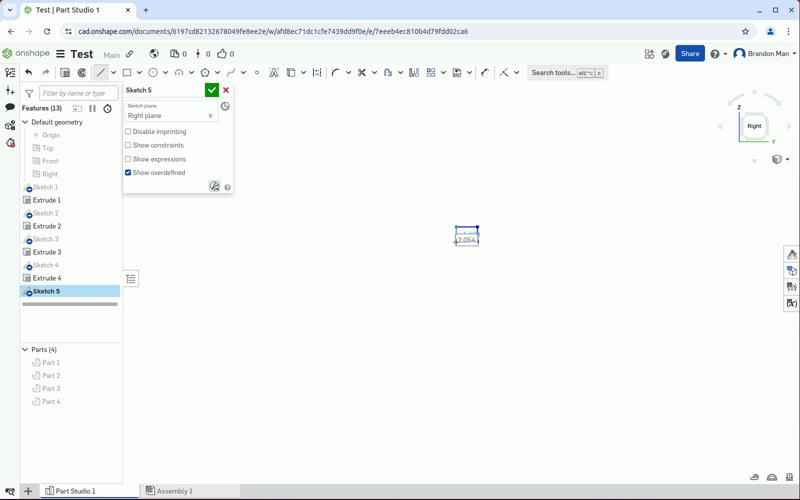
scroll(6)
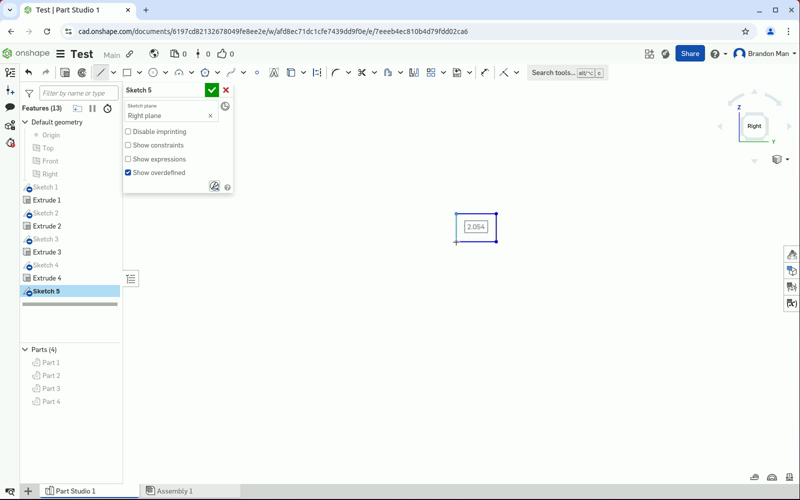
scroll(6)
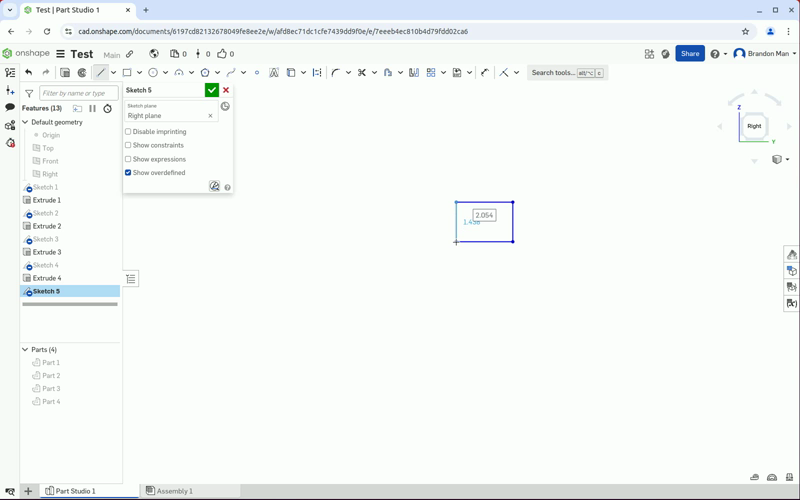
scroll(6)
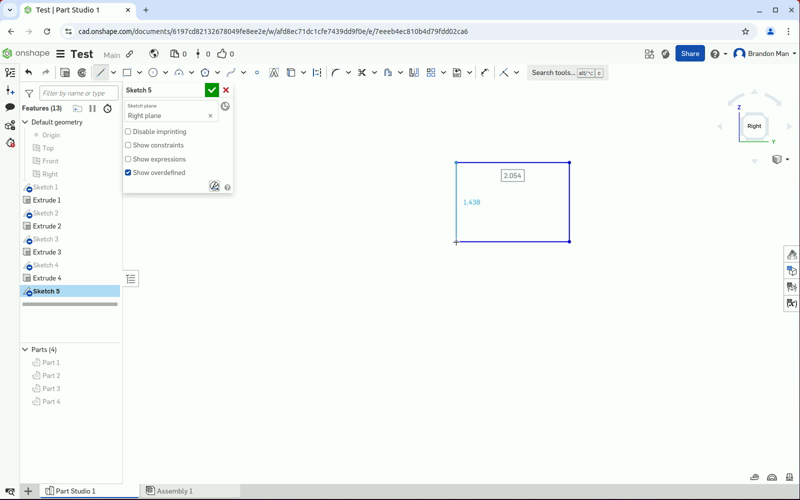
key_up(shift)
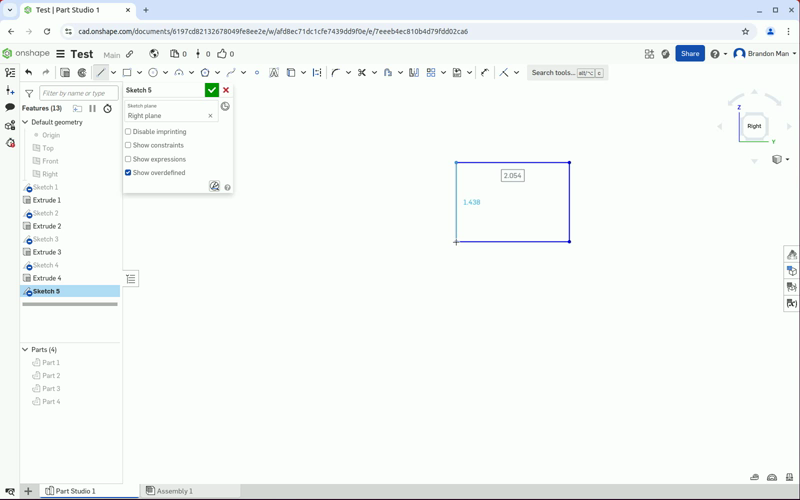
click(456, 241)
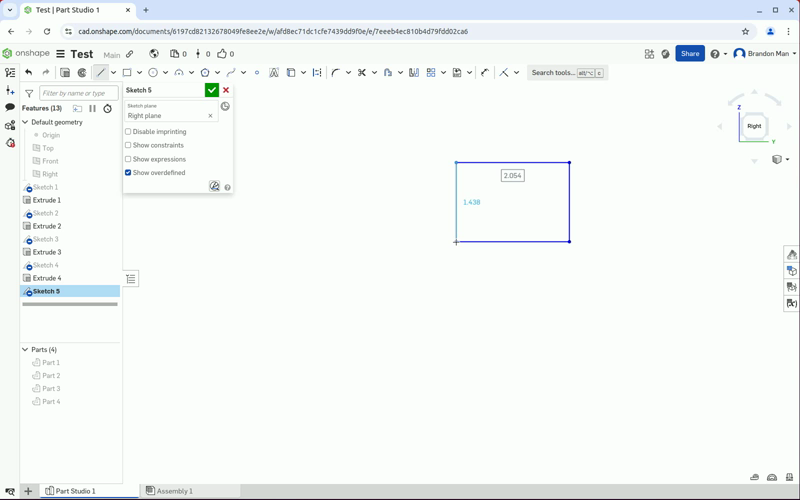
scroll(-6)
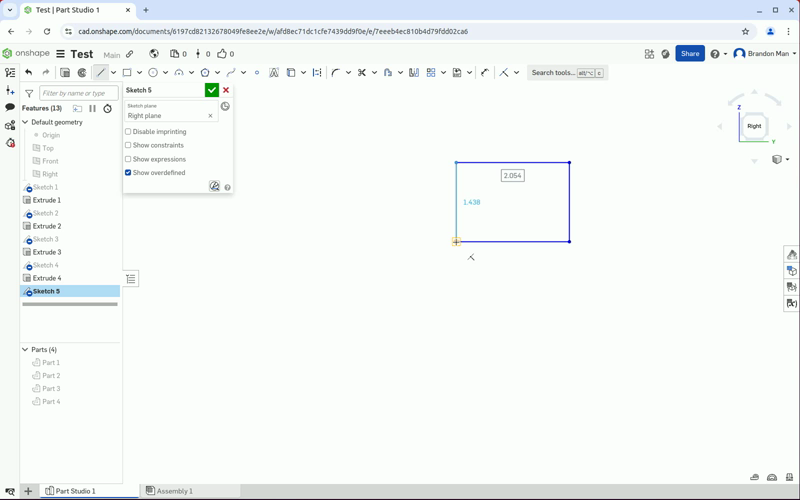
scroll(-6)
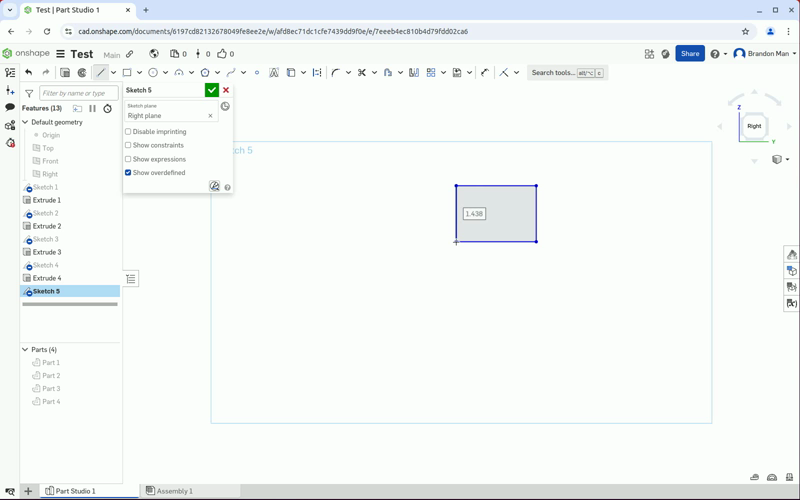
scroll(-6)
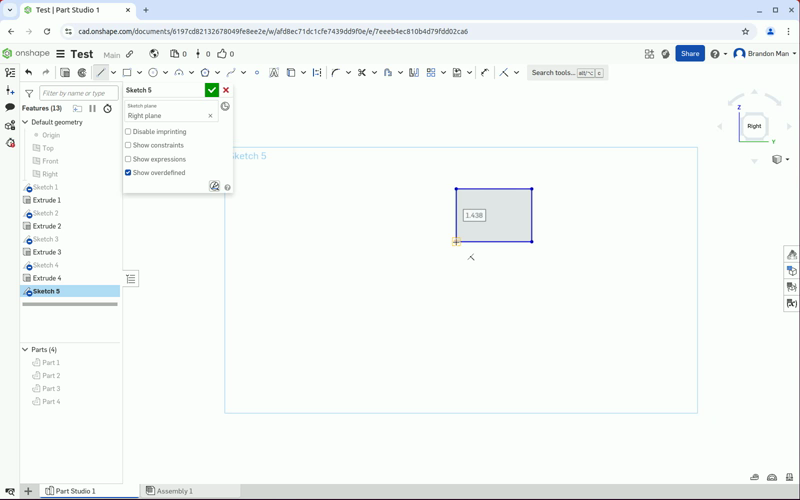
scroll(-6)
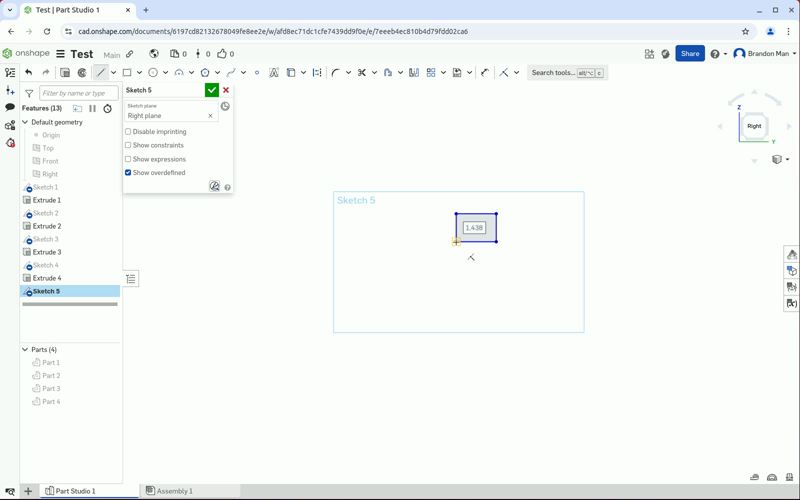
scroll(-6)
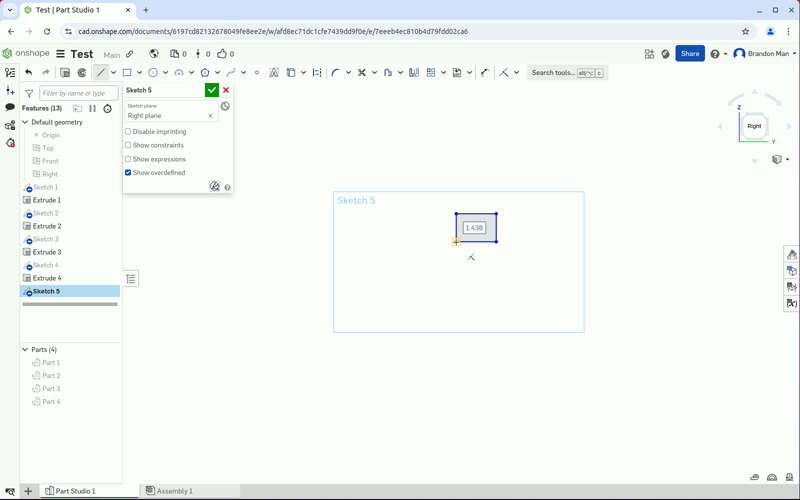
scroll(-6)
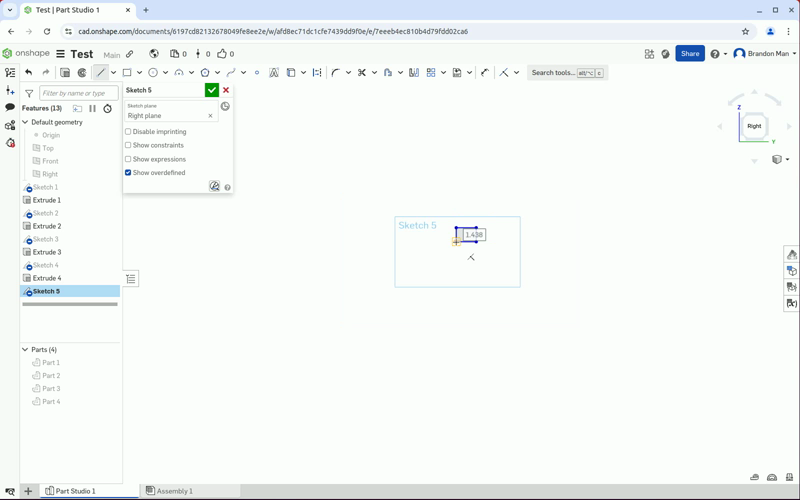
scroll(-6)
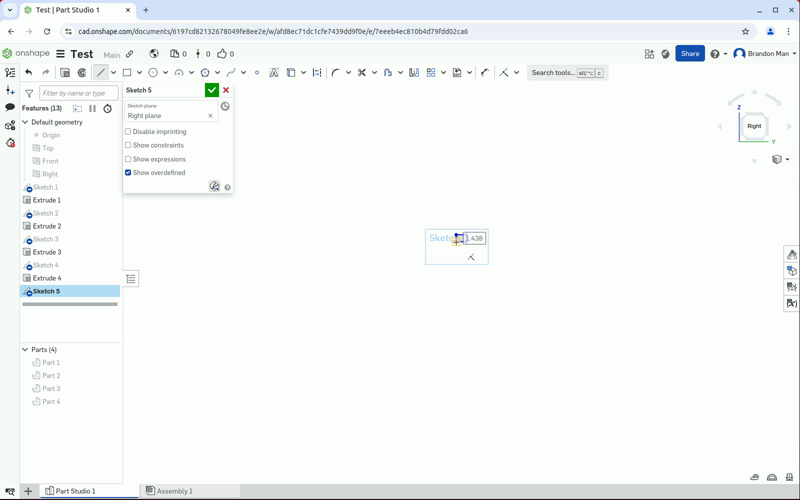
key(esc)
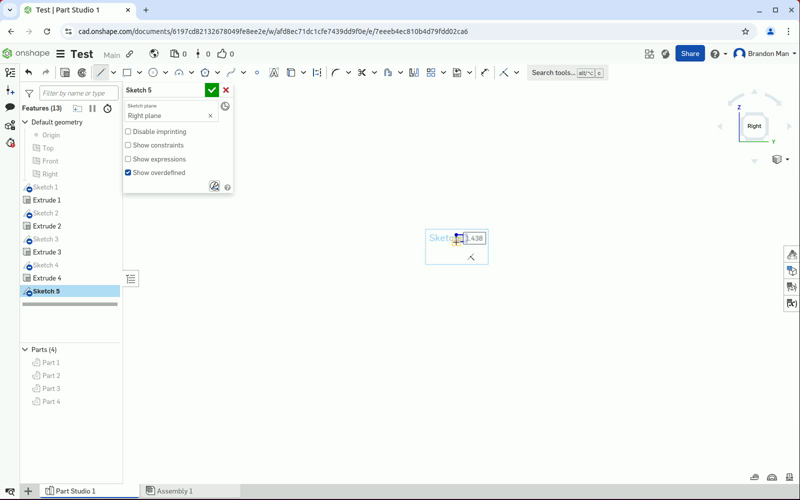
mouse_move(464, 235)
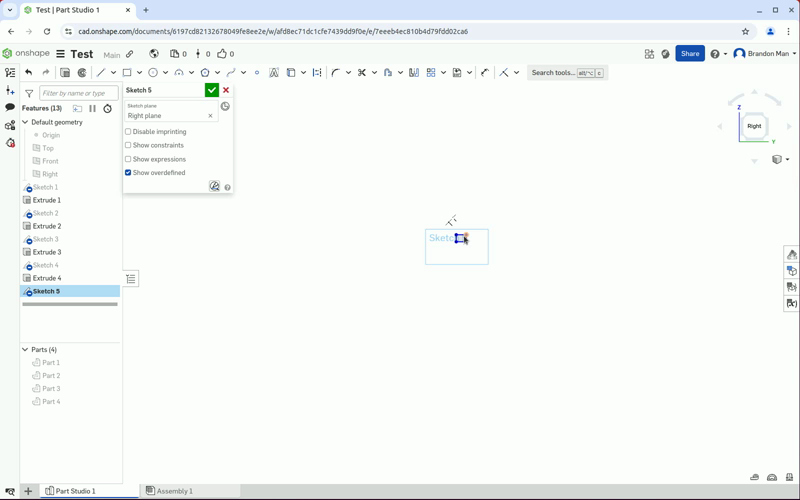
scroll(6)
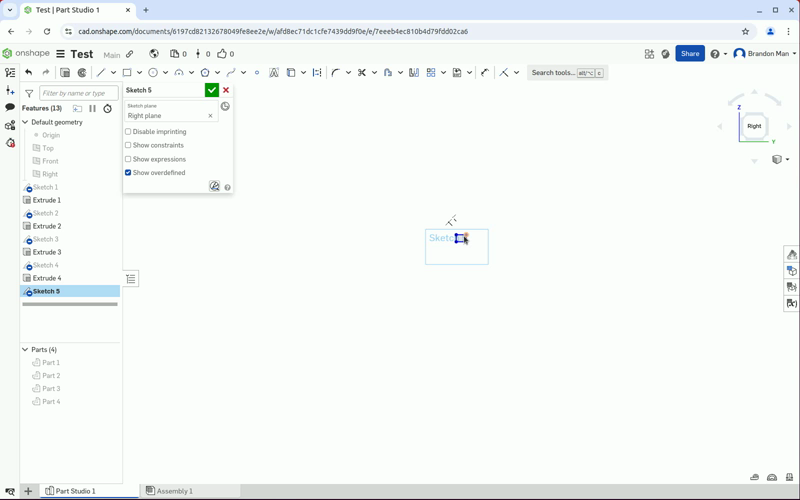
scroll(6)
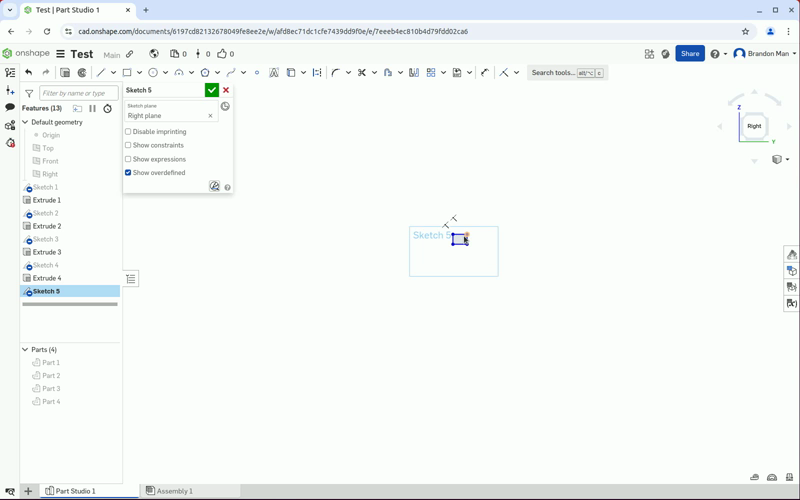
scroll(6)
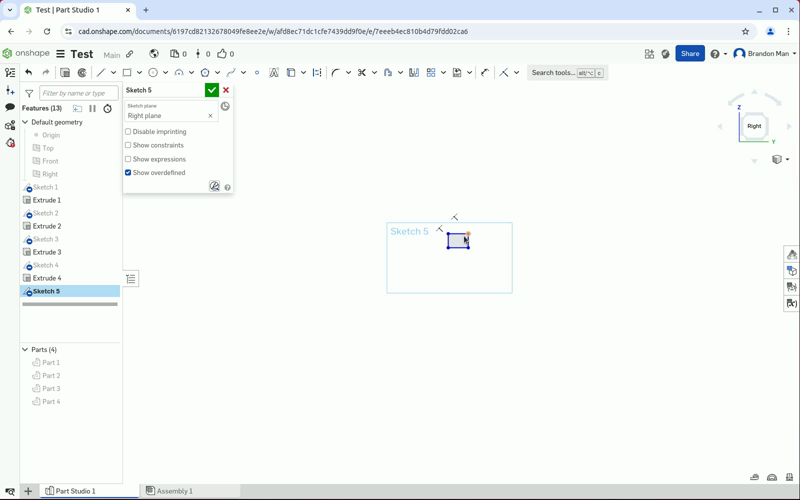
scroll(6)
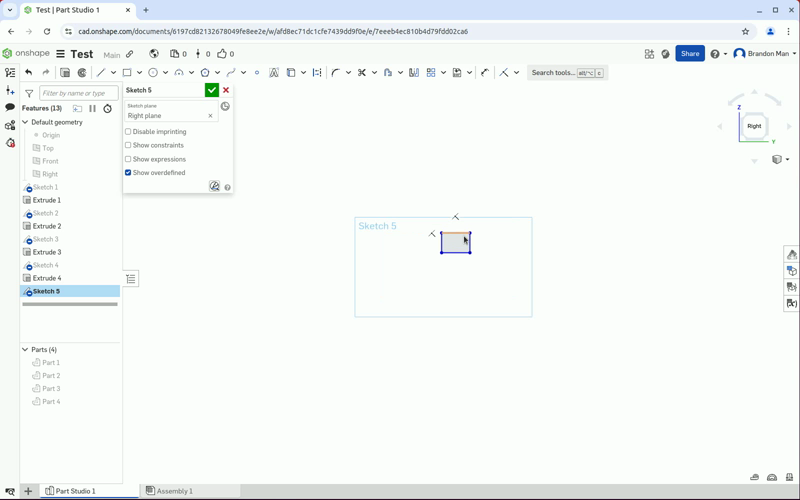
scroll(6)
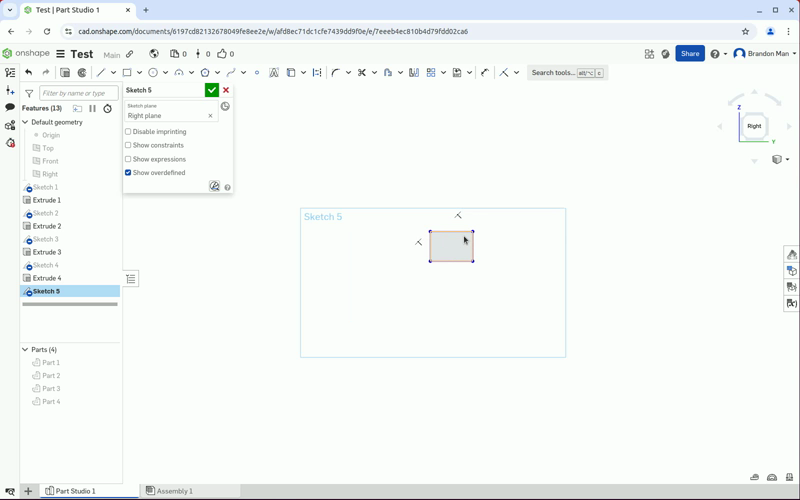
scroll(6)
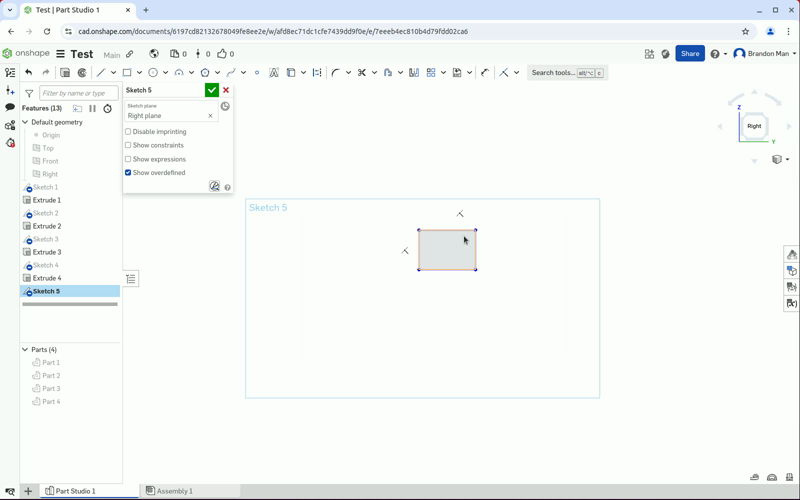
scroll(6)
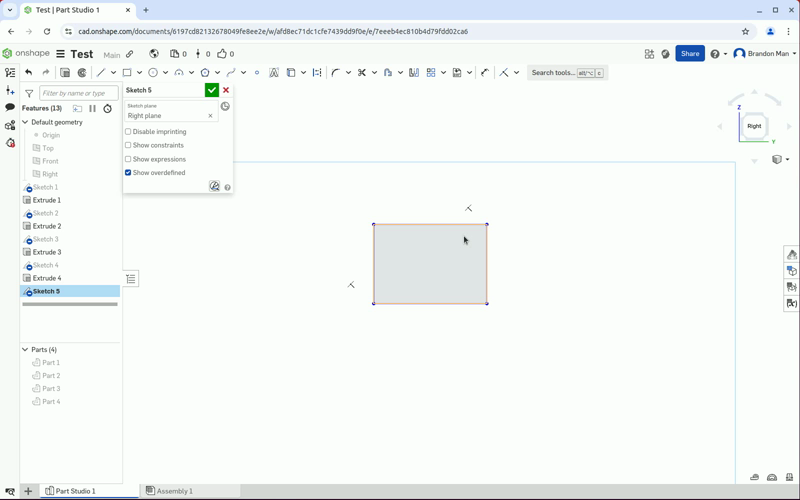
click(464, 235)
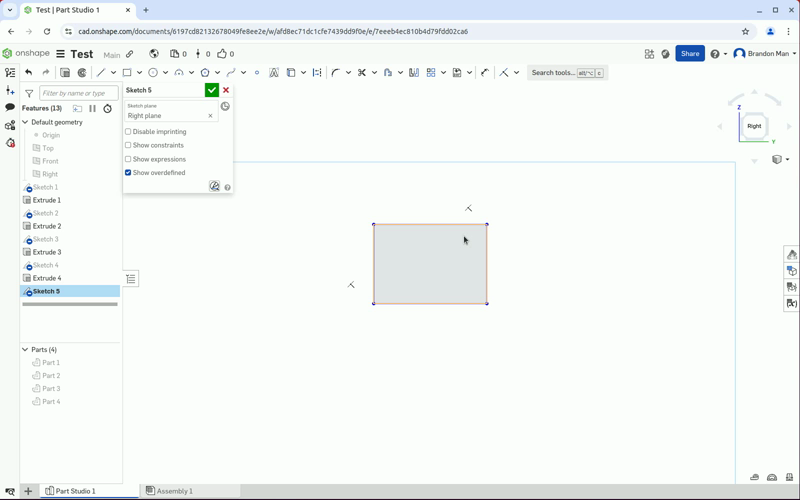
scroll(-6)
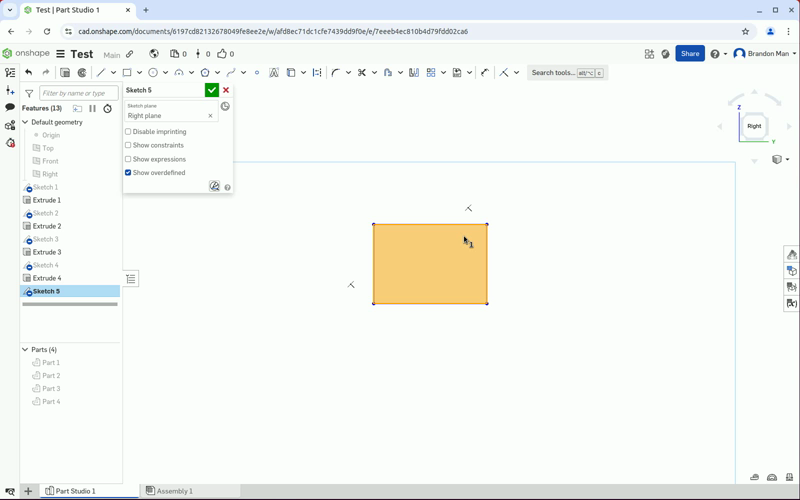
scroll(-6)
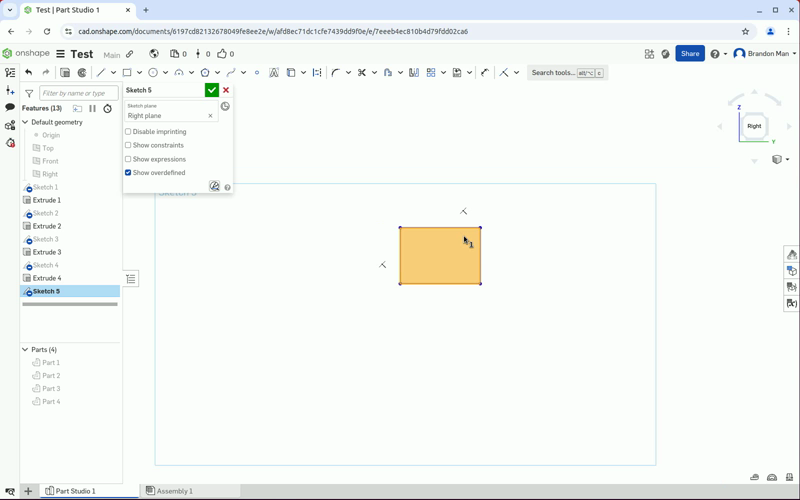
scroll(-6)
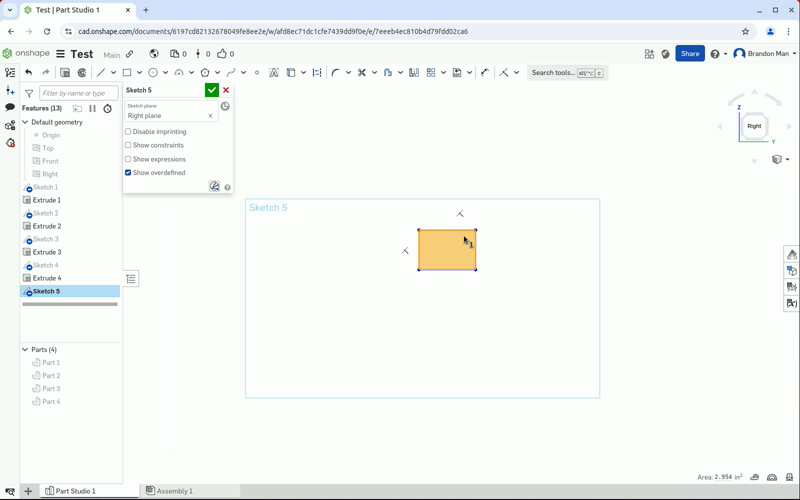
scroll(-6)
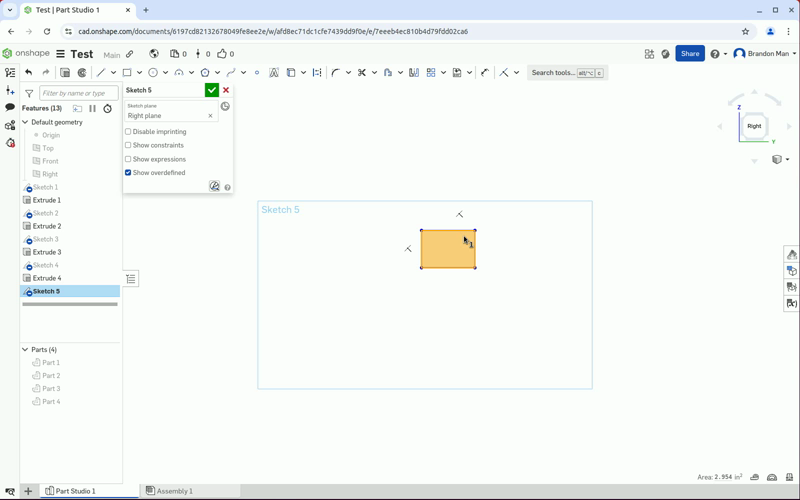
scroll(-6)
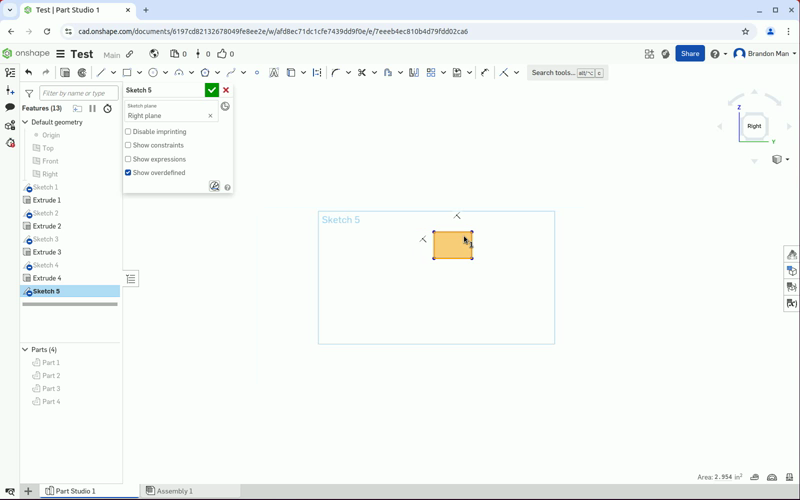
scroll(-6)
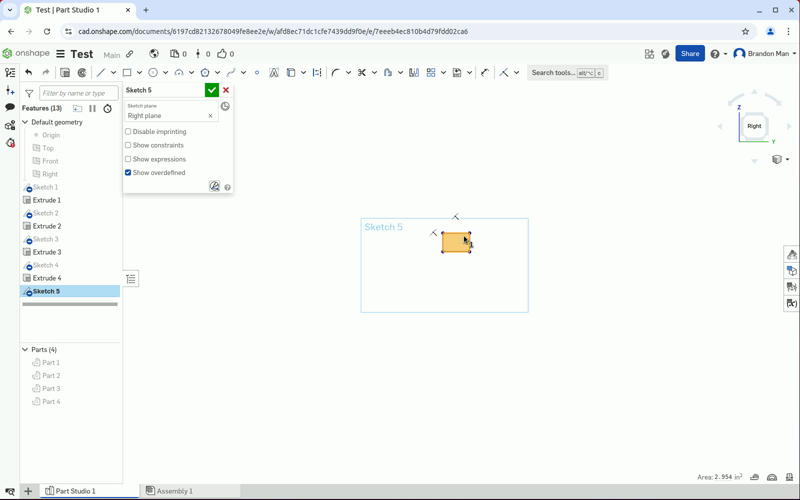
scroll(-6)
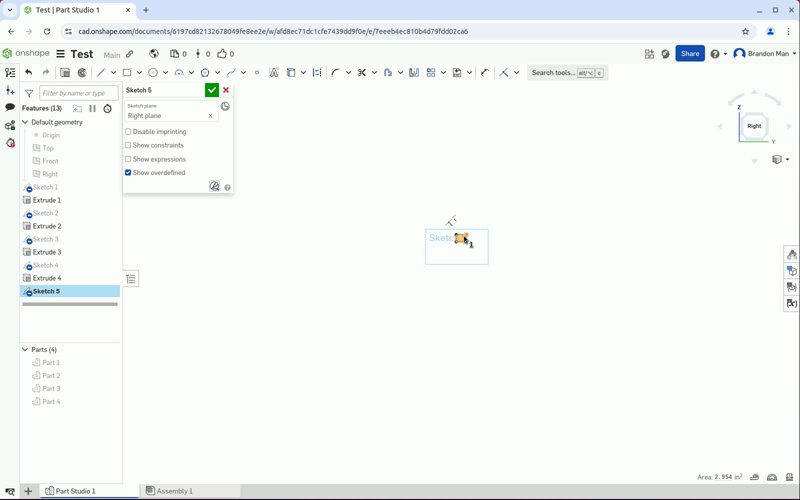
mouse_move(73, 352)
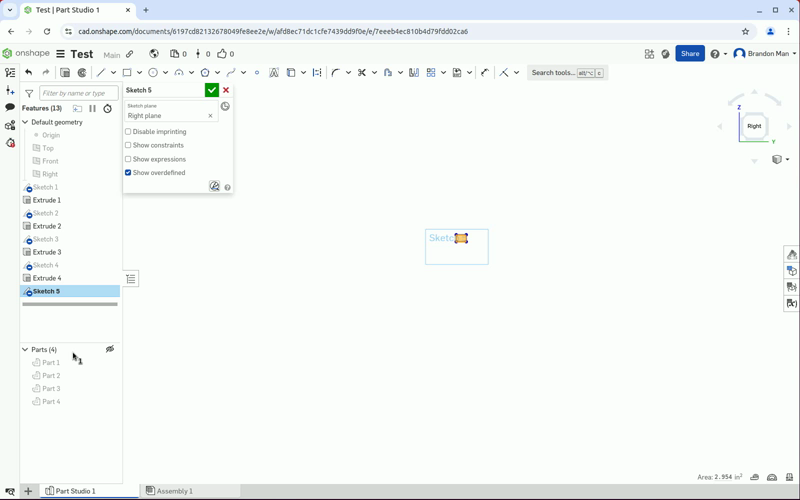
key(shift+y)
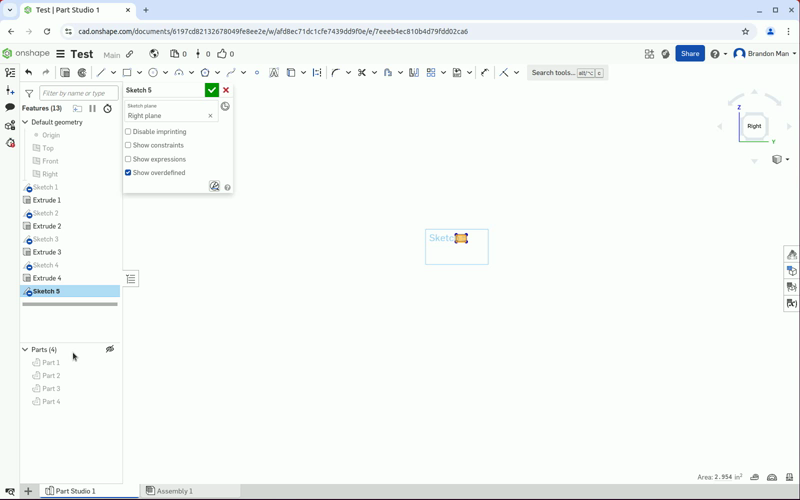
key(shift+e)
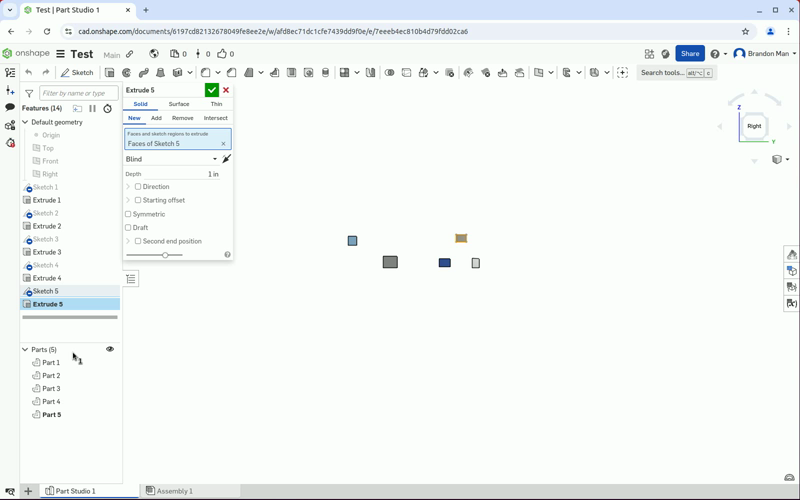
mouse_move(143, 106)
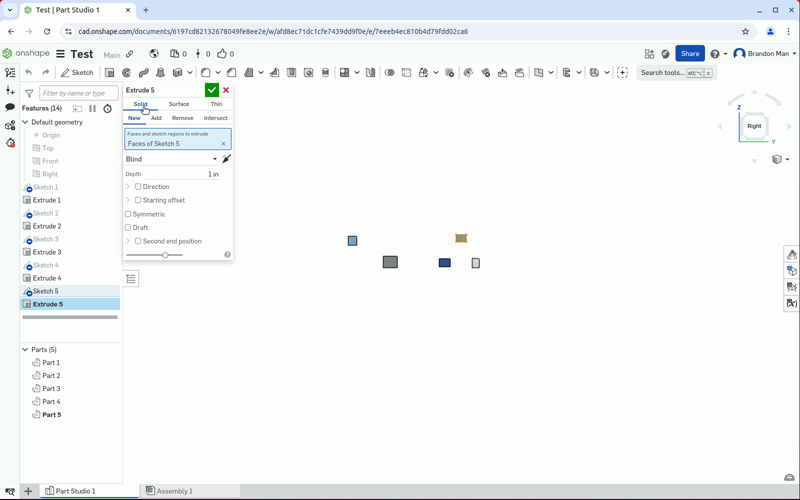
click(143, 106)
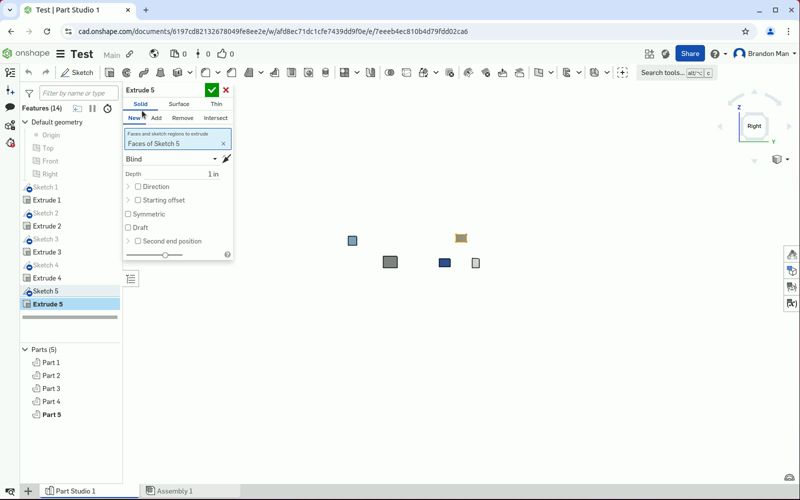
mouse_move(137, 120)
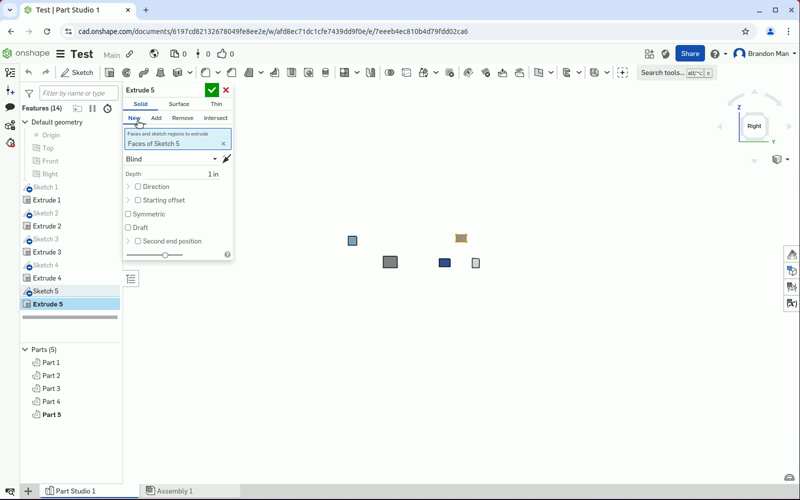
click(137, 120)
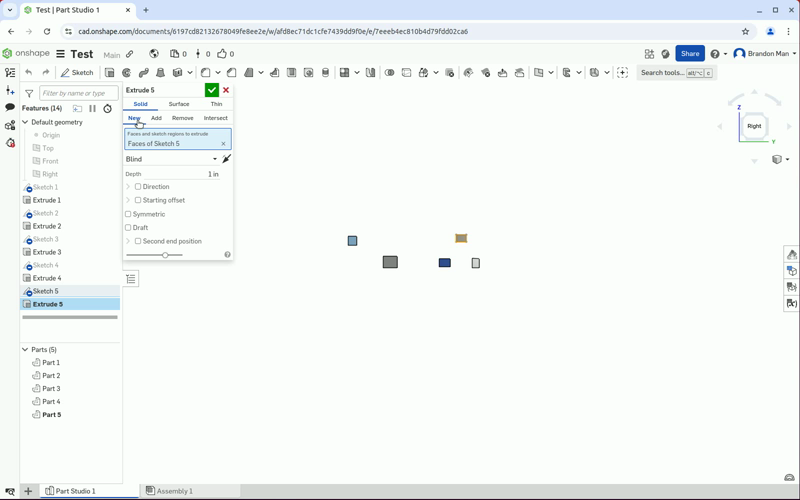
key(tab, 4)
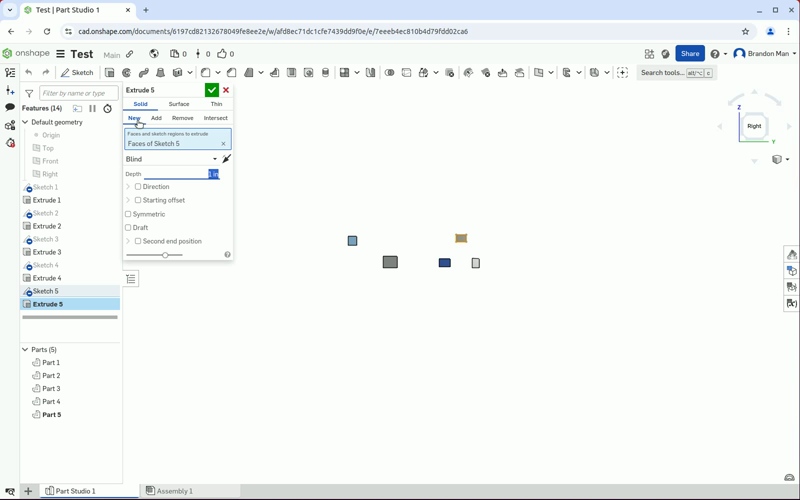
text(-0.241)
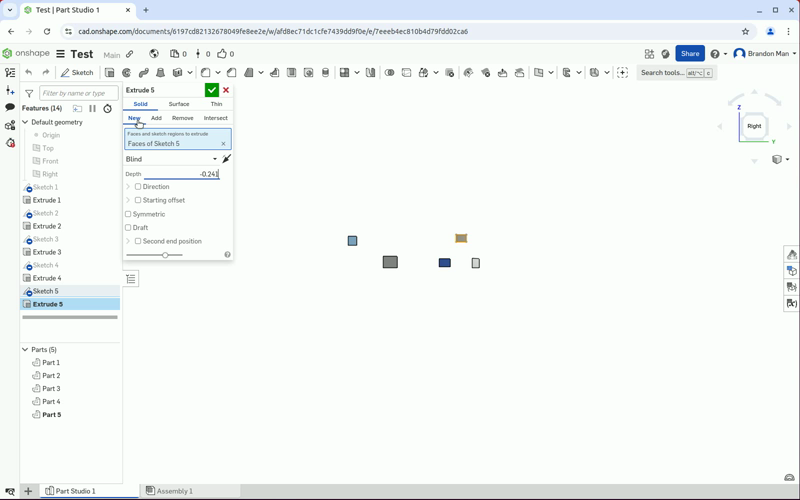
key(enter)
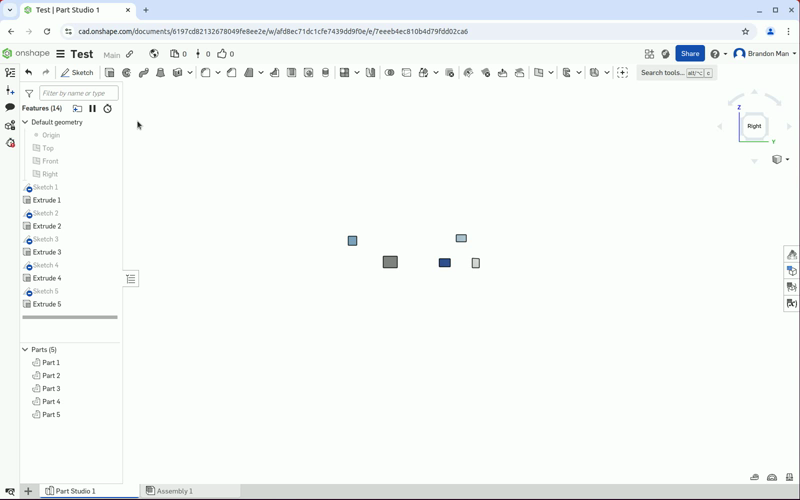
key(shift+h)
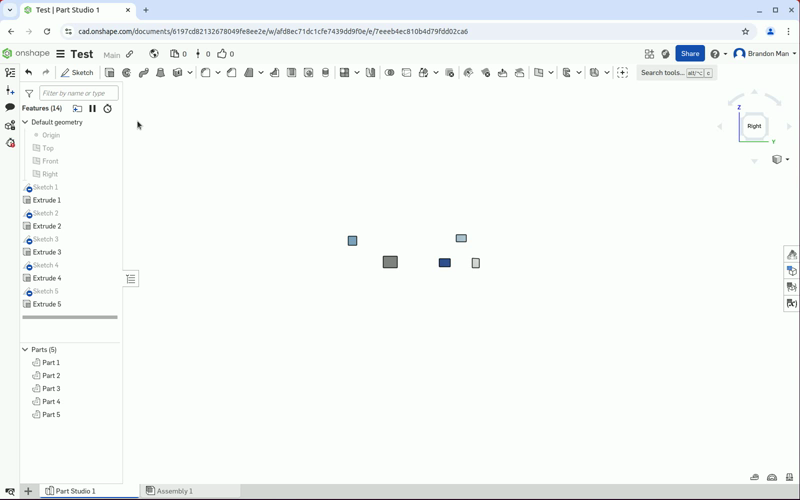
key(shift+h)
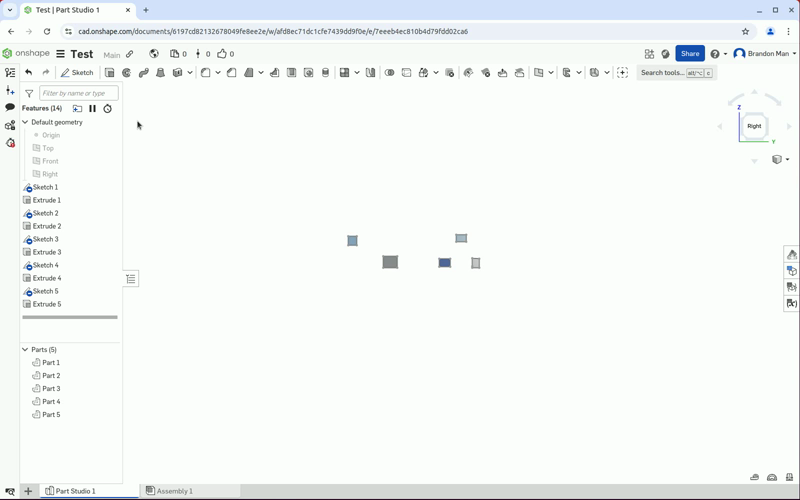
key(shift+7)
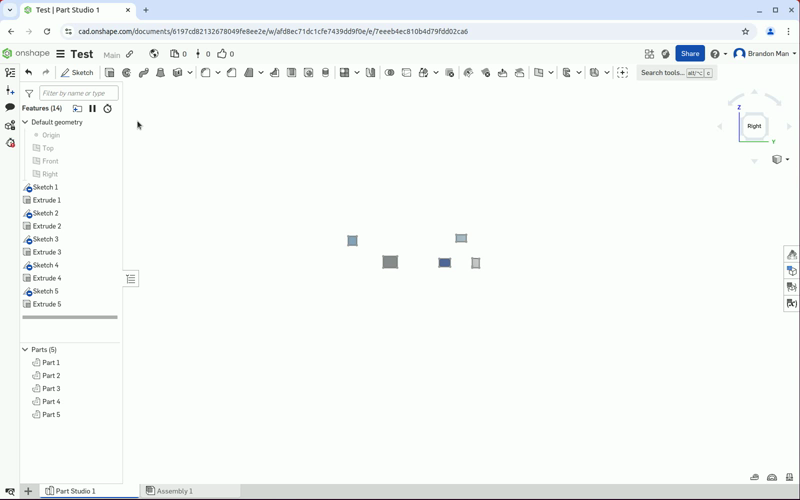
key(right, 2)
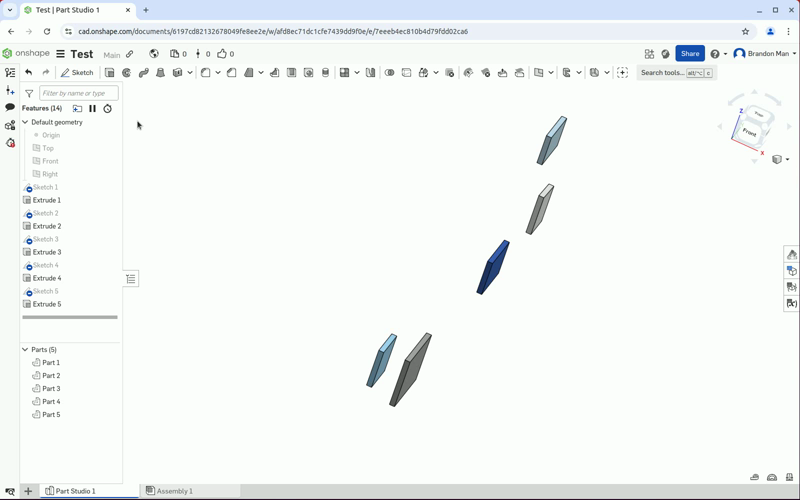
key(down, 2)
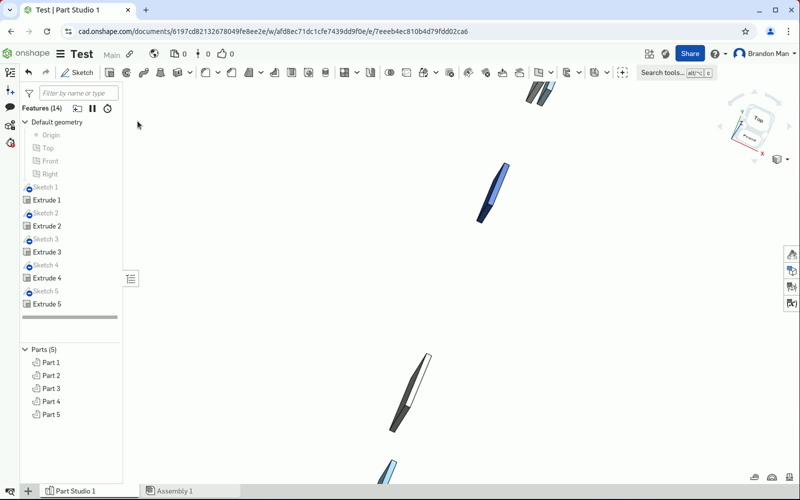
key(up, 2)
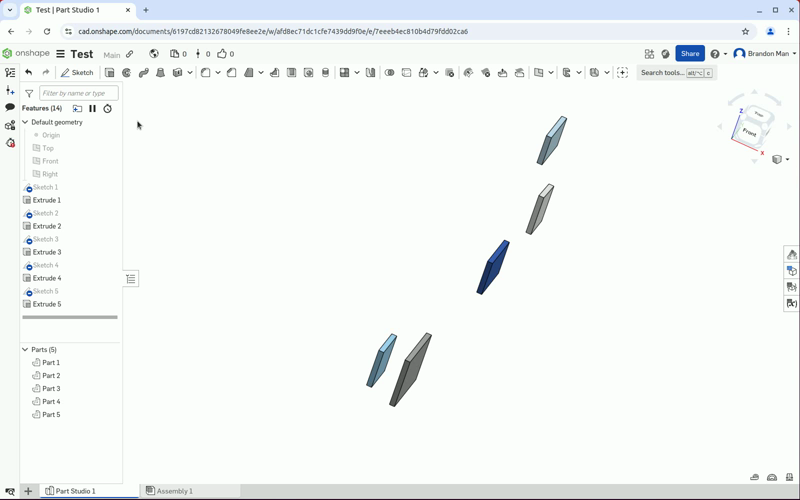
key(left, 2)
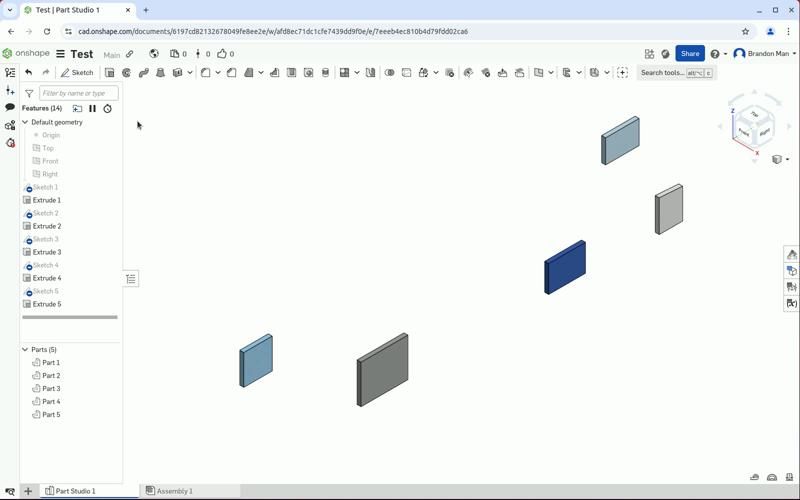
mouse_move(73, 189)
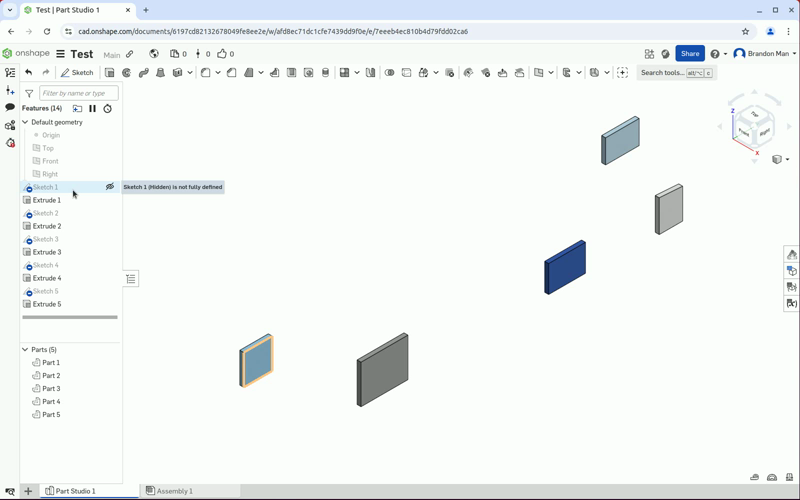
click(73, 189)